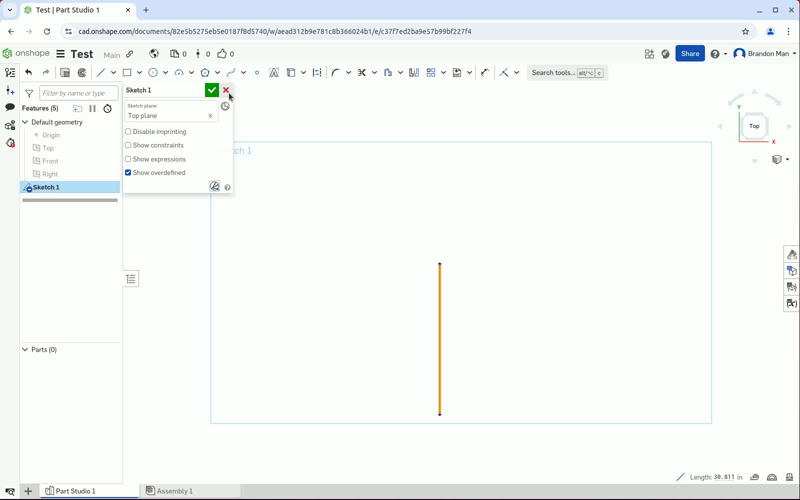
key(shift+h)
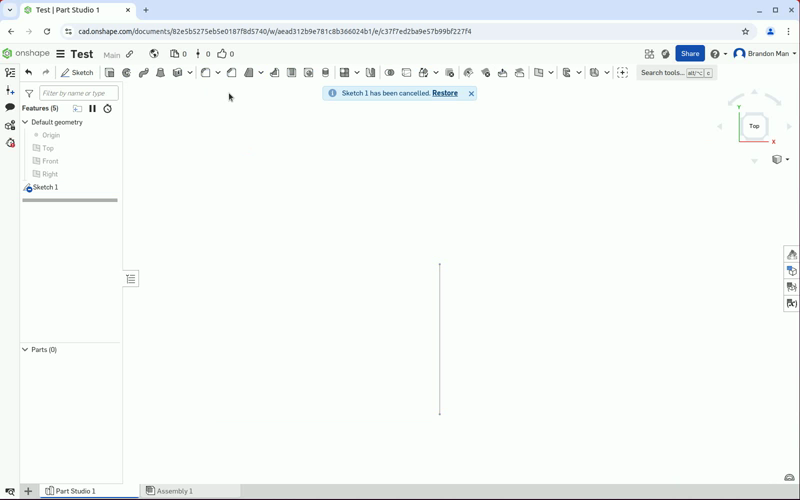
key(shift+s)
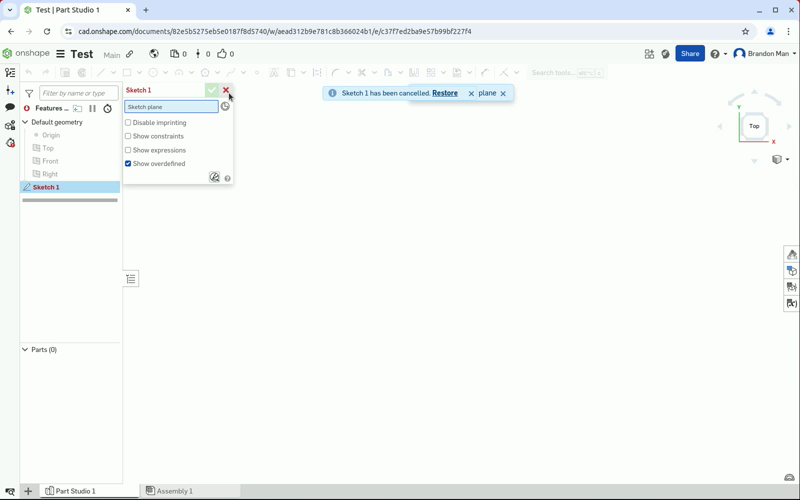
mouse_move(73, 150)
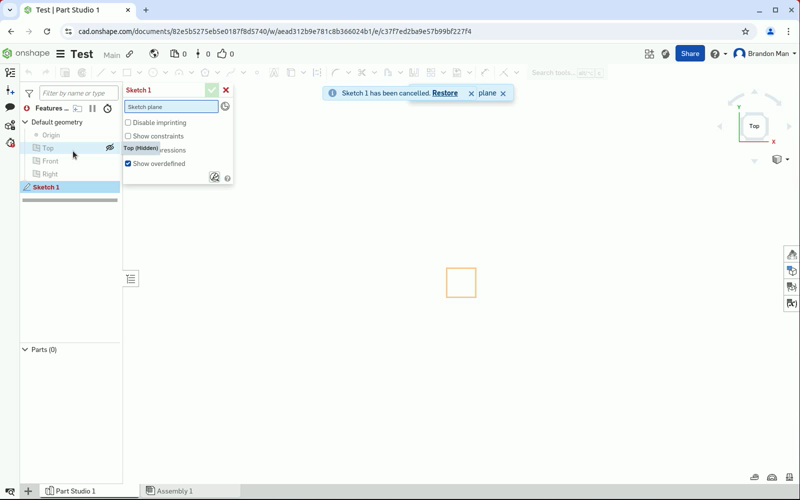
click(73, 150)
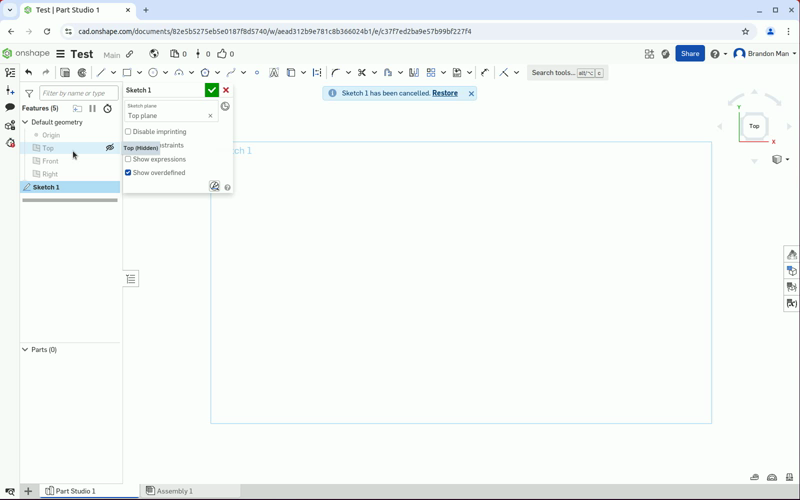
mouse_move(73, 352)
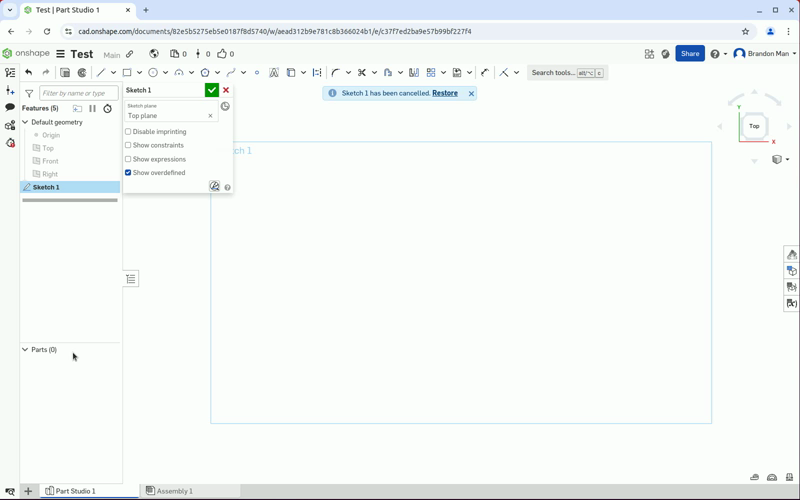
key(y)
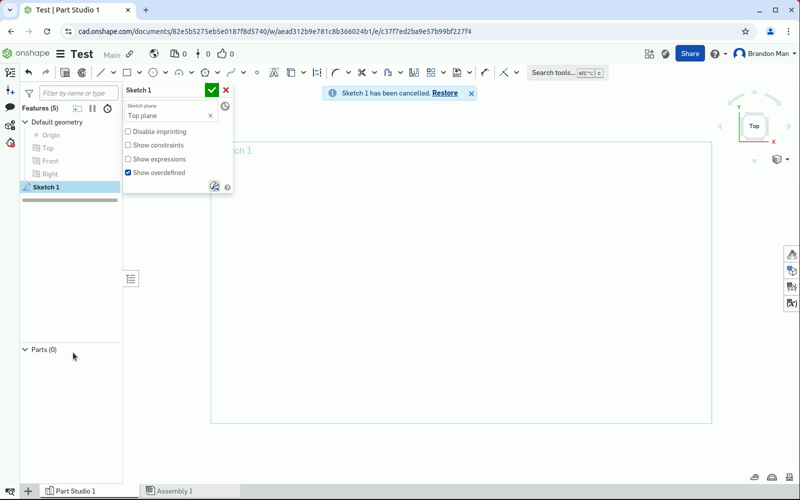
key(l)
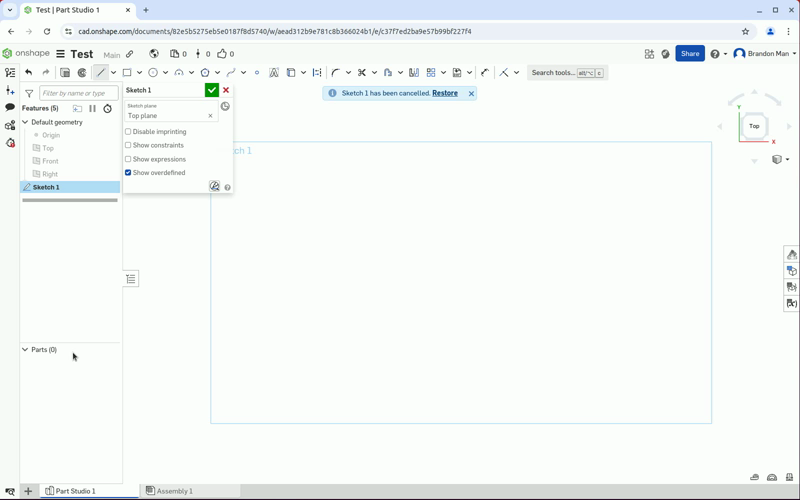
key_down(shift)
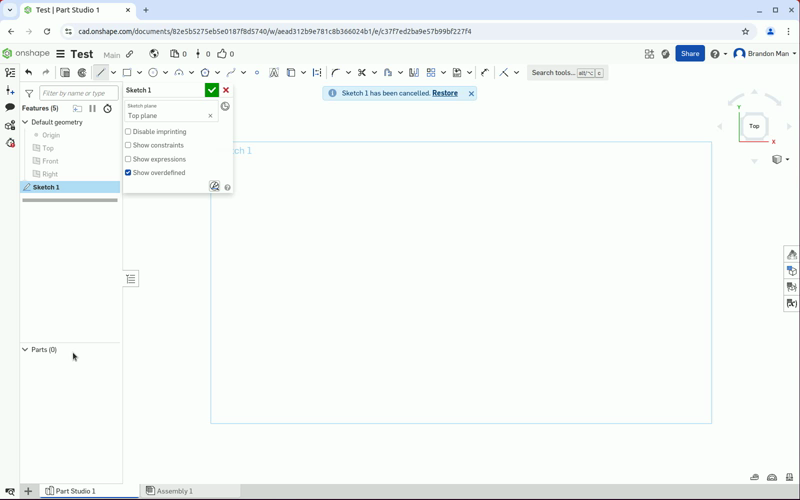
mouse_move(389, 313)
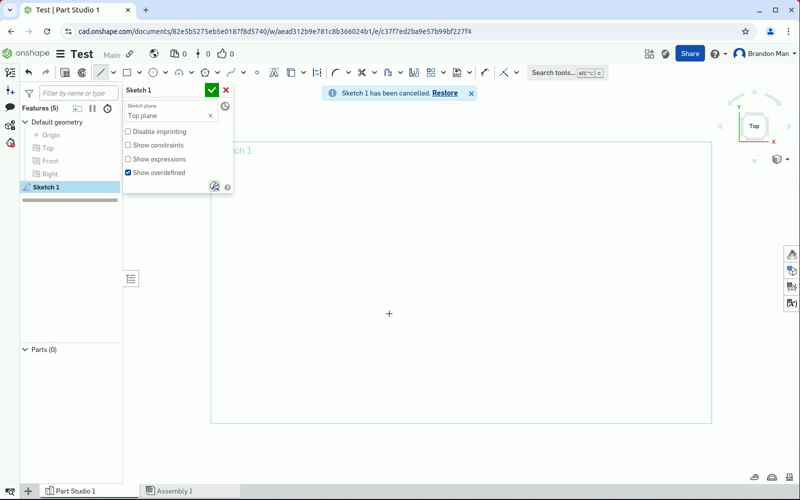
click(389, 313)
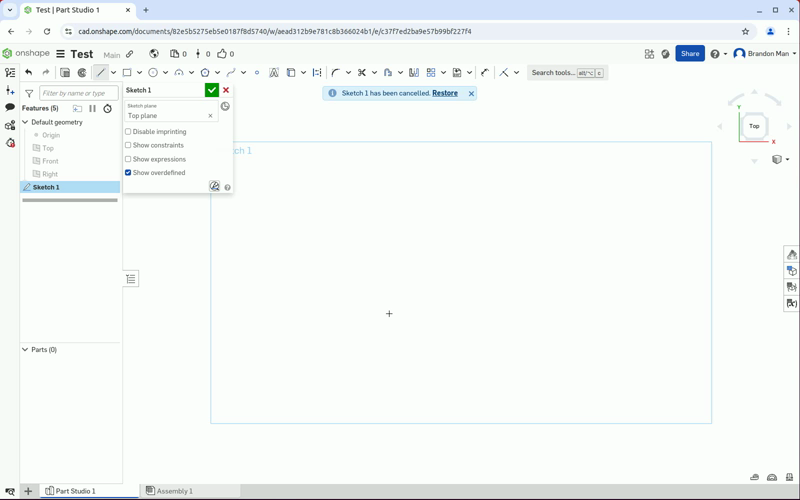
key_up(shift)
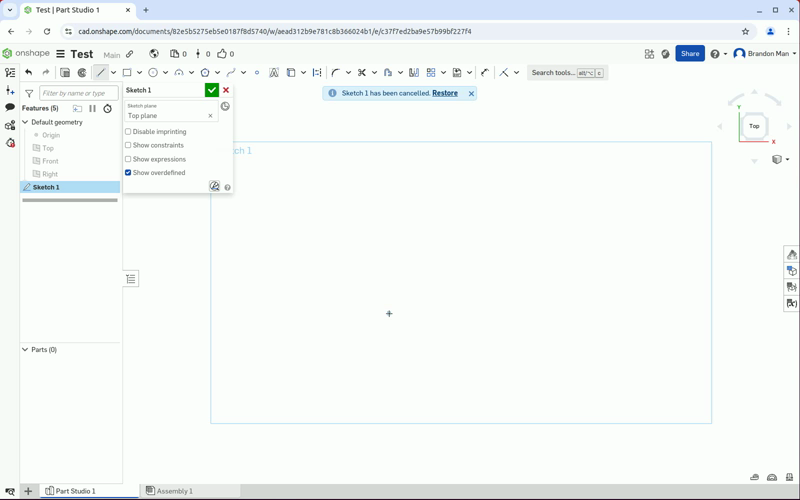
key_down(shift)
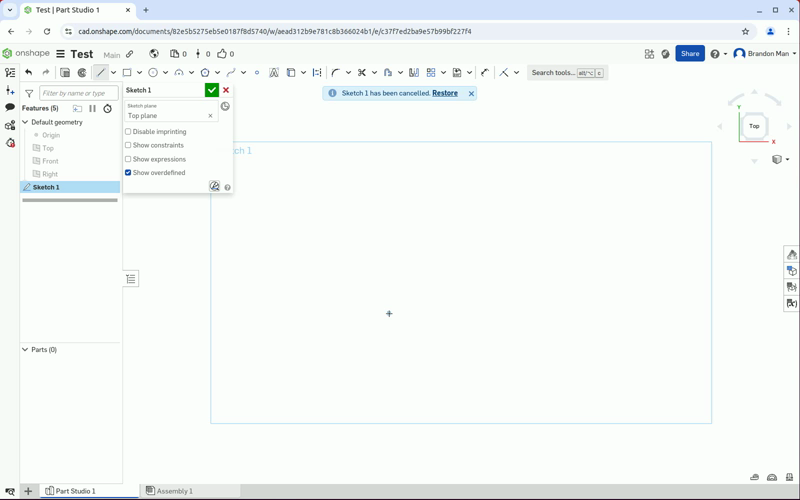
mouse_move(486, 313)
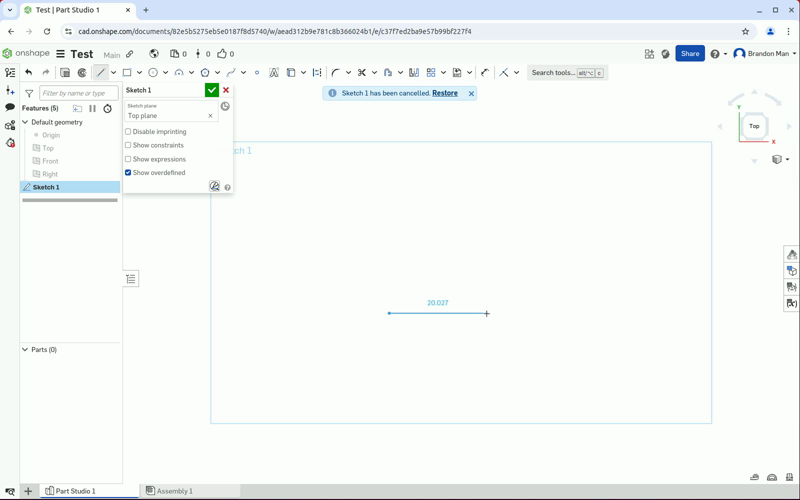
click(486, 313)
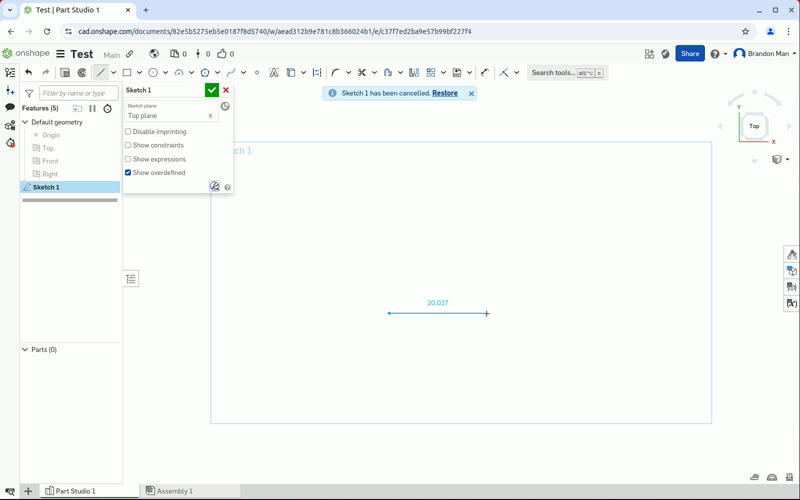
key_up(shift)
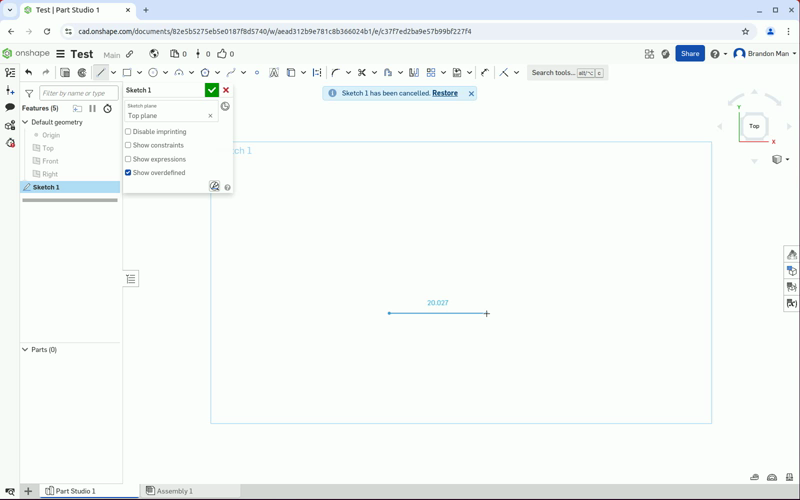
key_down(shift)
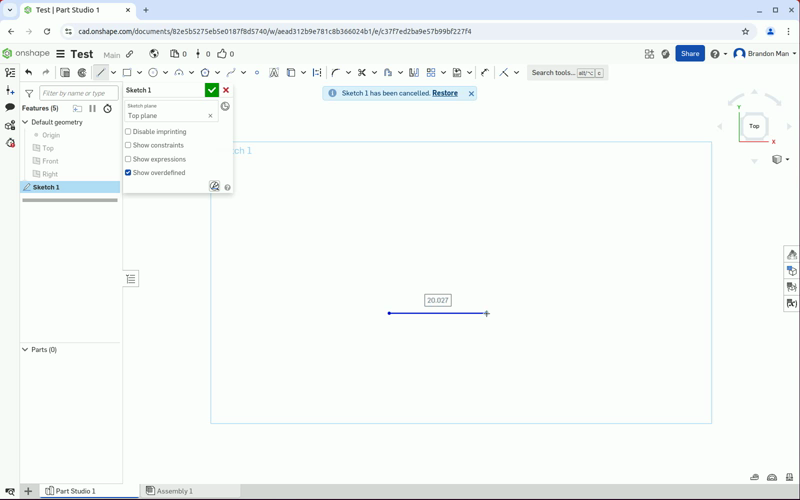
mouse_move(486, 170)
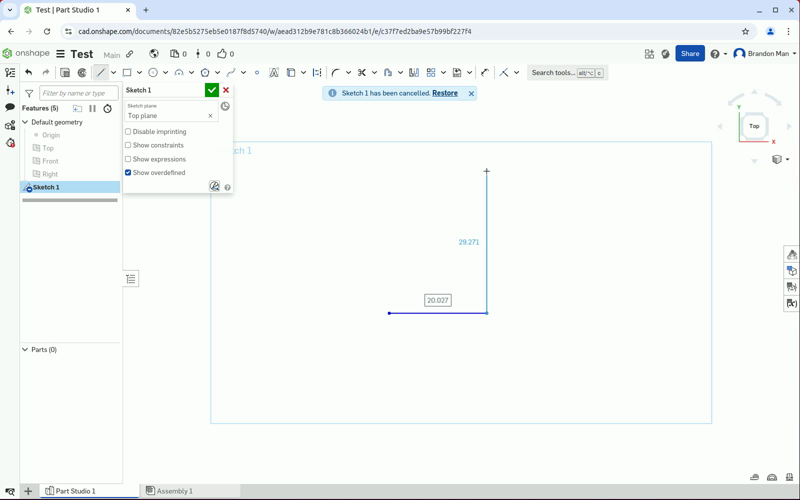
click(486, 170)
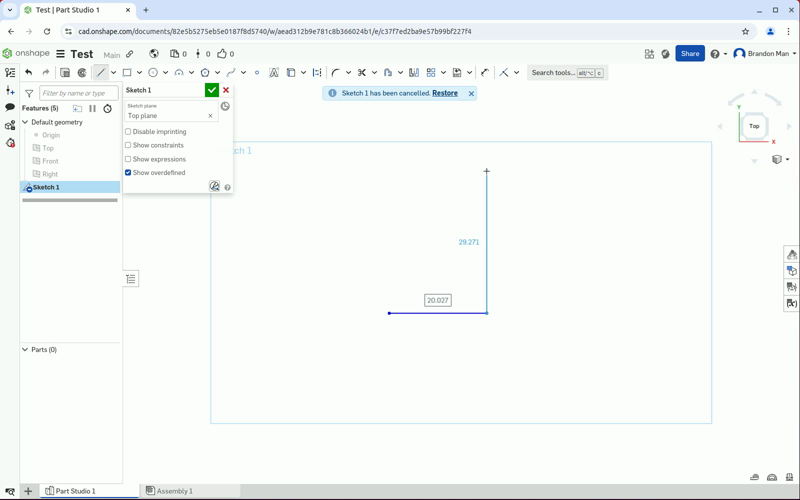
key_up(shift)
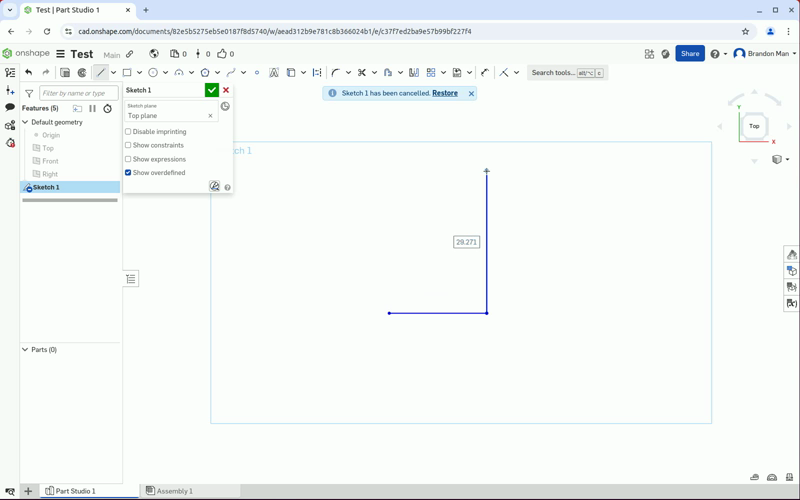
key_down(shift)
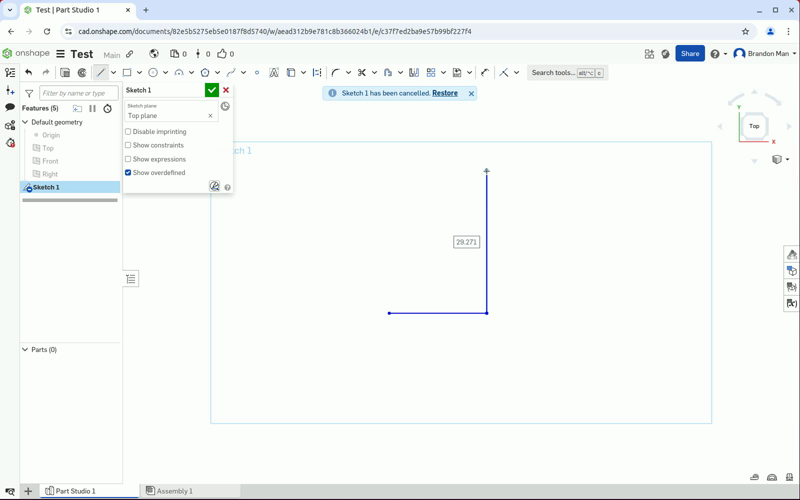
mouse_move(389, 170)
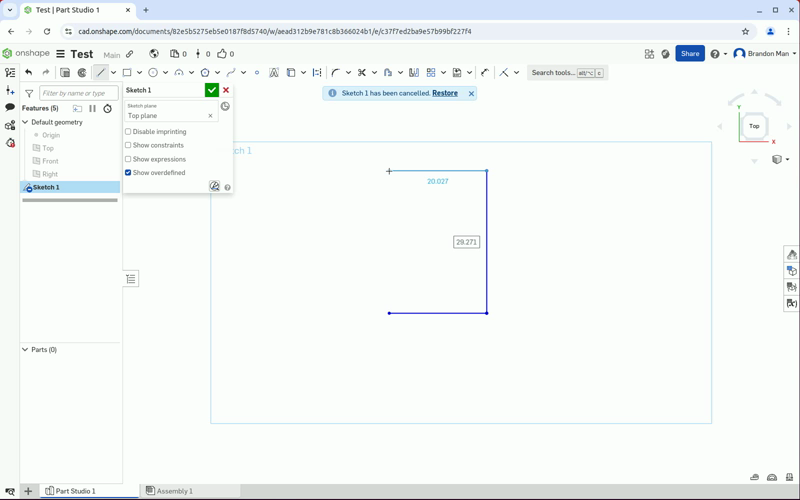
click(389, 170)
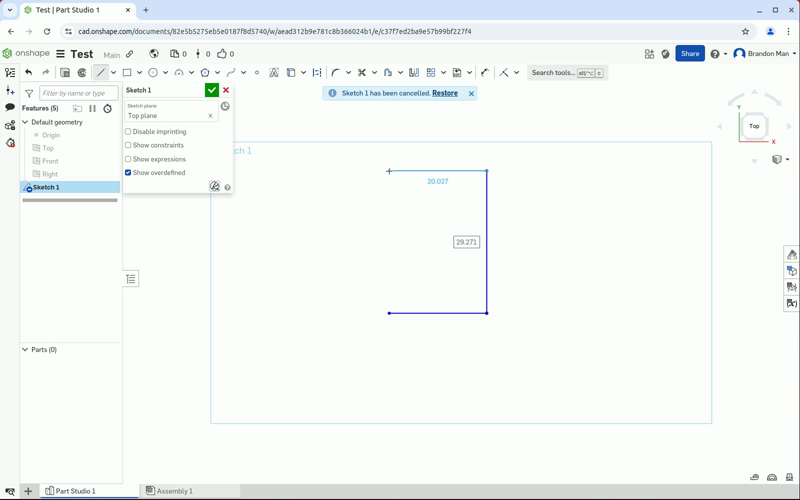
key_up(shift)
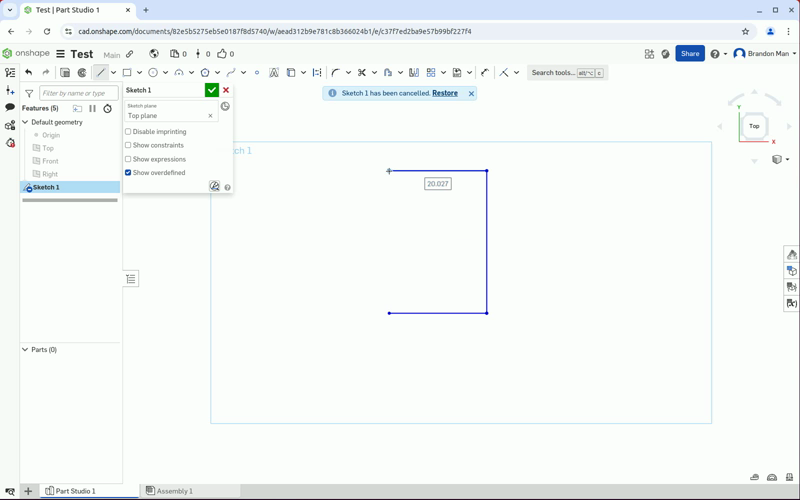
key_down(shift)
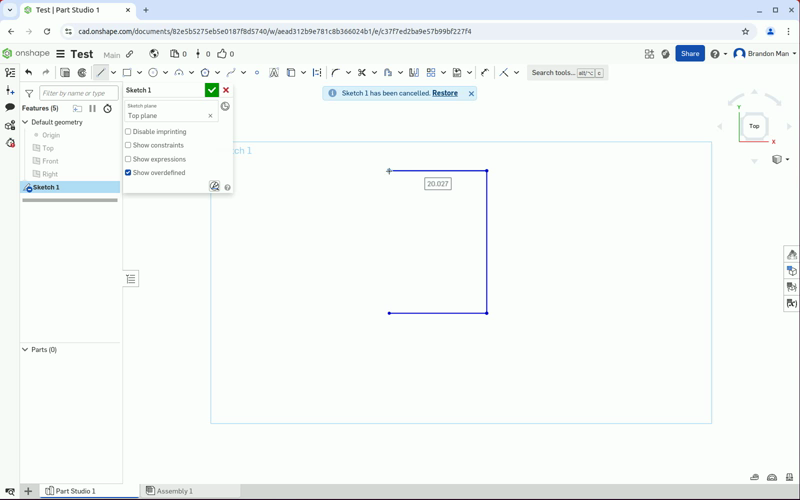
mouse_move(389, 313)
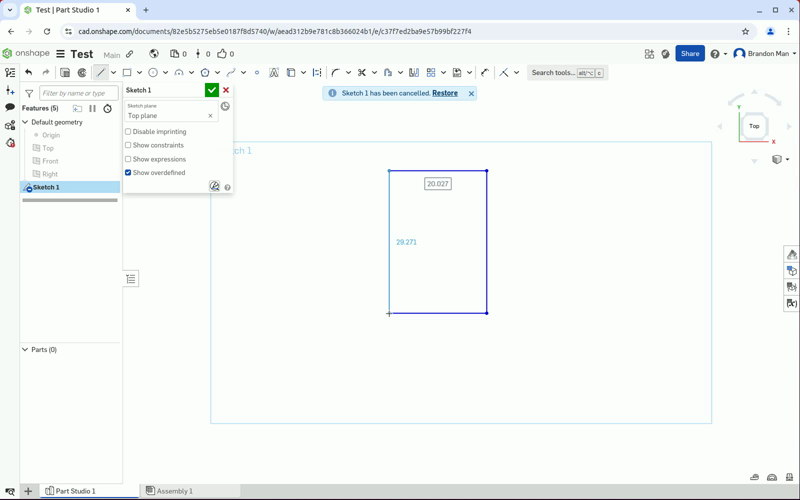
key_up(shift)
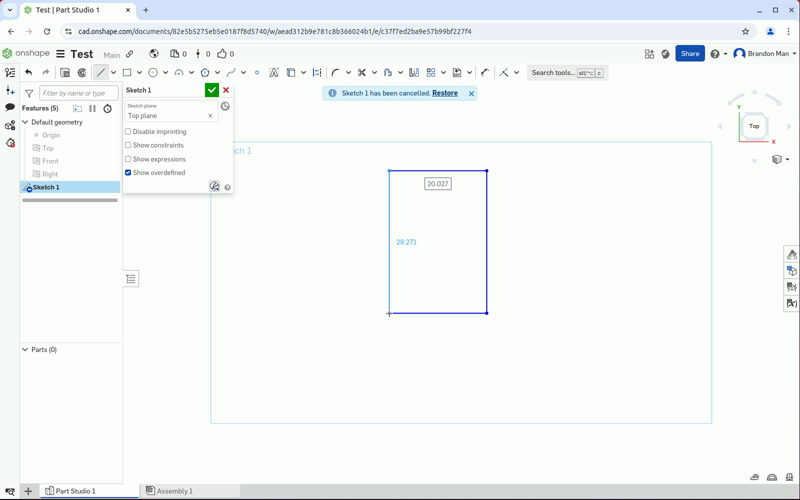
click(389, 313)
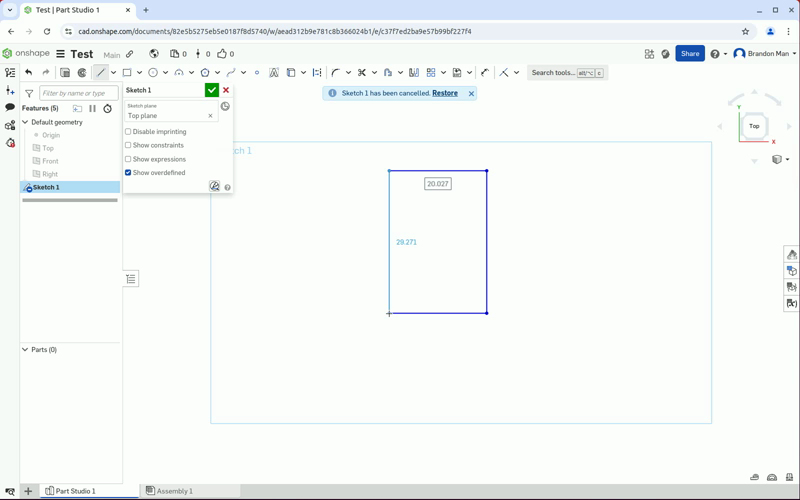
key(esc)
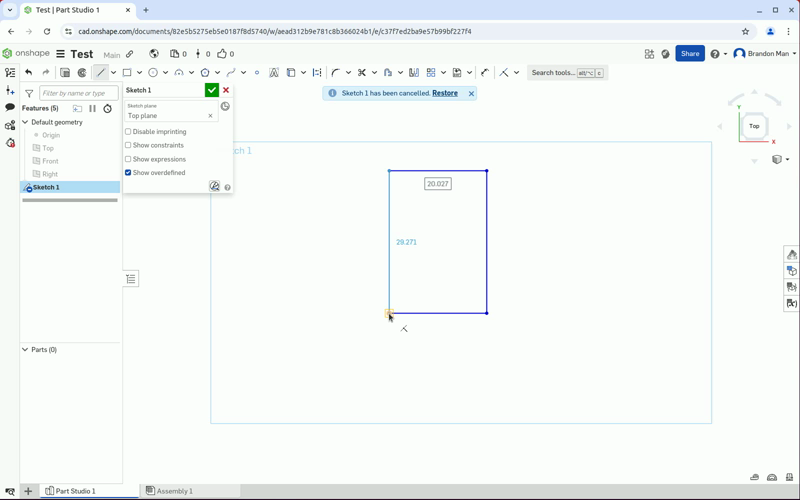
mouse_move(419, 244)
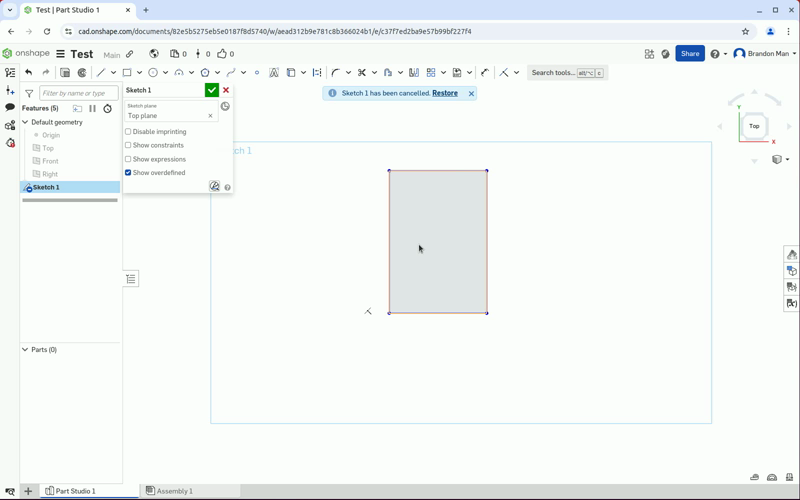
click(419, 244)
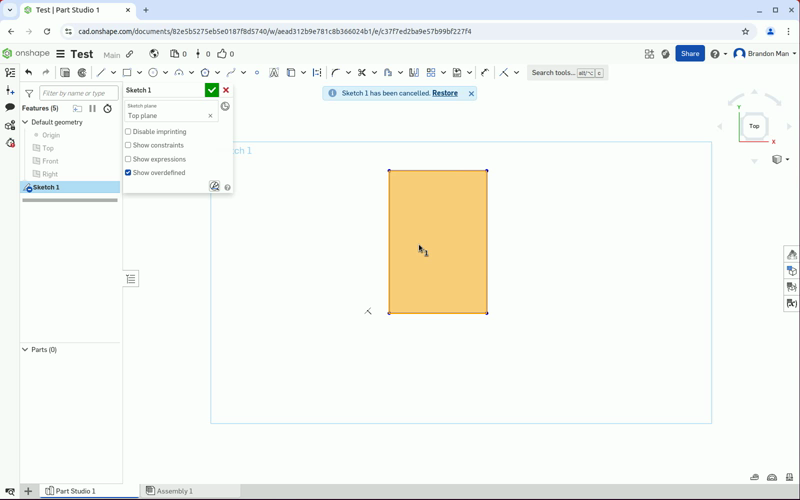
mouse_move(73, 352)
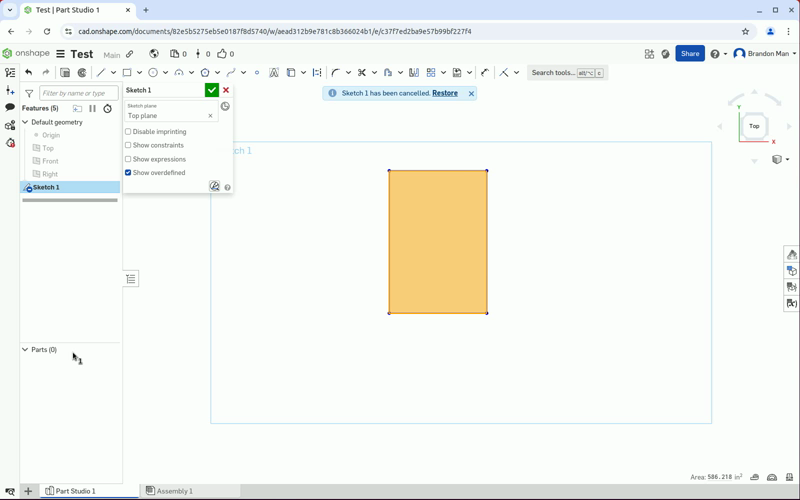
key(shift+y)
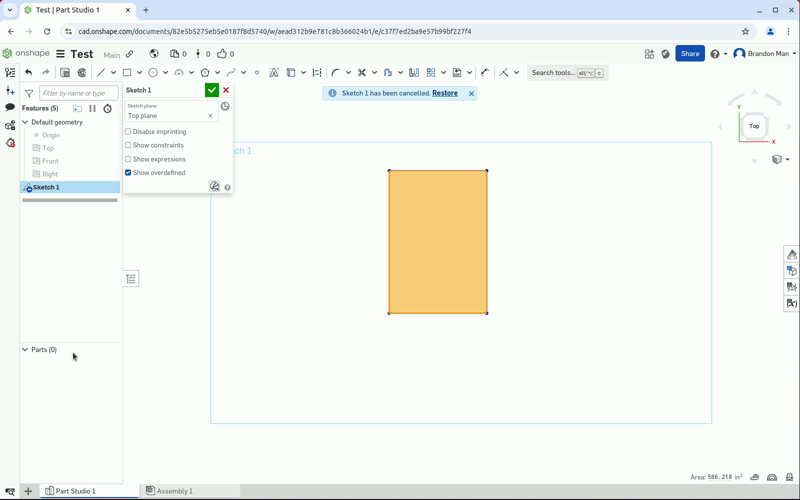
key(shift+e)
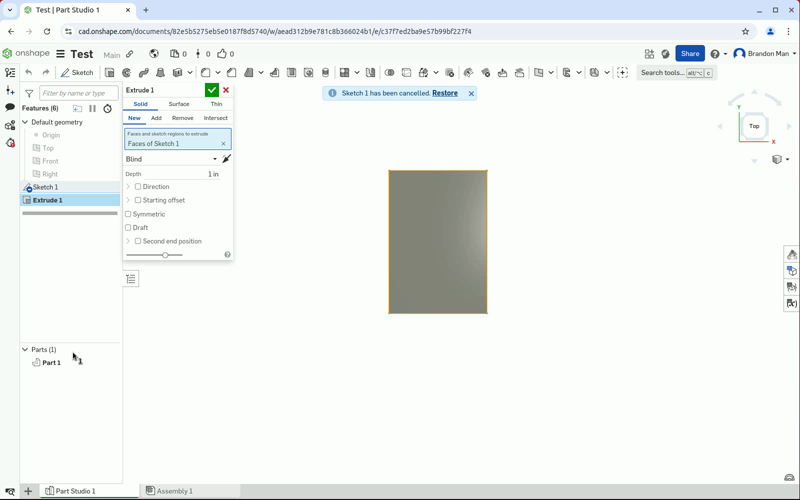
mouse_move(143, 106)
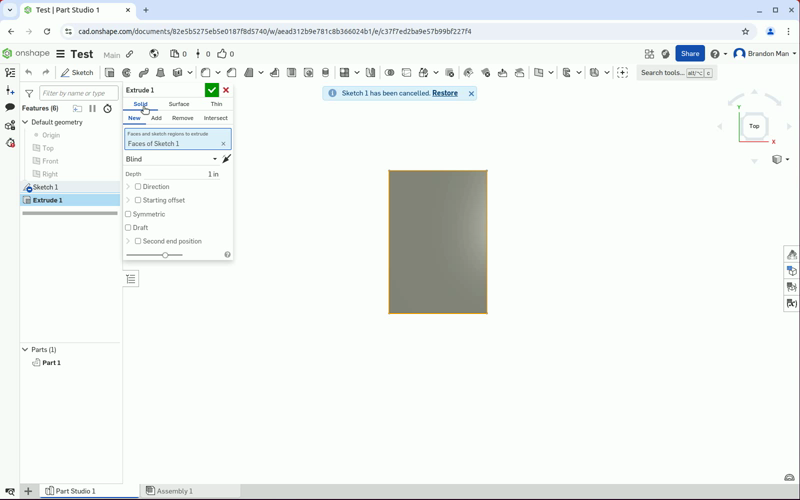
click(143, 106)
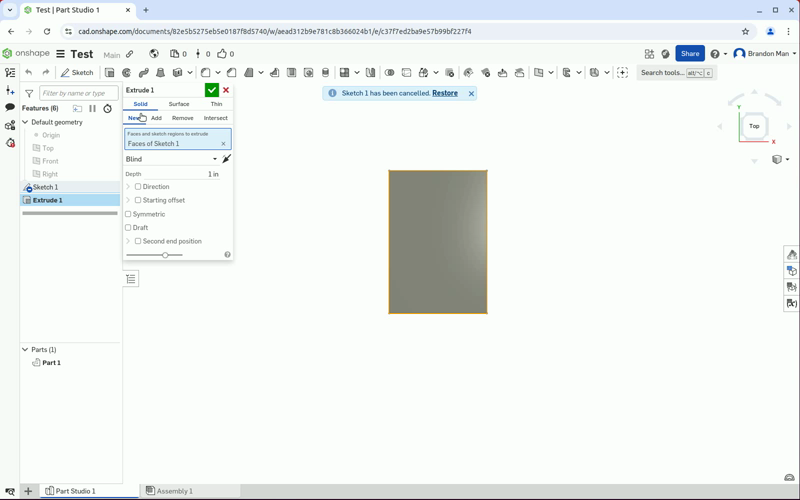
mouse_move(137, 120)
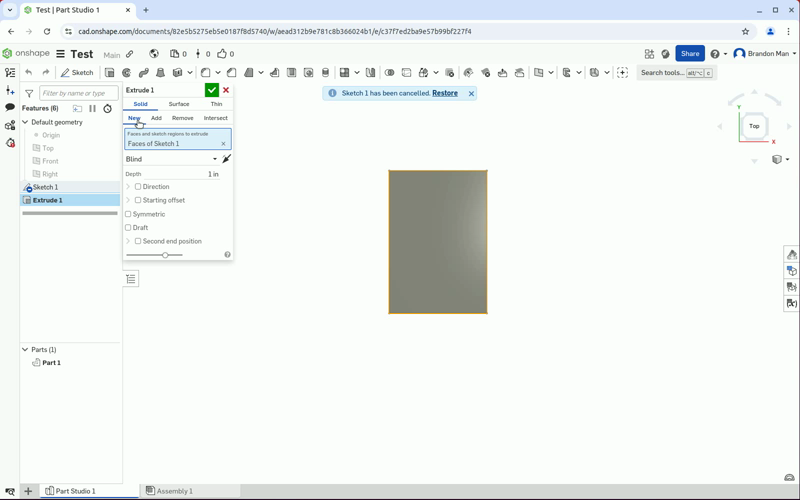
click(137, 120)
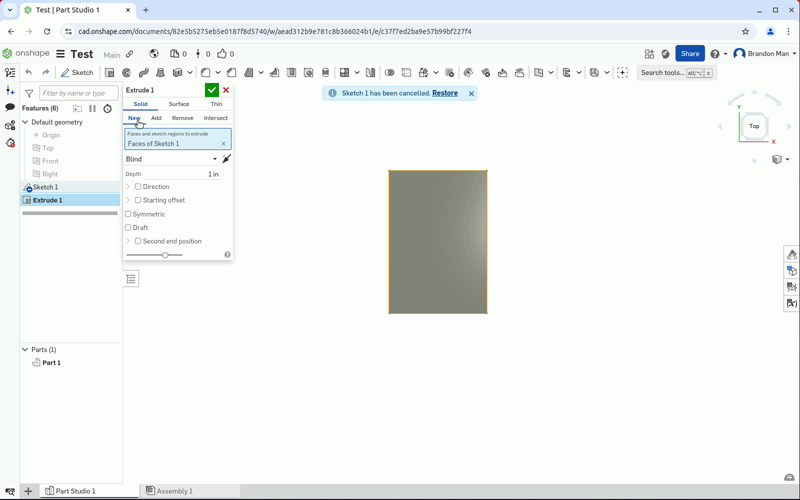
key(tab, 4)
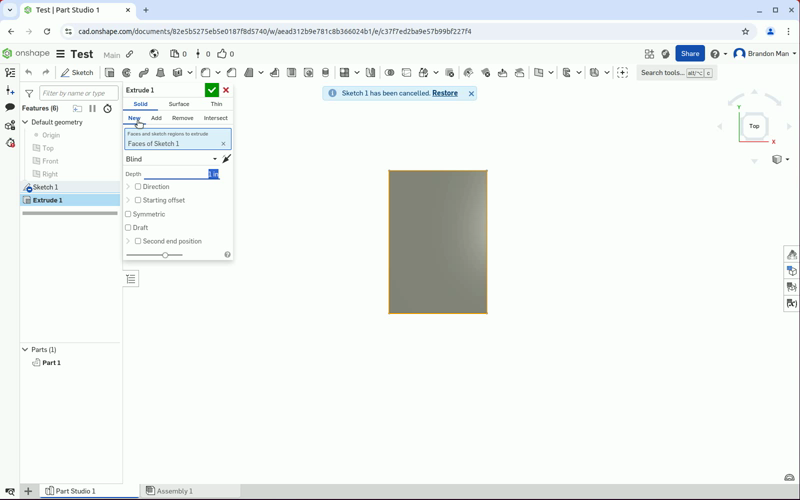
text(1.444)
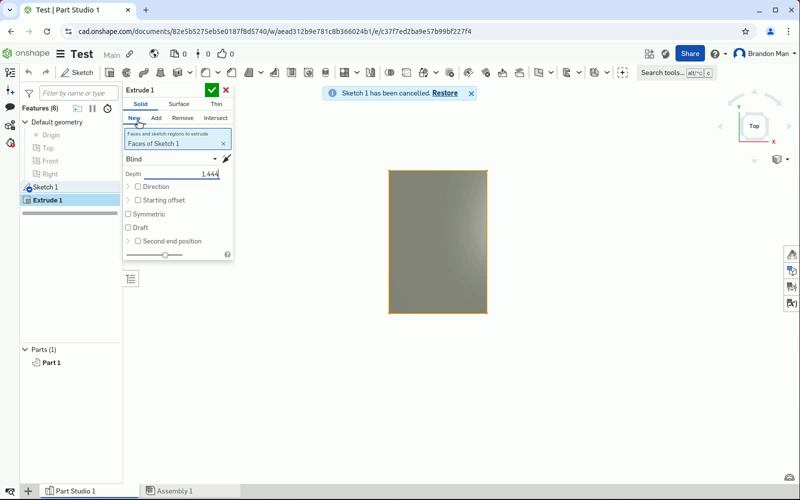
key(enter)
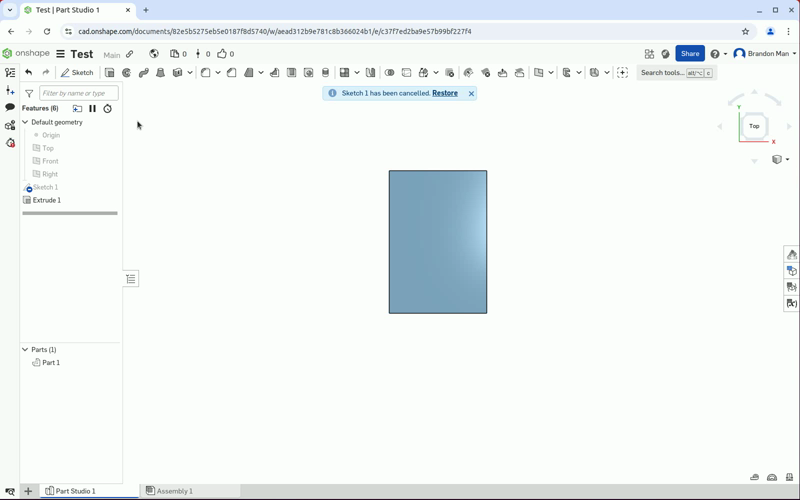
key(shift+h)
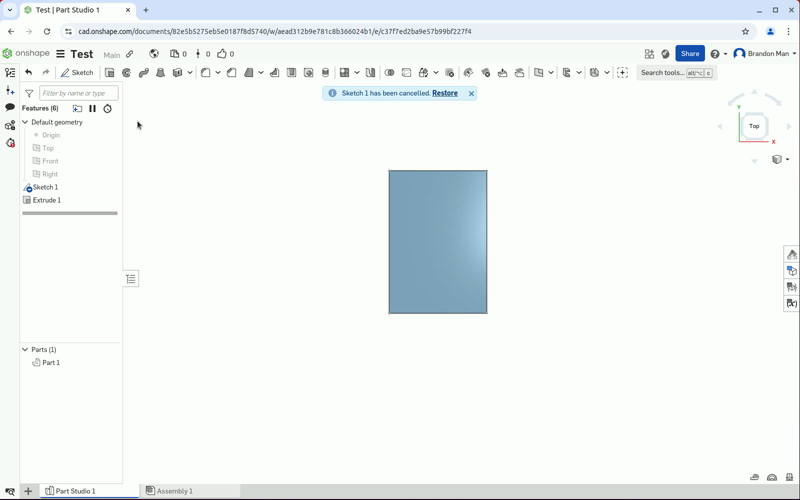
key(shift+h)
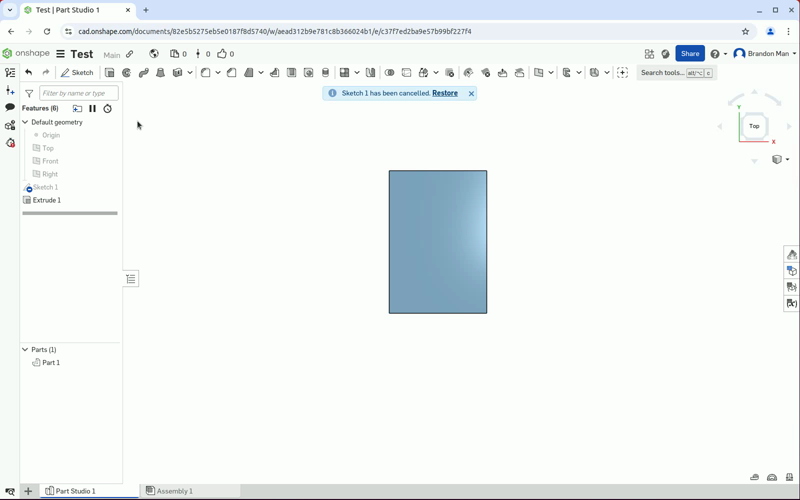
mouse_move(73, 189)
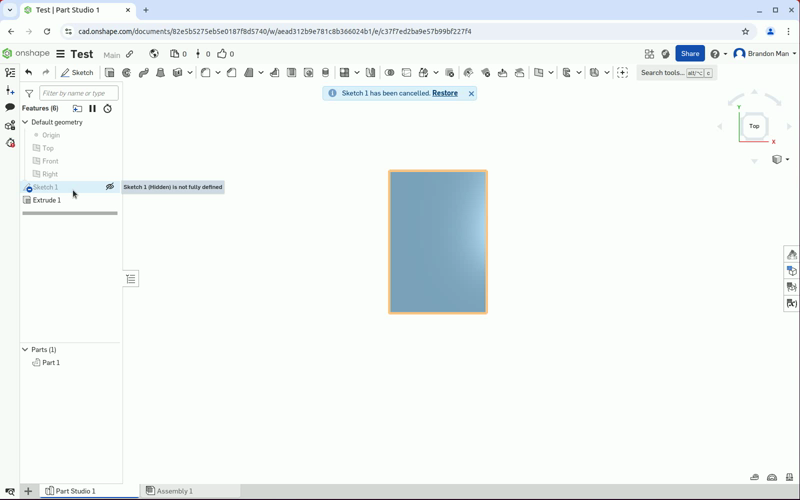
click(73, 189)
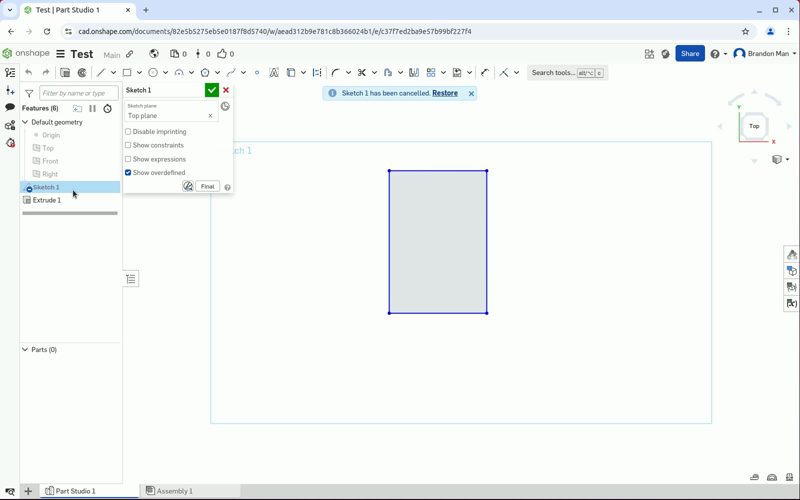
mouse_move(229, 92)
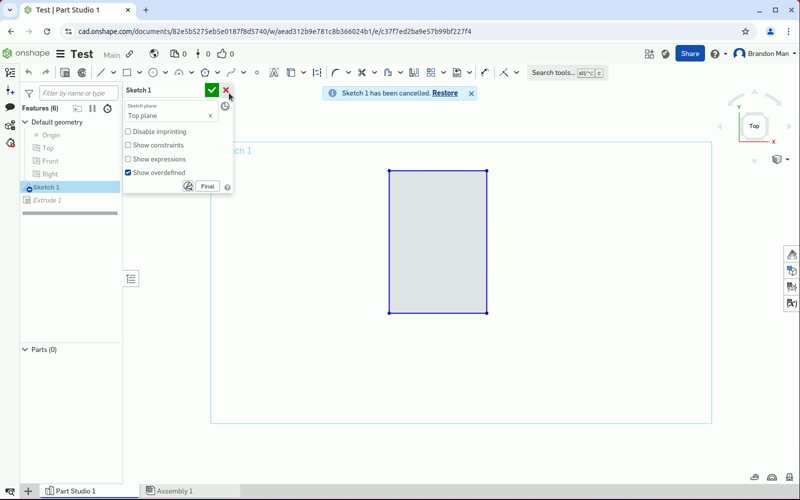
click(229, 92)
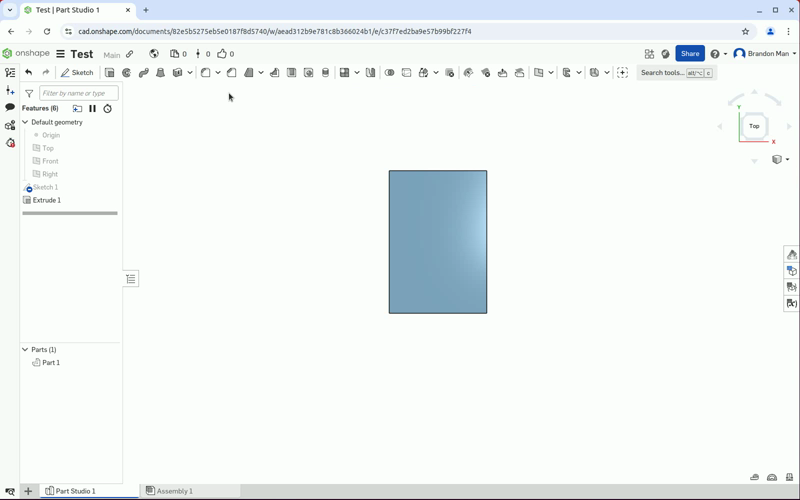
mouse_move(541, 75)
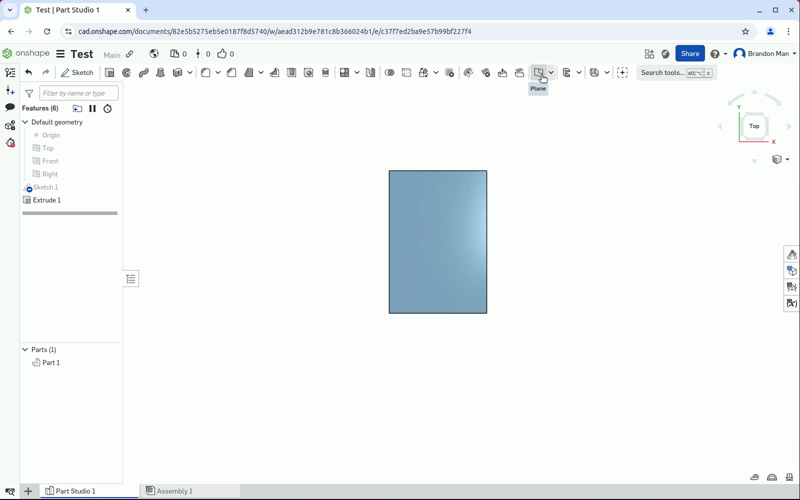
click(541, 75)
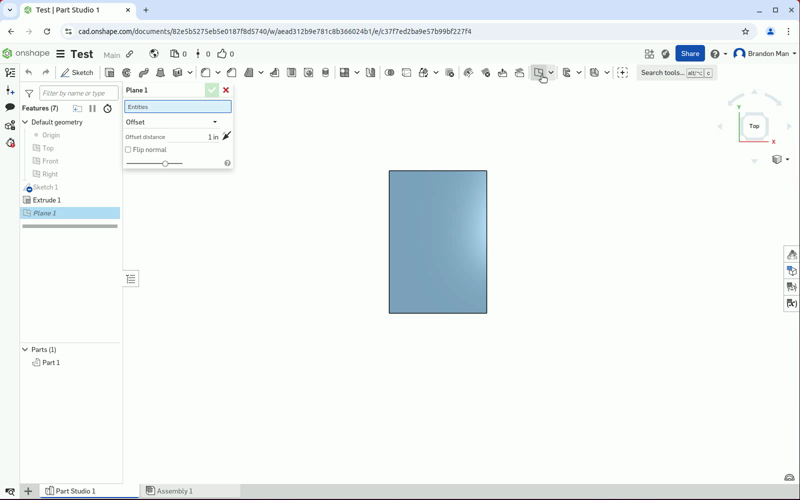
mouse_move(73, 150)
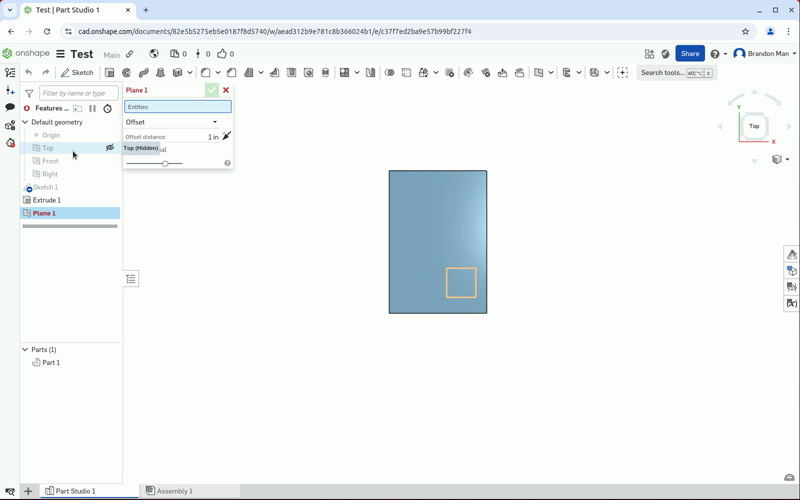
click(73, 150)
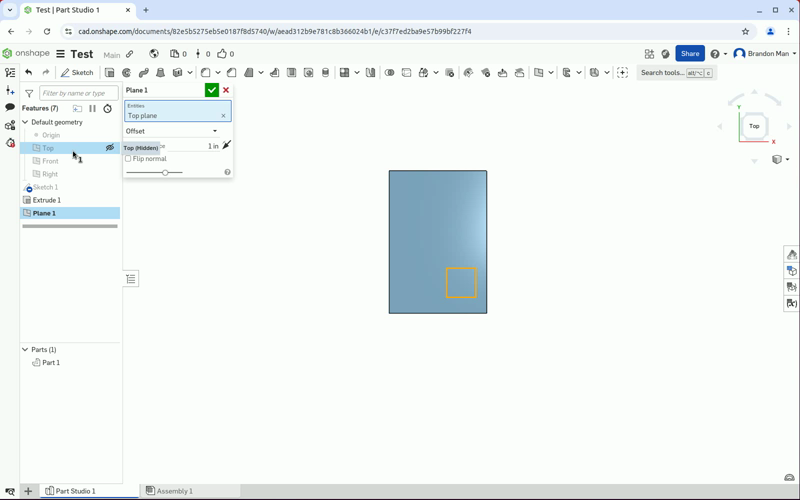
key(tab, 2)
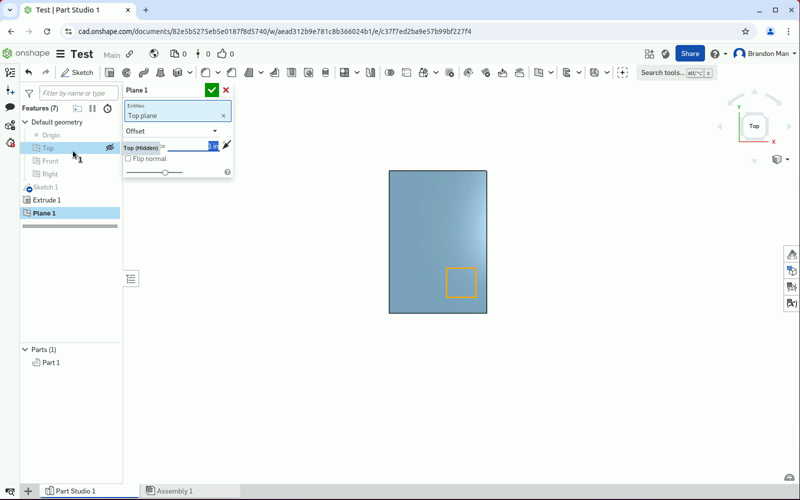
text(1.448)
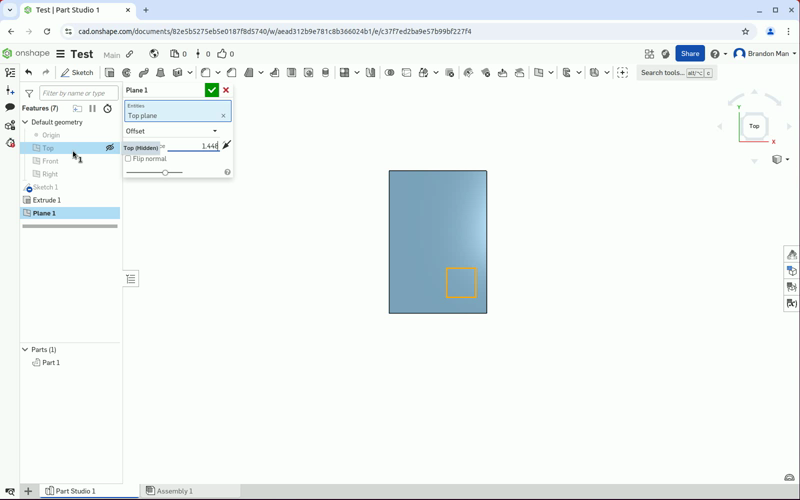
key(enter, 2)
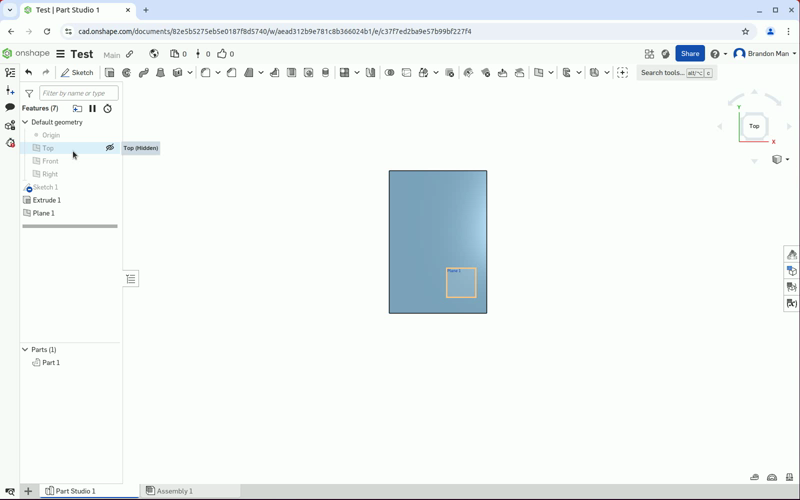
key(shift+s)
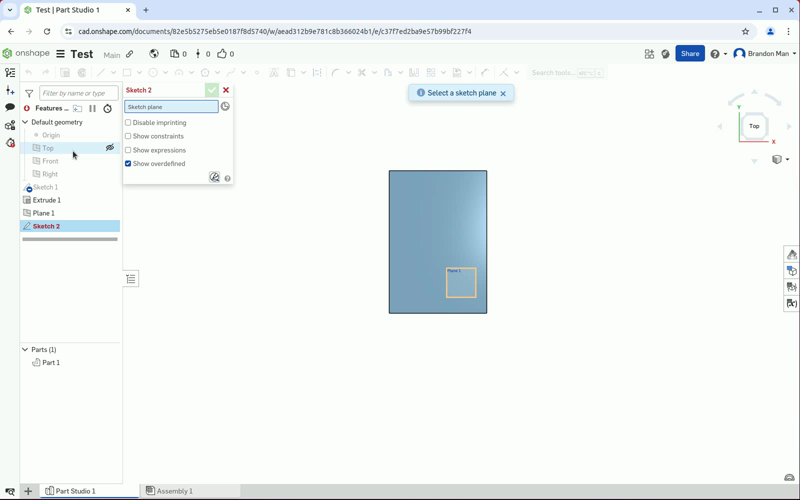
mouse_move(73, 215)
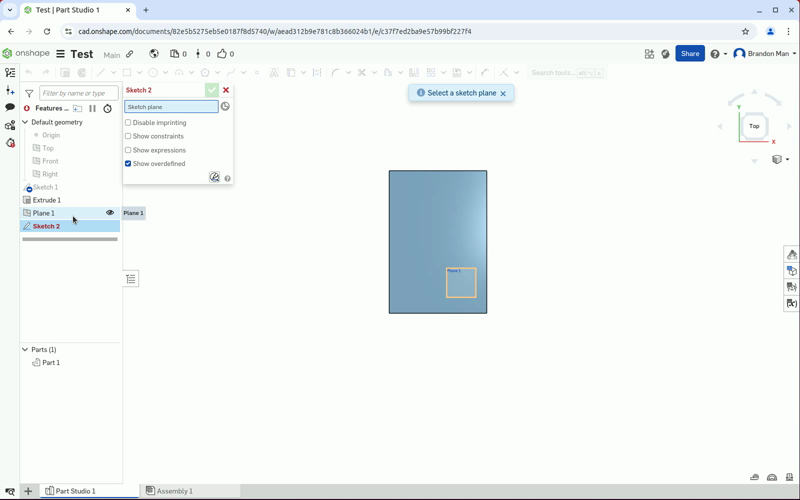
click(73, 215)
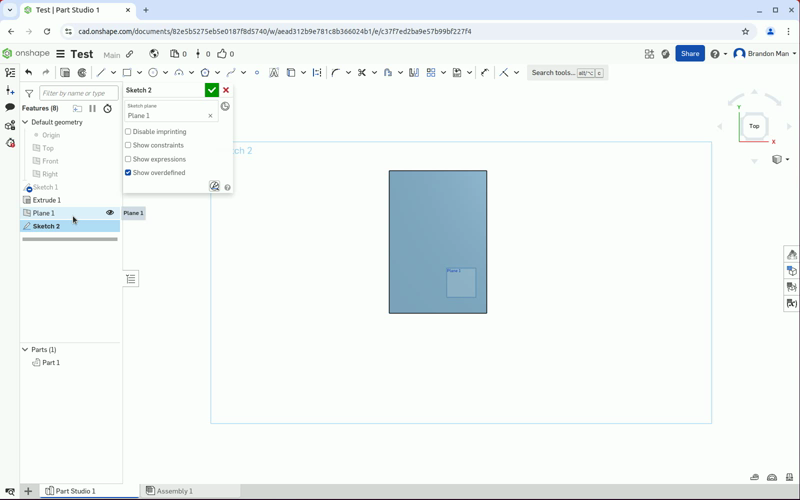
mouse_move(73, 352)
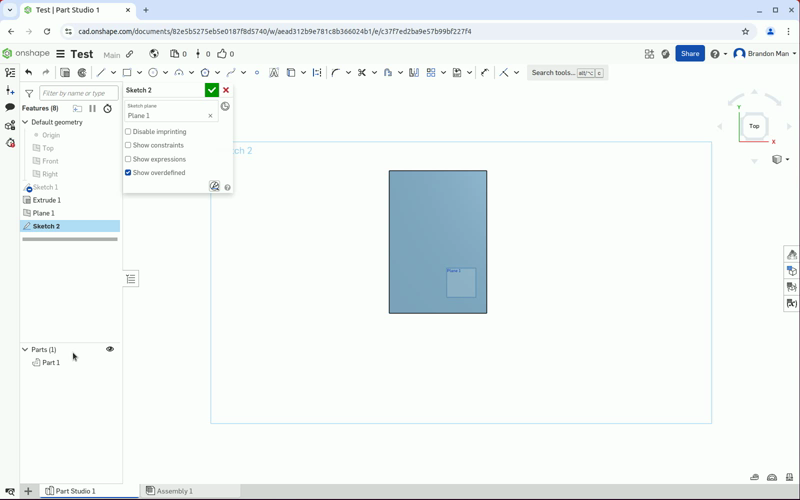
key(y)
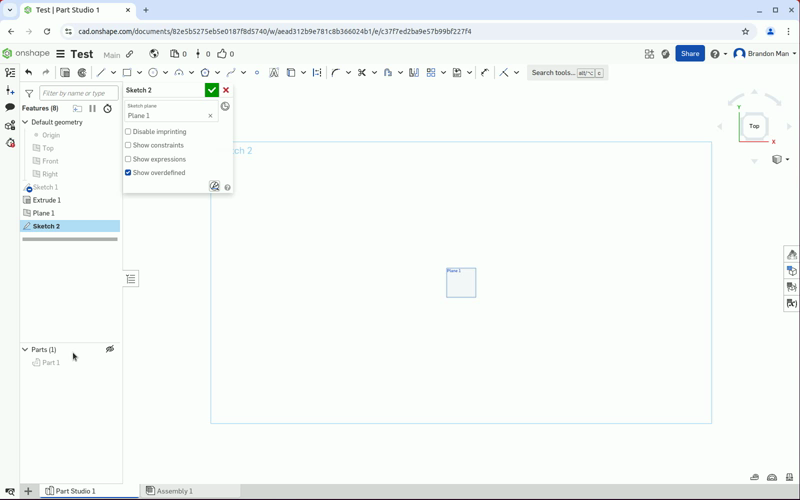
key(l)
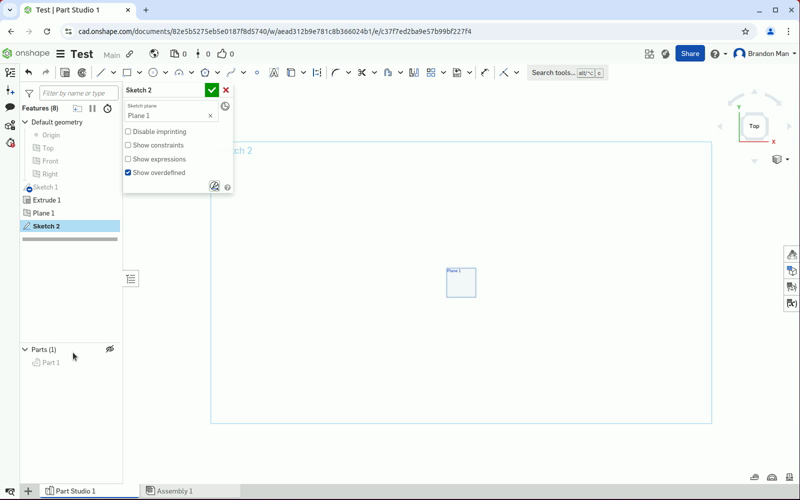
key_down(shift)
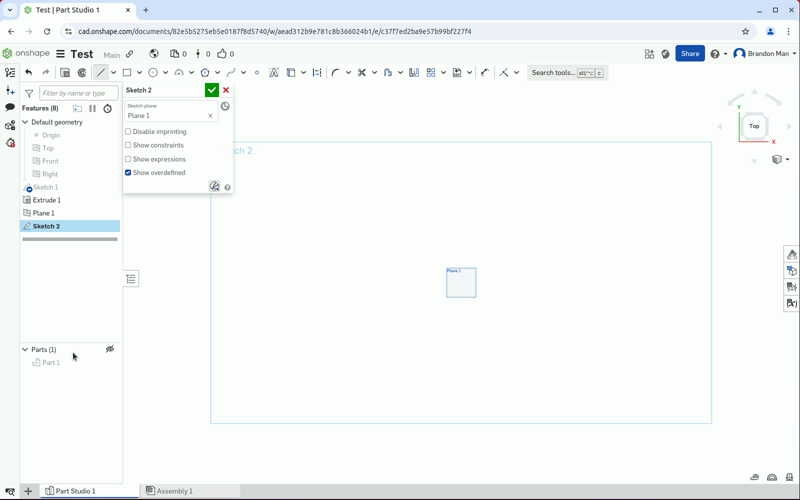
mouse_move(389, 306)
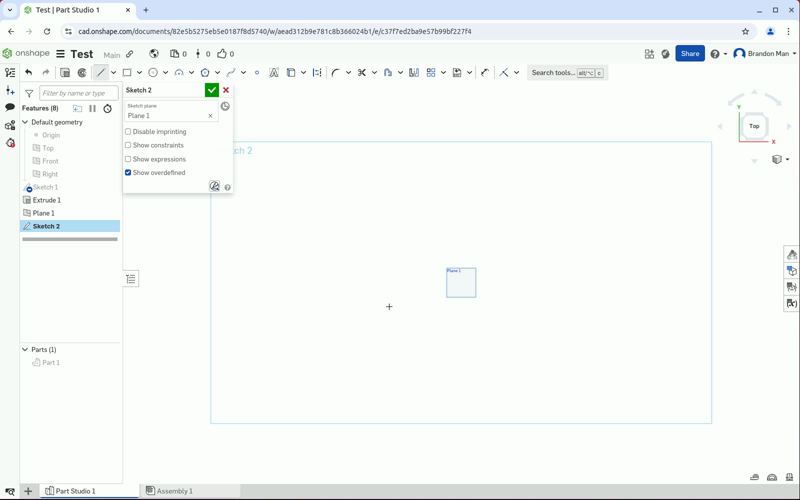
click(389, 306)
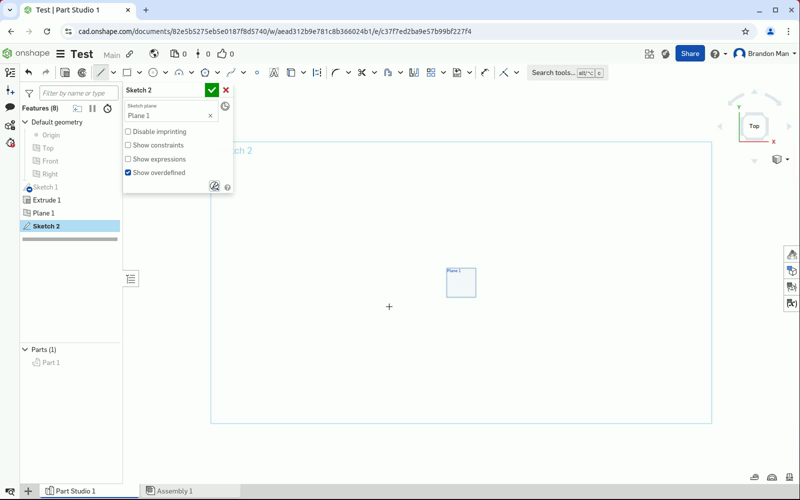
key_up(shift)
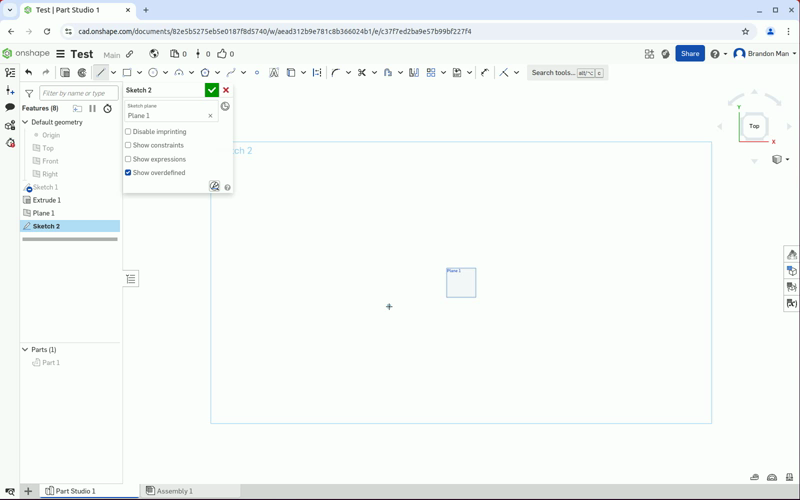
key_down(shift)
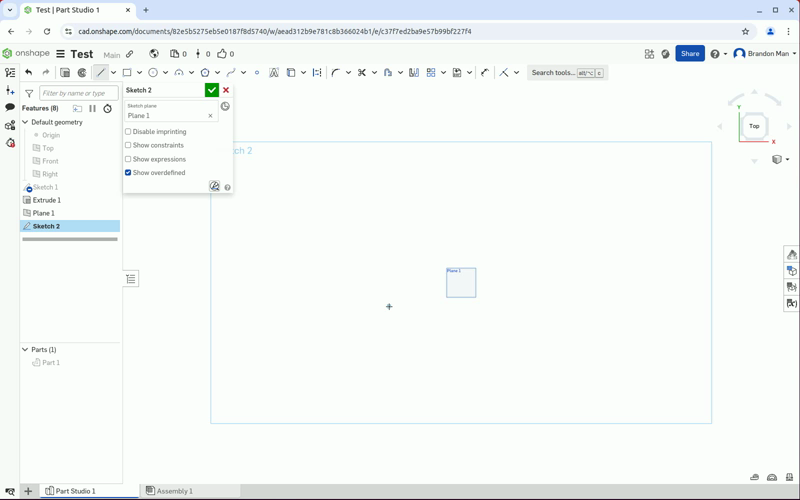
mouse_move(419, 306)
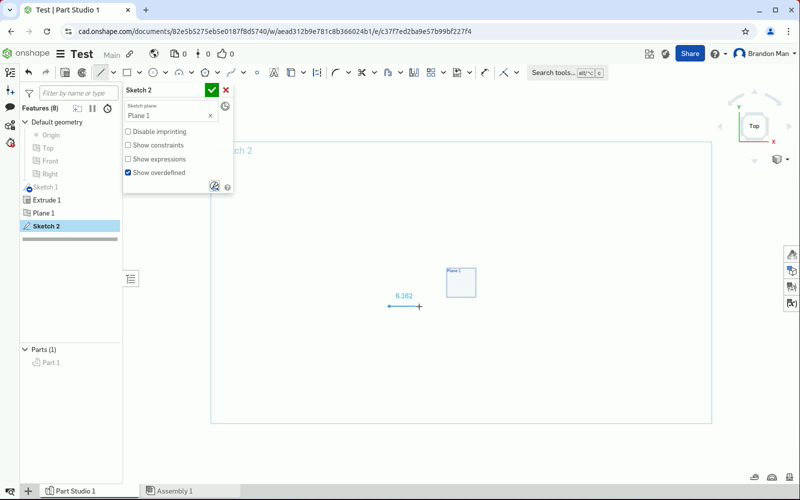
mouse_move(395, 306)
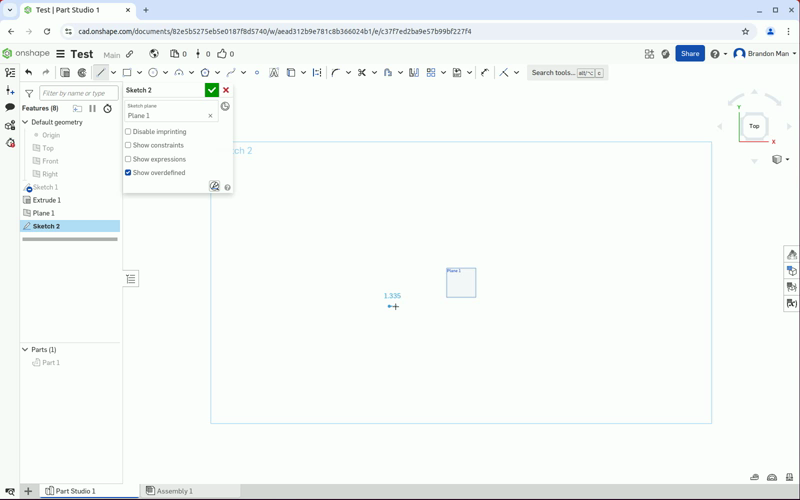
scroll(6)
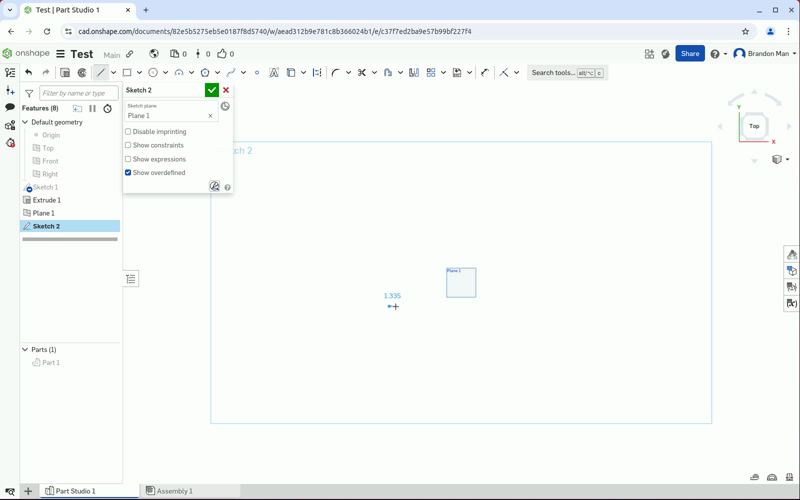
scroll(6)
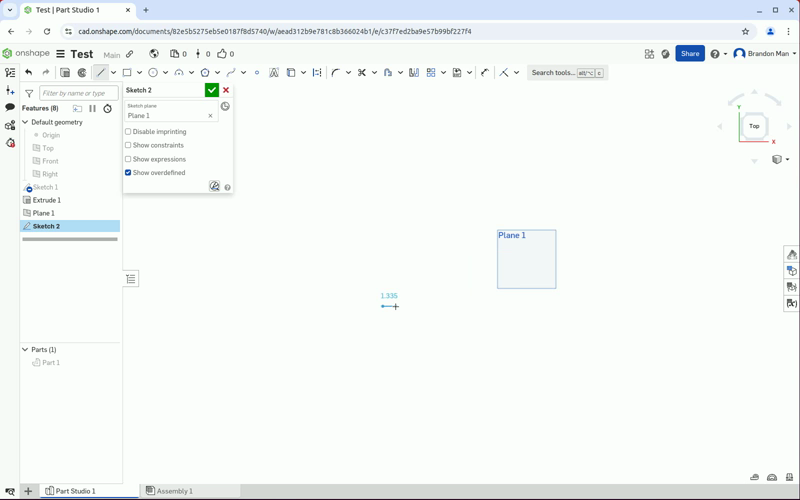
scroll(6)
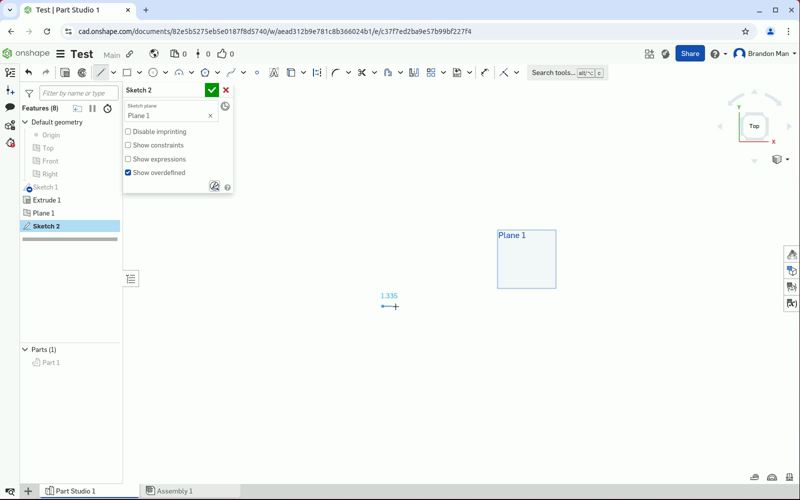
scroll(6)
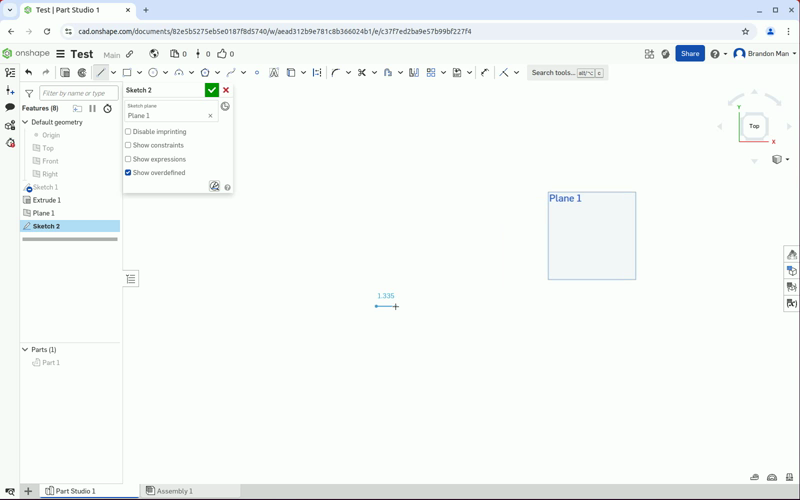
scroll(6)
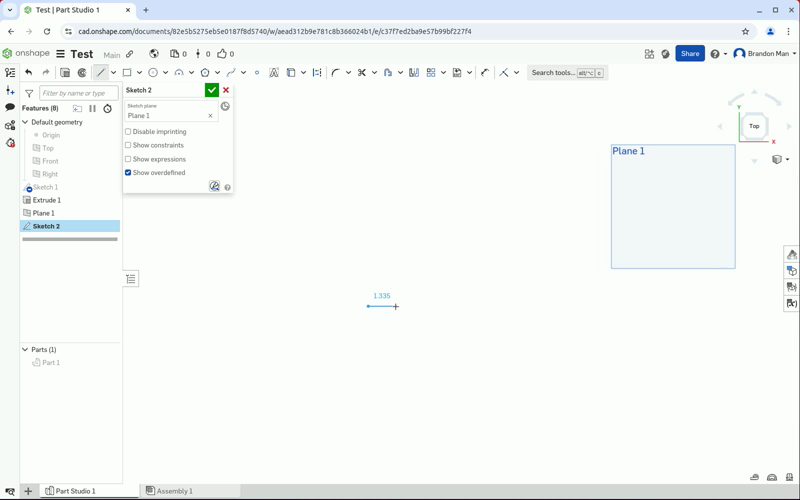
scroll(6)
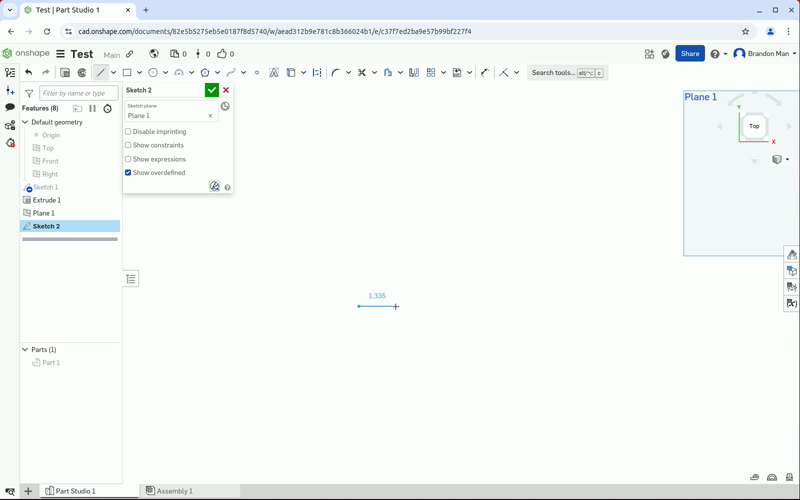
scroll(6)
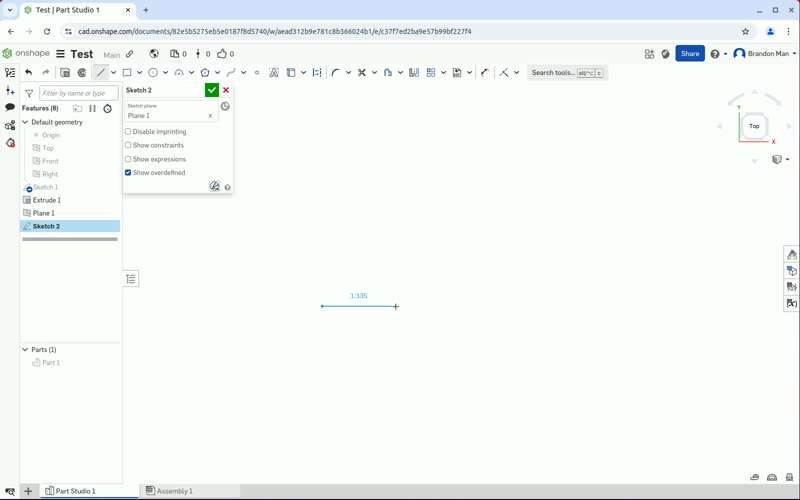
click(395, 306)
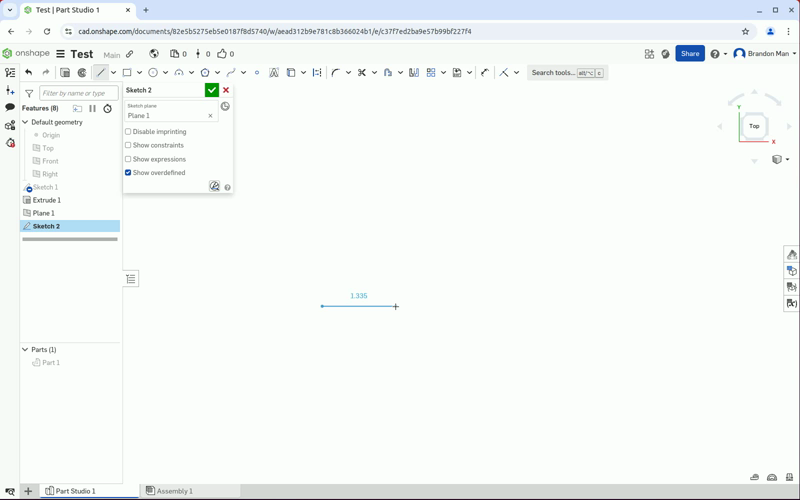
scroll(-6)
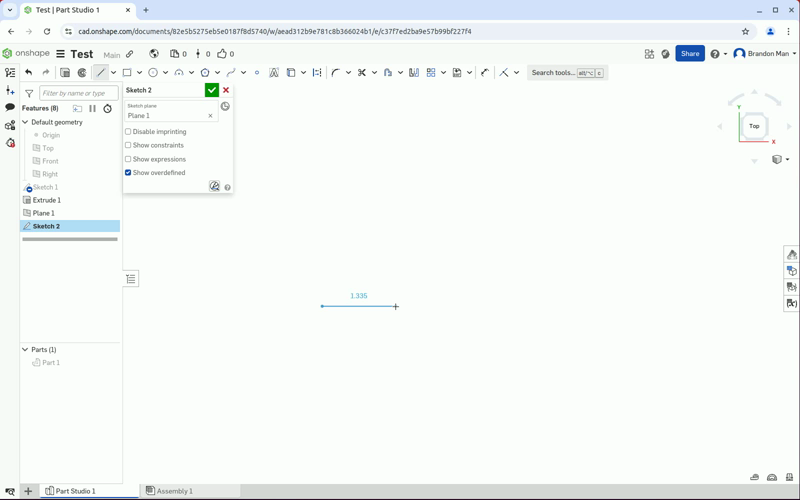
scroll(-6)
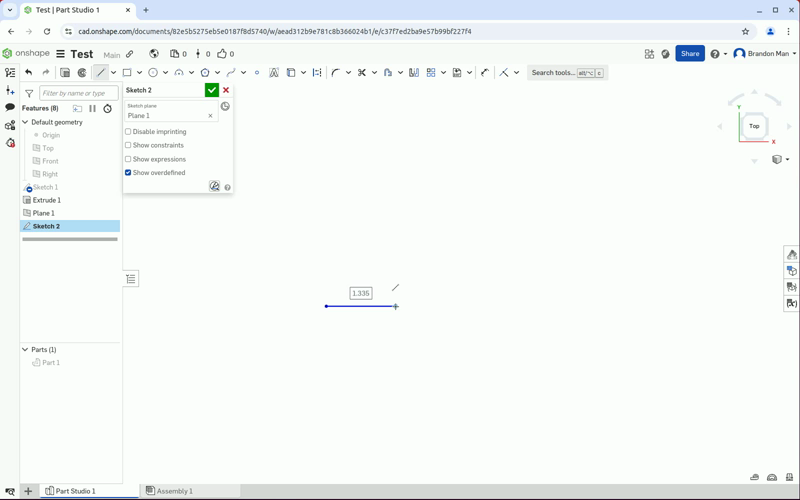
scroll(-6)
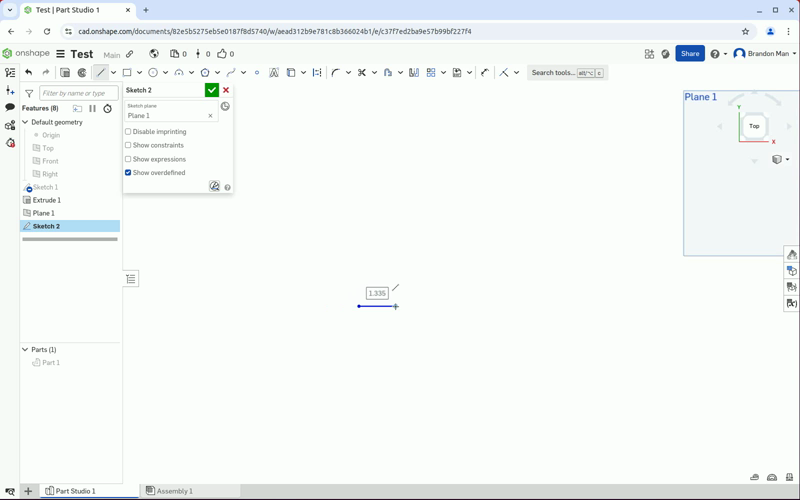
scroll(-6)
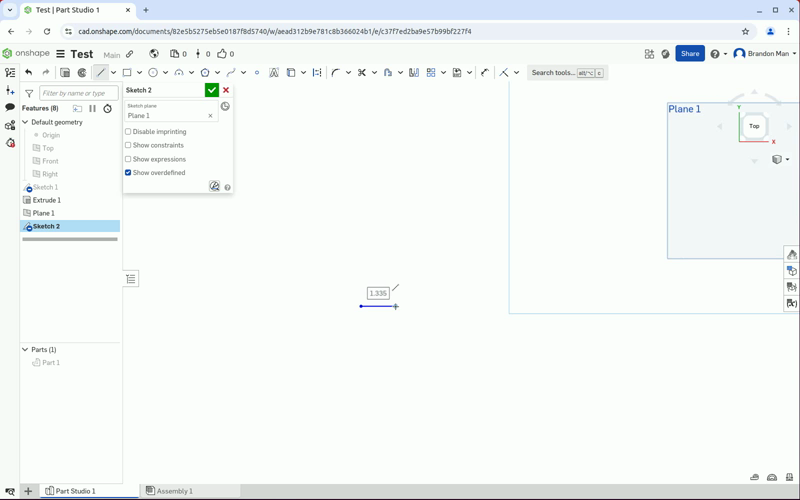
scroll(-6)
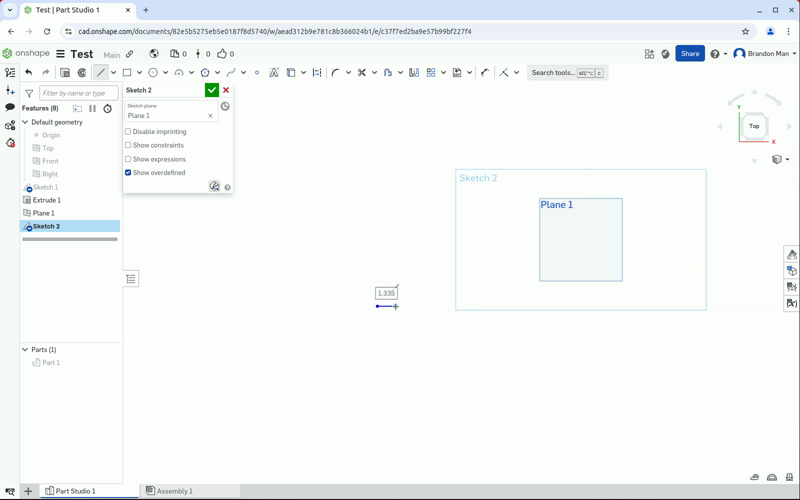
scroll(-6)
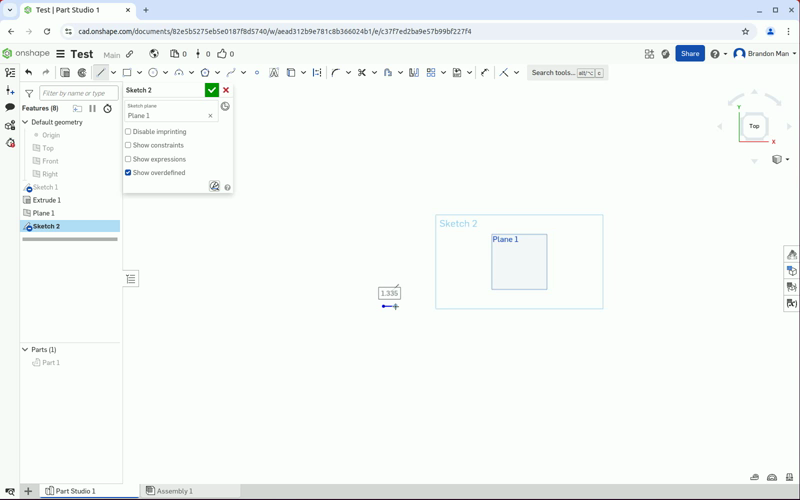
scroll(-6)
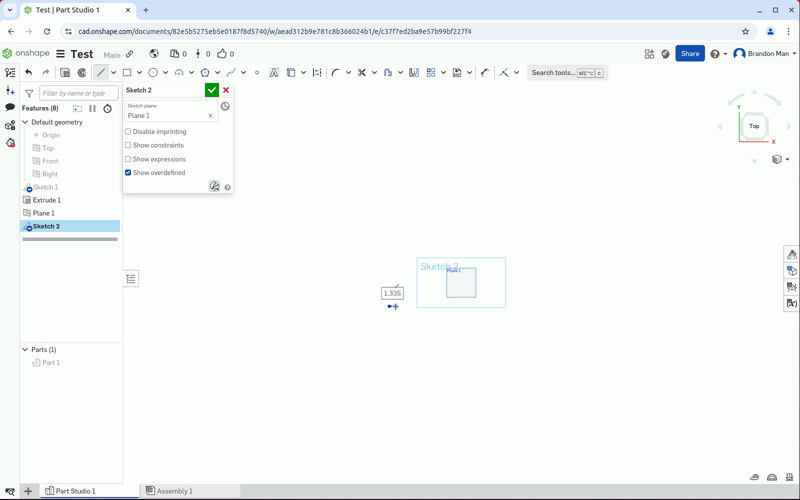
key_up(shift)
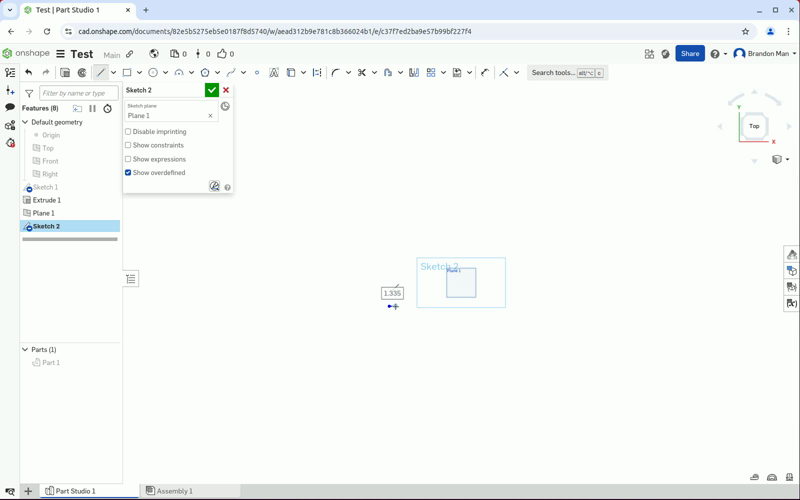
key_down(shift)
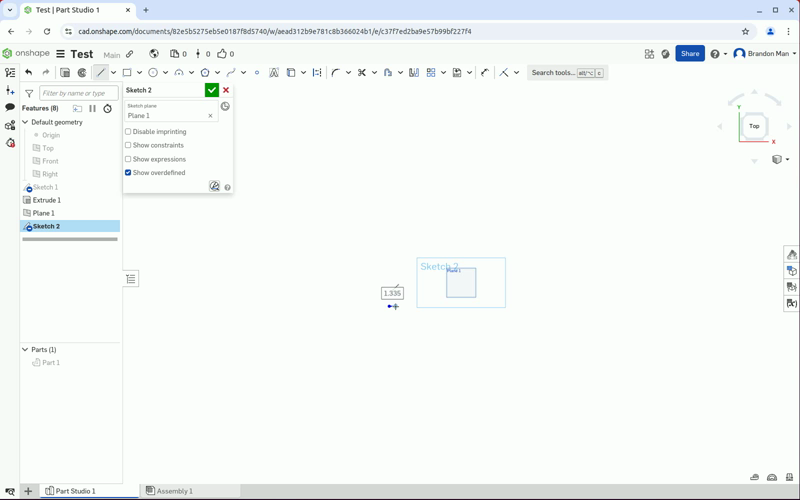
mouse_move(395, 177)
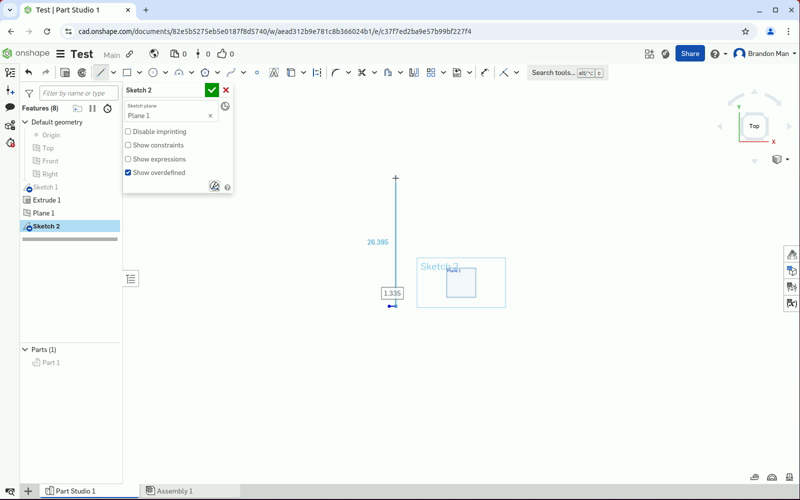
click(395, 177)
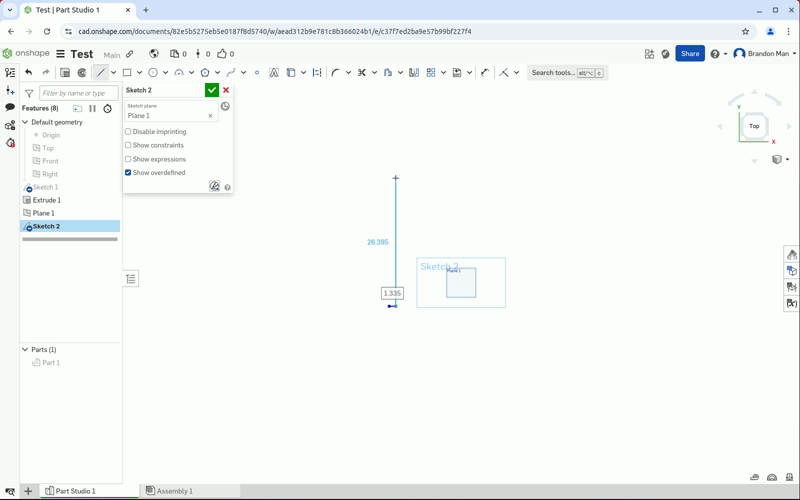
key_up(shift)
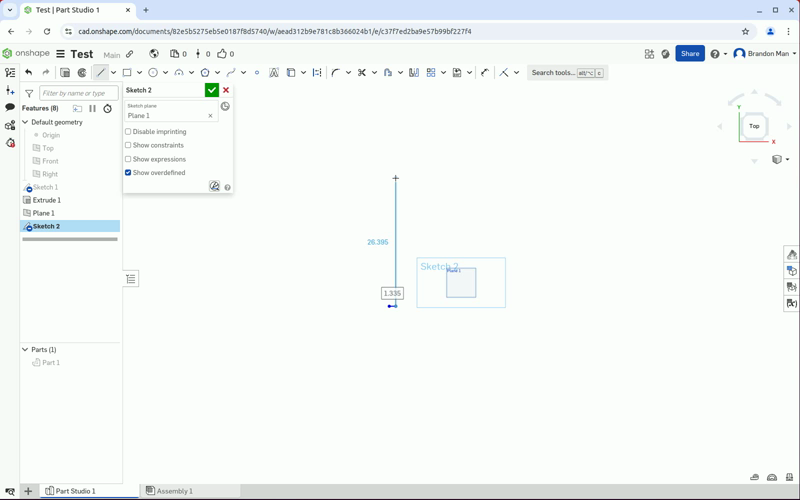
key_down(shift)
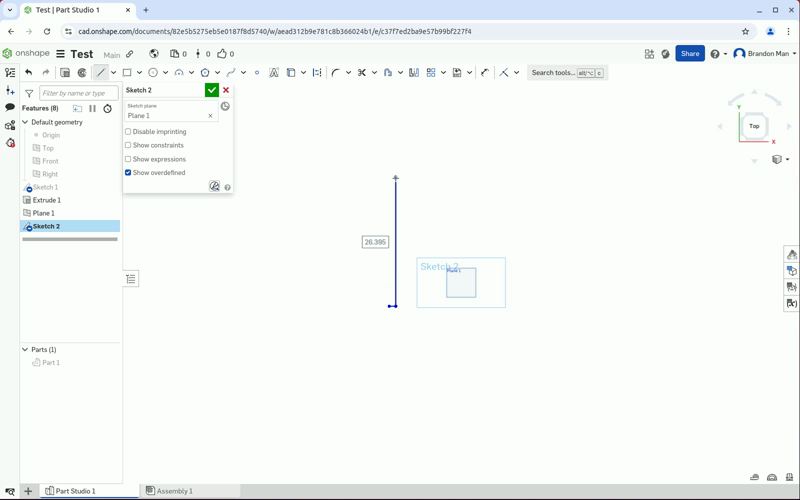
mouse_move(425, 177)
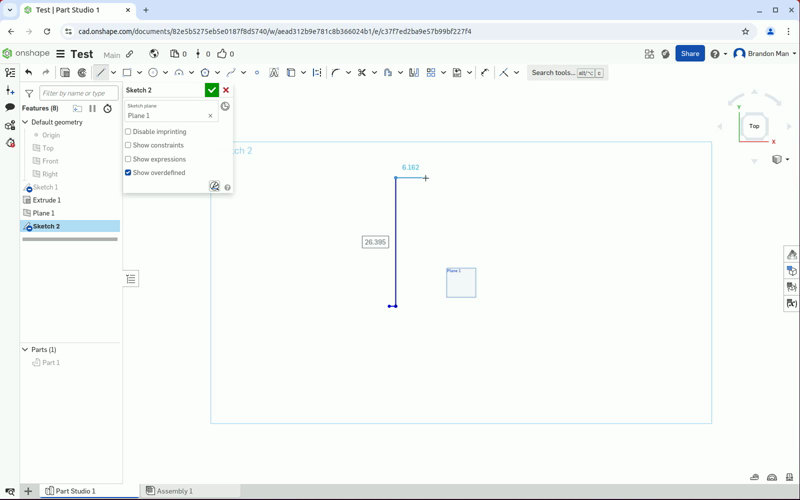
mouse_move(389, 177)
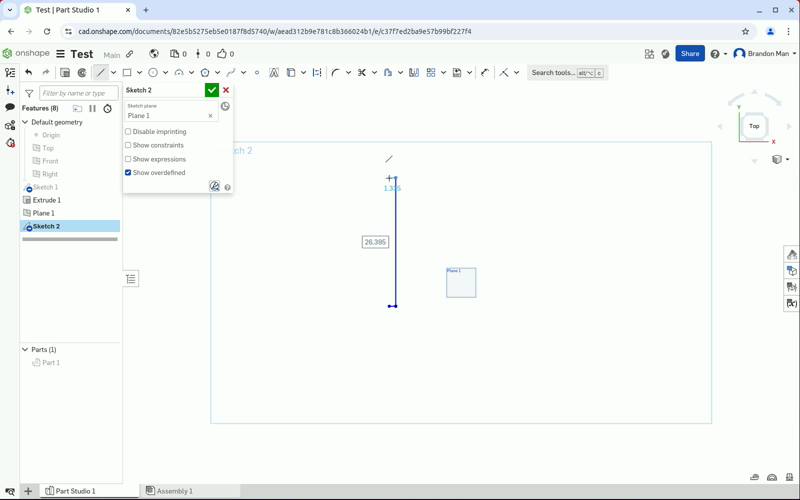
scroll(6)
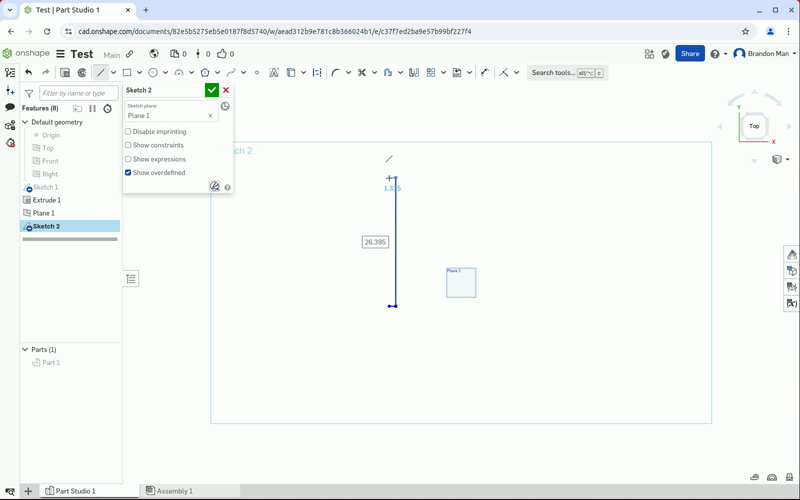
scroll(6)
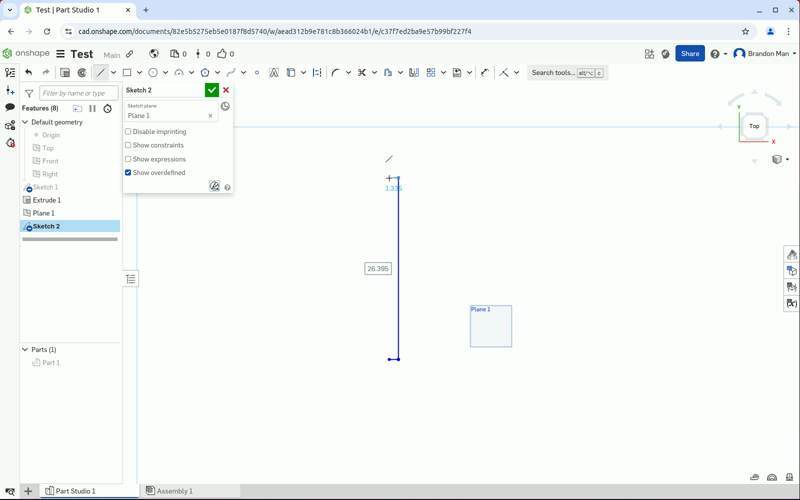
scroll(6)
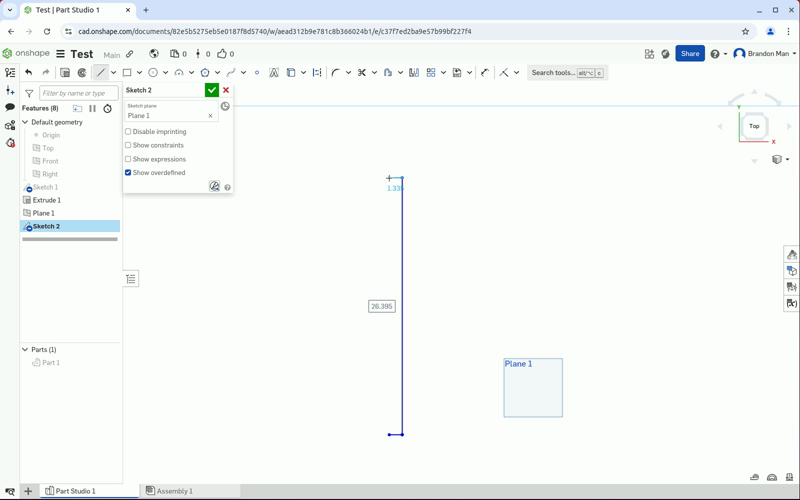
scroll(6)
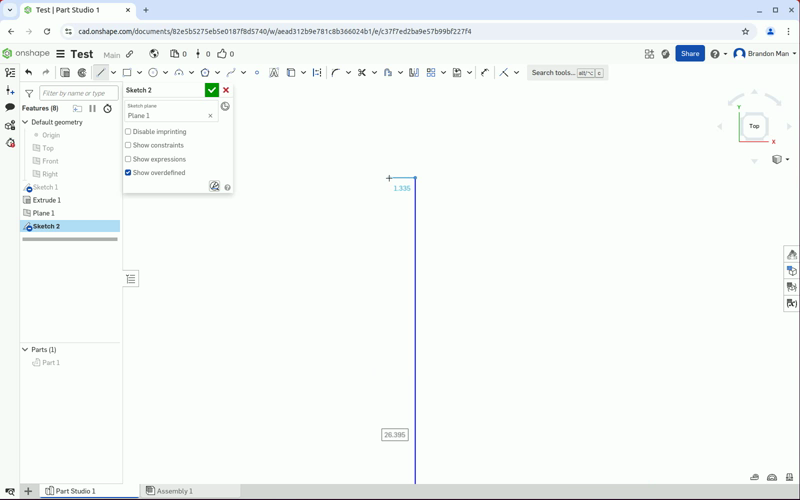
scroll(6)
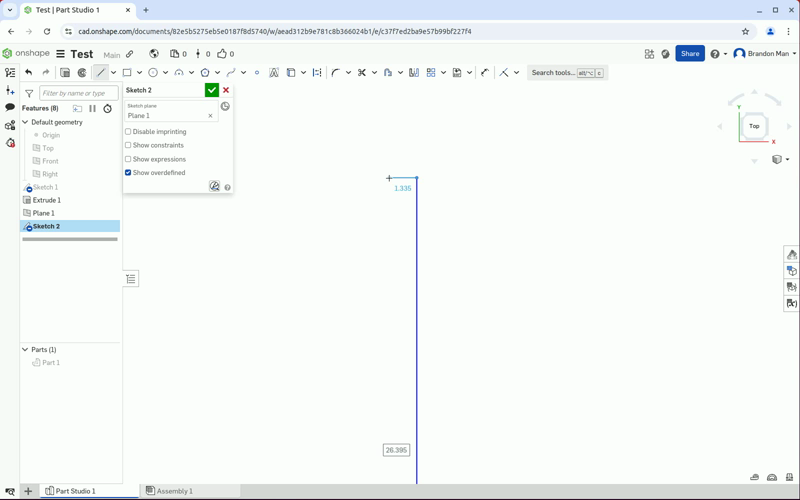
scroll(6)
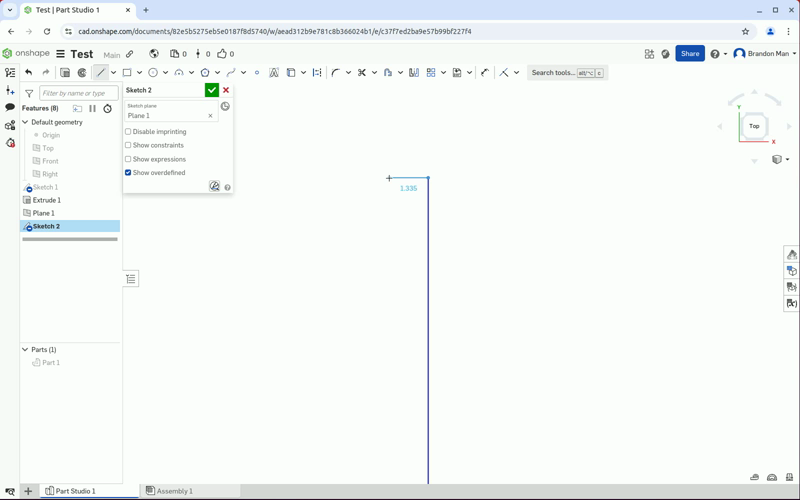
scroll(6)
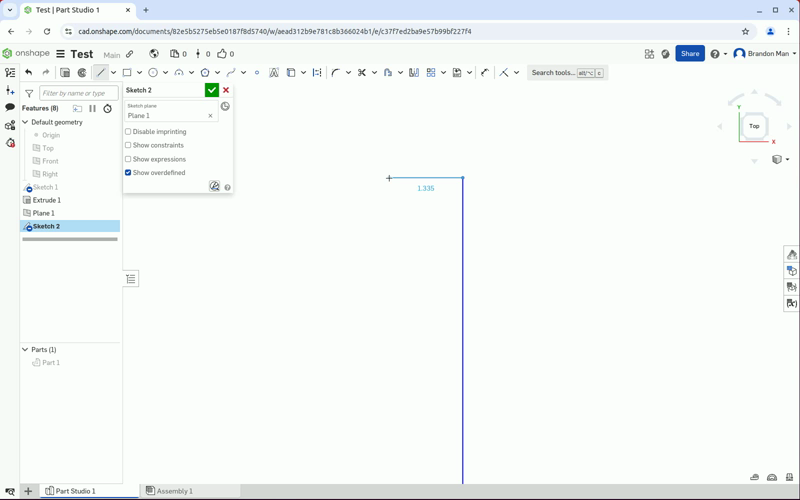
click(389, 177)
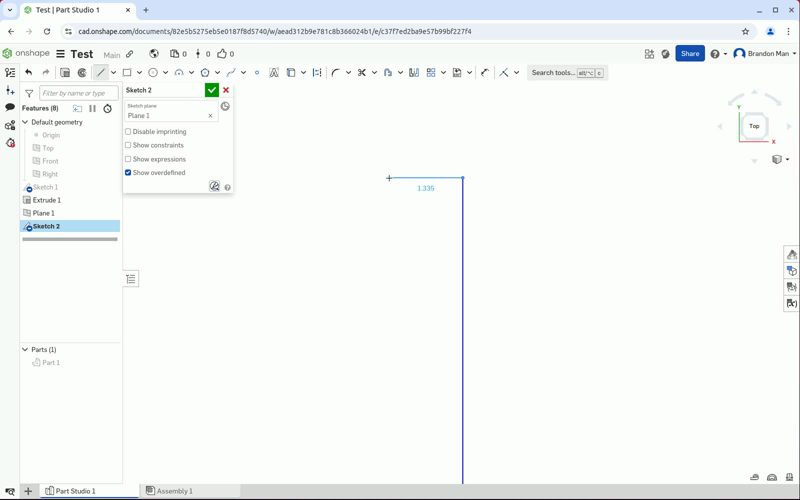
scroll(-6)
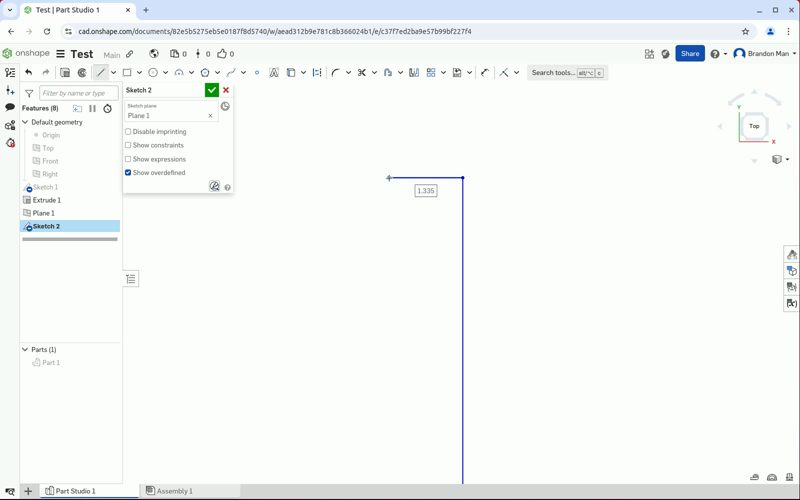
scroll(-6)
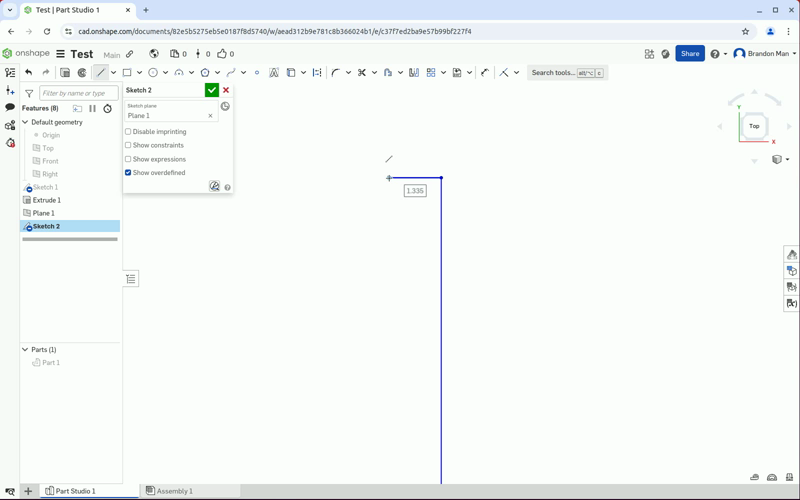
scroll(-6)
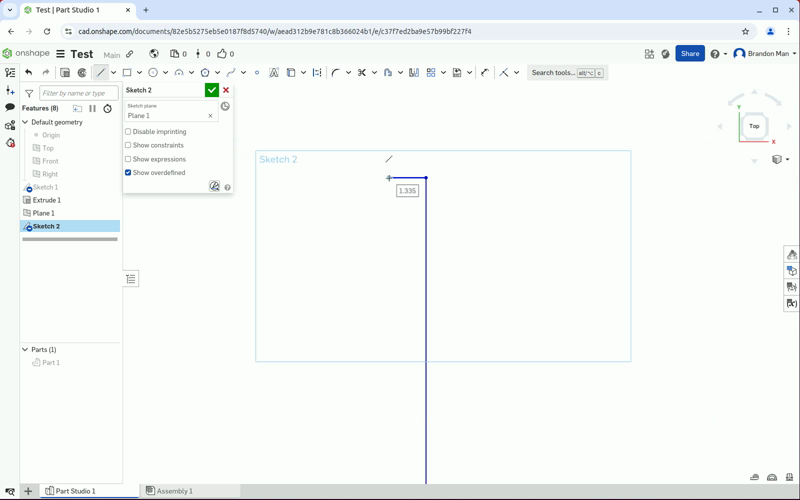
scroll(-6)
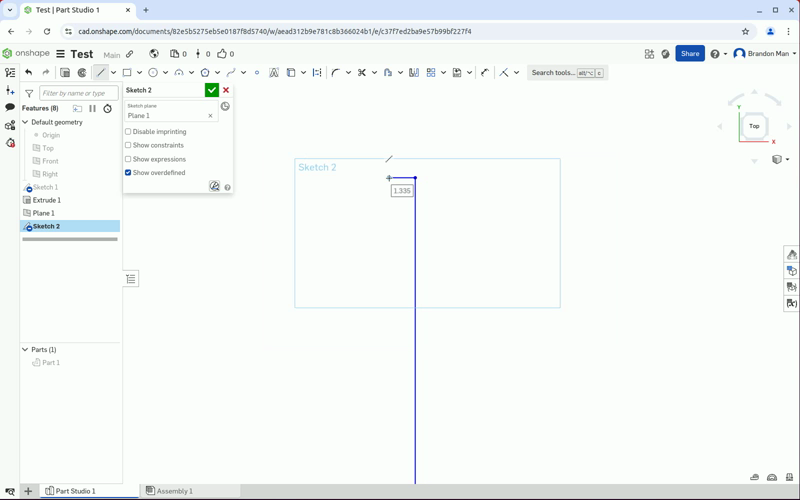
scroll(-6)
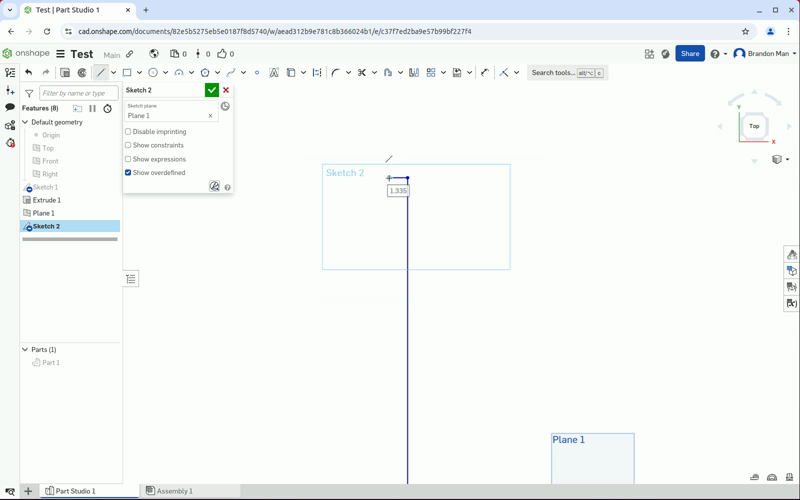
scroll(-6)
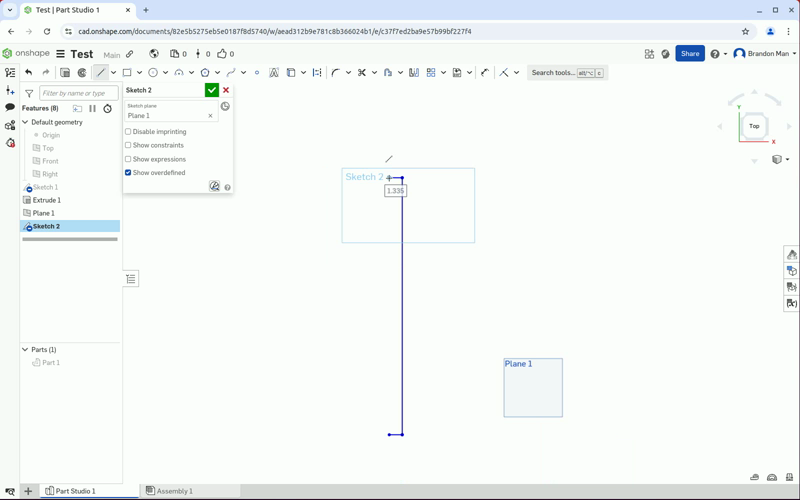
scroll(-6)
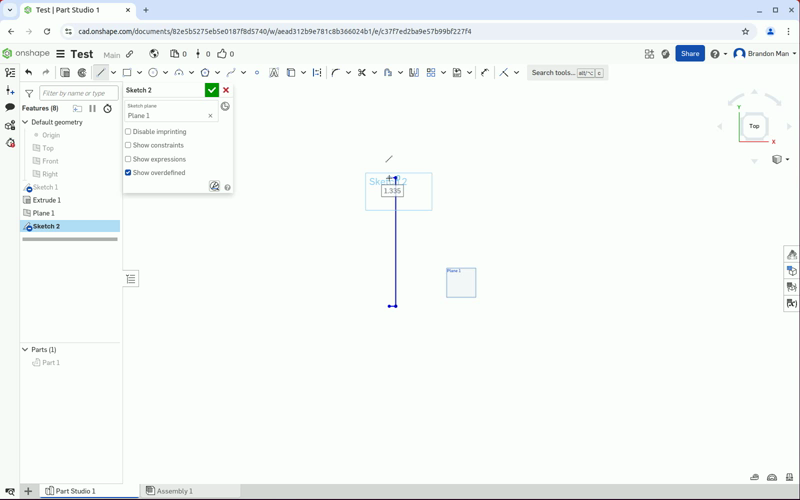
key_up(shift)
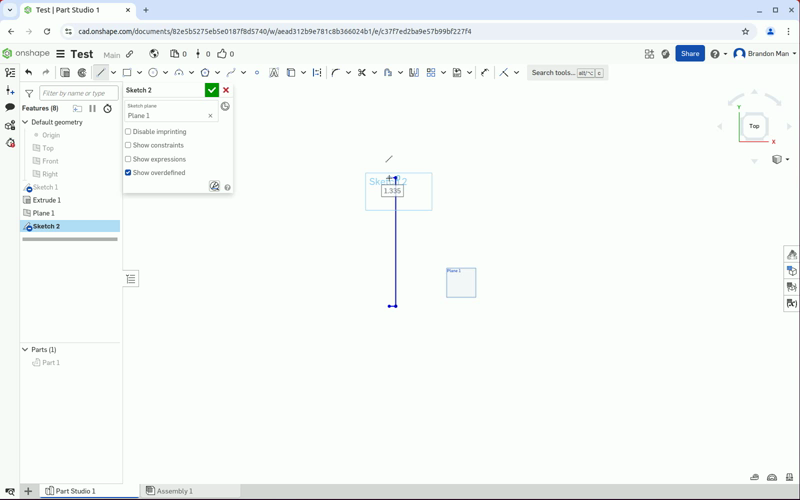
key_down(shift)
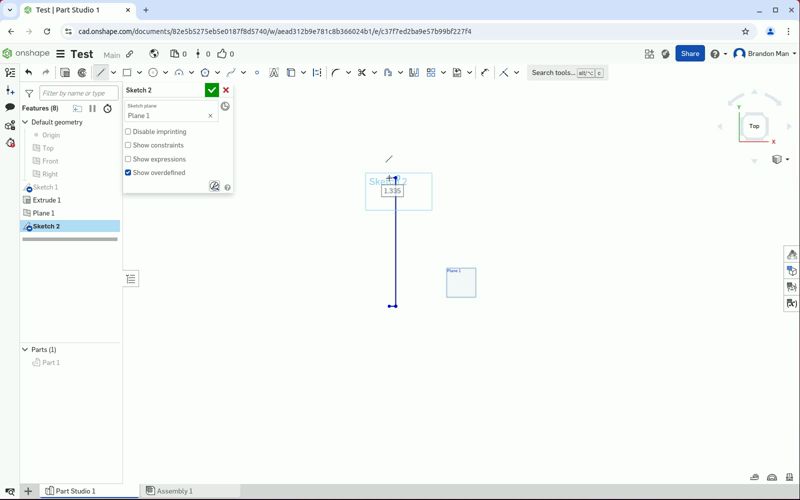
mouse_move(389, 306)
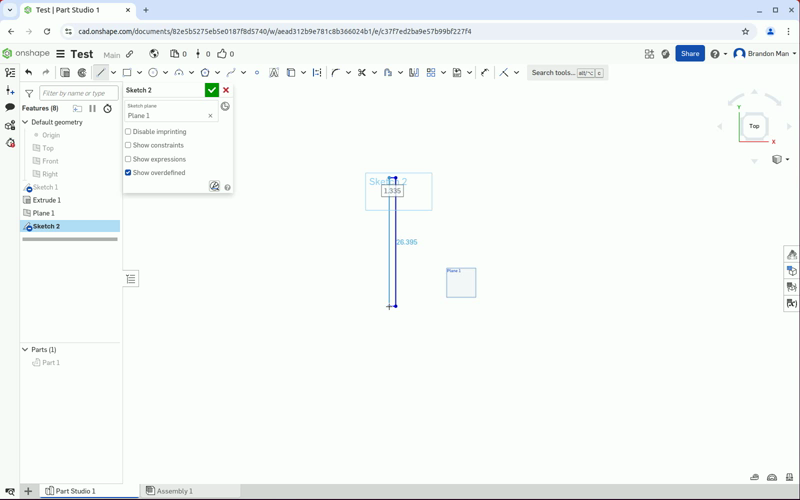
key_up(shift)
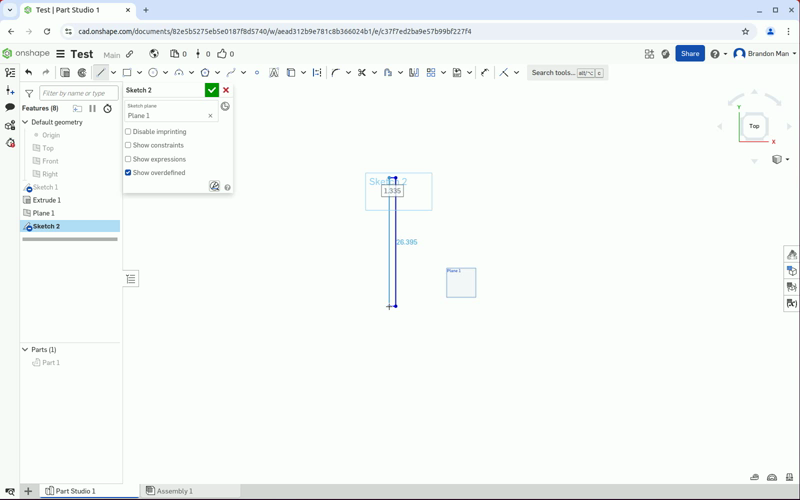
click(389, 306)
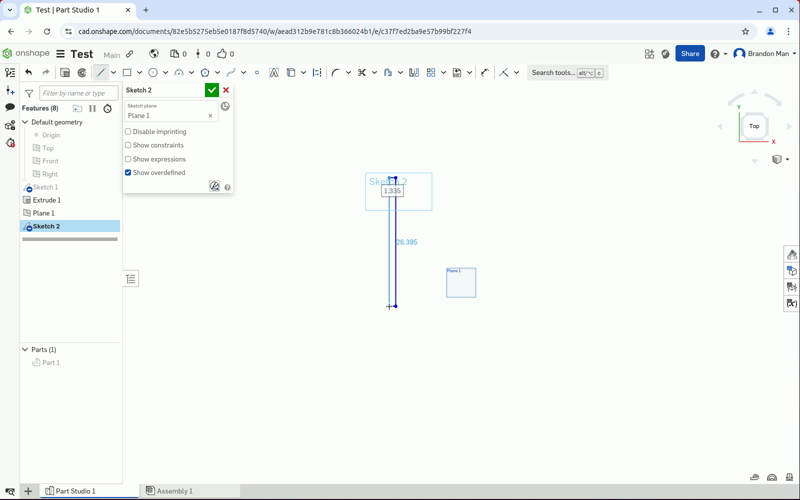
key(esc)
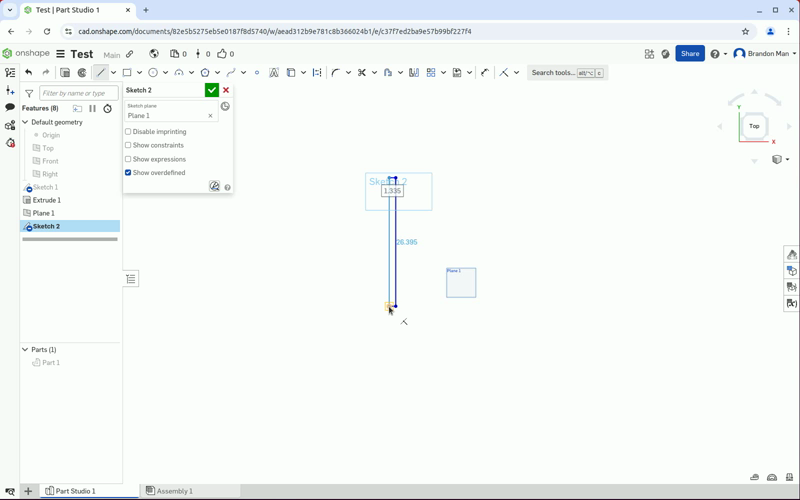
mouse_move(389, 280)
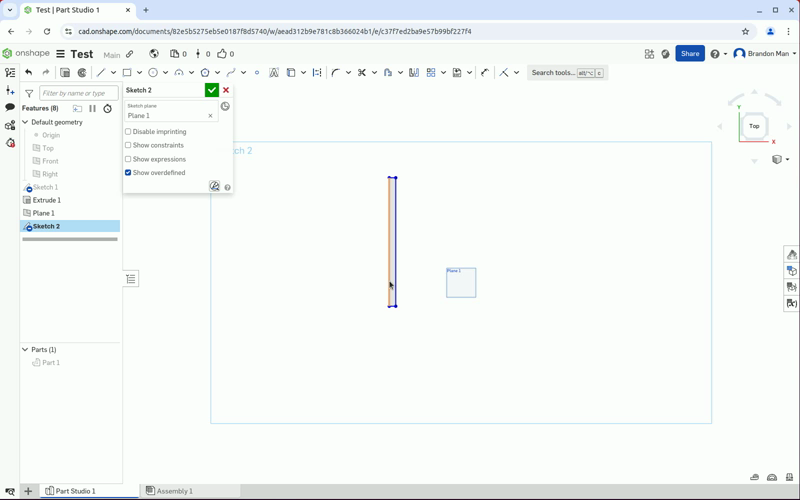
scroll(6)
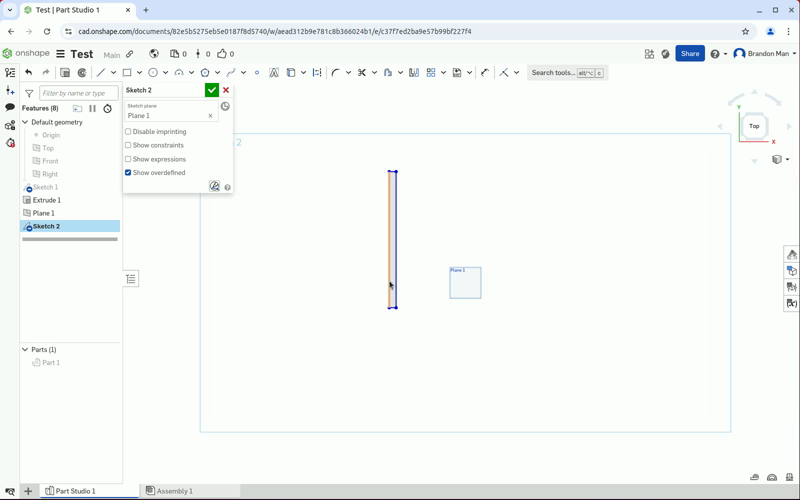
scroll(6)
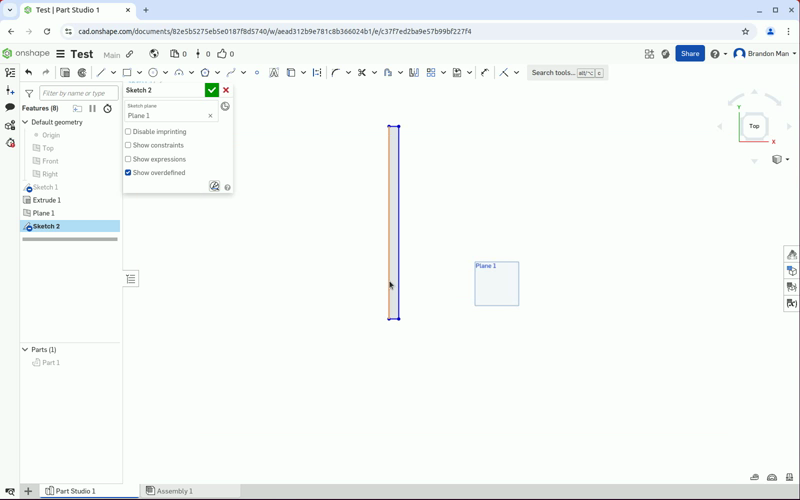
scroll(6)
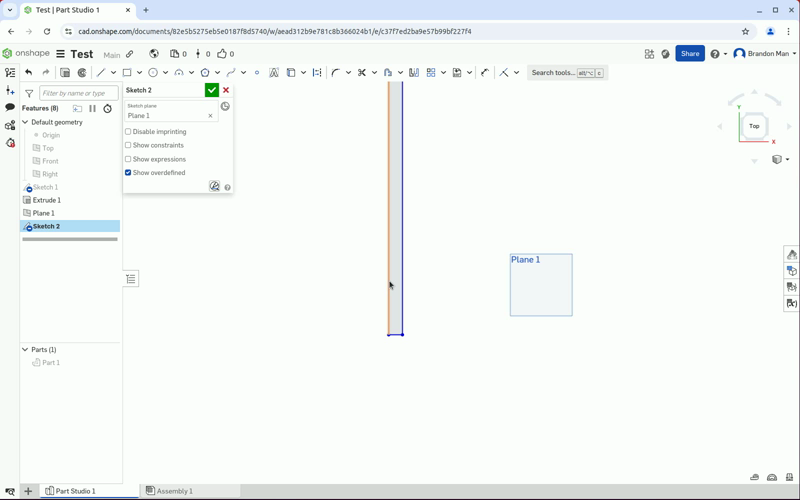
scroll(6)
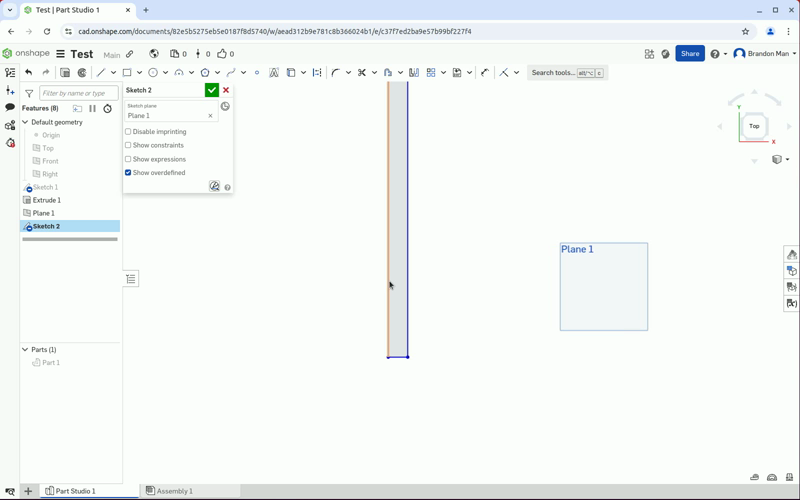
scroll(6)
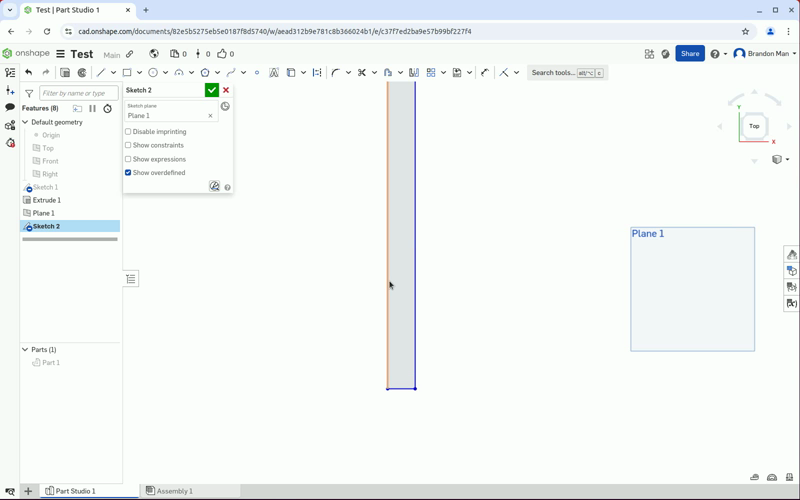
scroll(6)
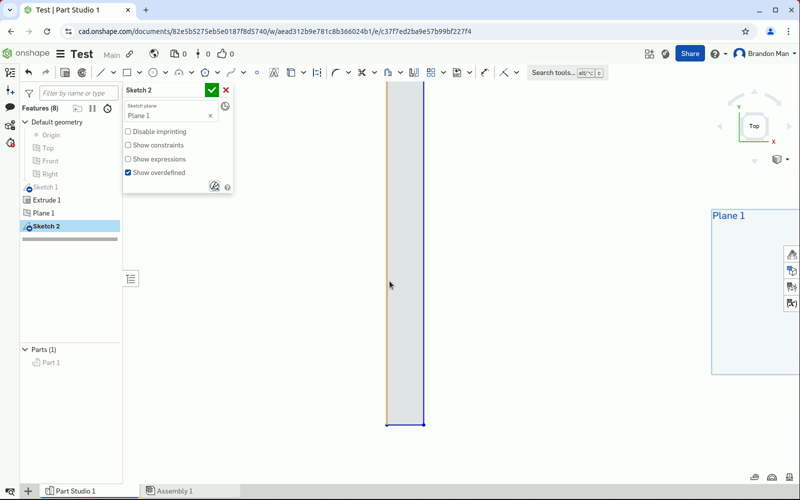
scroll(6)
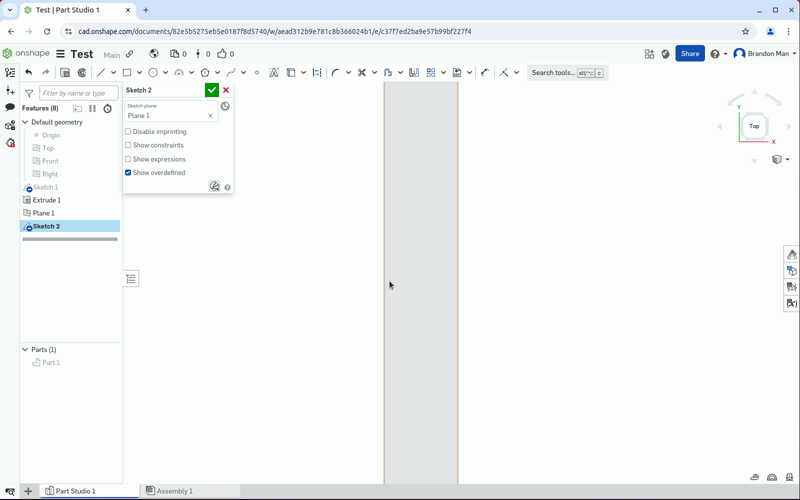
click(389, 280)
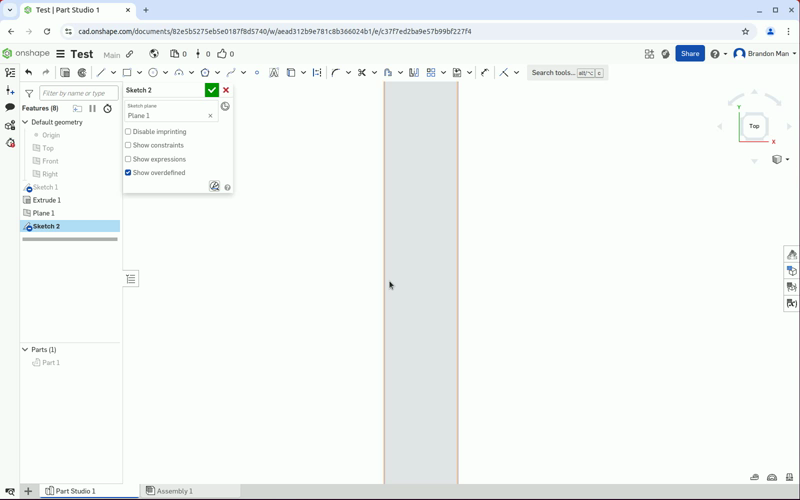
scroll(-6)
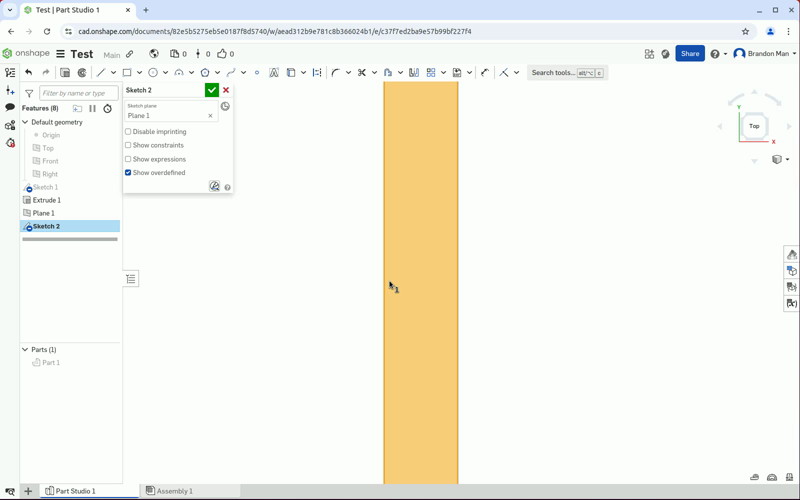
scroll(-6)
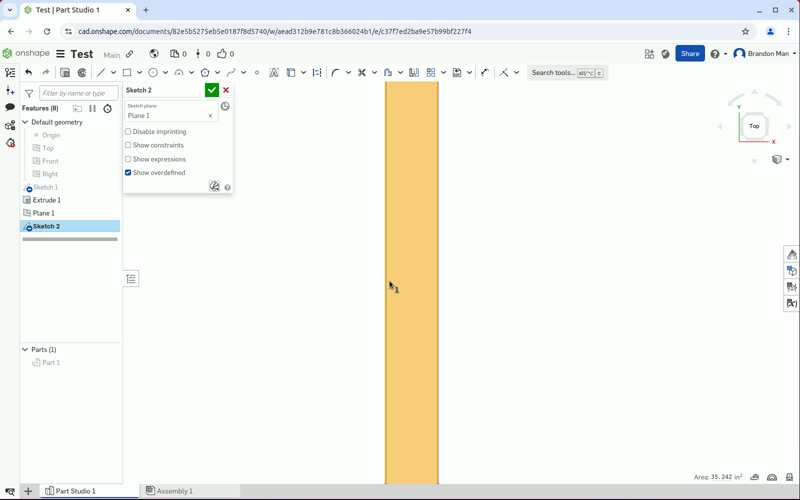
scroll(-6)
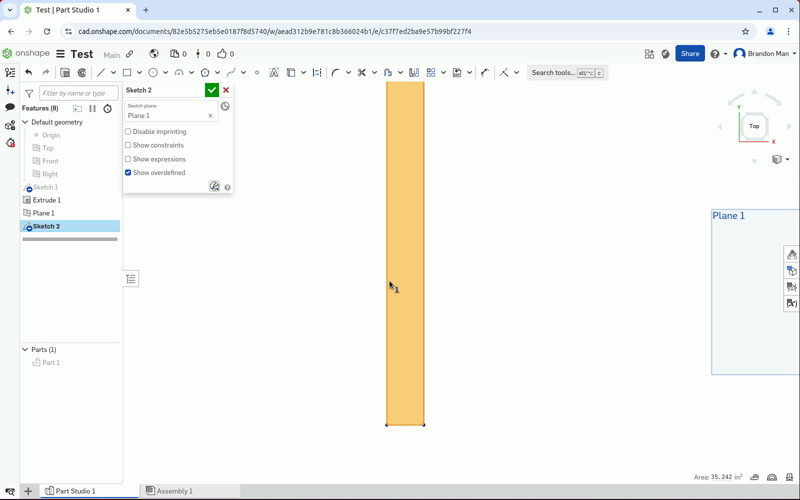
scroll(-6)
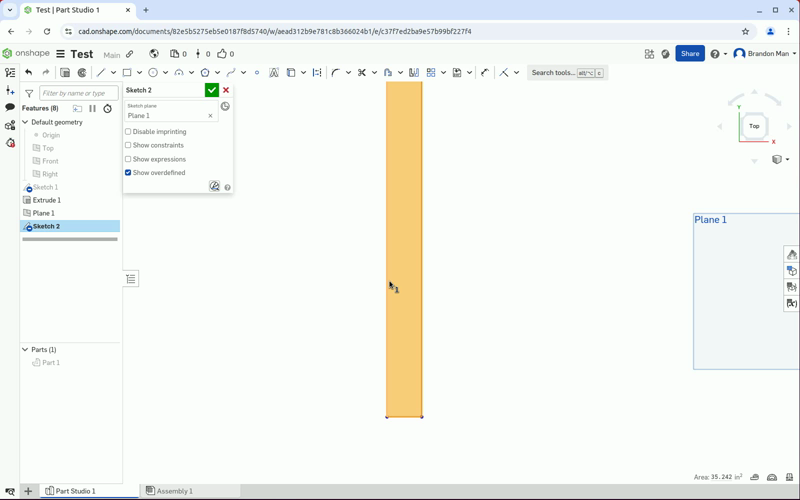
scroll(-6)
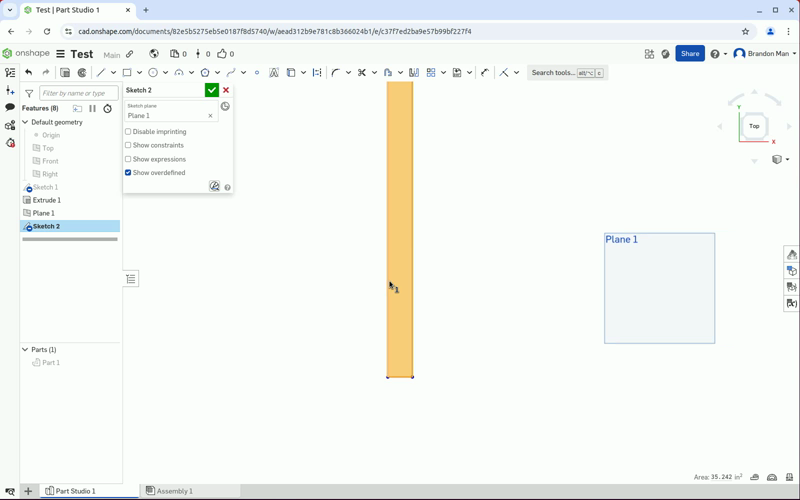
scroll(-6)
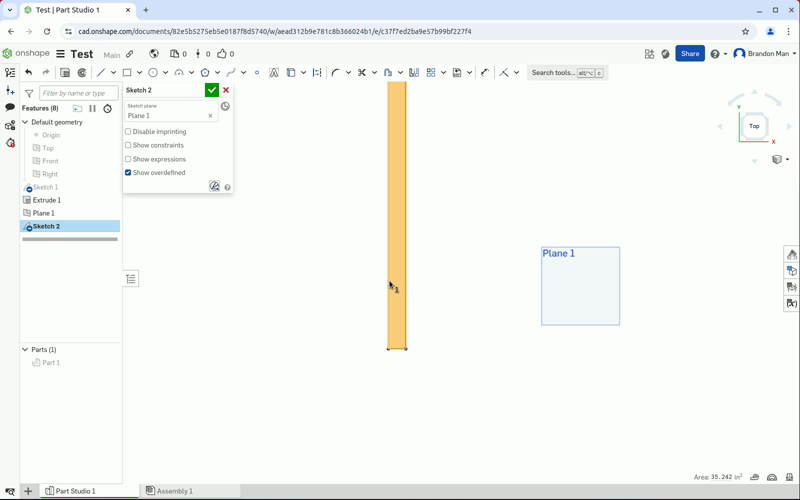
scroll(-6)
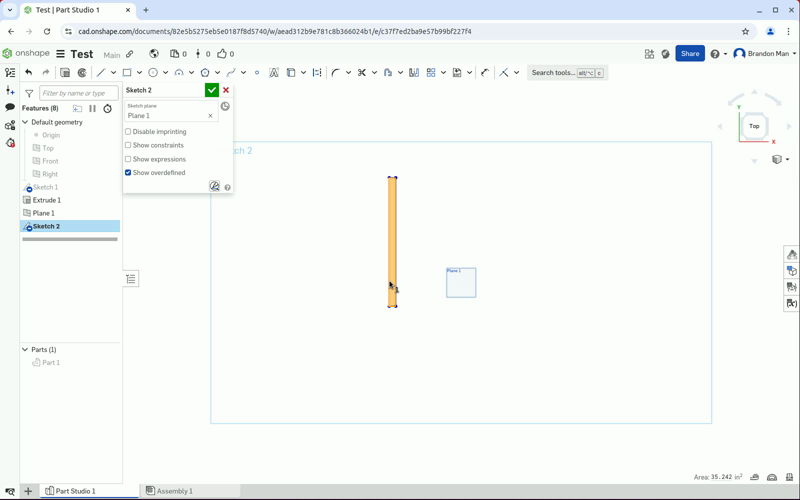
mouse_move(73, 352)
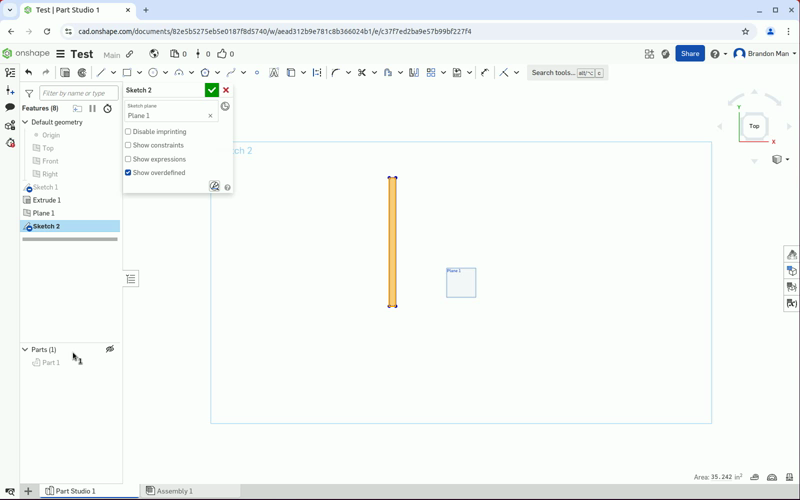
key(shift+y)
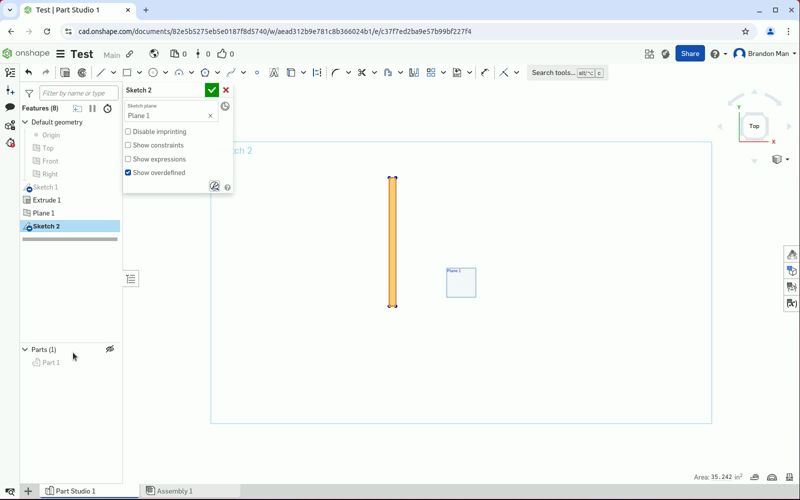
key(shift+e)
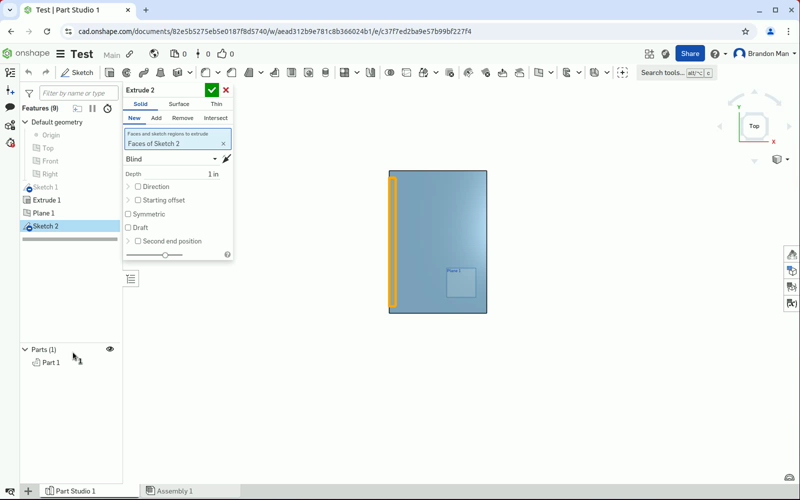
mouse_move(143, 106)
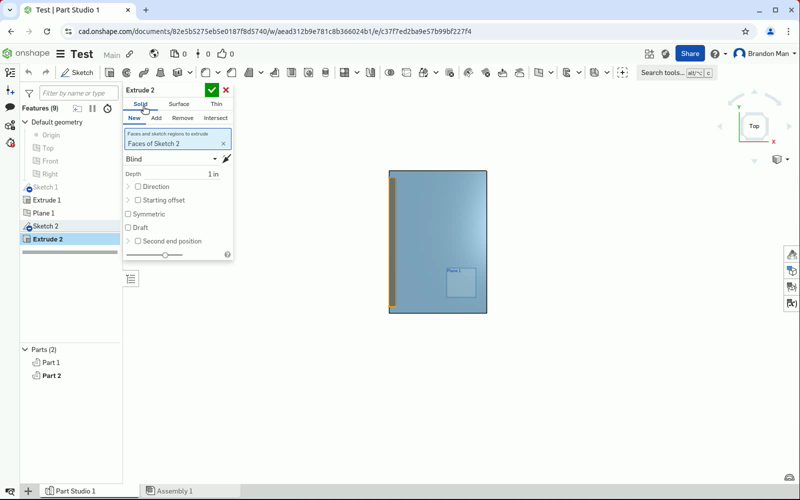
click(143, 106)
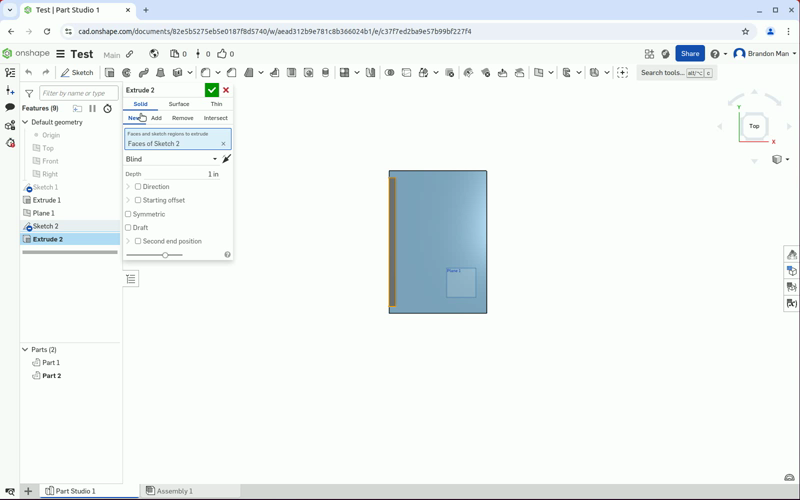
mouse_move(137, 120)
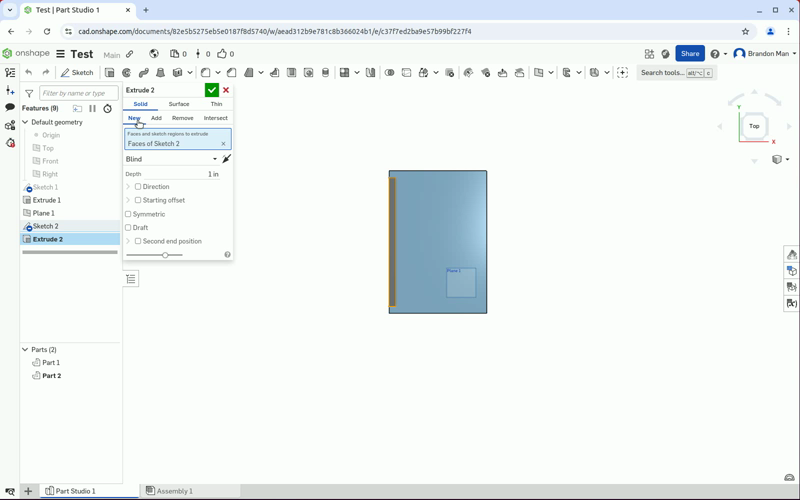
click(137, 120)
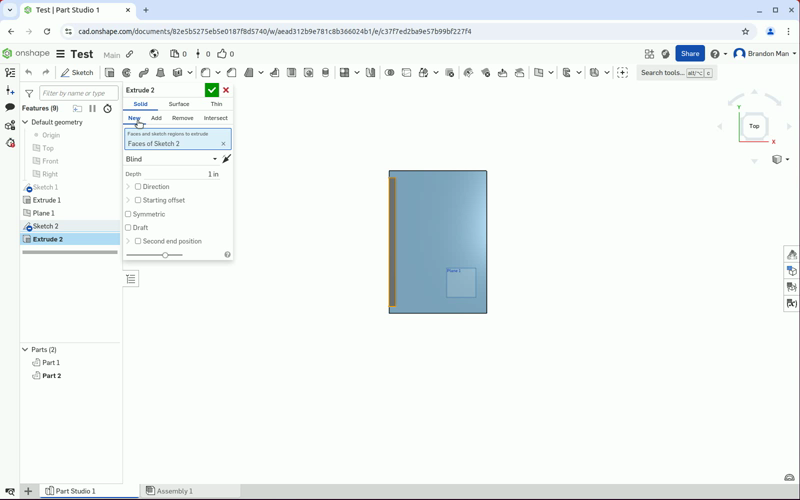
key(tab, 4)
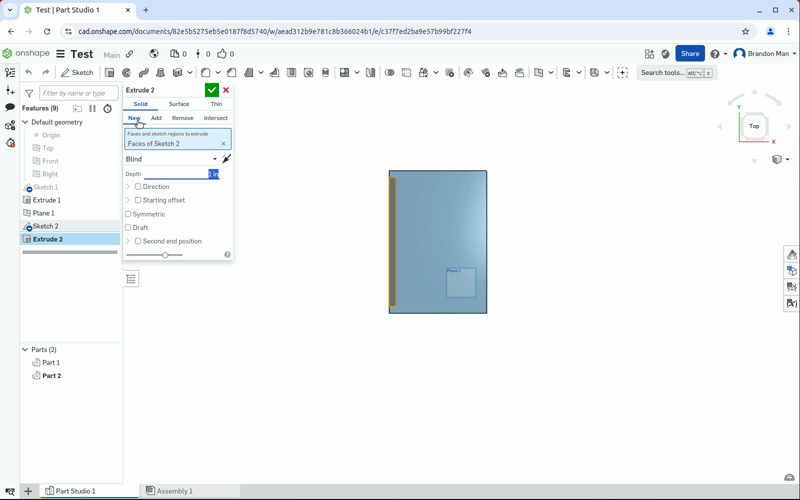
text(9.869)
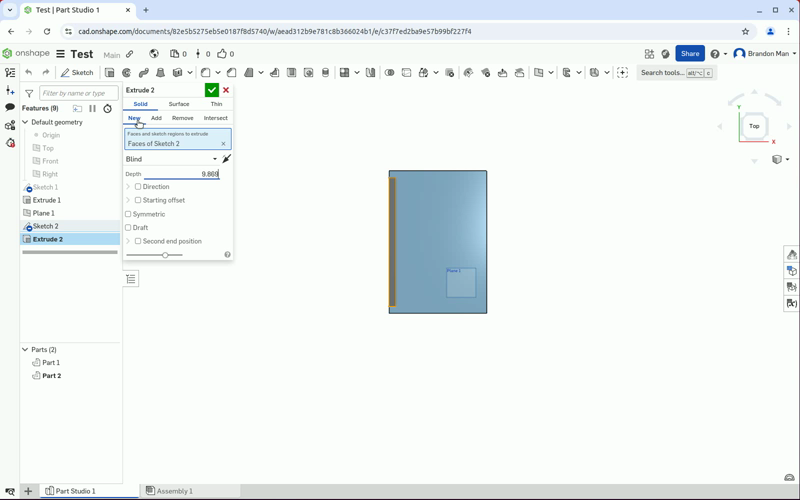
key(enter)
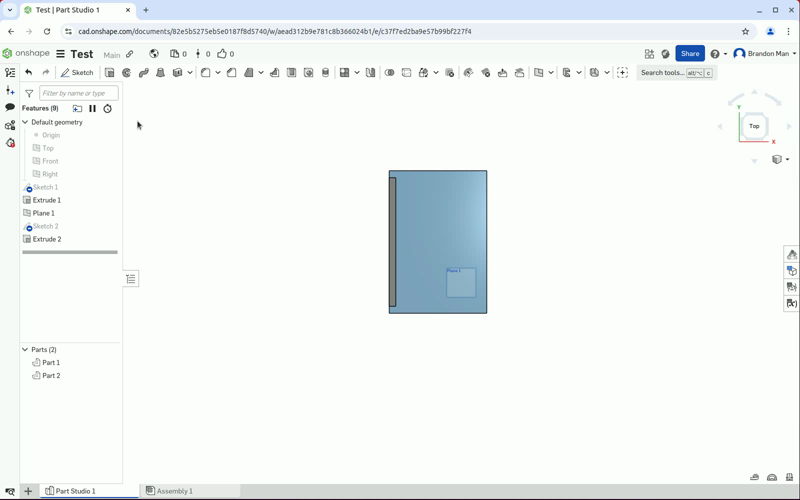
key(shift+h)
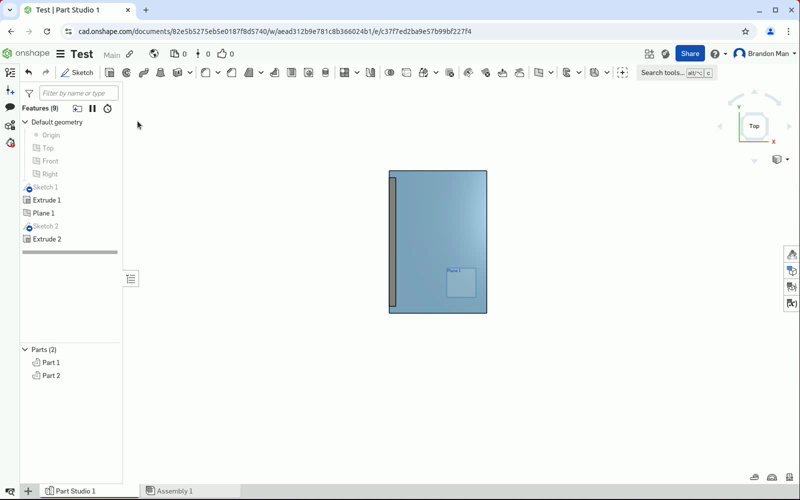
key(shift+h)
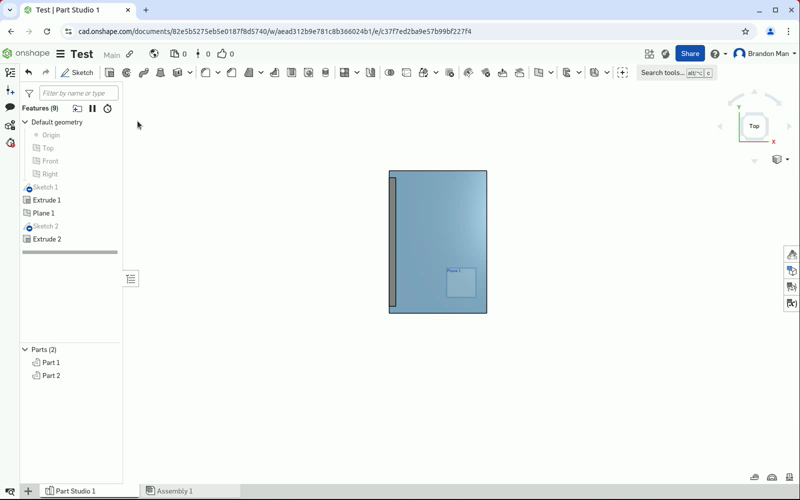
mouse_move(73, 189)
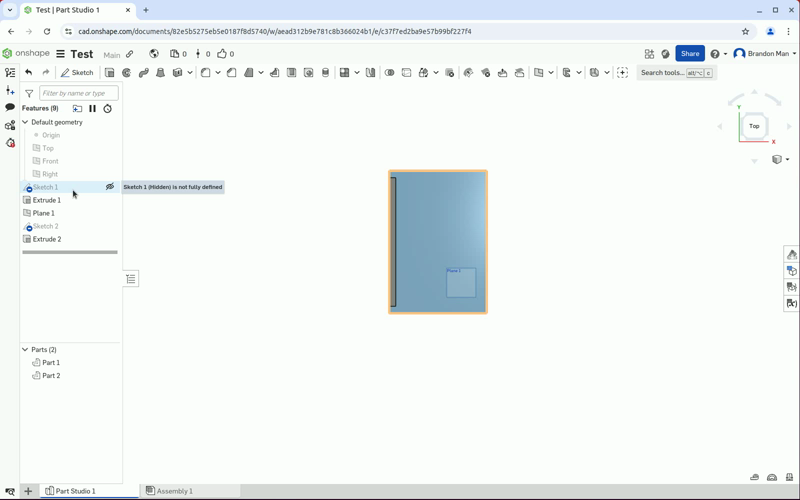
click(73, 189)
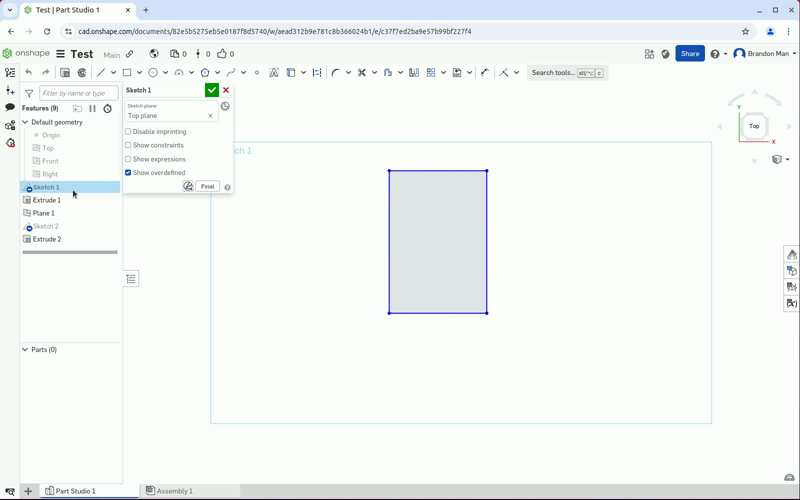
mouse_move(229, 92)
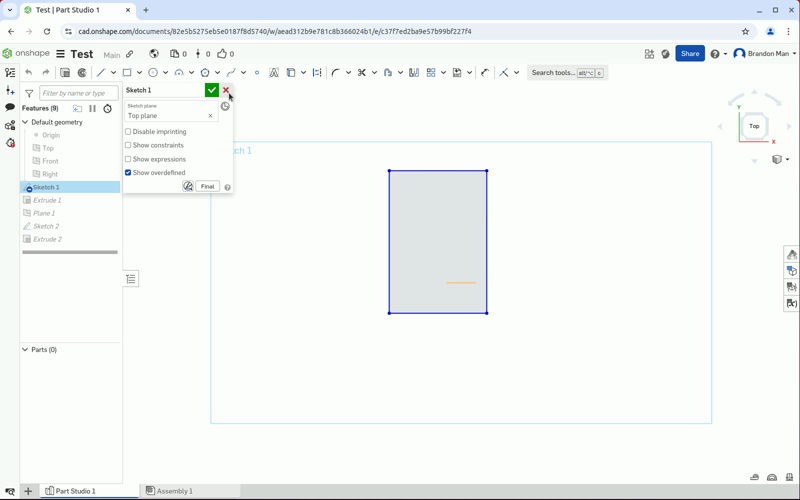
click(229, 92)
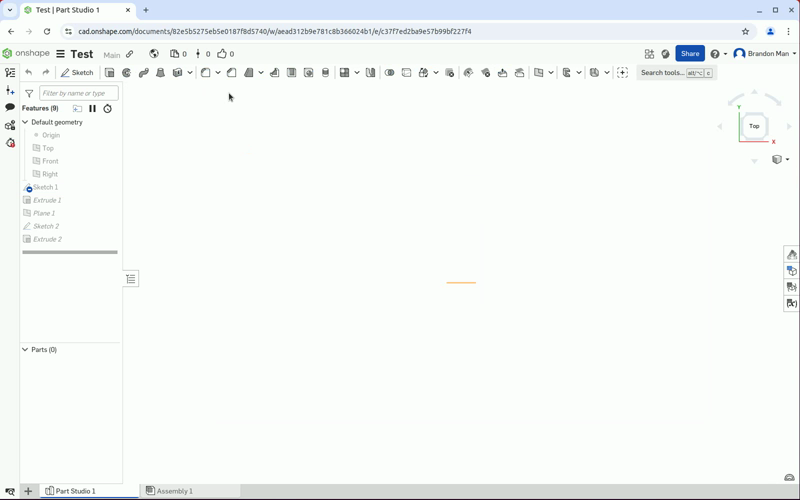
key(shift+s)
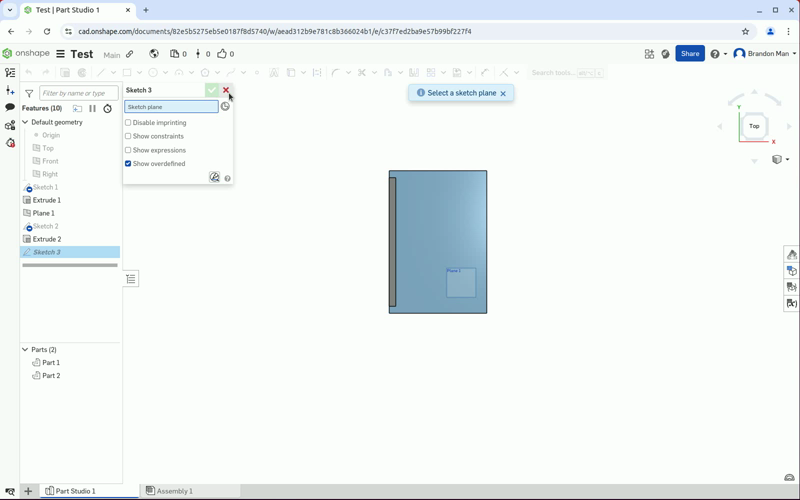
mouse_move(73, 215)
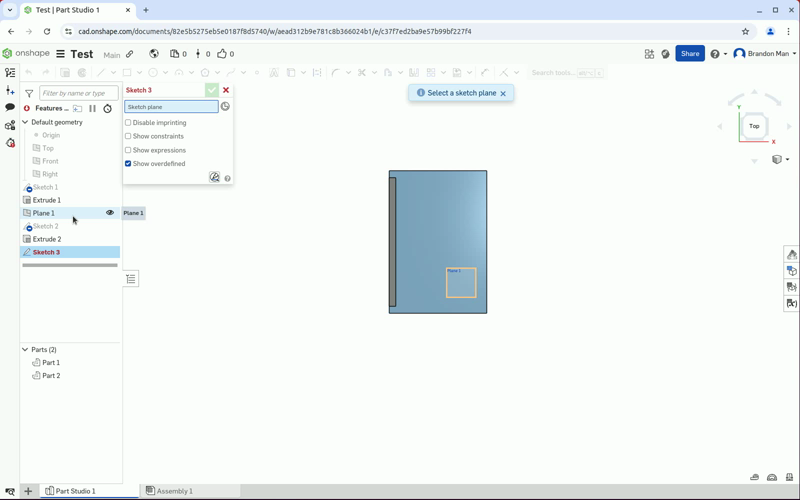
click(73, 215)
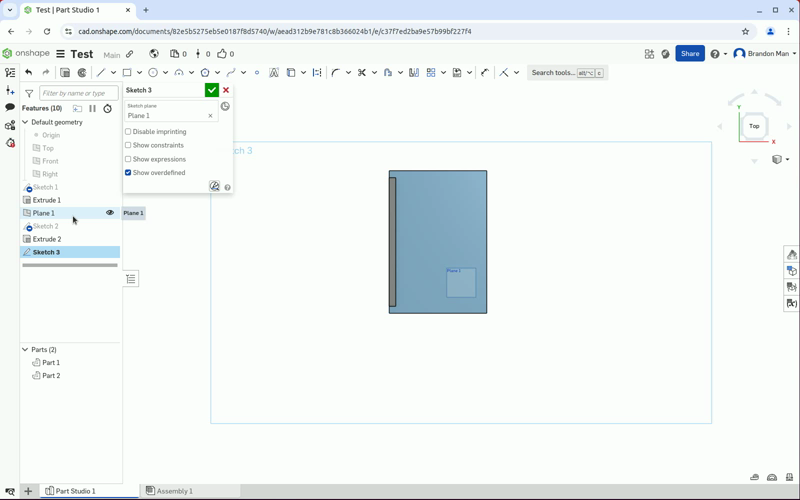
mouse_move(73, 352)
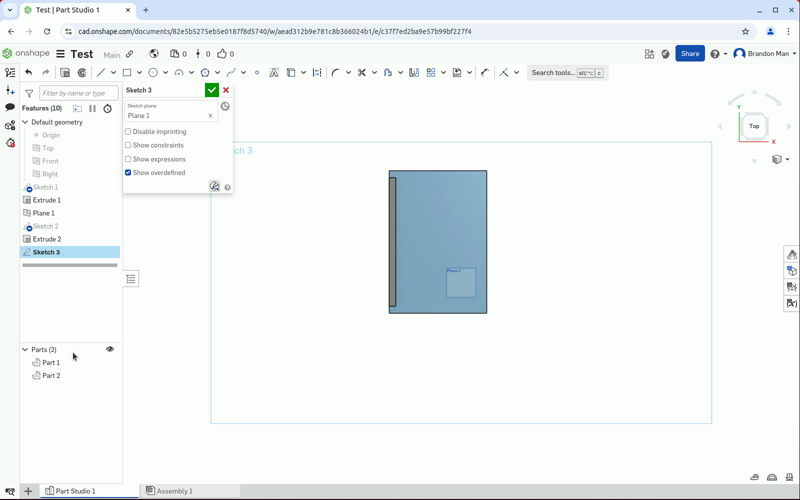
key(y)
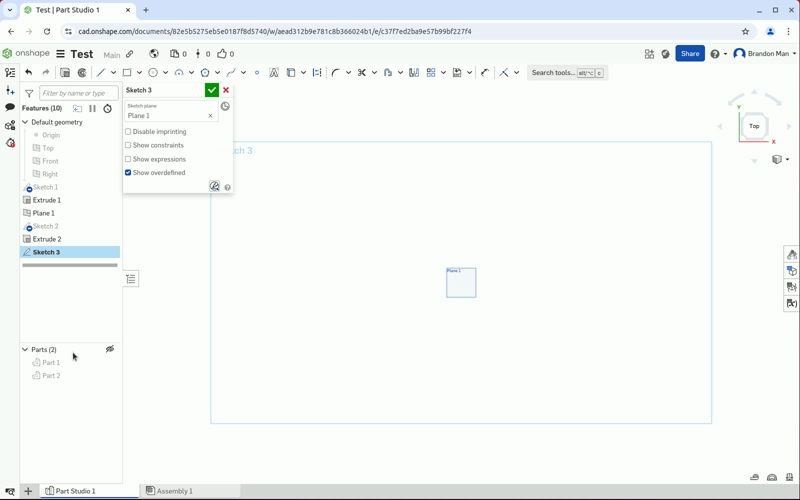
key(l)
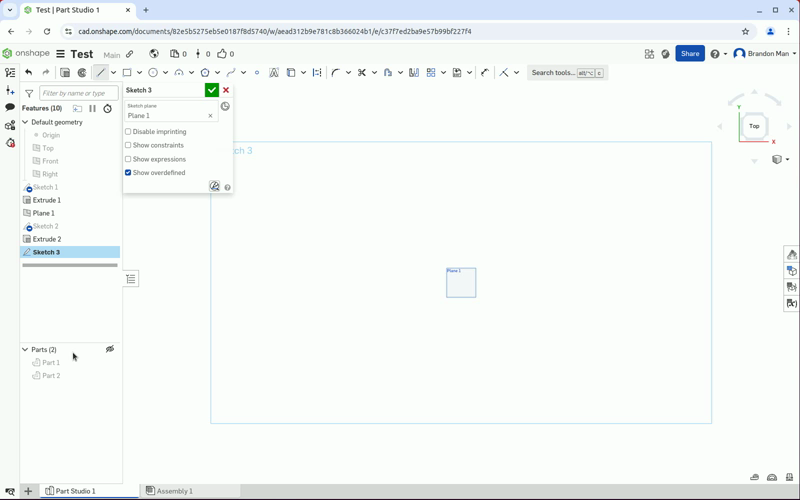
key_down(shift)
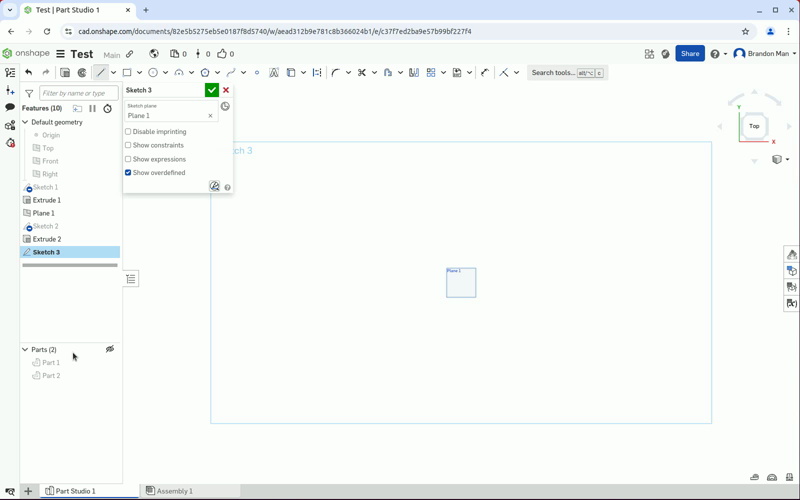
mouse_move(389, 177)
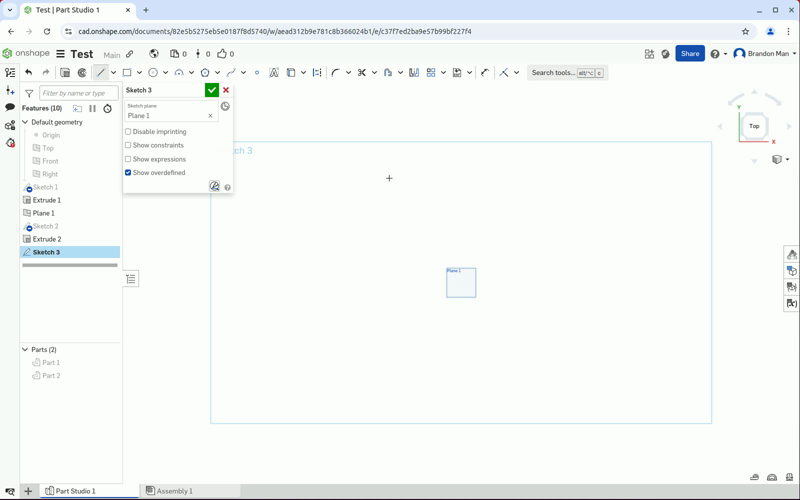
click(389, 177)
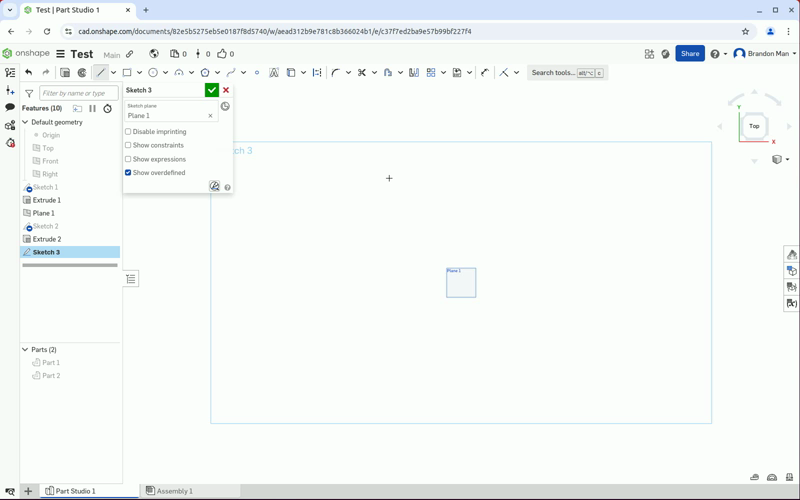
key_up(shift)
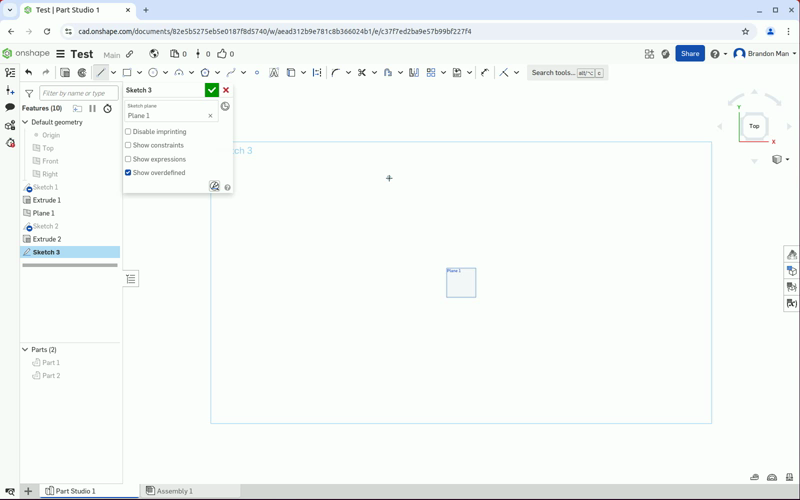
key_down(shift)
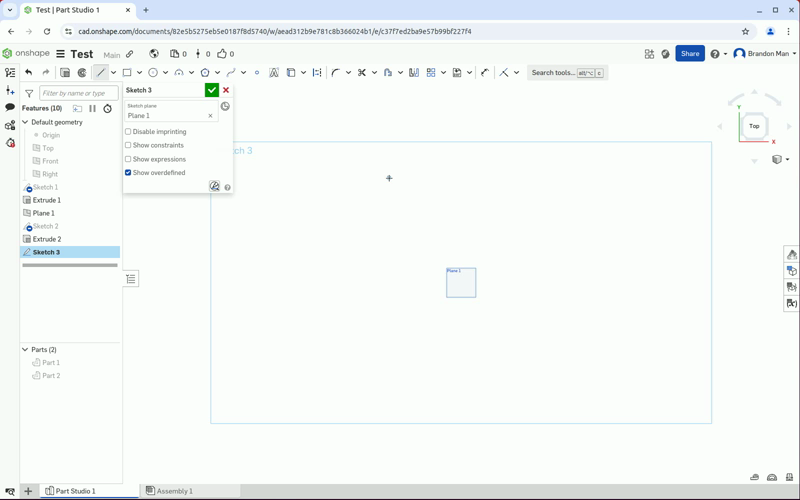
mouse_move(419, 177)
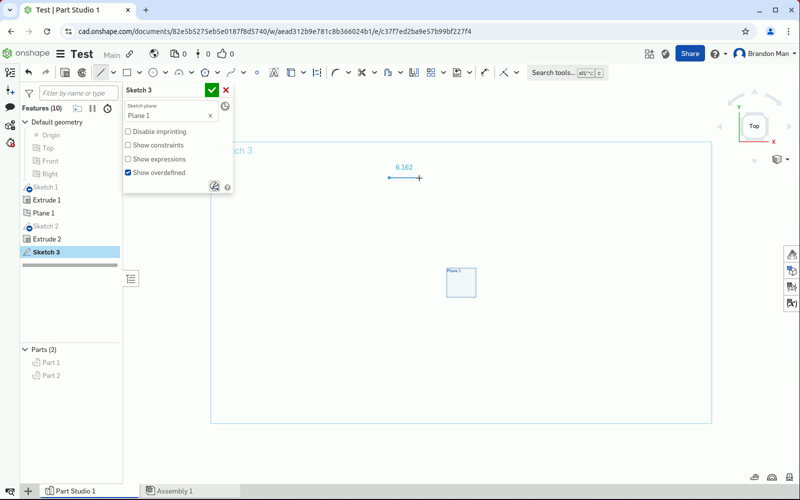
mouse_move(396, 177)
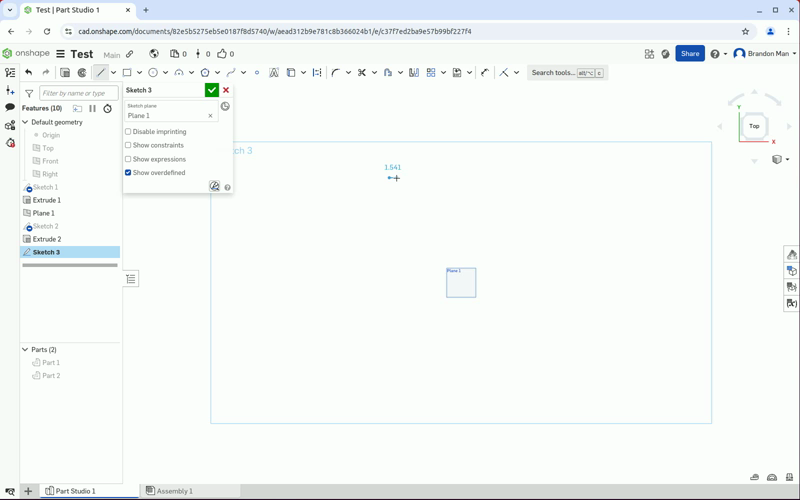
scroll(6)
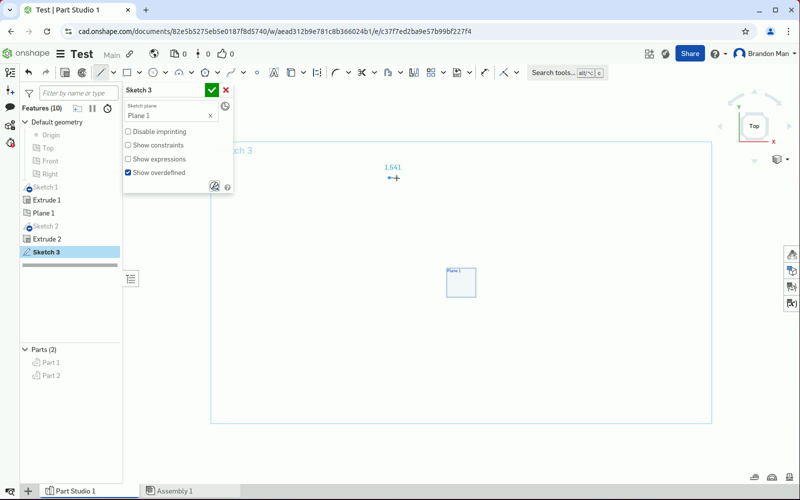
scroll(6)
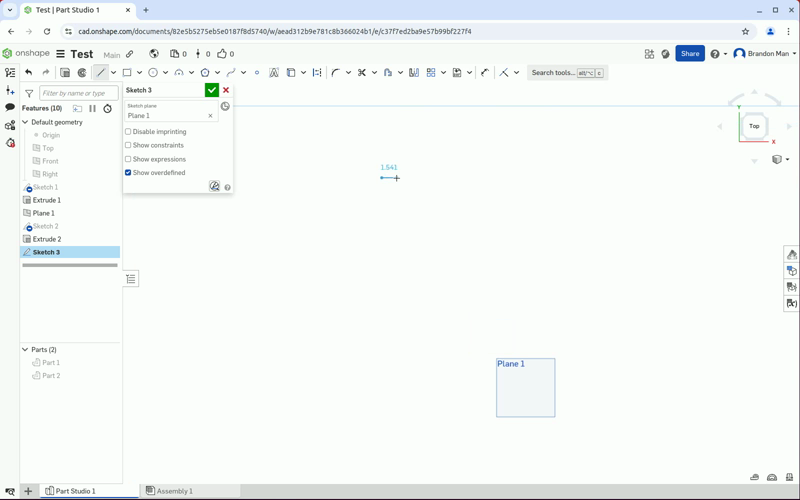
scroll(6)
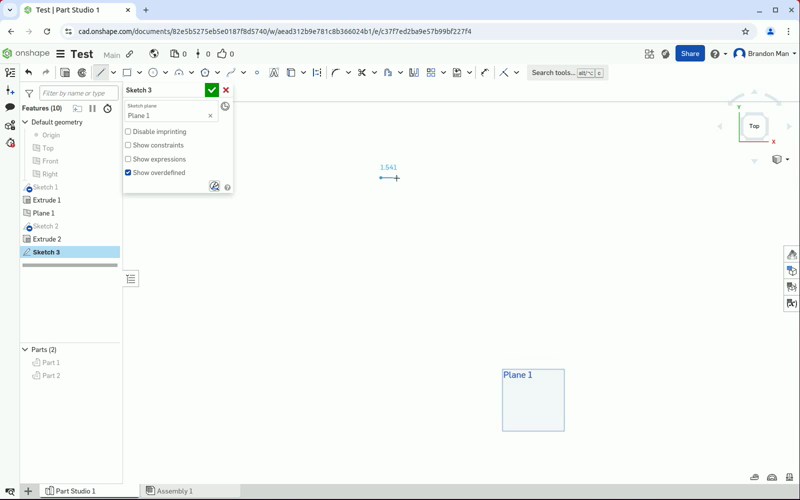
scroll(6)
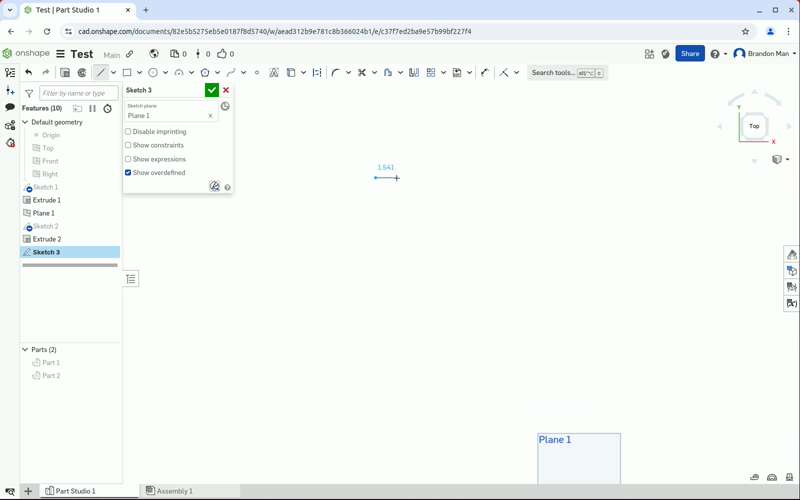
scroll(6)
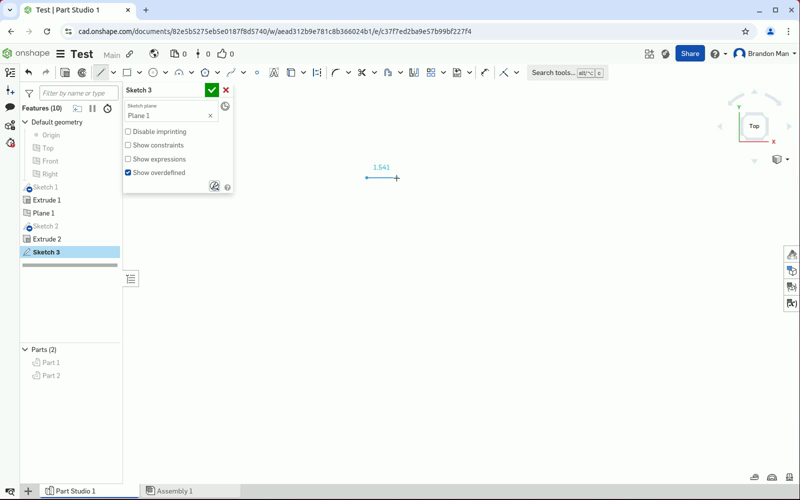
scroll(6)
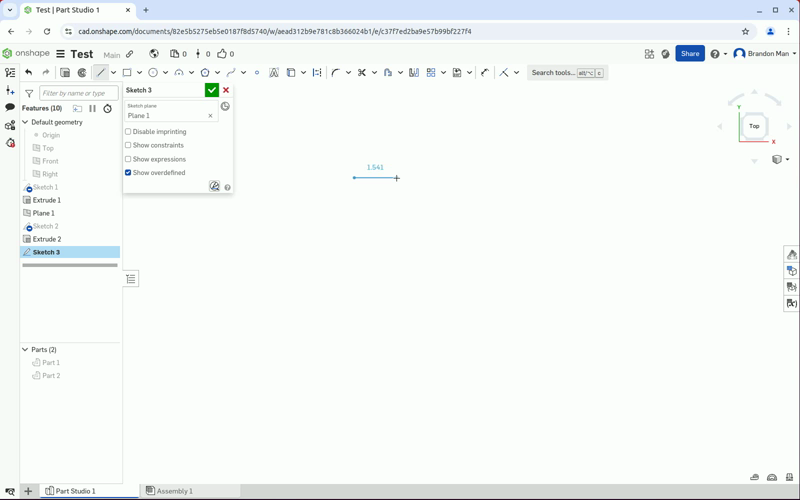
scroll(6)
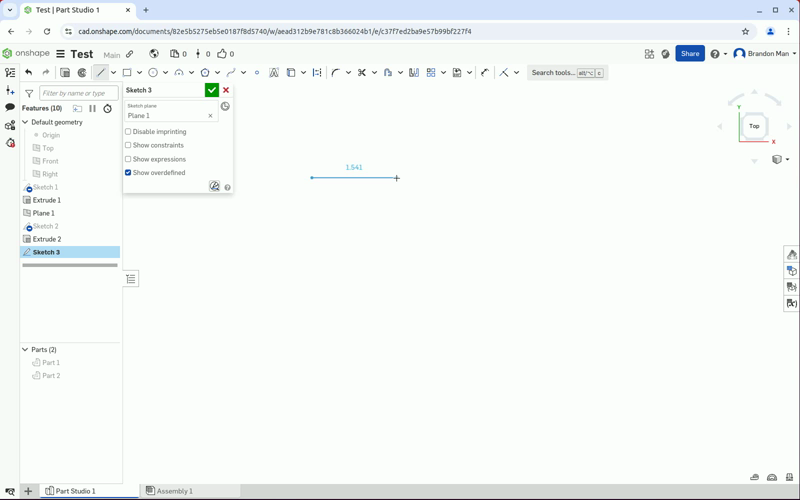
click(396, 177)
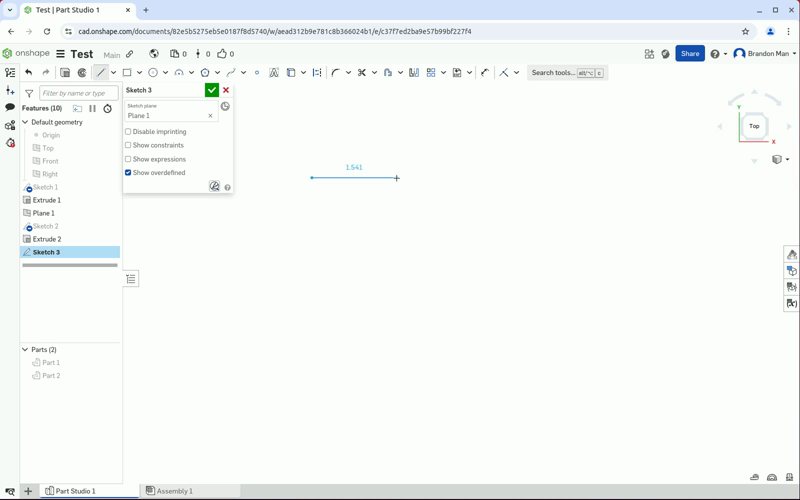
scroll(-6)
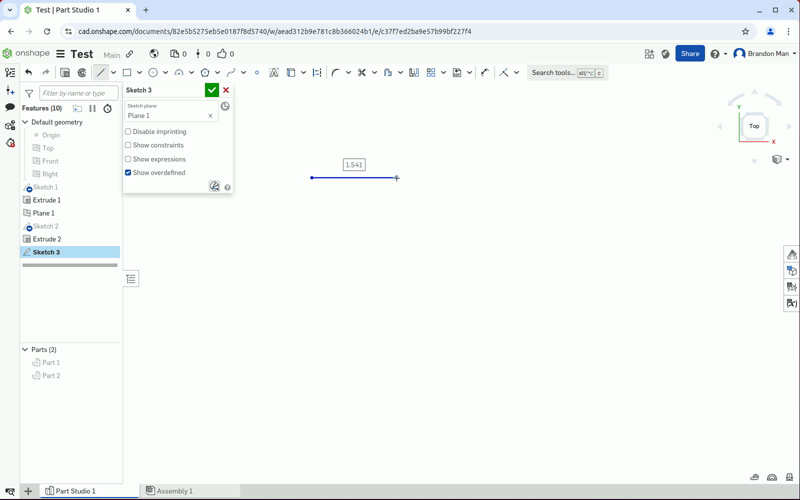
scroll(-6)
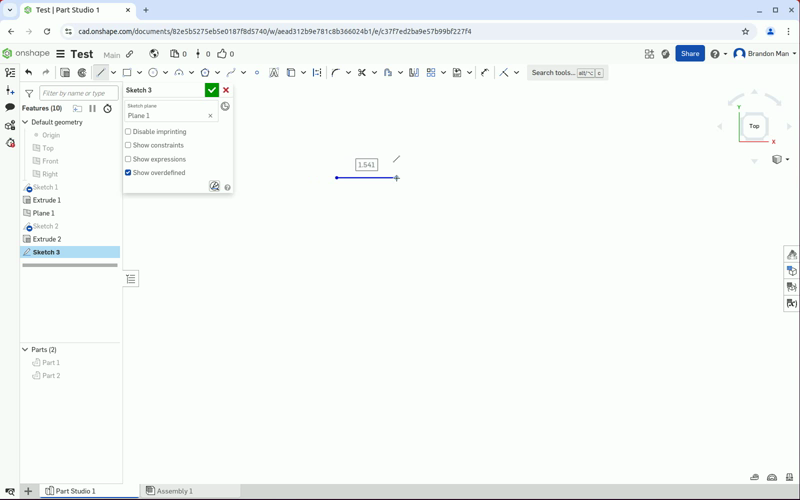
scroll(-6)
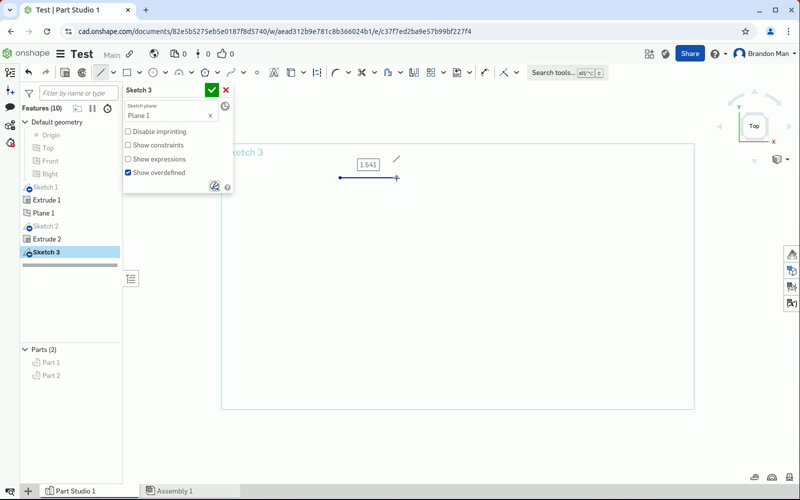
scroll(-6)
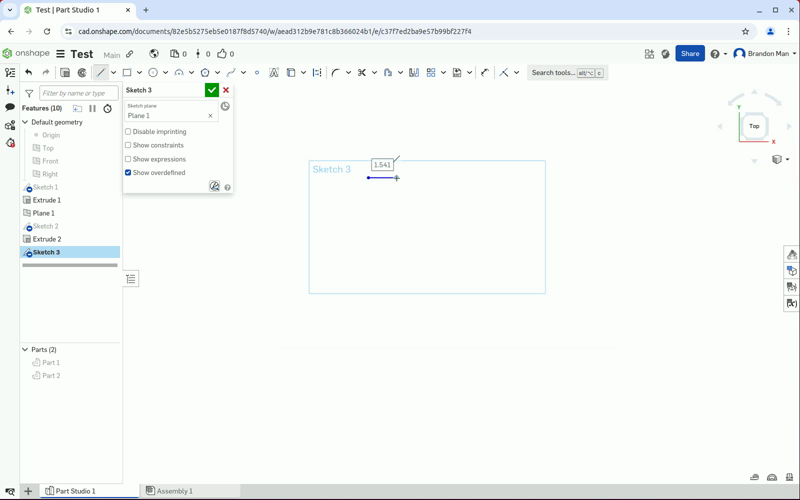
scroll(-6)
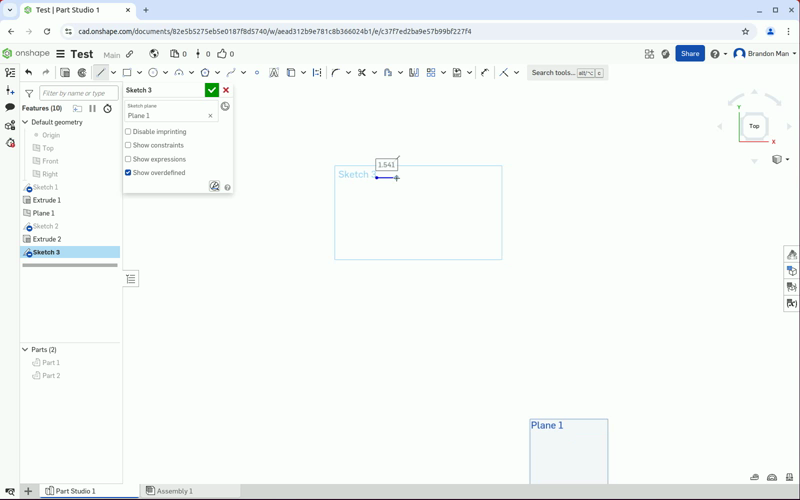
scroll(-6)
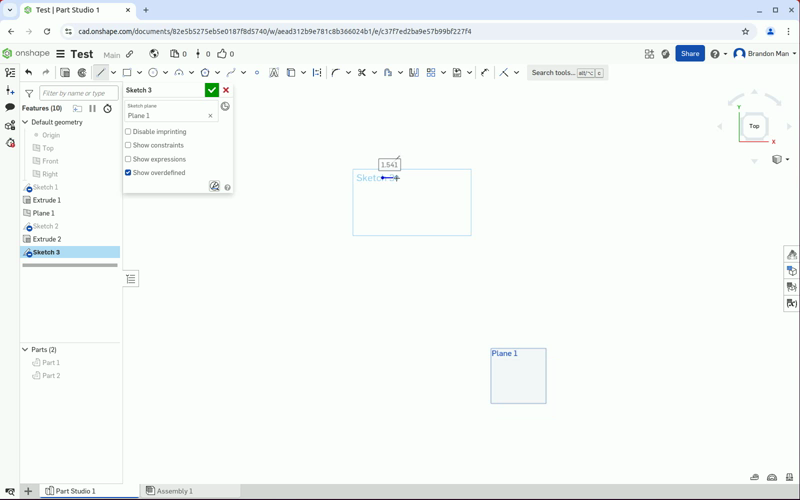
scroll(-6)
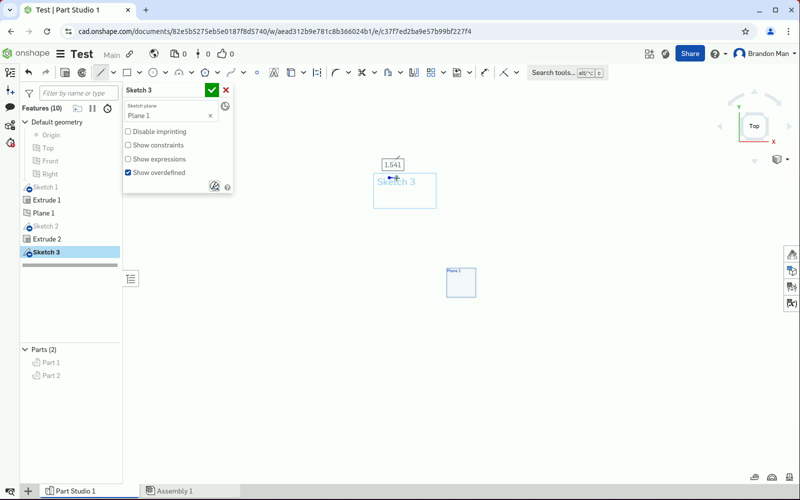
key_up(shift)
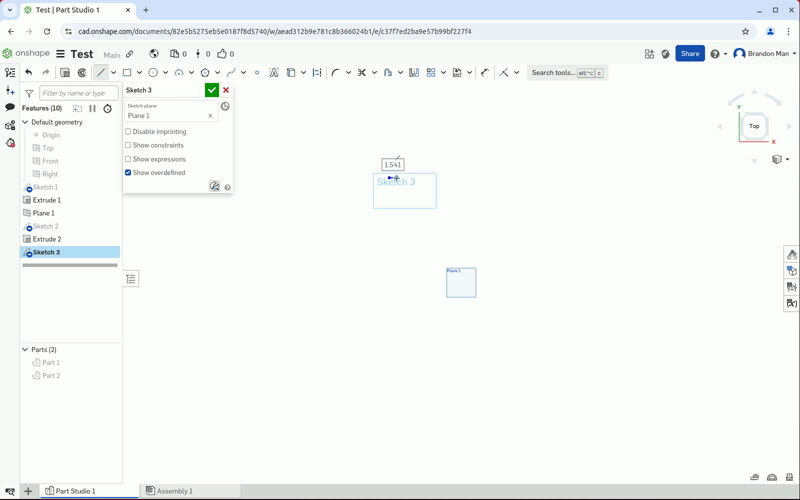
key_down(shift)
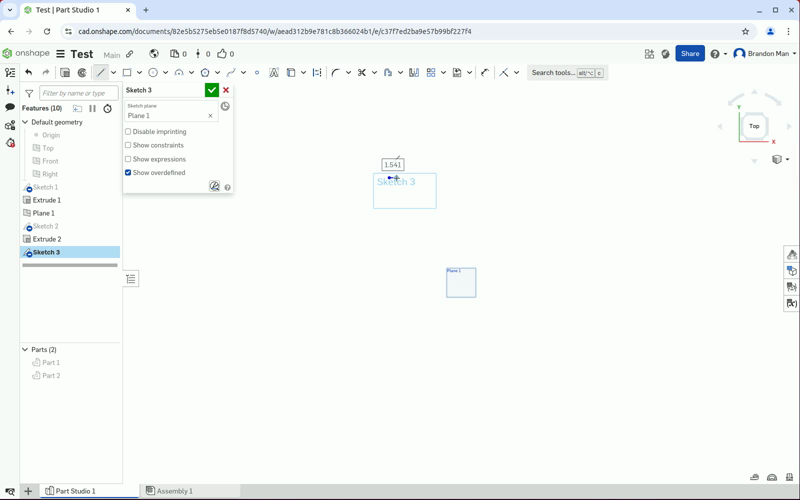
mouse_move(480, 177)
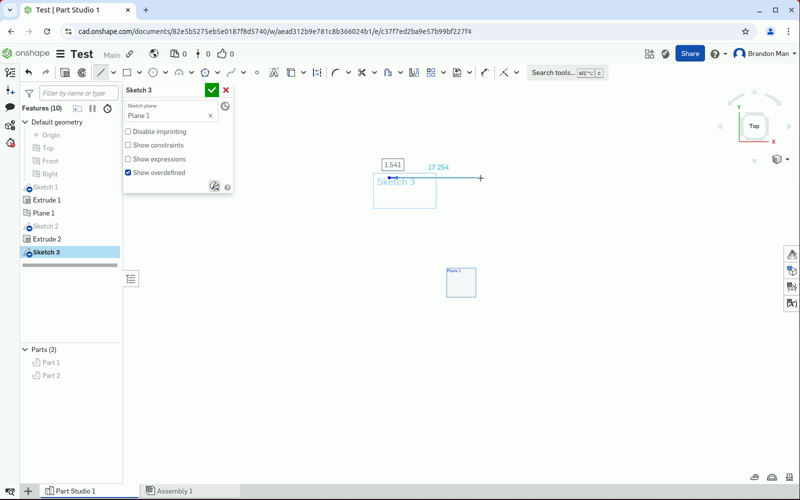
click(480, 177)
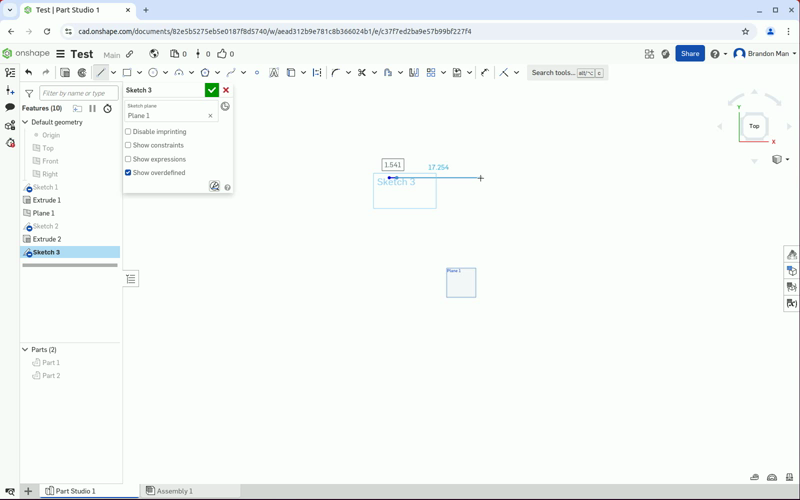
key_up(shift)
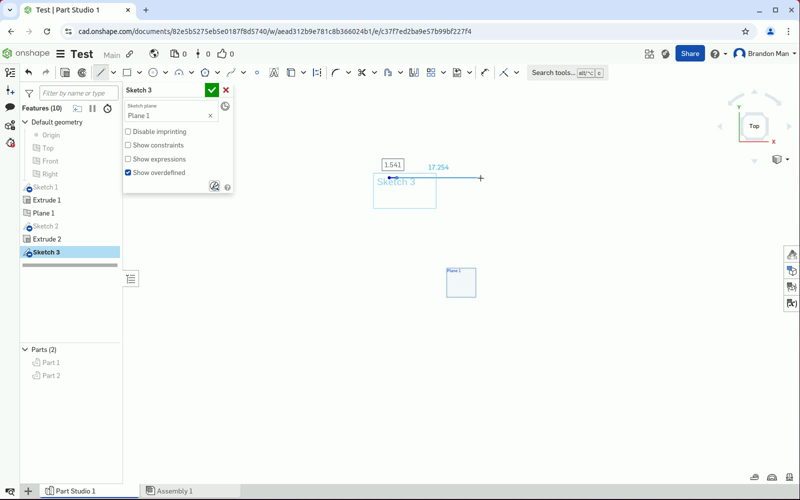
key_down(shift)
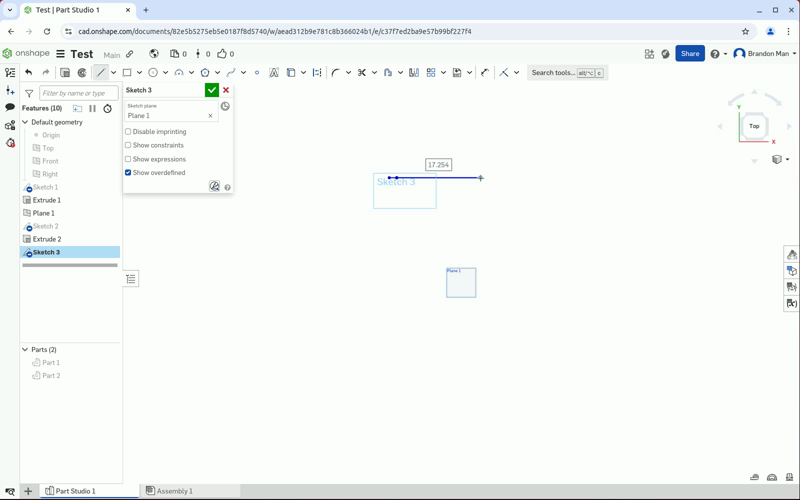
mouse_move(510, 177)
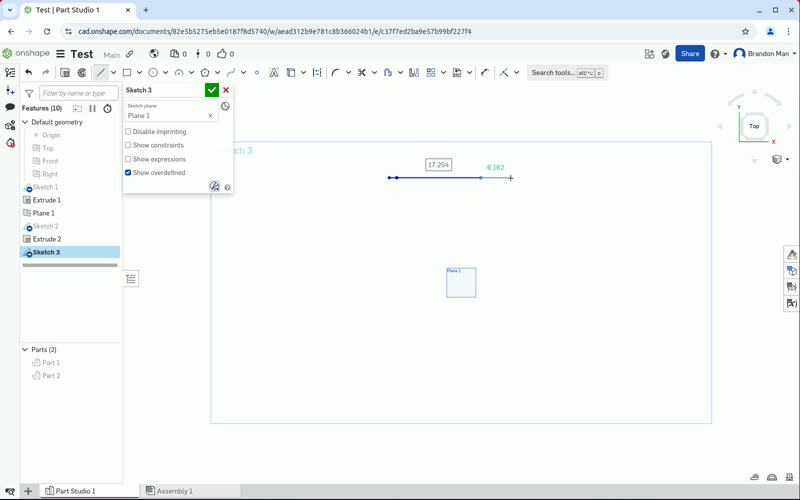
mouse_move(487, 177)
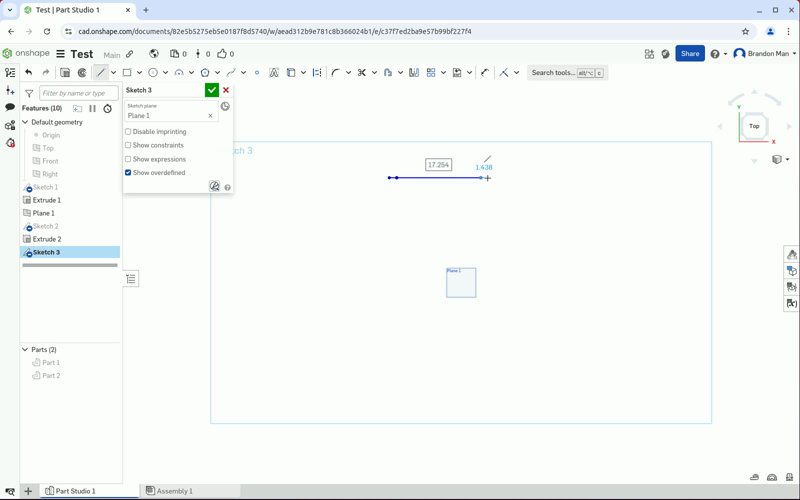
scroll(6)
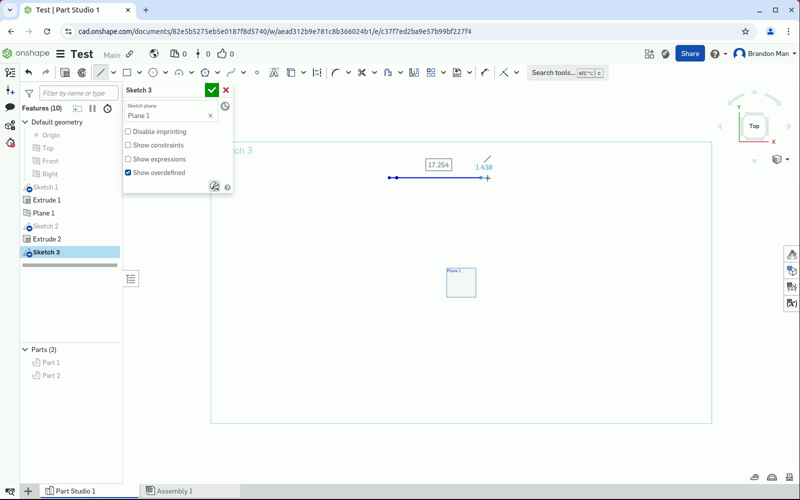
scroll(6)
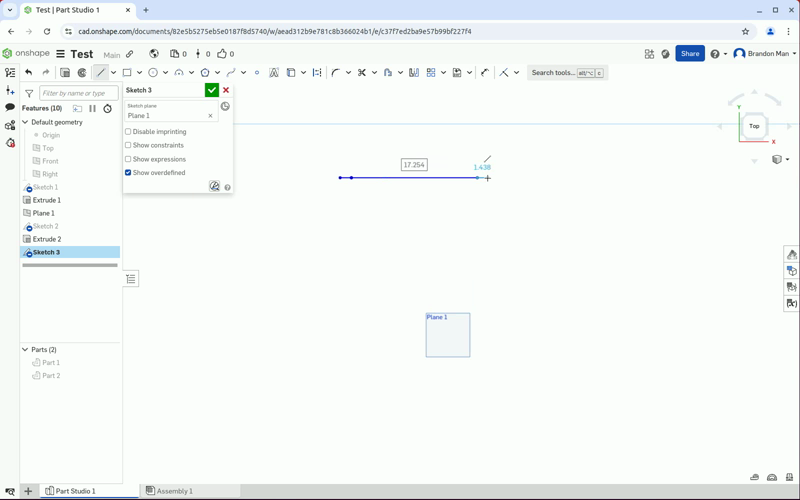
scroll(6)
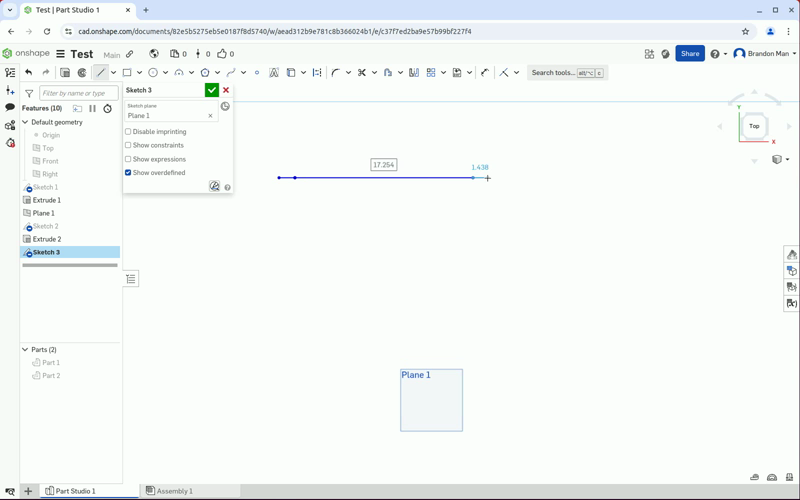
scroll(6)
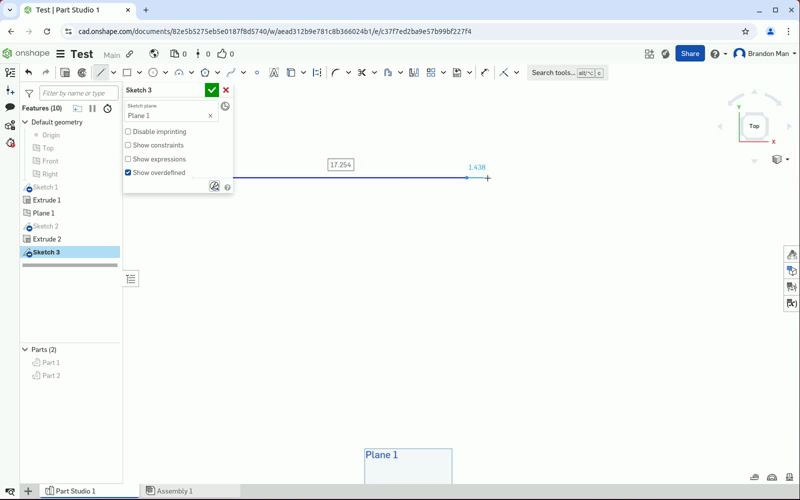
scroll(6)
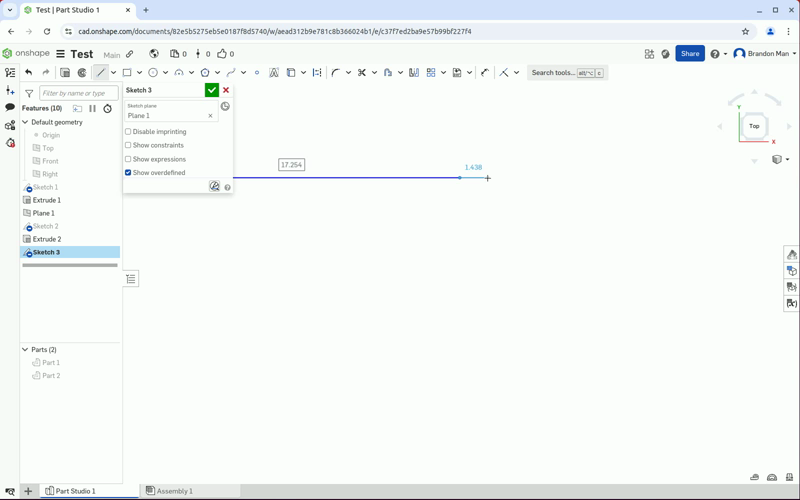
scroll(6)
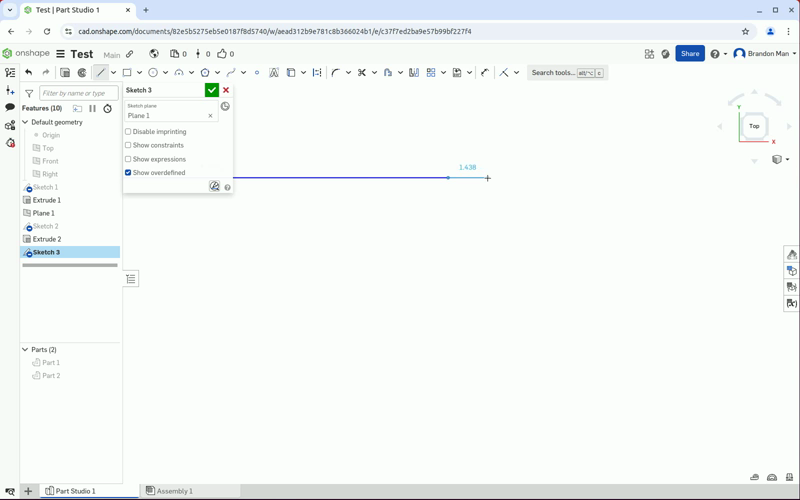
scroll(6)
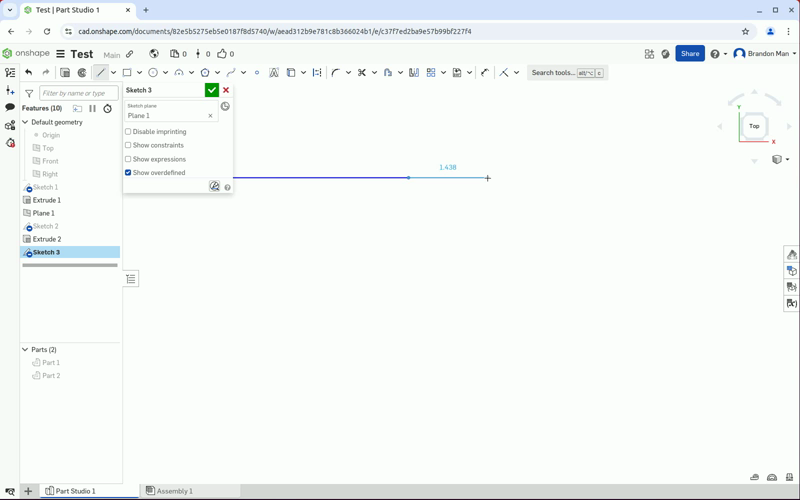
click(487, 177)
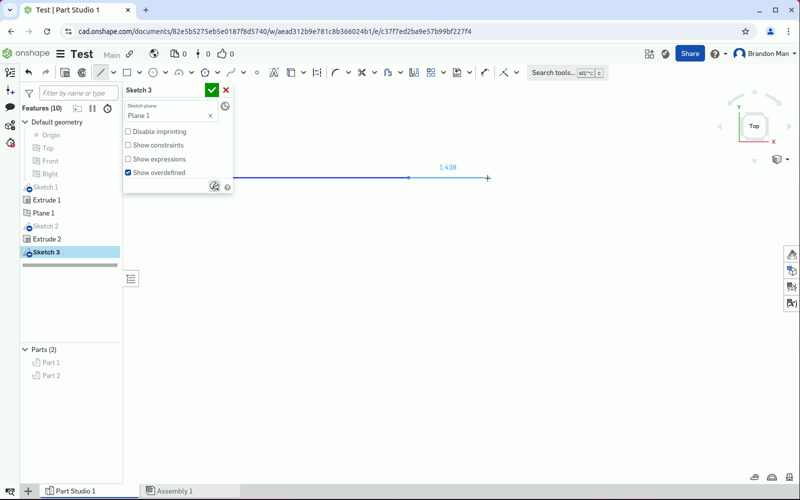
scroll(-6)
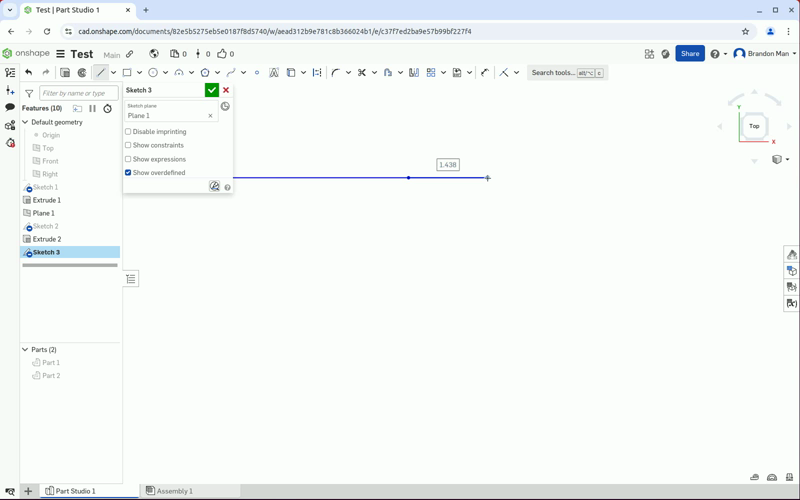
scroll(-6)
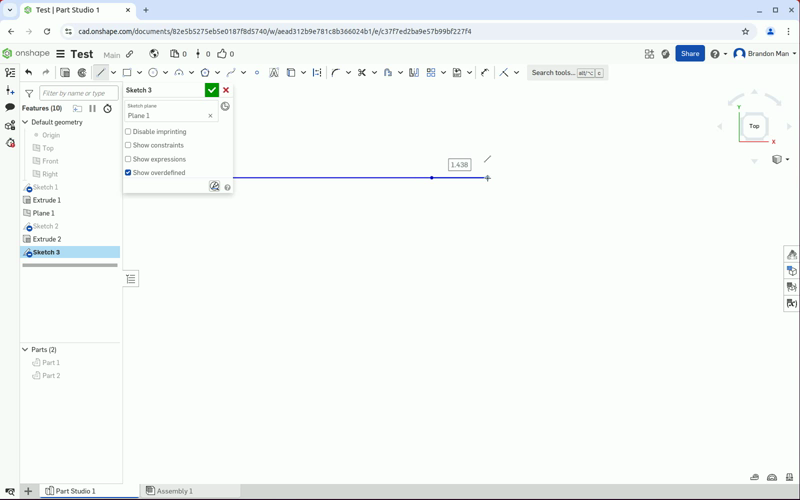
scroll(-6)
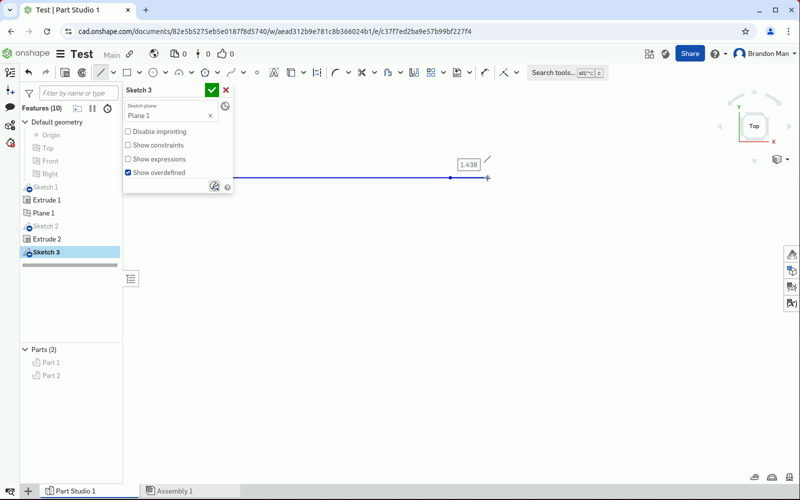
scroll(-6)
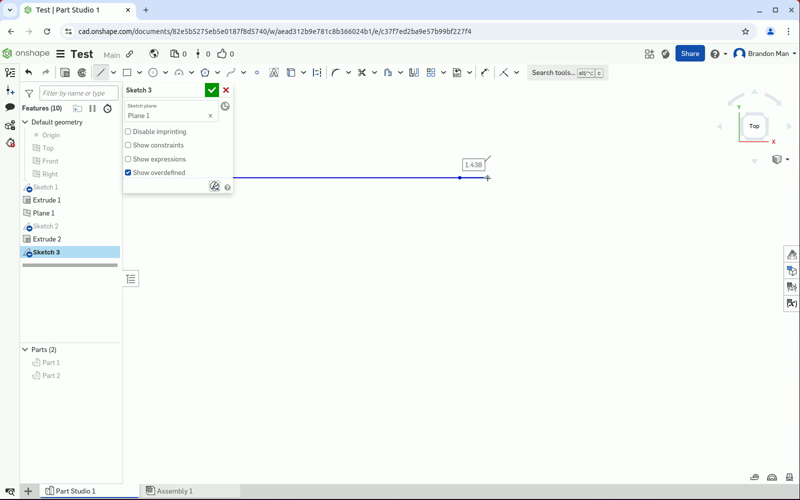
scroll(-6)
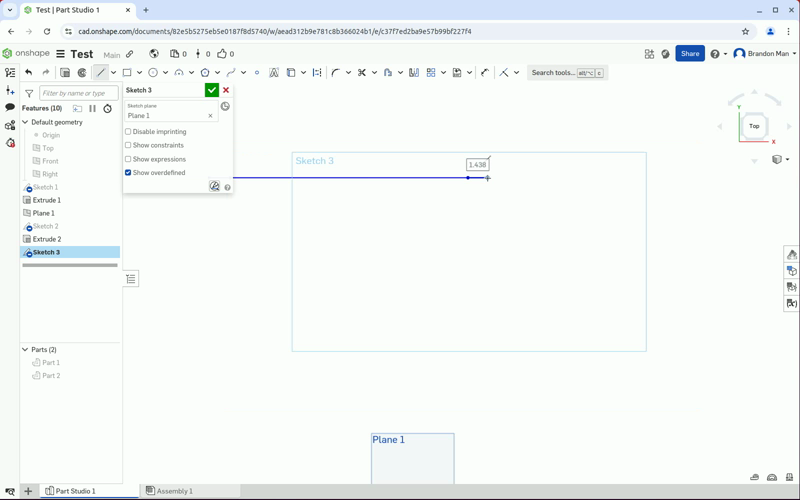
scroll(-6)
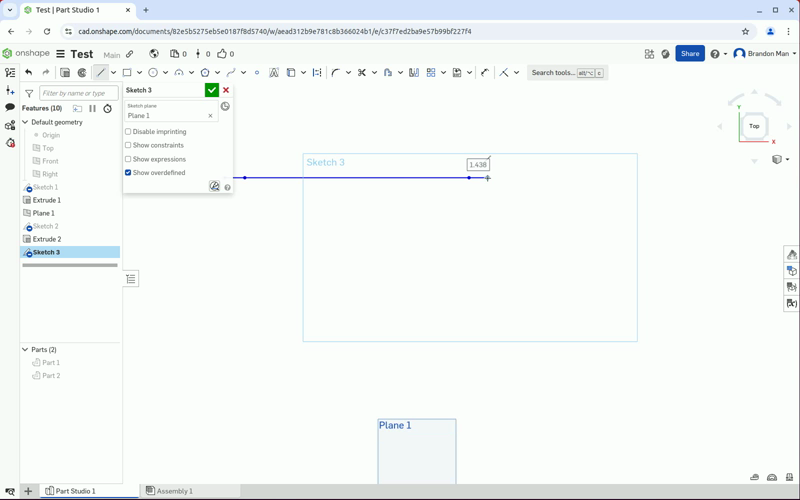
scroll(-6)
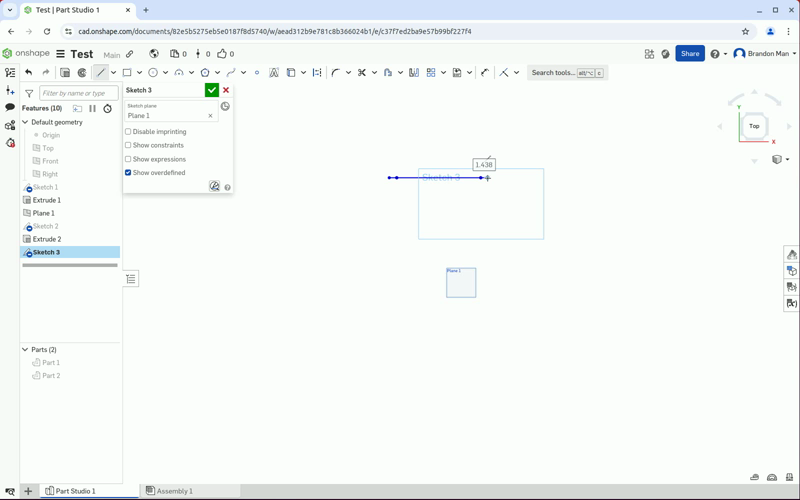
key_up(shift)
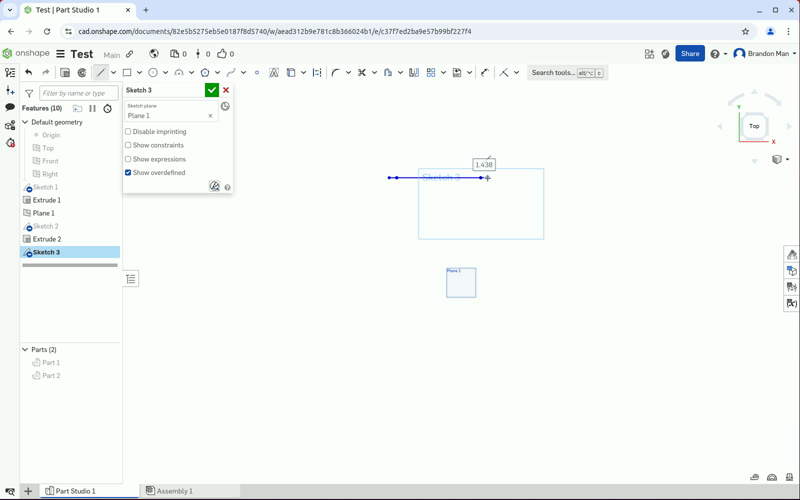
key_down(shift)
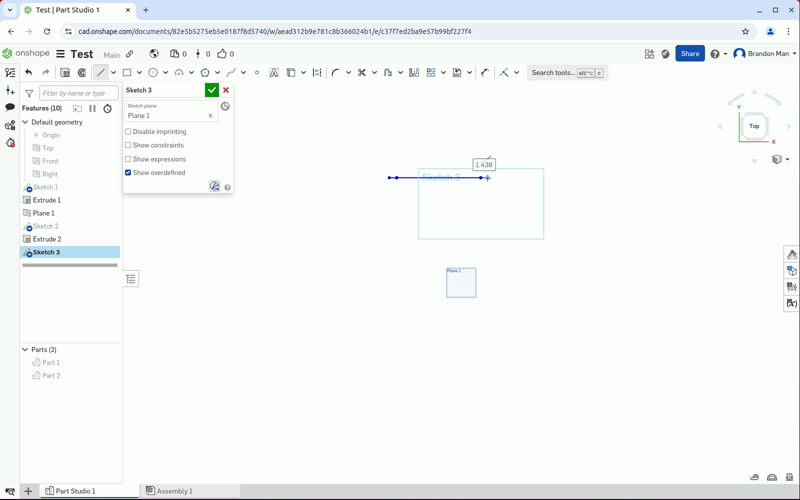
mouse_move(517, 177)
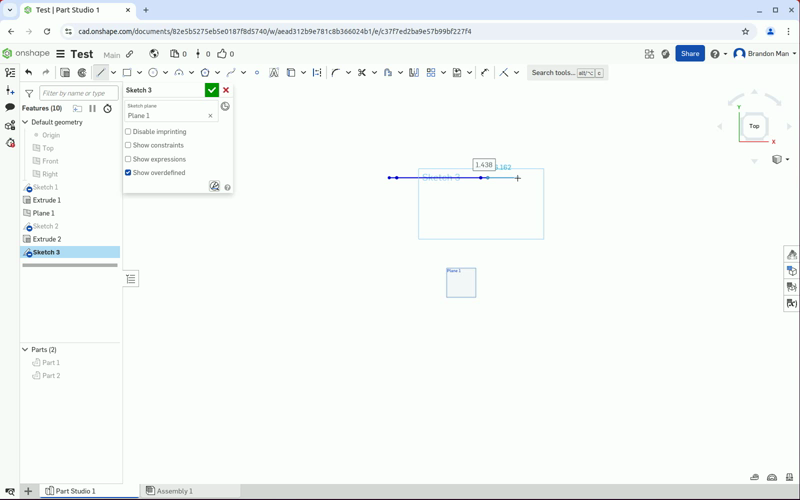
mouse_move(487, 170)
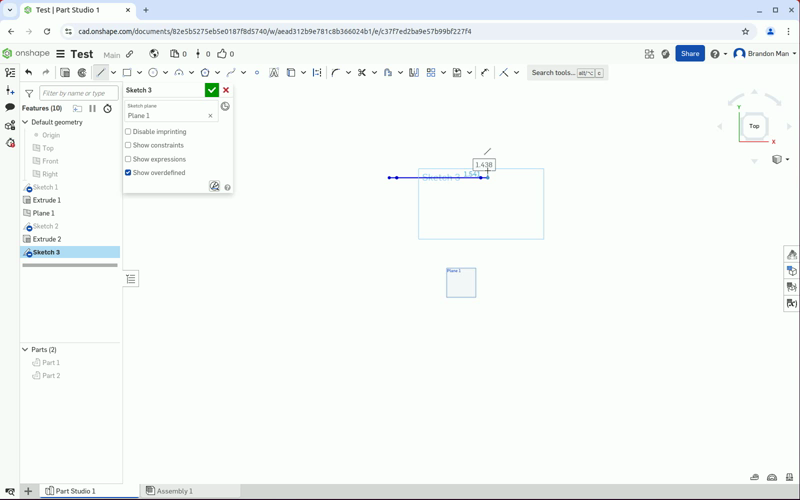
scroll(6)
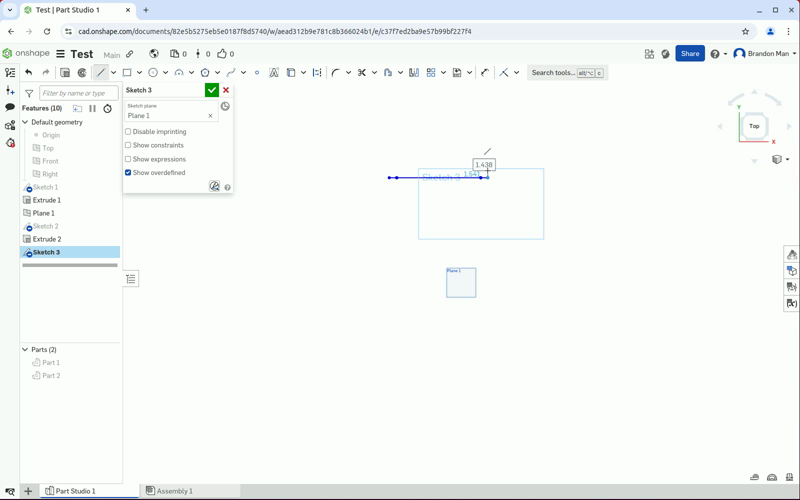
scroll(6)
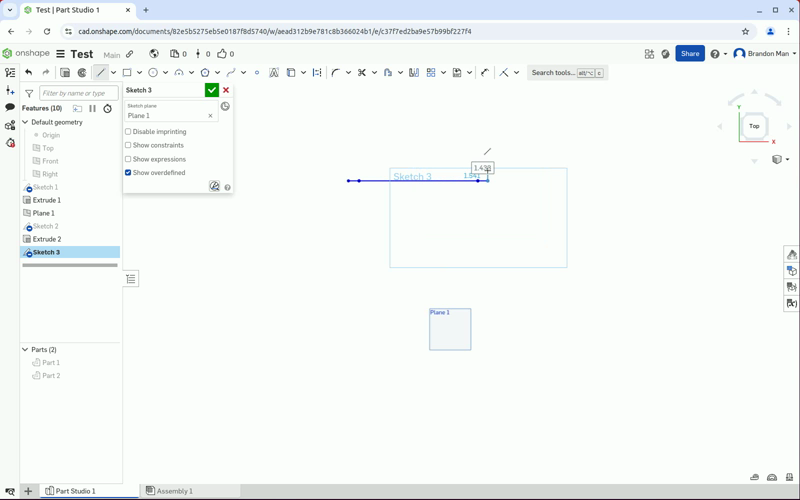
scroll(6)
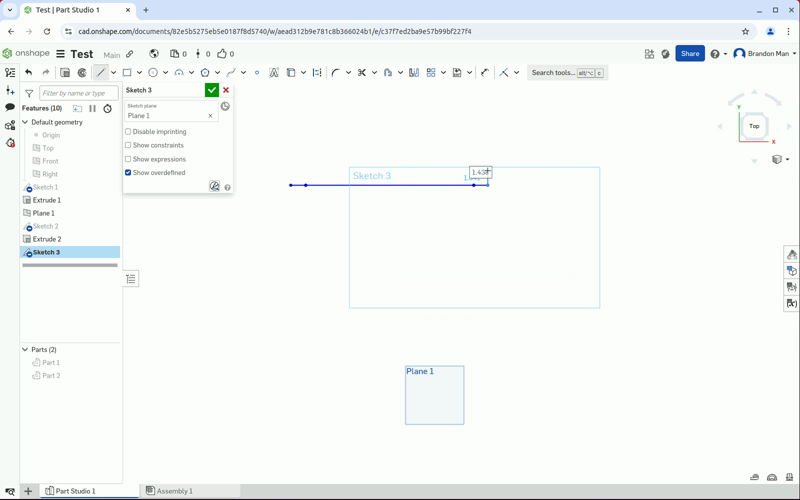
scroll(6)
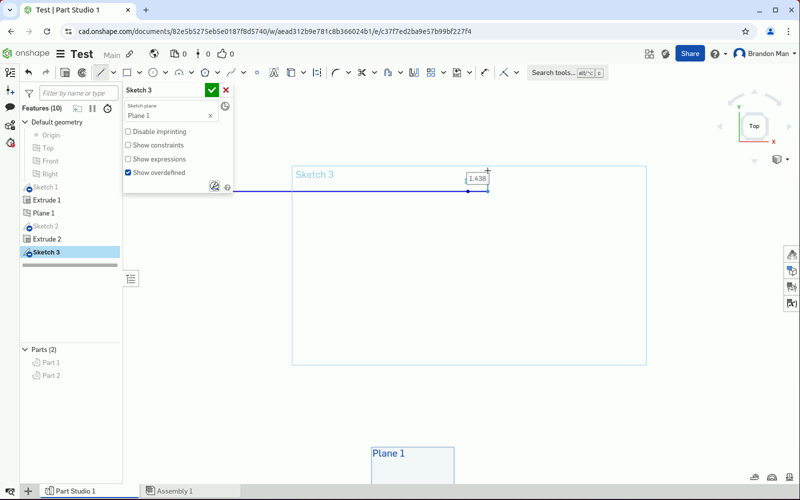
scroll(6)
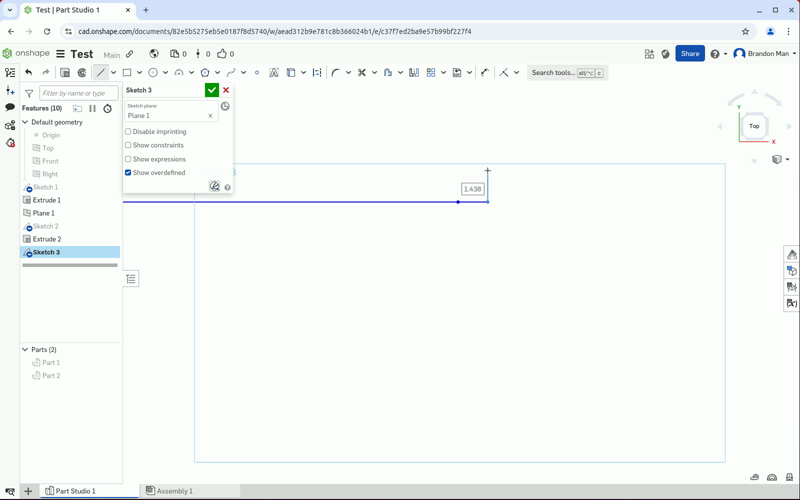
scroll(6)
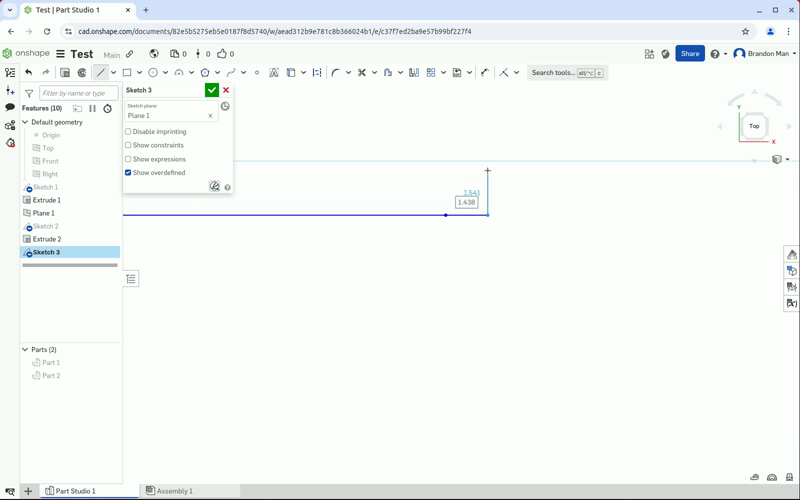
scroll(6)
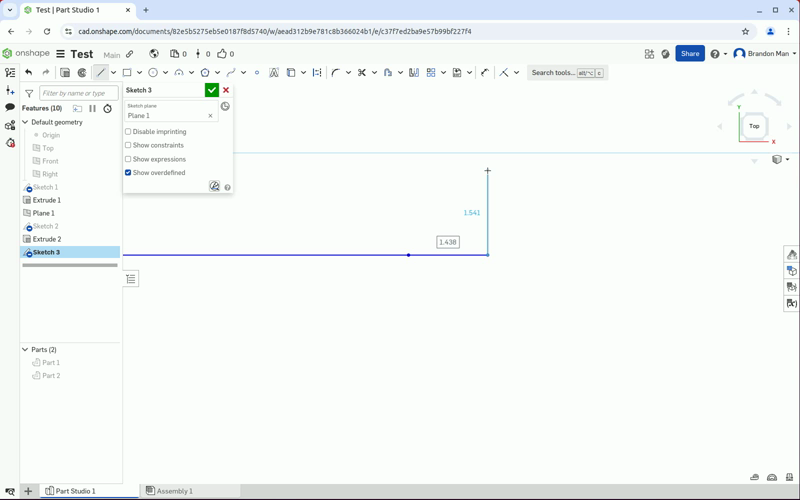
click(487, 170)
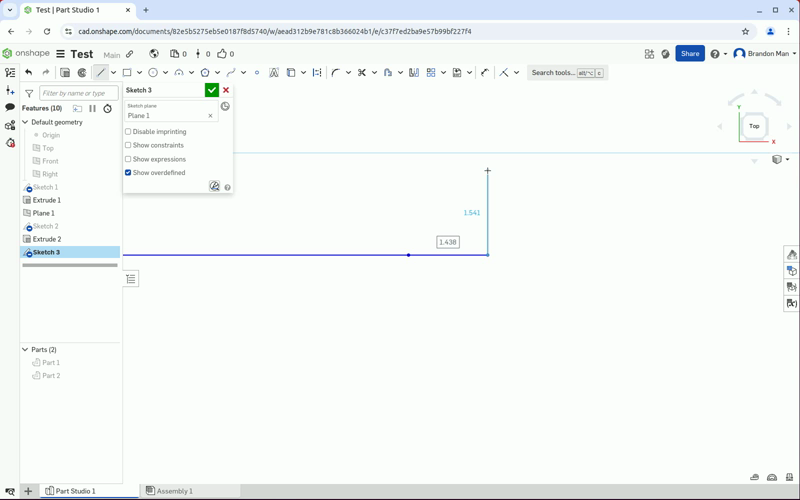
scroll(-6)
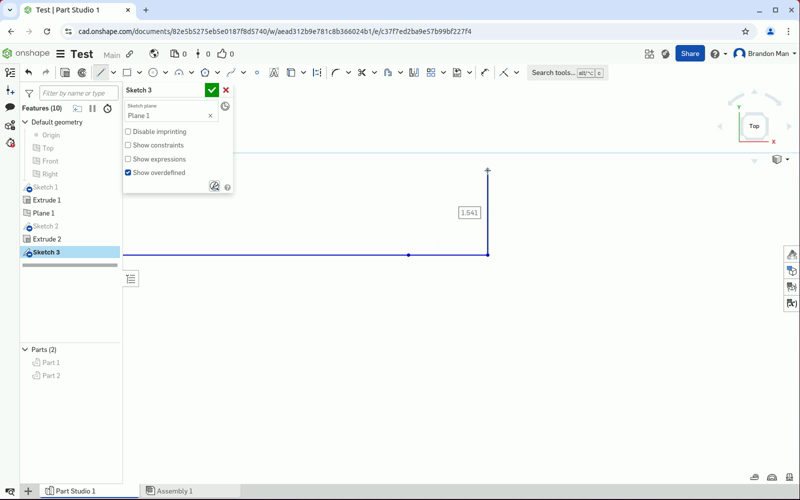
scroll(-6)
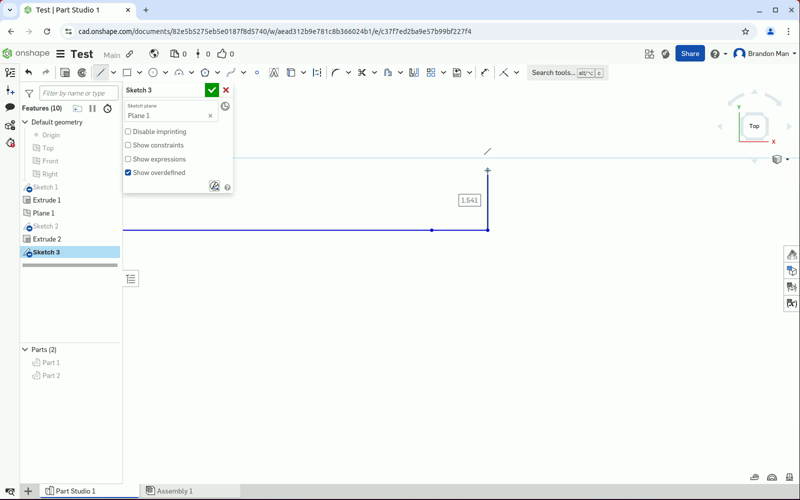
scroll(-6)
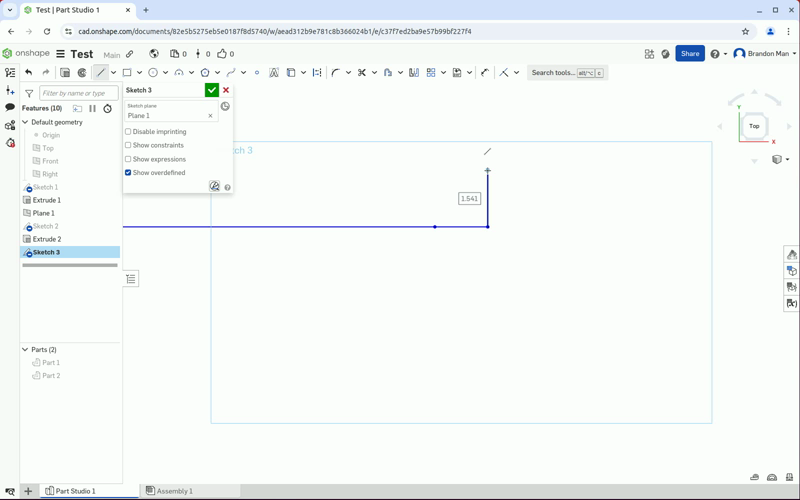
scroll(-6)
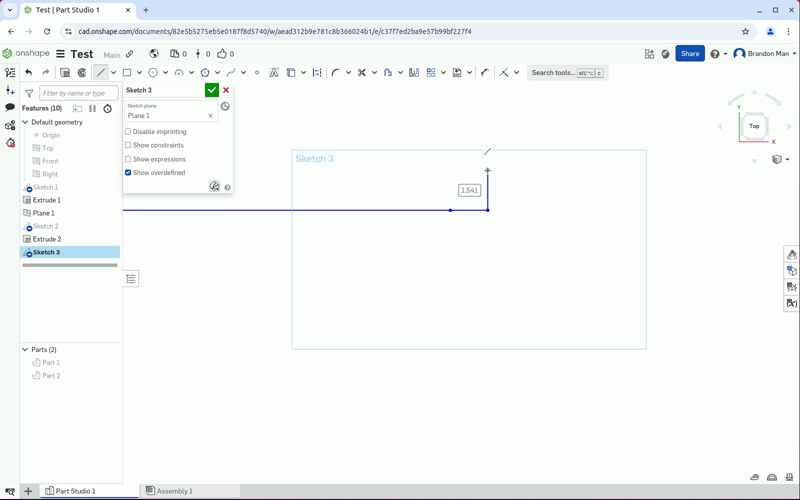
scroll(-6)
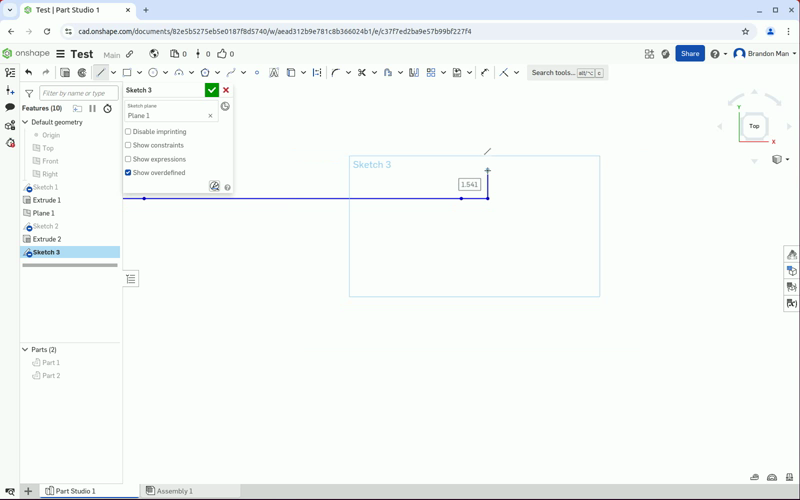
scroll(-6)
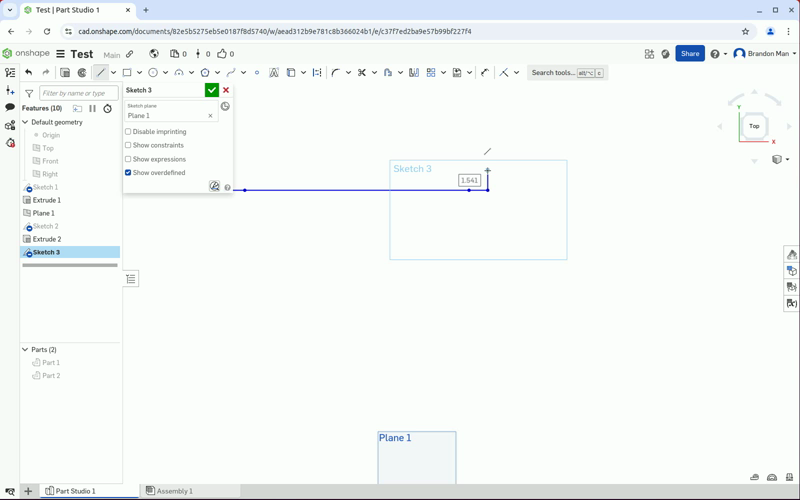
scroll(-6)
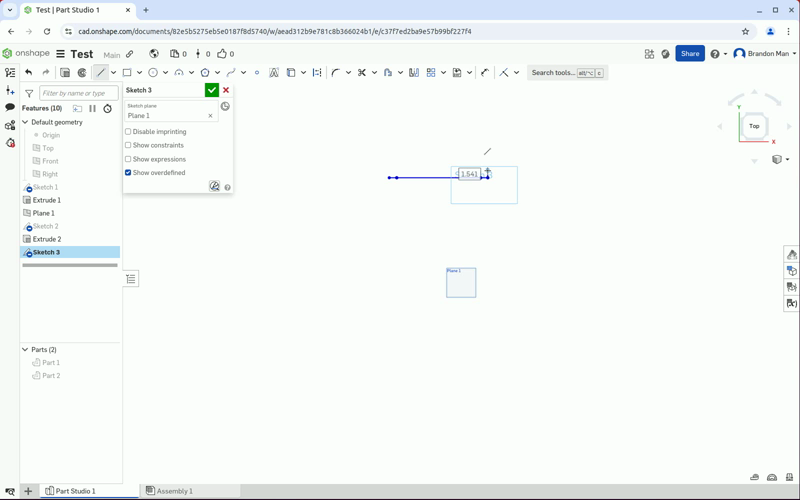
key_up(shift)
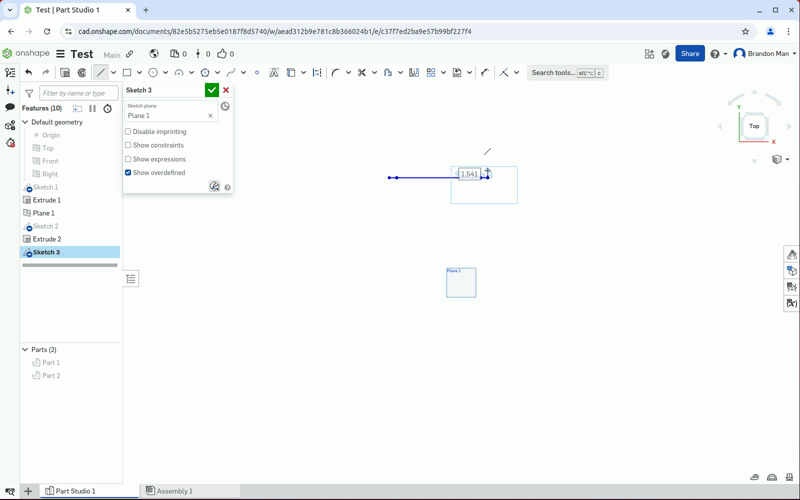
key_down(shift)
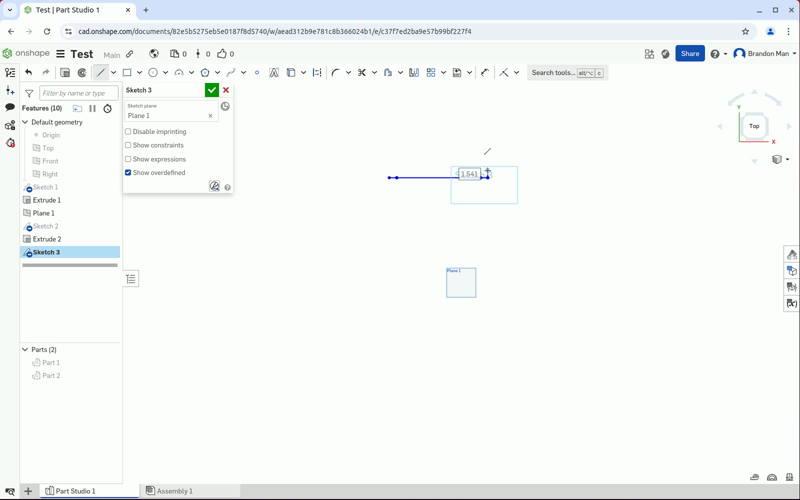
mouse_move(389, 170)
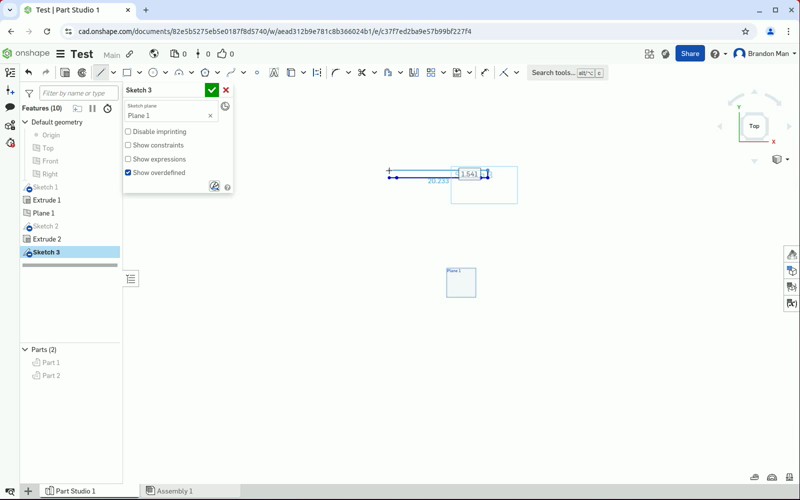
click(389, 170)
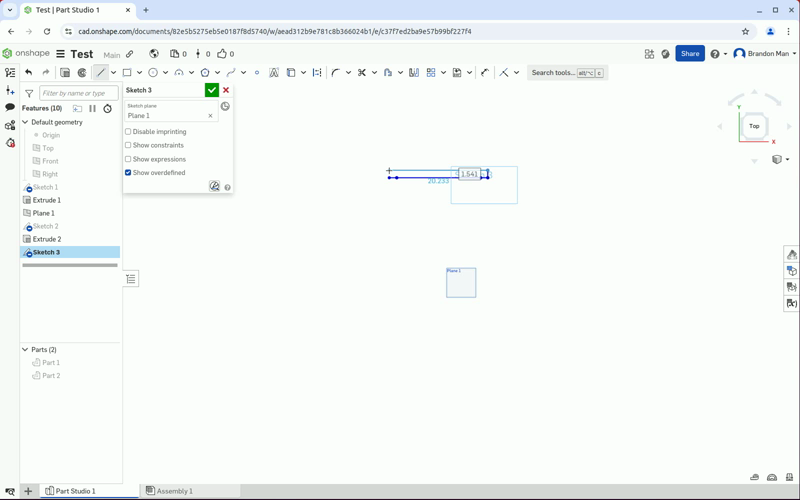
key_up(shift)
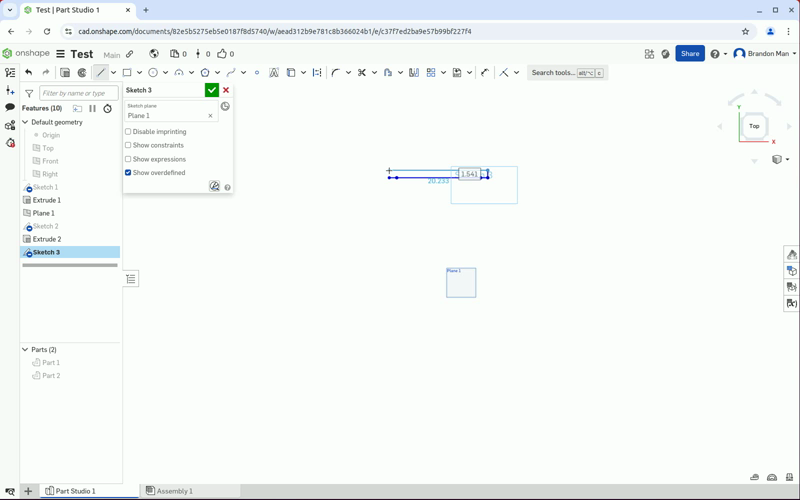
mouse_move(419, 170)
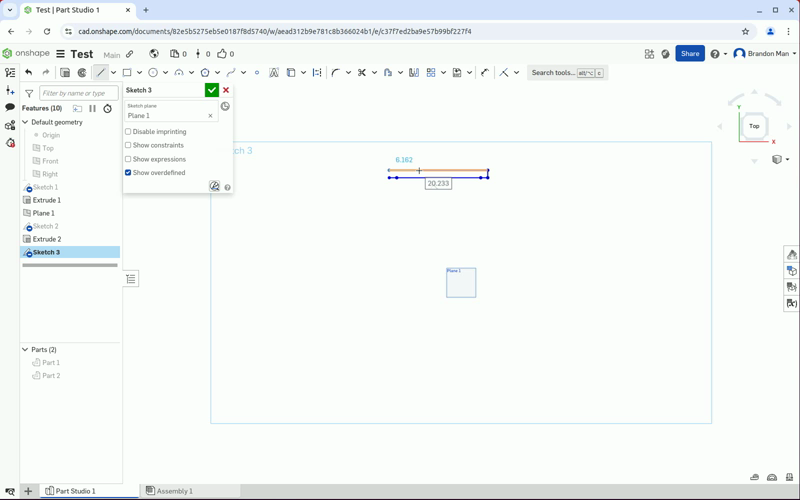
key_down(shift)
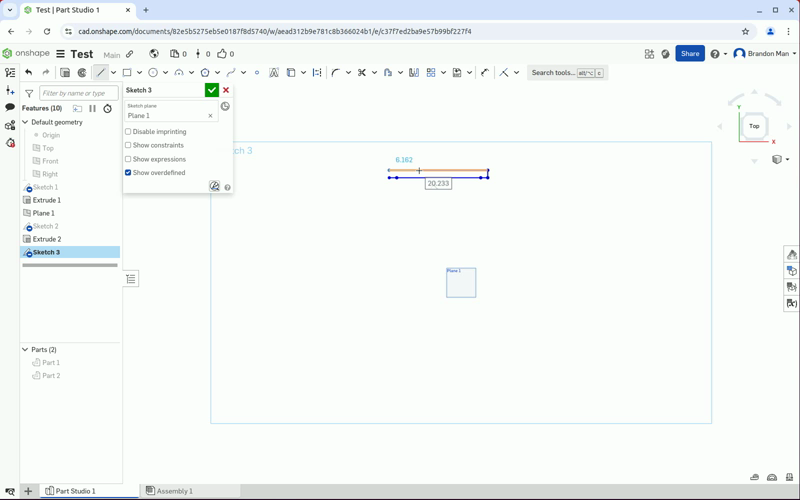
mouse_move(389, 177)
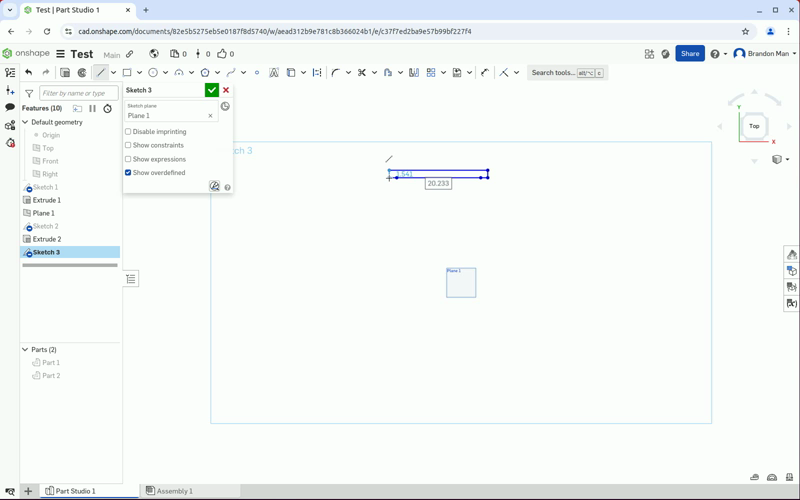
scroll(6)
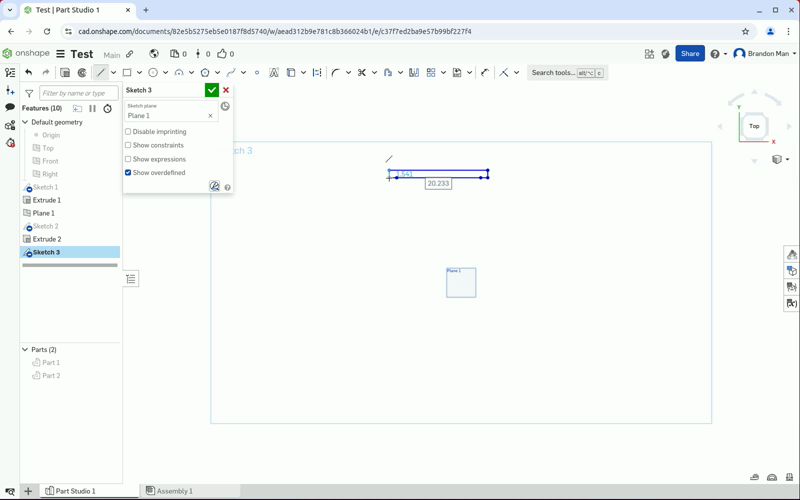
scroll(6)
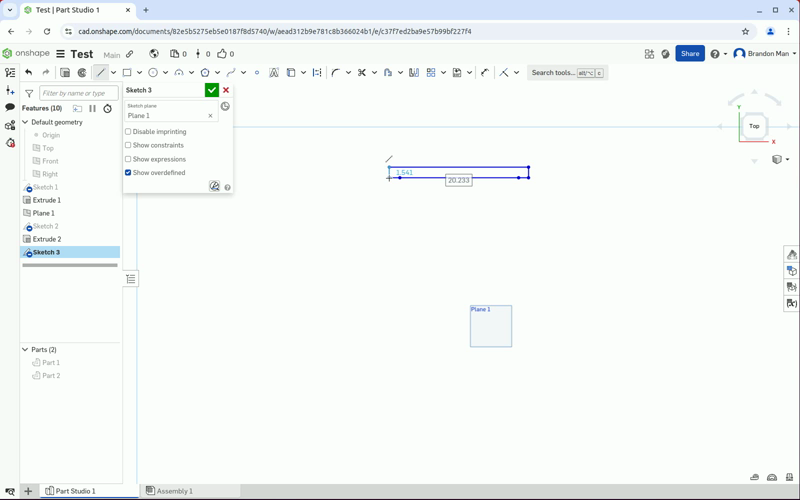
scroll(6)
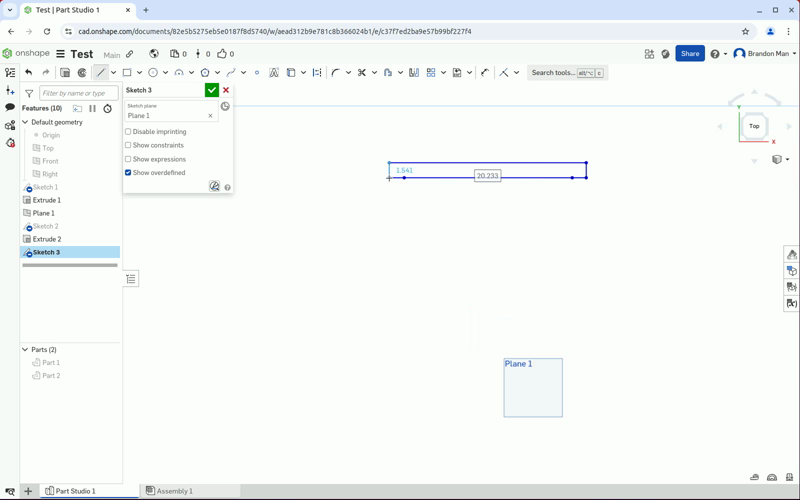
scroll(6)
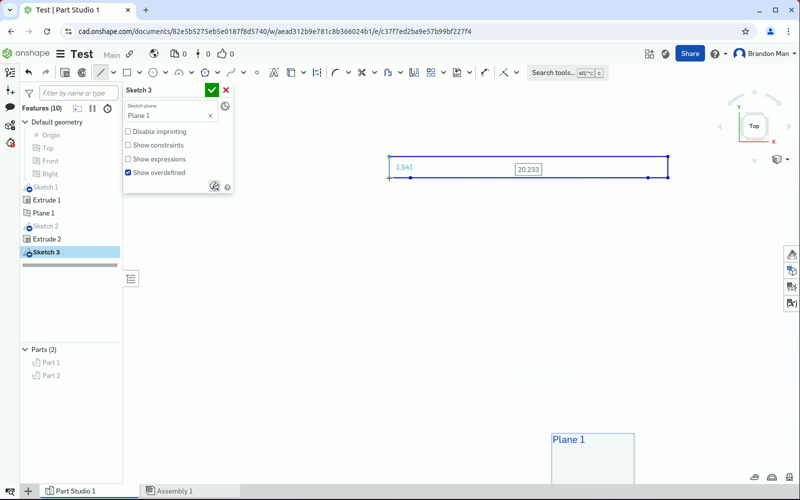
scroll(6)
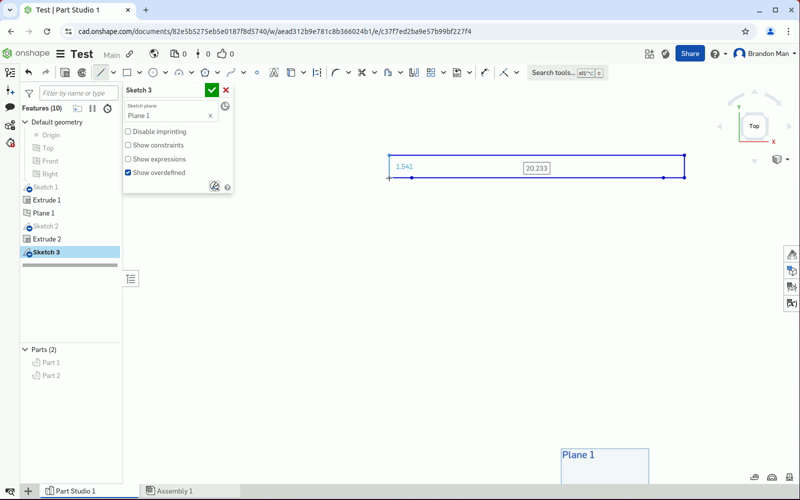
scroll(6)
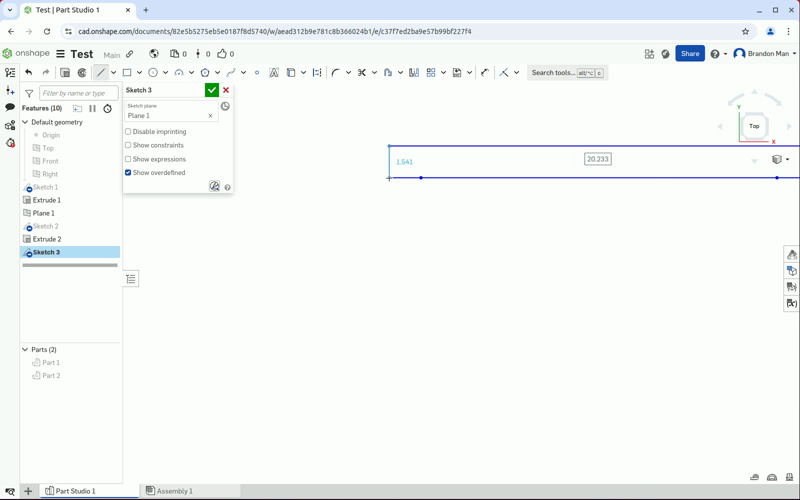
scroll(6)
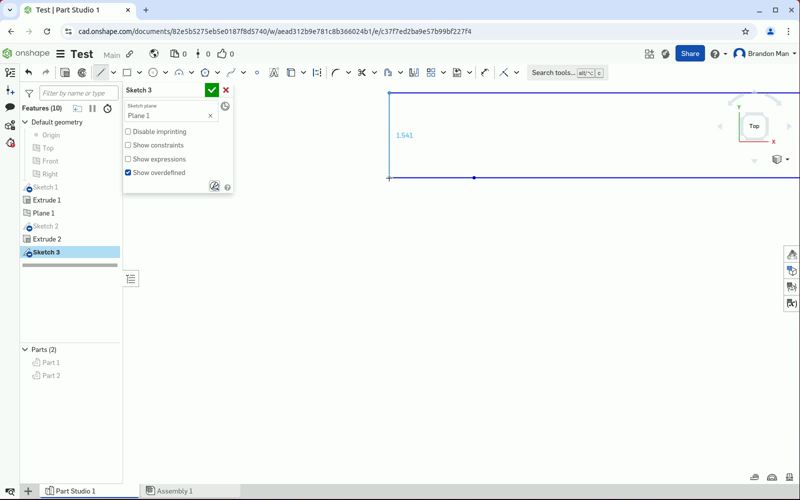
key_up(shift)
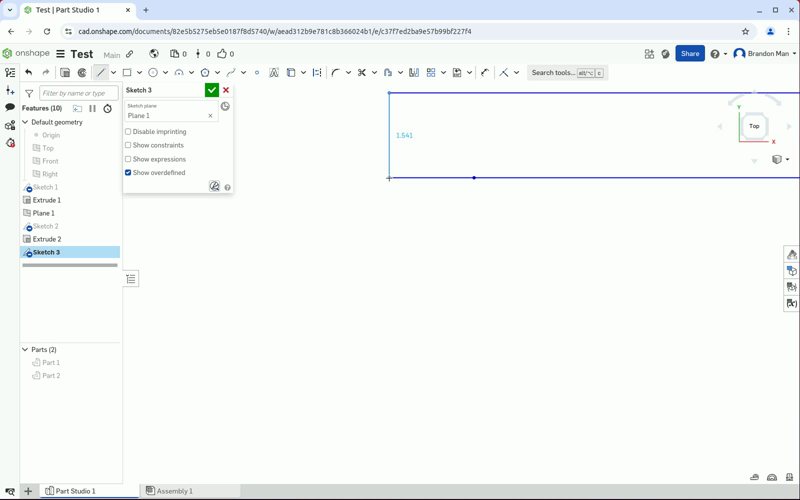
click(389, 177)
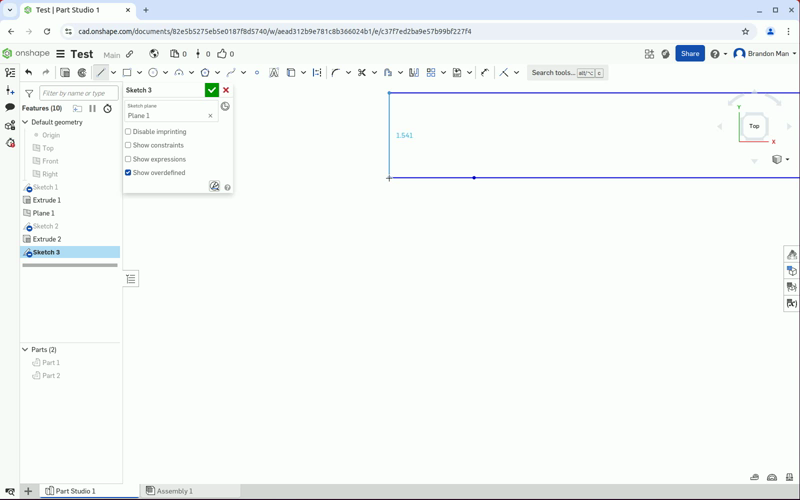
scroll(-6)
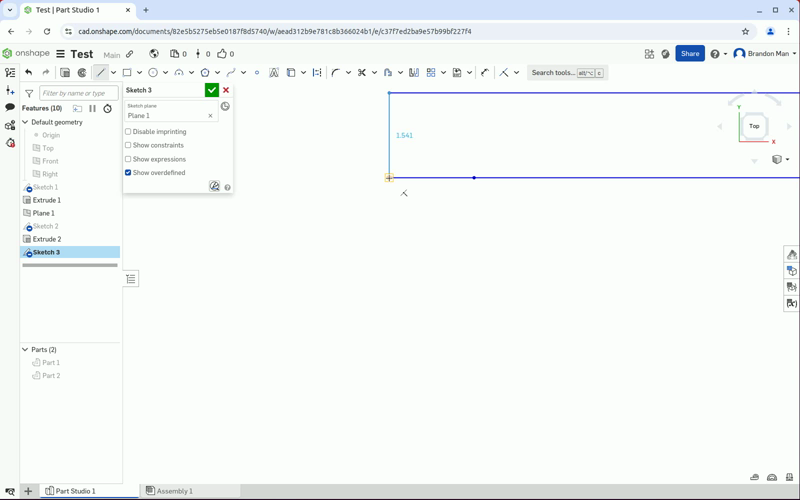
scroll(-6)
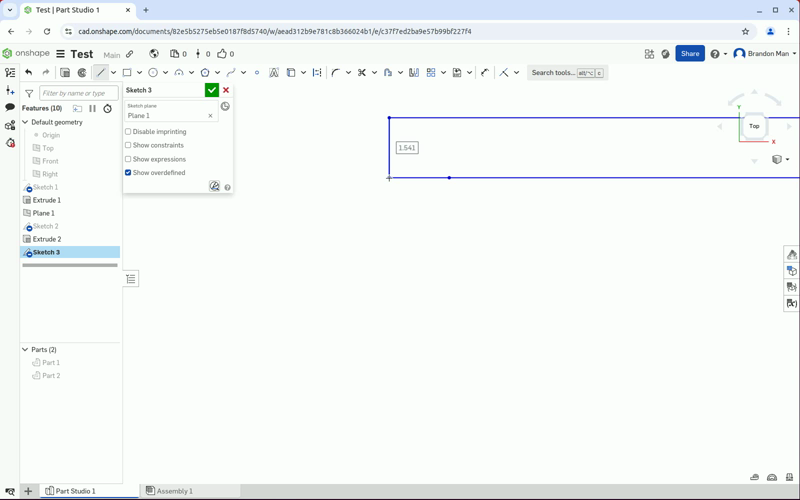
scroll(-6)
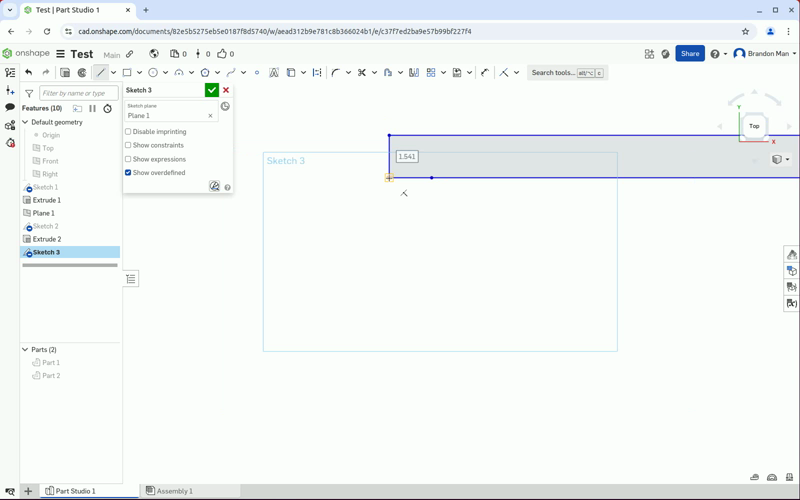
scroll(-6)
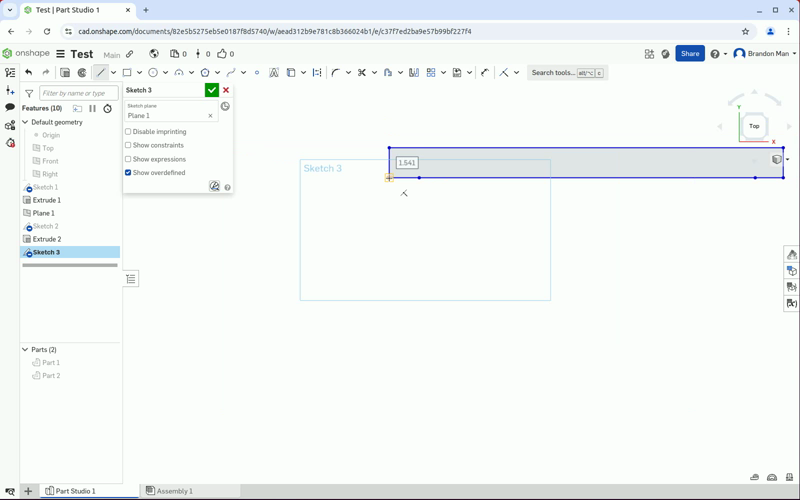
scroll(-6)
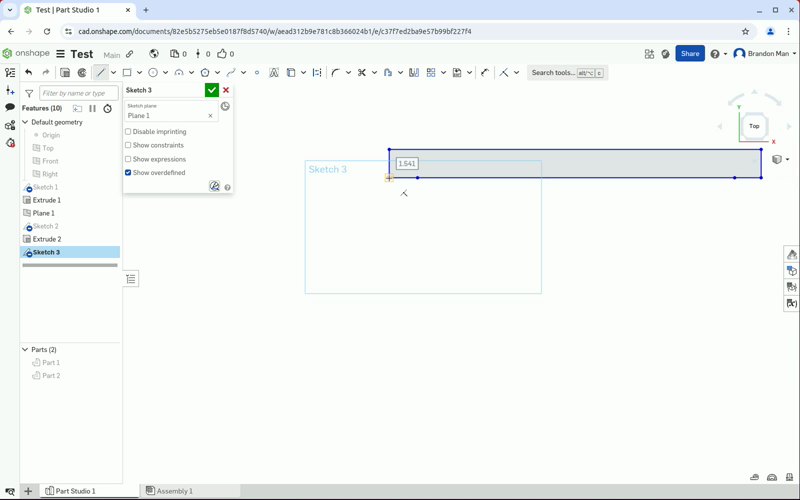
scroll(-6)
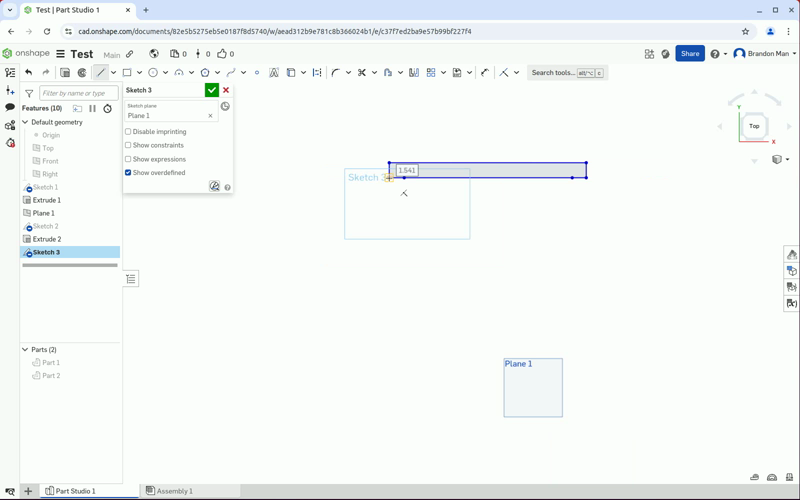
scroll(-6)
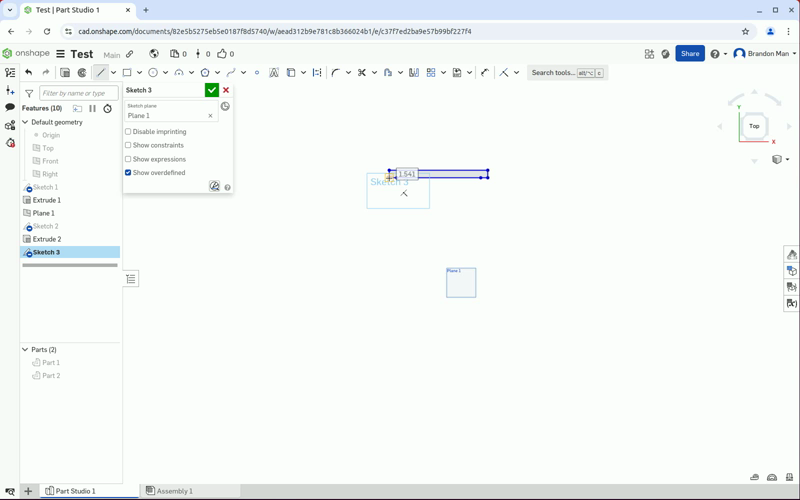
key(esc)
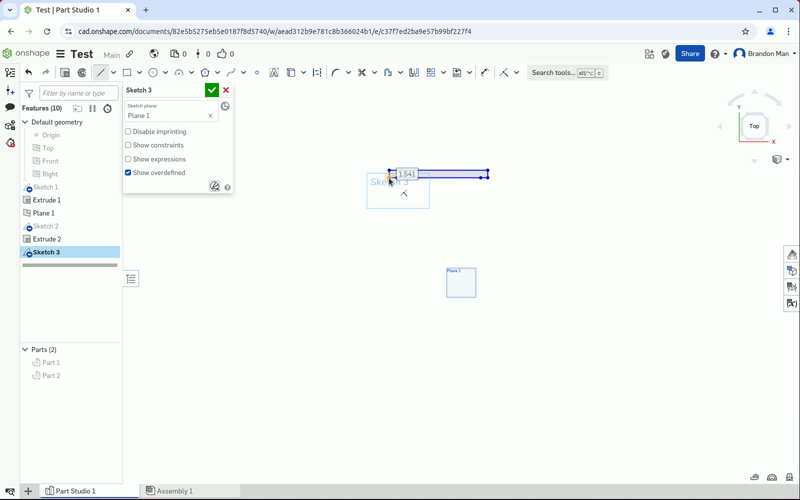
mouse_move(447, 175)
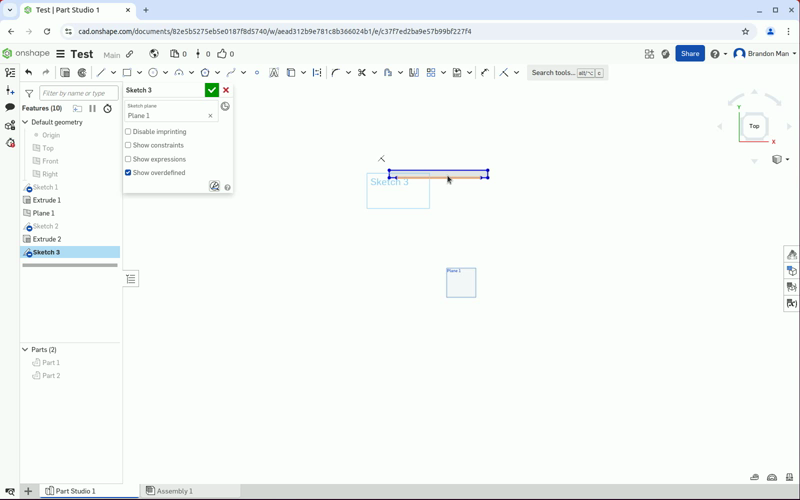
scroll(6)
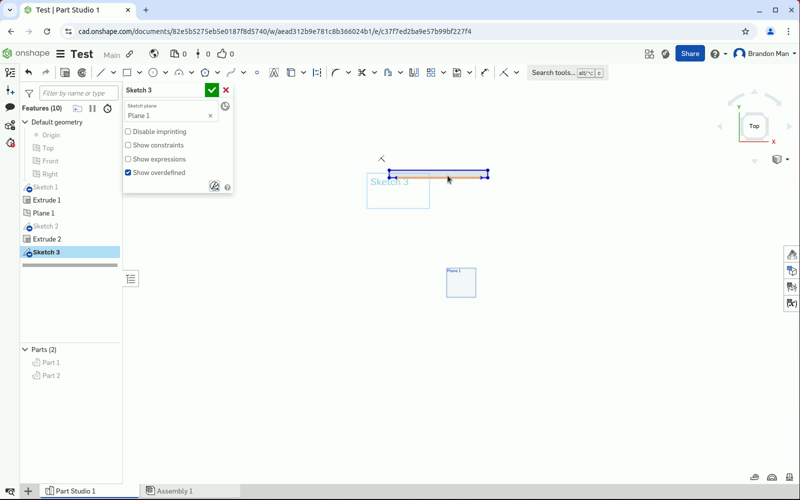
scroll(6)
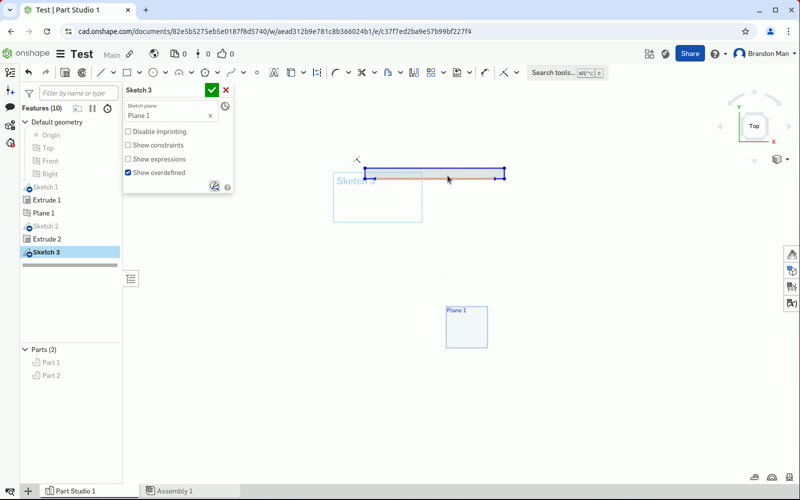
scroll(6)
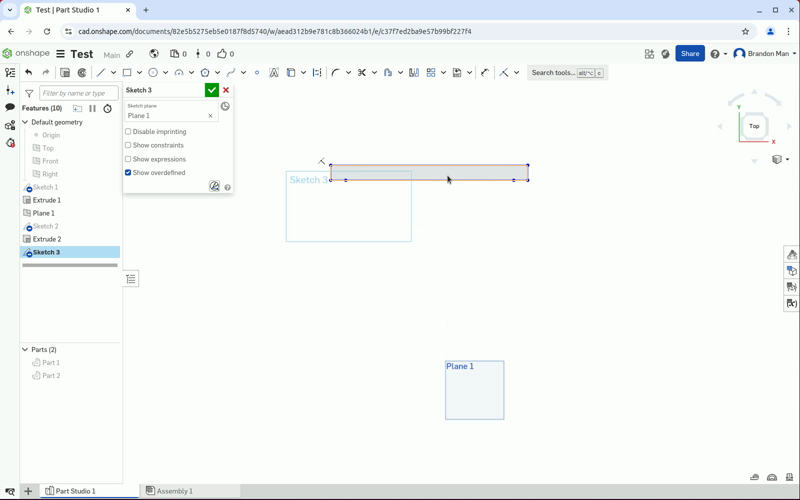
scroll(6)
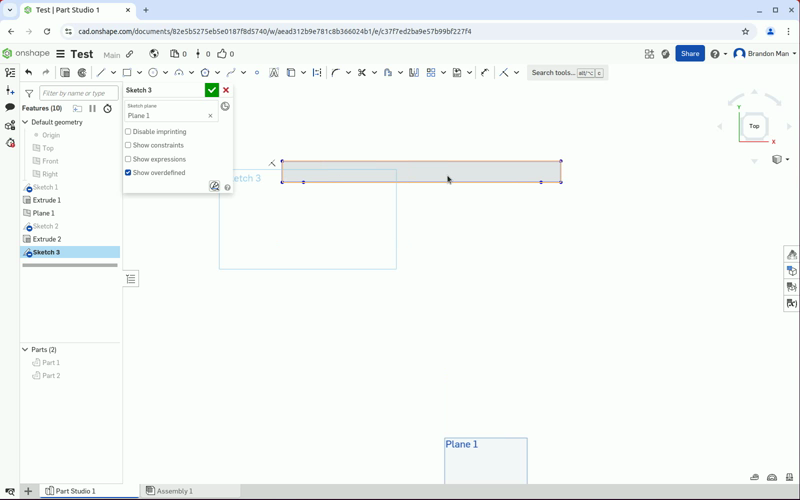
scroll(6)
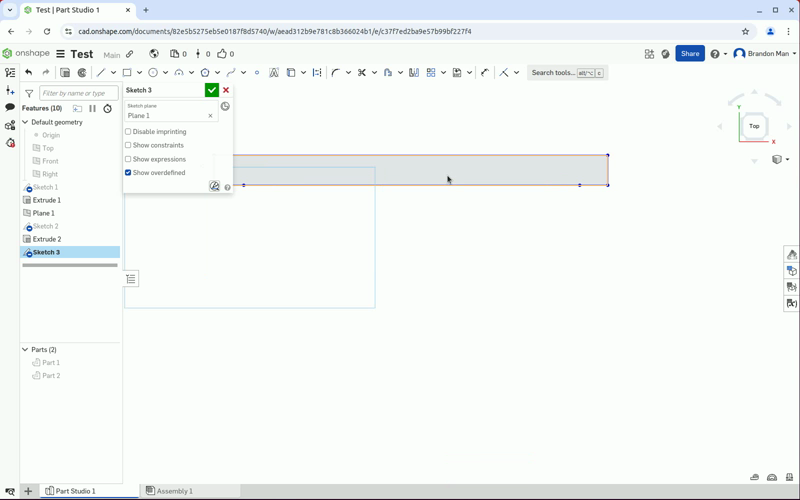
scroll(6)
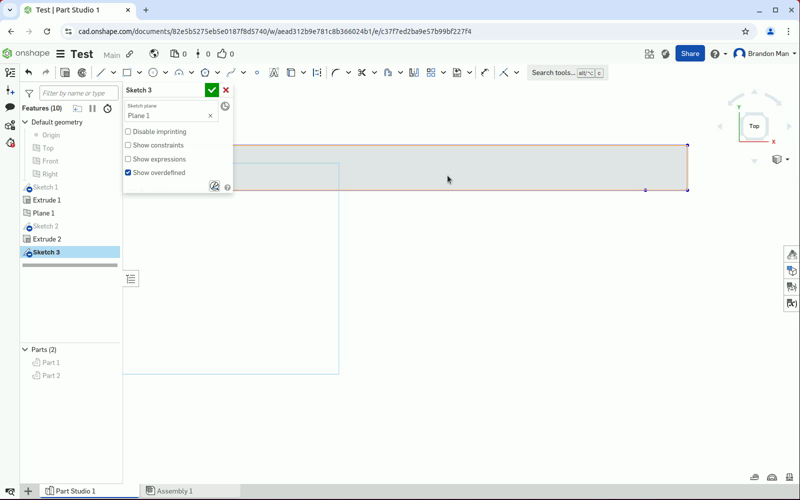
scroll(6)
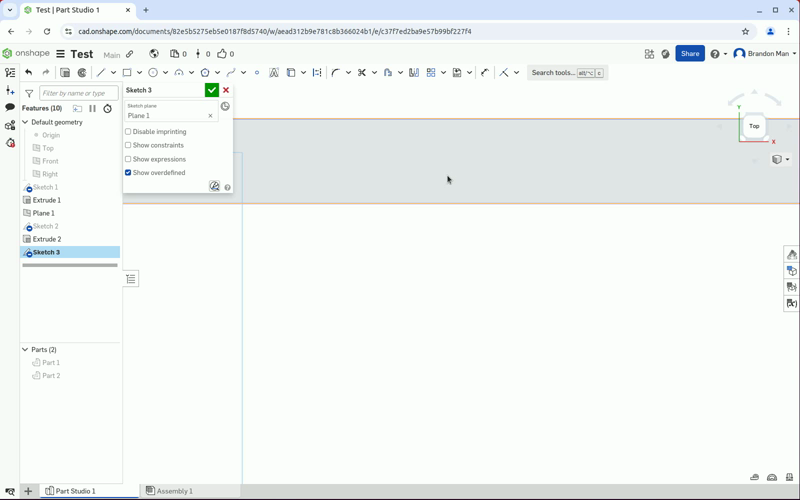
click(447, 175)
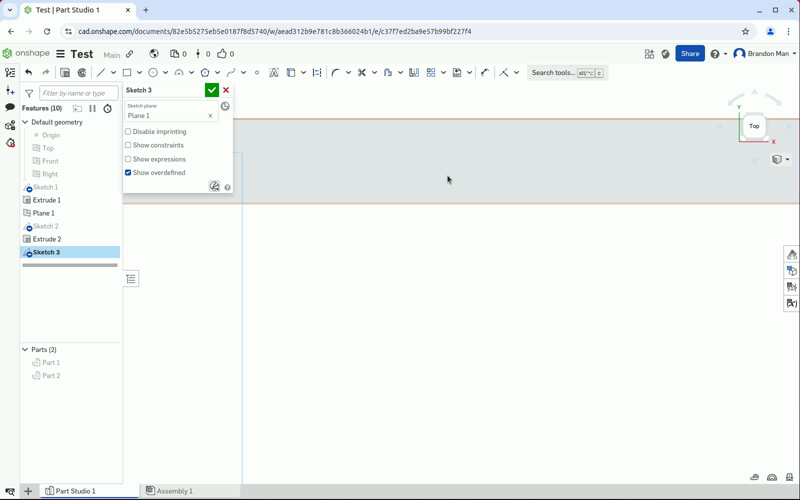
scroll(-6)
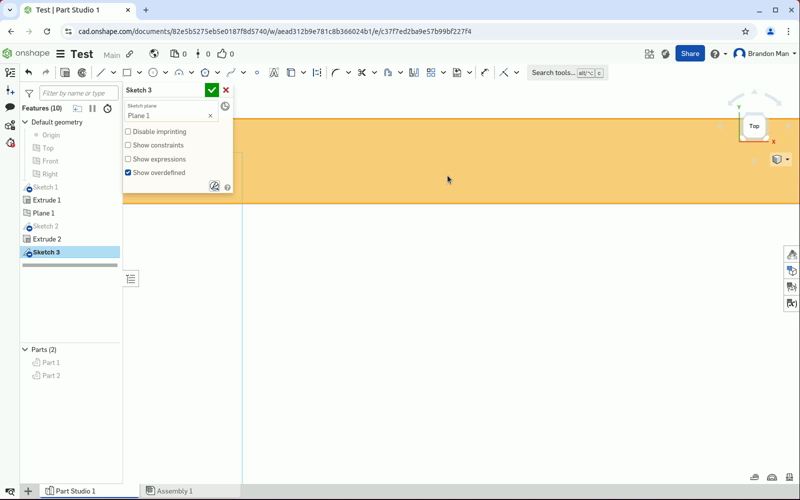
scroll(-6)
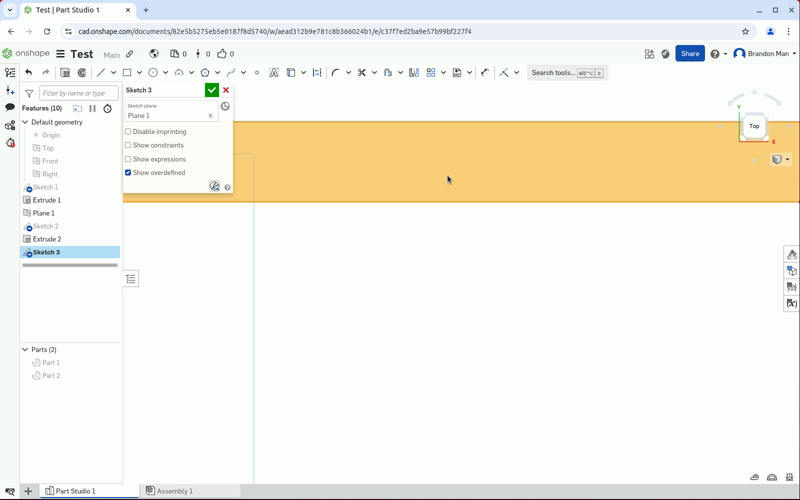
scroll(-6)
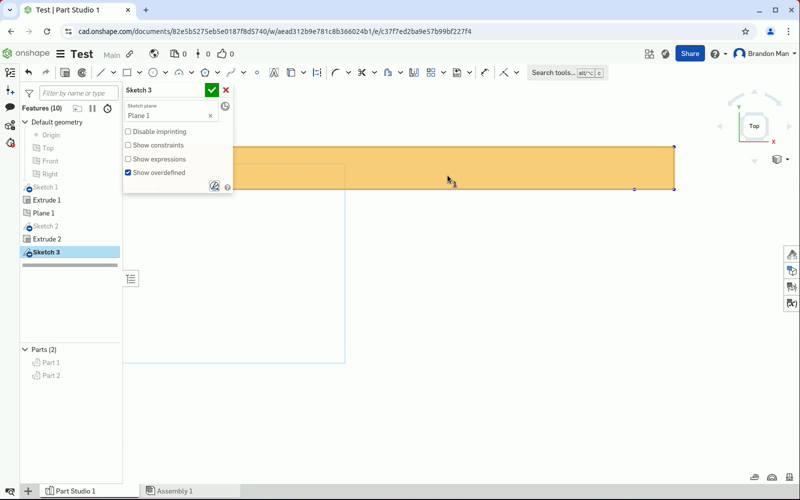
scroll(-6)
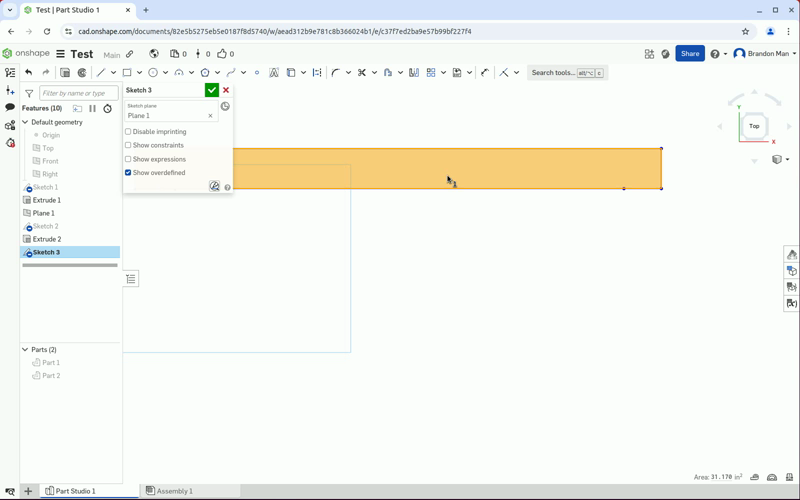
scroll(-6)
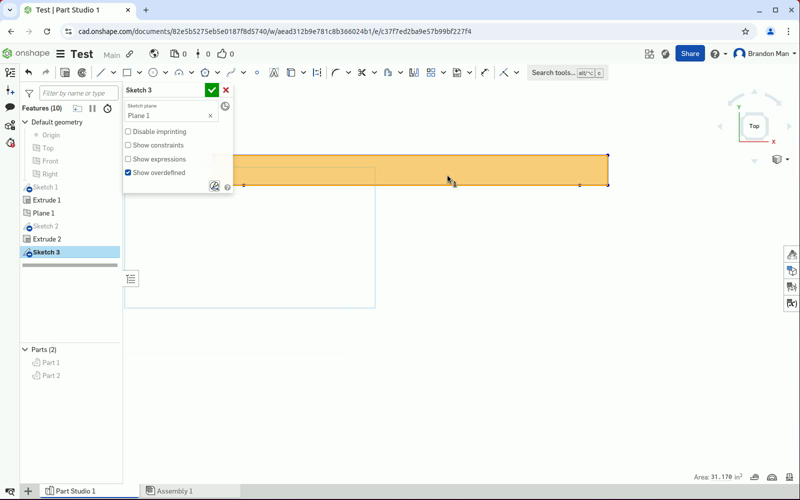
scroll(-6)
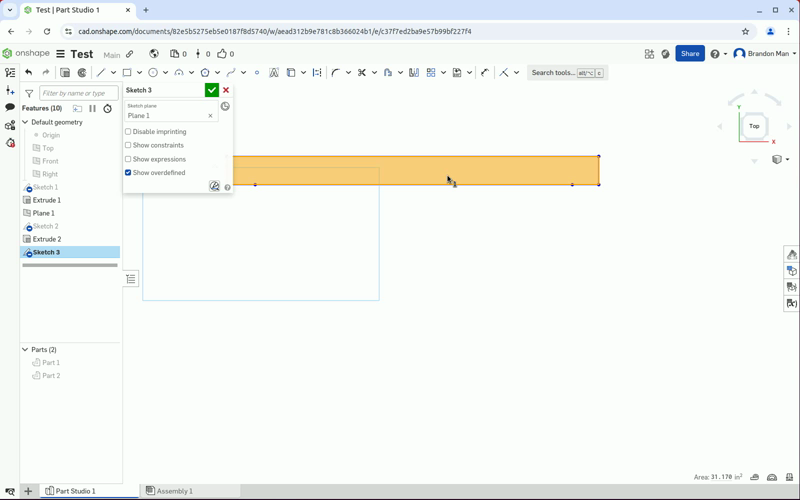
scroll(-6)
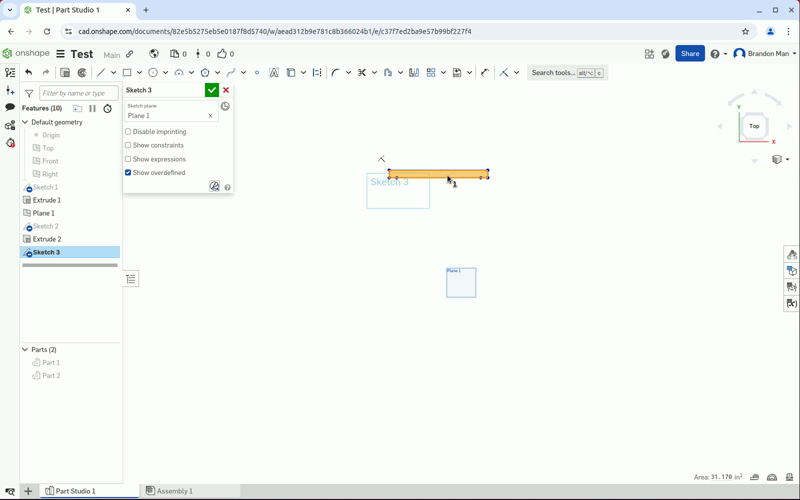
mouse_move(73, 352)
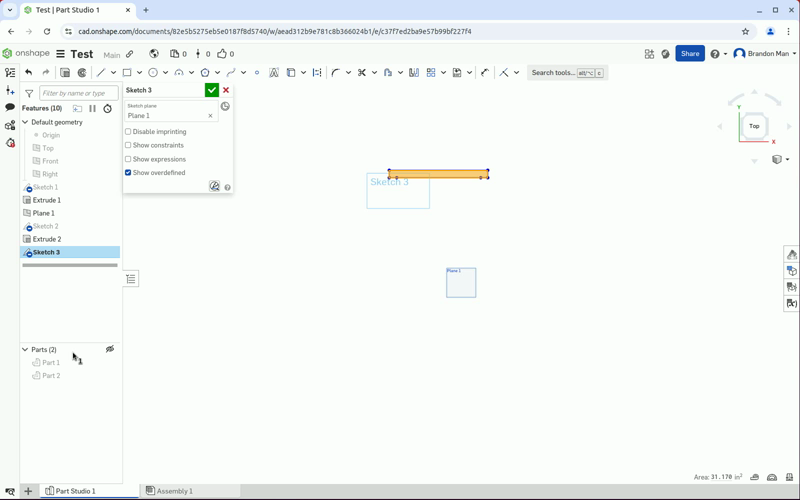
key(shift+y)
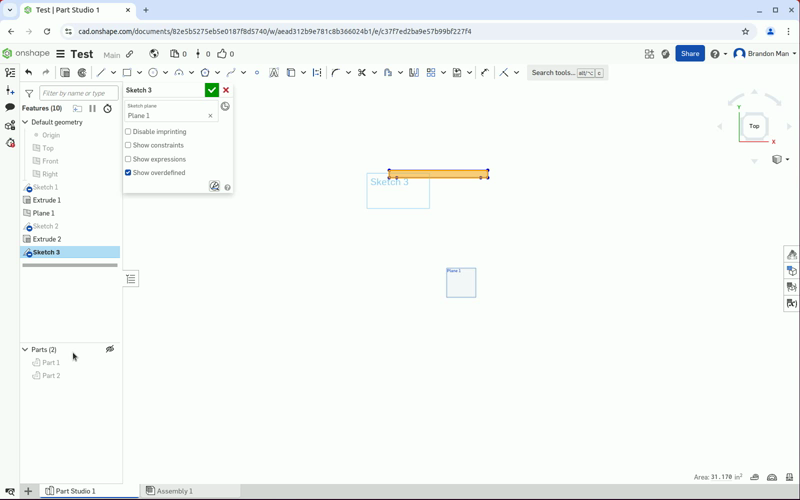
key(shift+e)
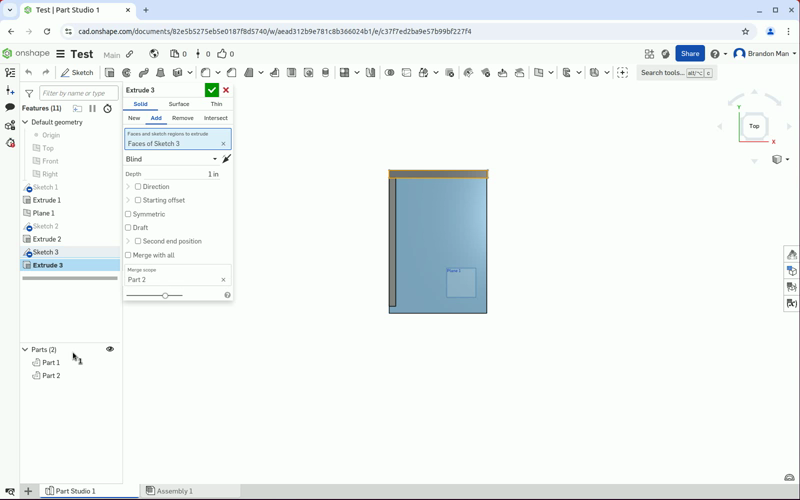
mouse_move(143, 106)
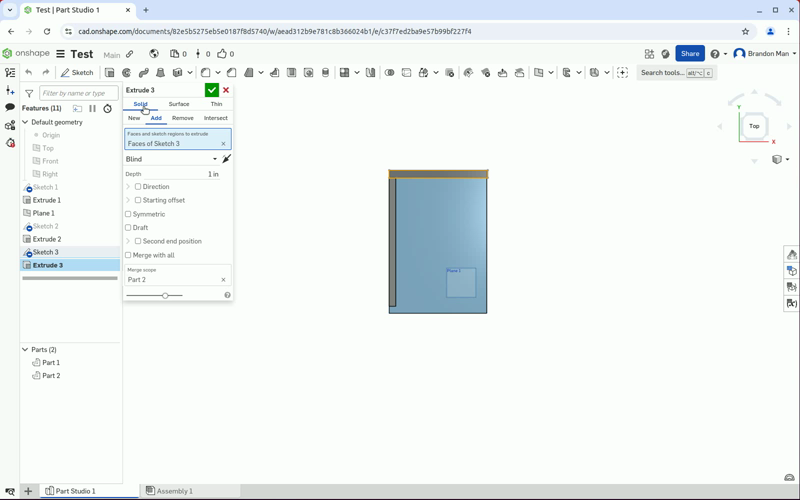
click(143, 106)
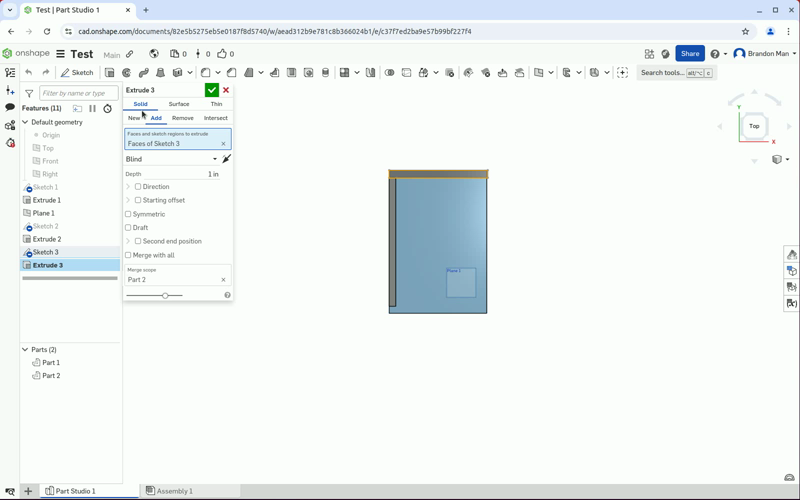
mouse_move(137, 120)
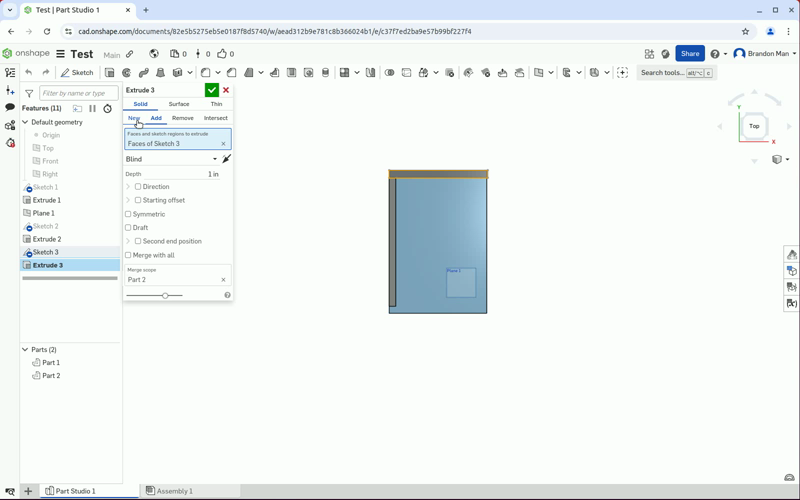
click(137, 120)
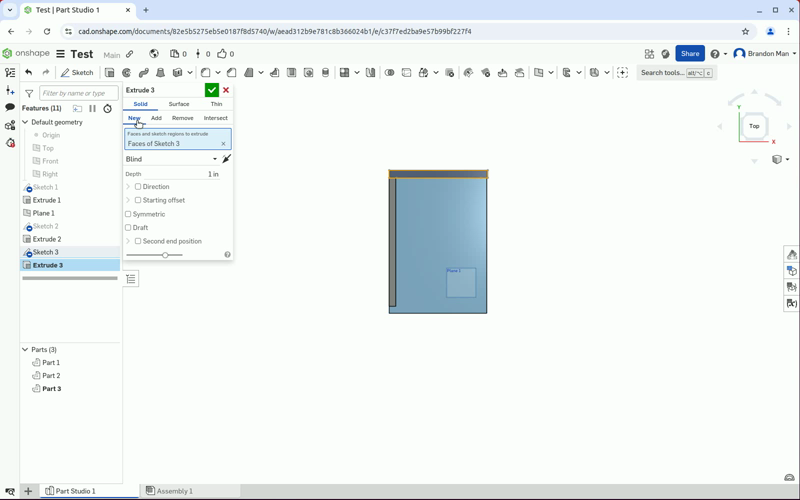
key(tab, 4)
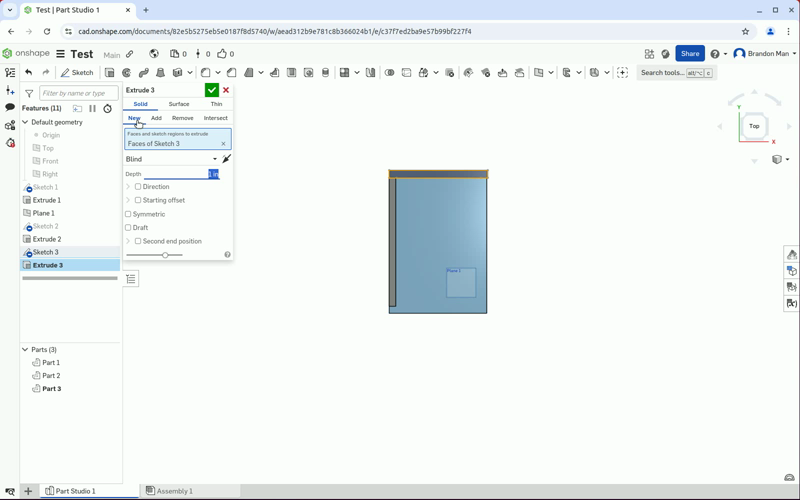
text(9.869)
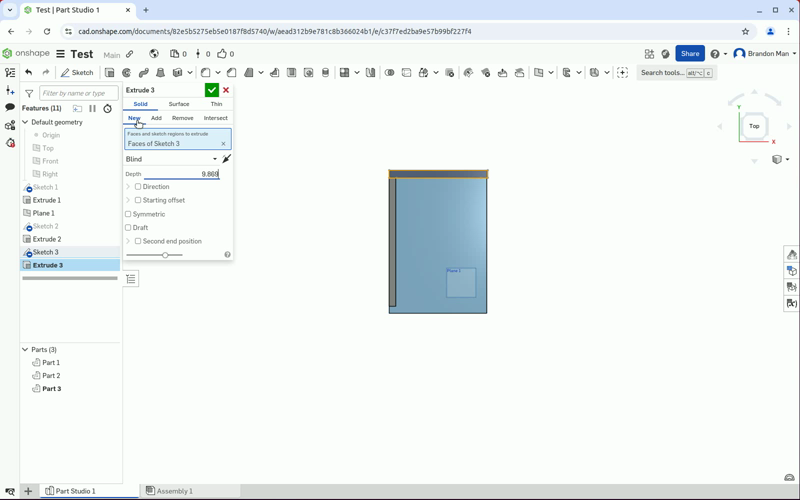
key(enter)
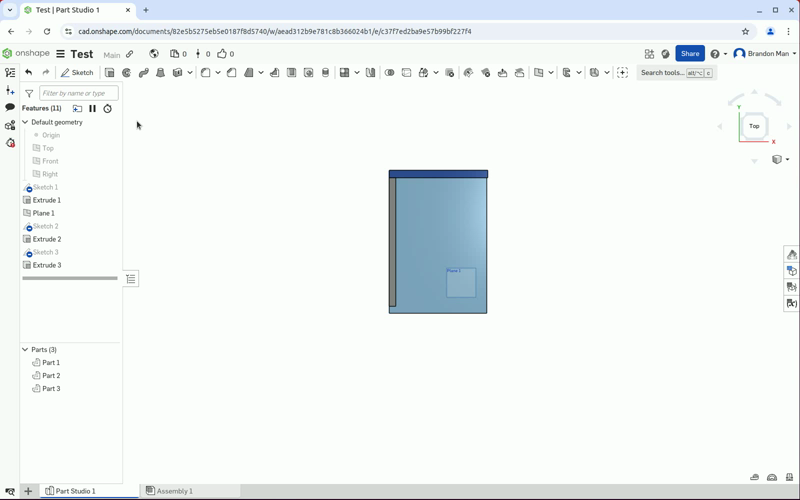
key(shift+h)
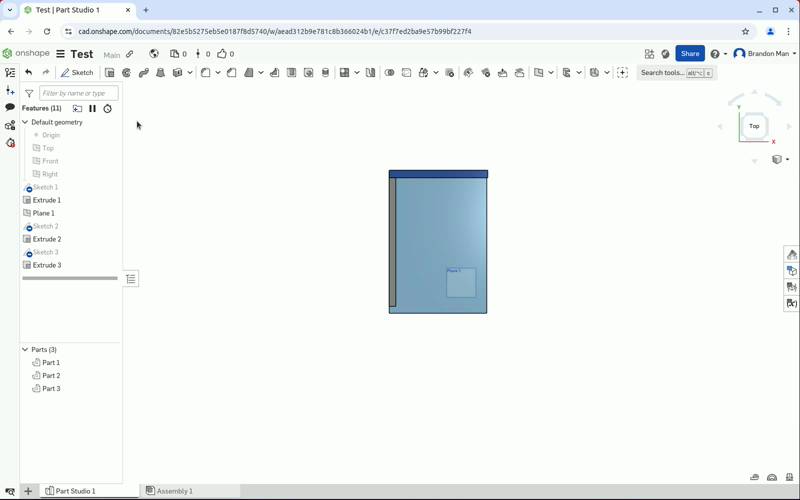
key(shift+h)
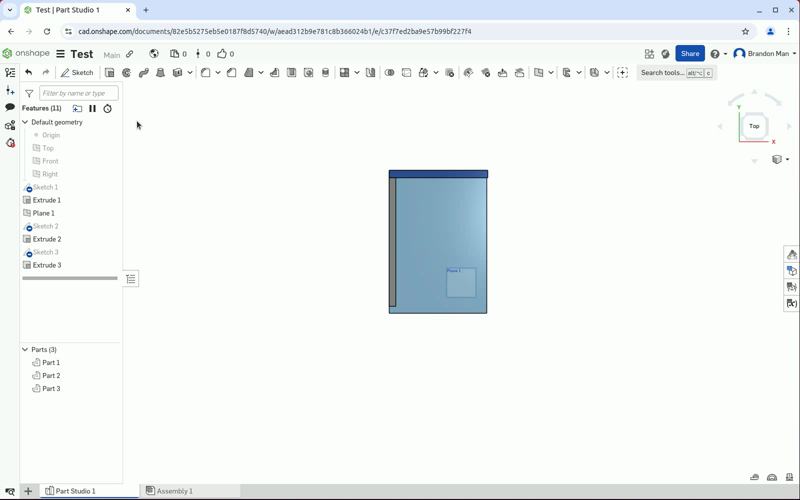
mouse_move(73, 189)
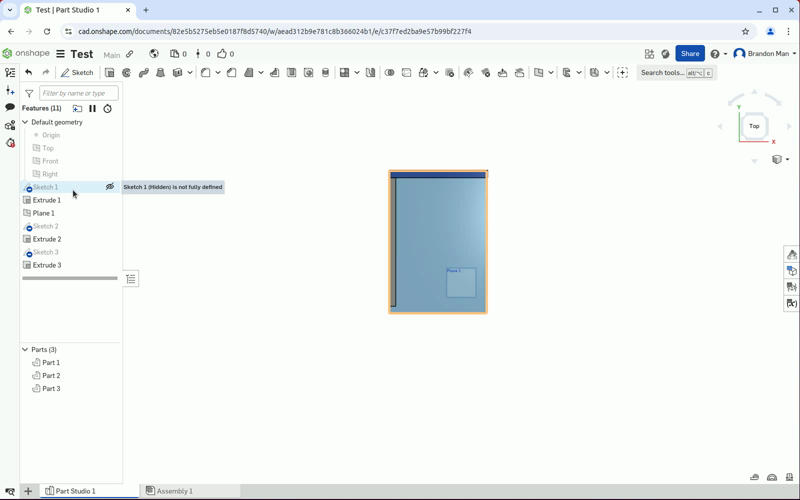
click(73, 189)
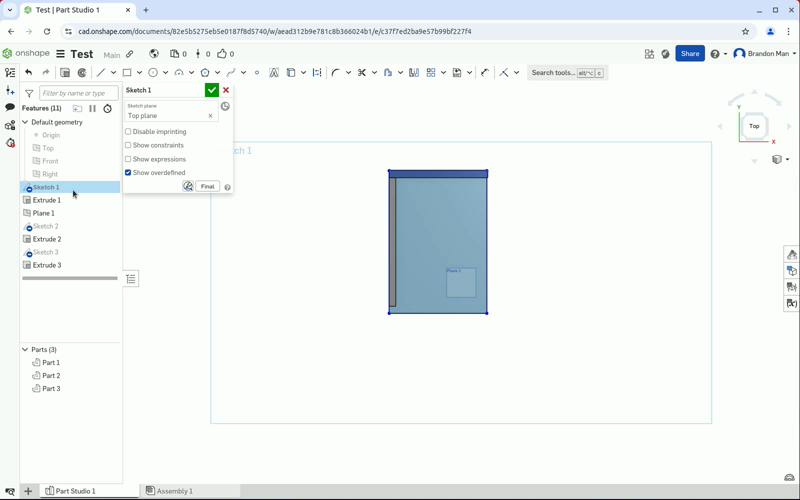
mouse_move(229, 92)
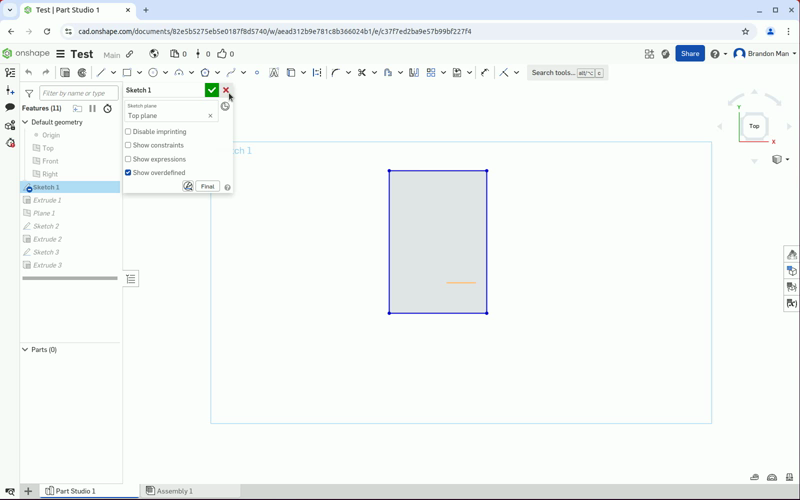
click(229, 92)
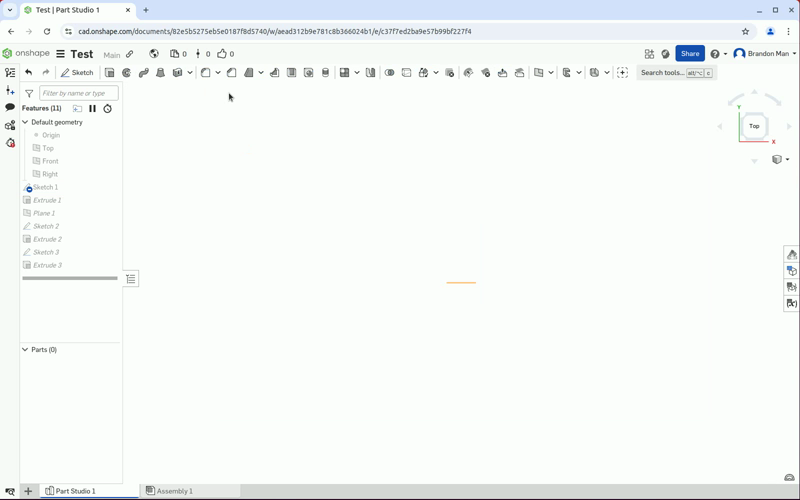
key(shift+s)
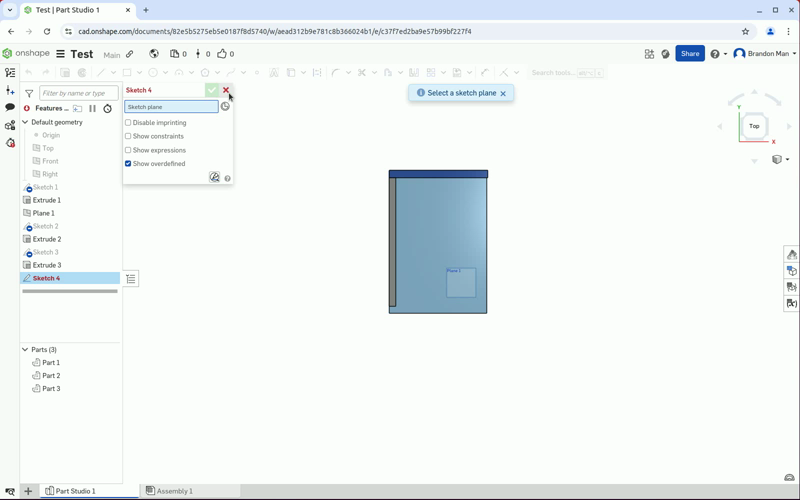
mouse_move(73, 215)
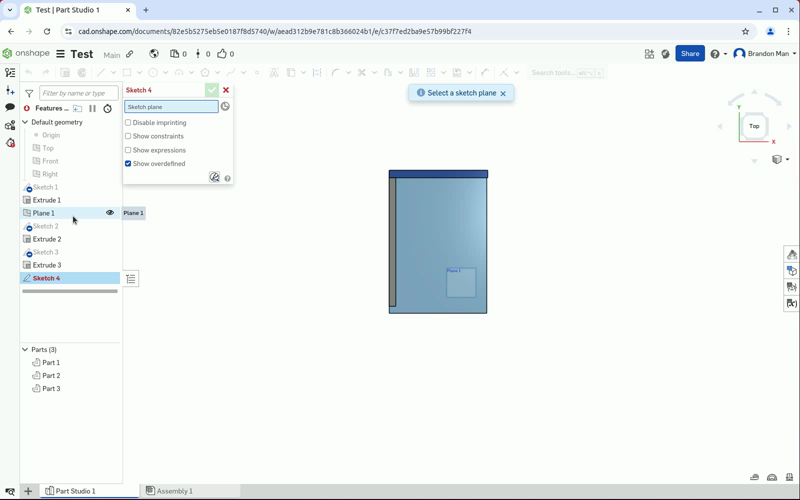
click(73, 215)
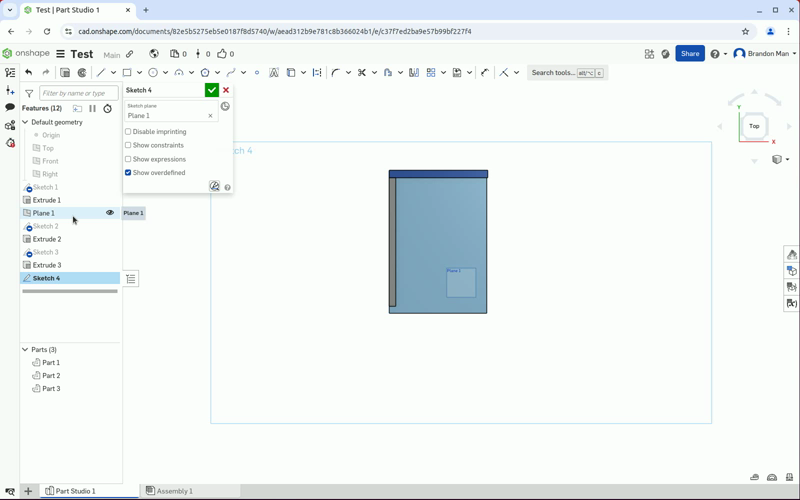
mouse_move(73, 352)
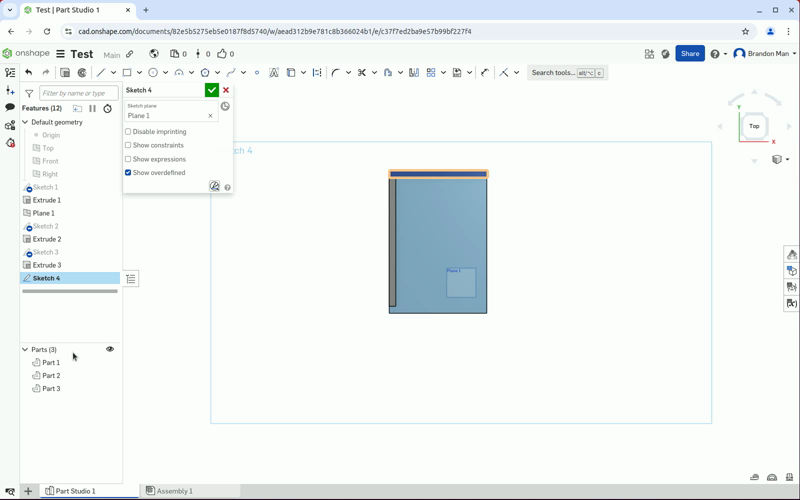
key(y)
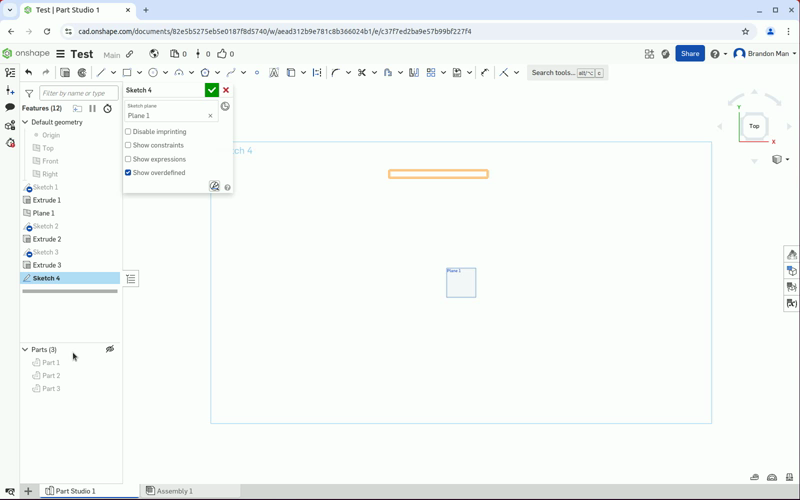
key(l)
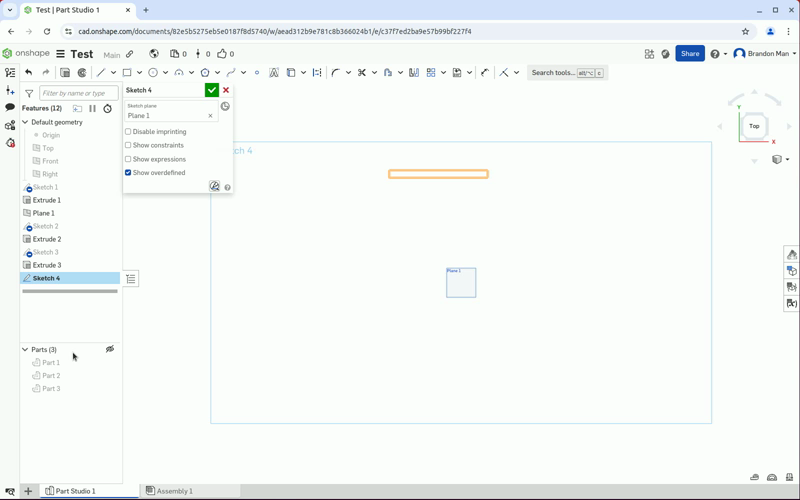
key_down(shift)
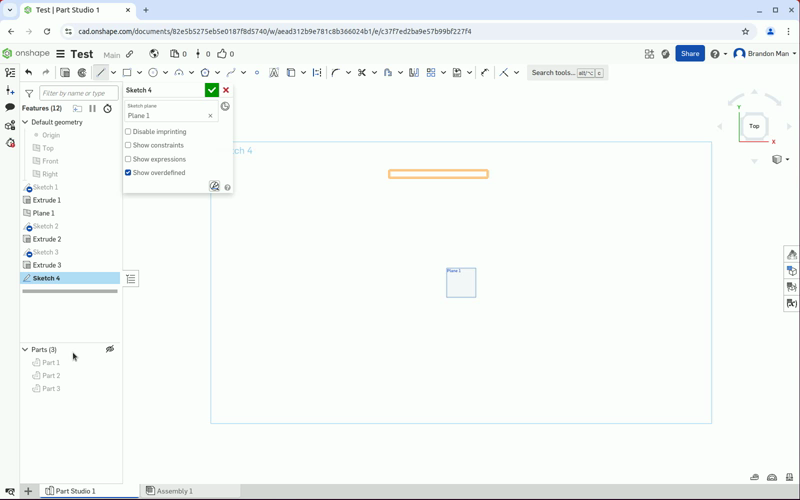
mouse_move(479, 306)
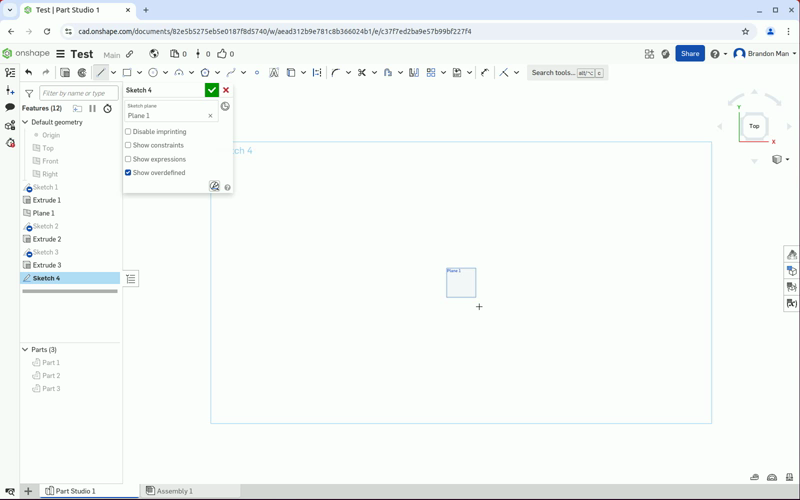
click(479, 306)
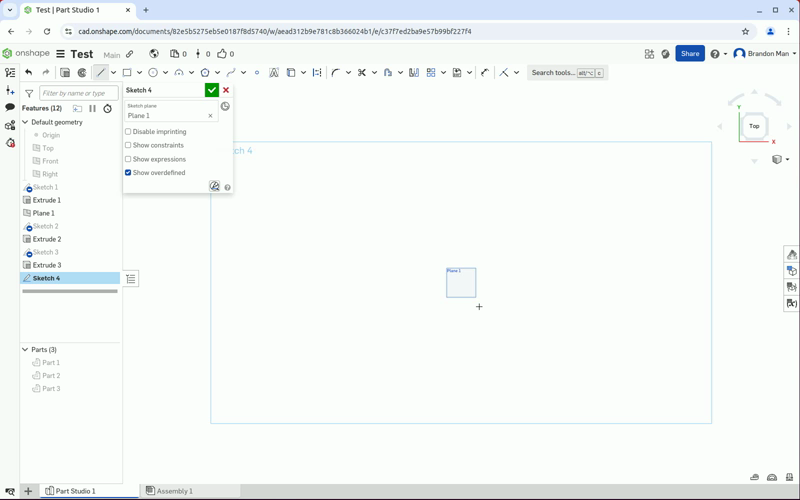
key_up(shift)
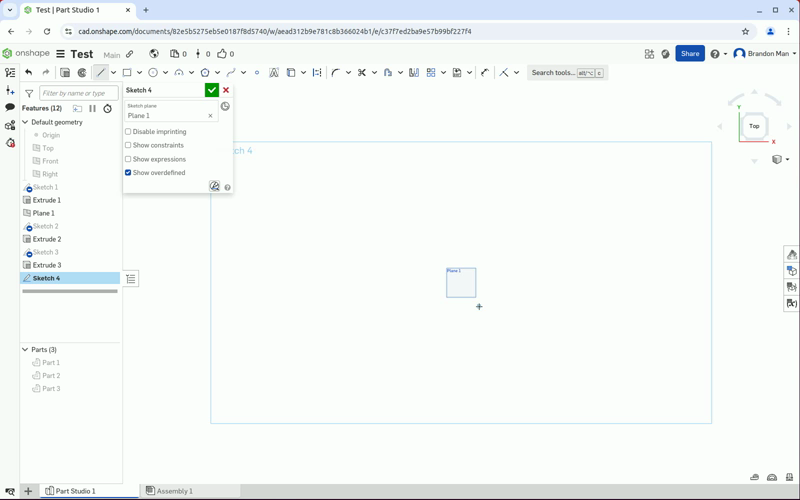
key_down(shift)
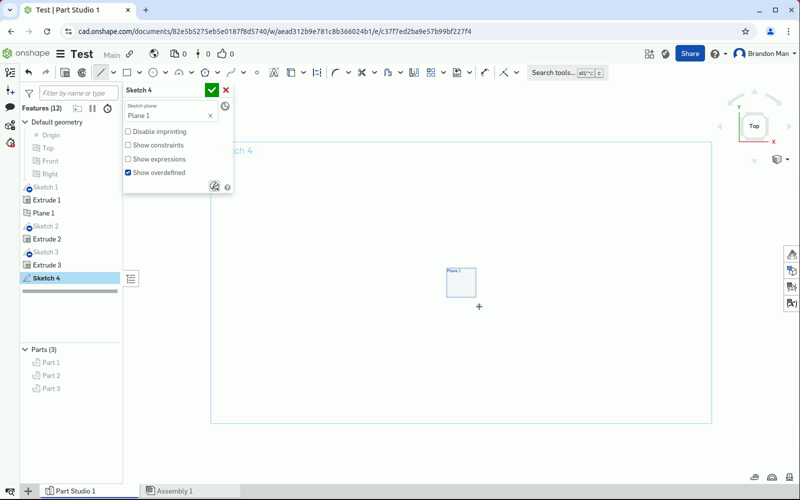
mouse_move(509, 306)
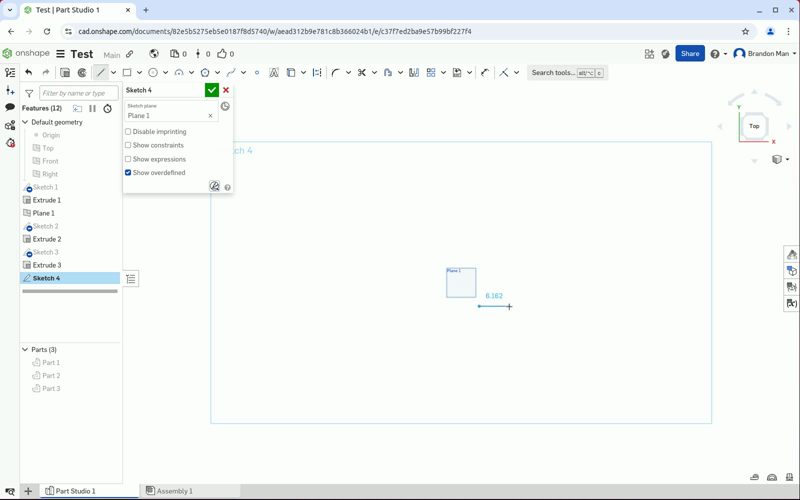
mouse_move(486, 306)
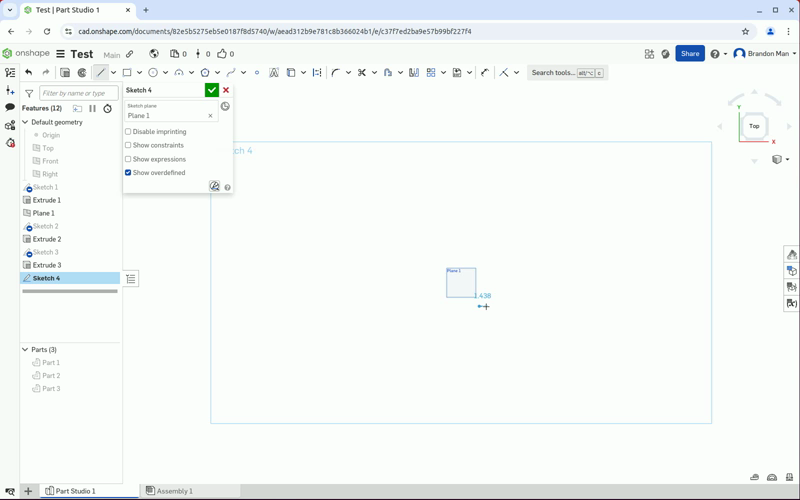
scroll(6)
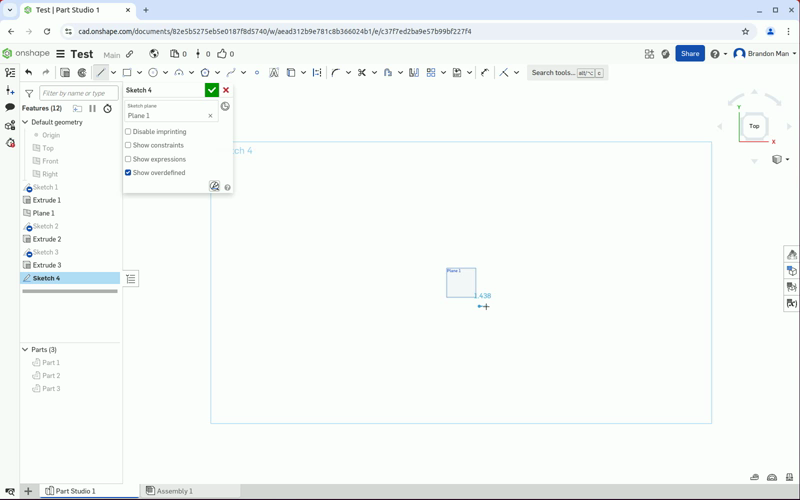
scroll(6)
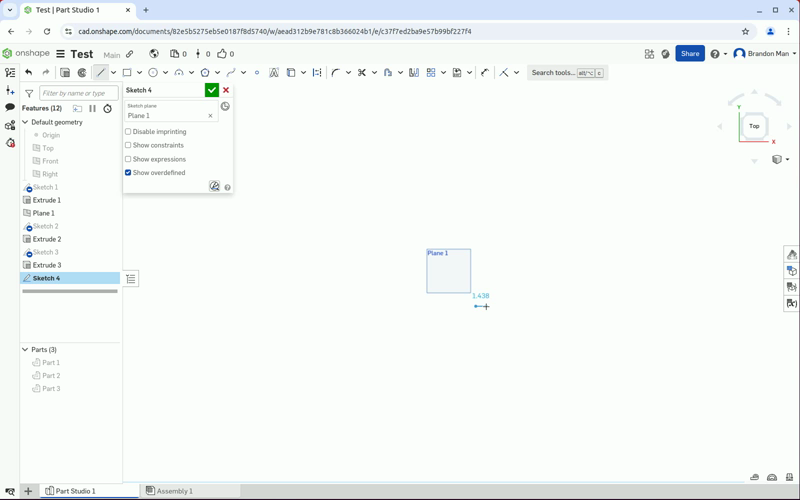
scroll(6)
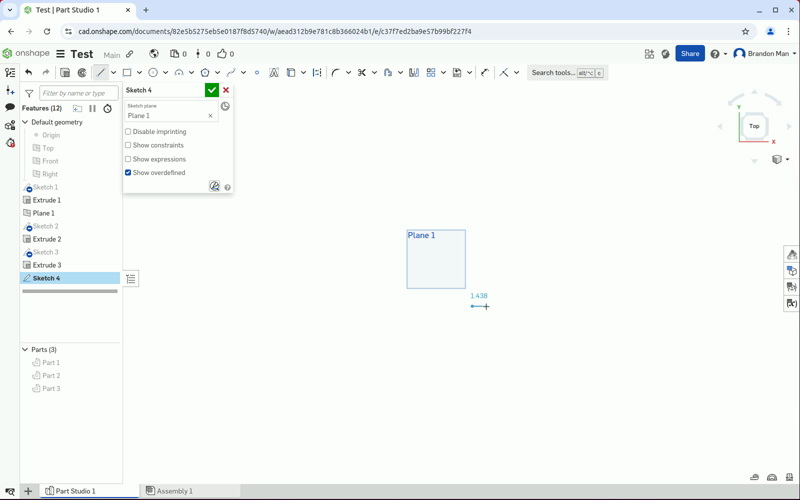
scroll(6)
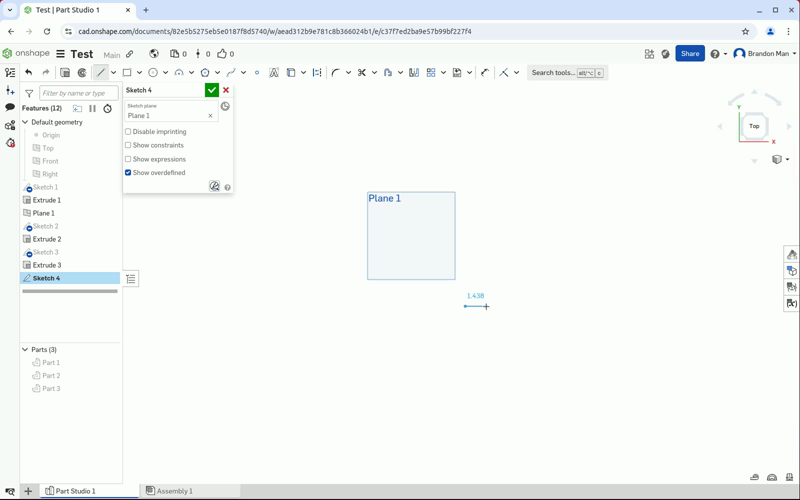
scroll(6)
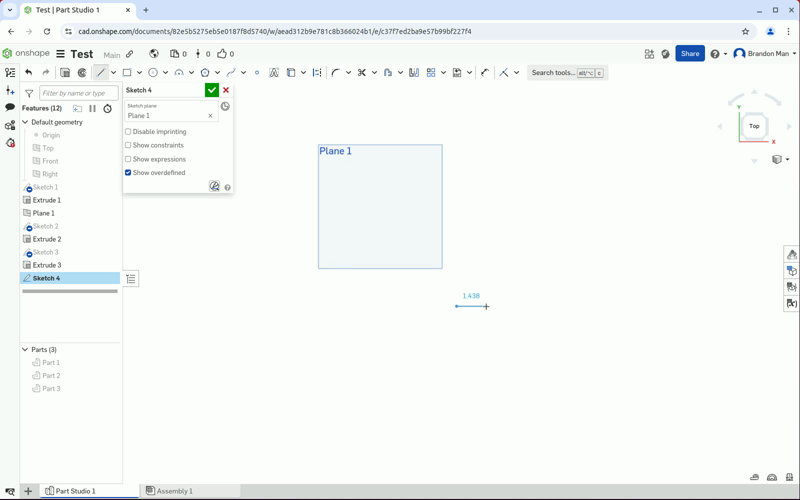
scroll(6)
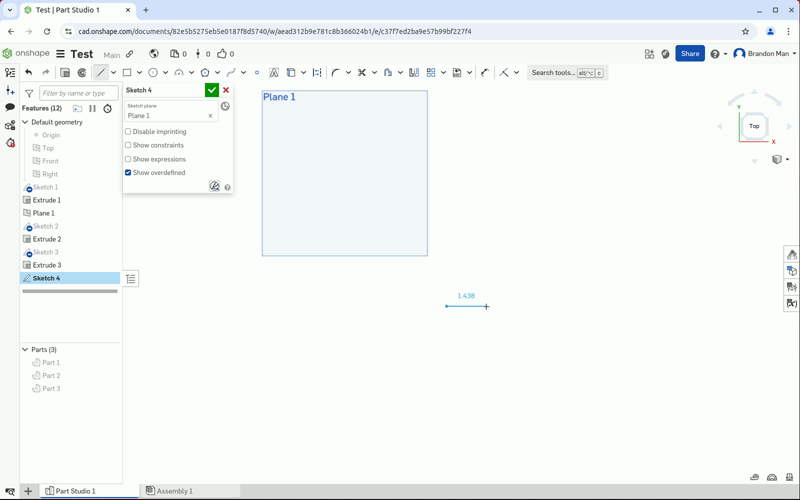
scroll(6)
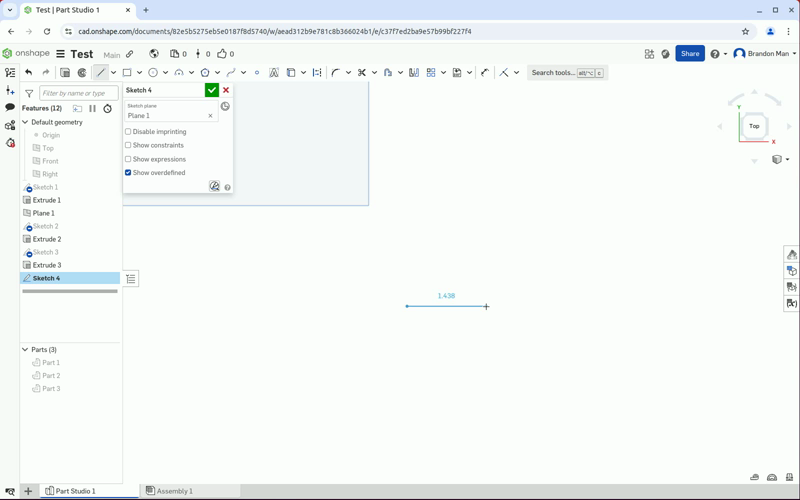
click(486, 306)
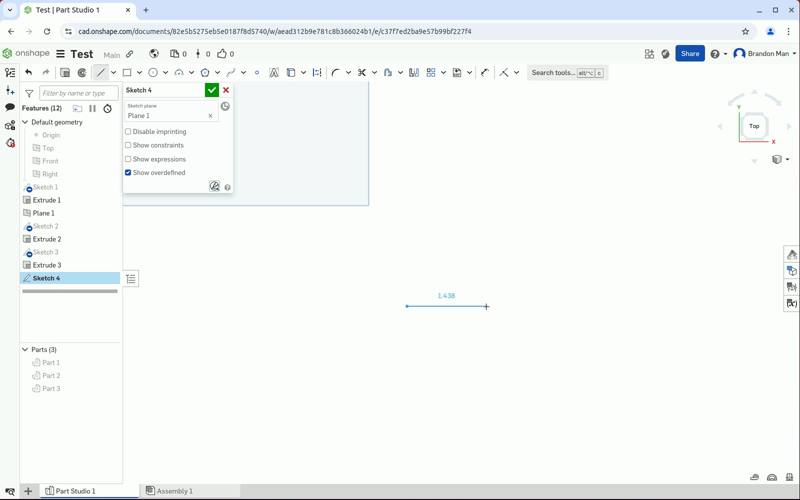
scroll(-6)
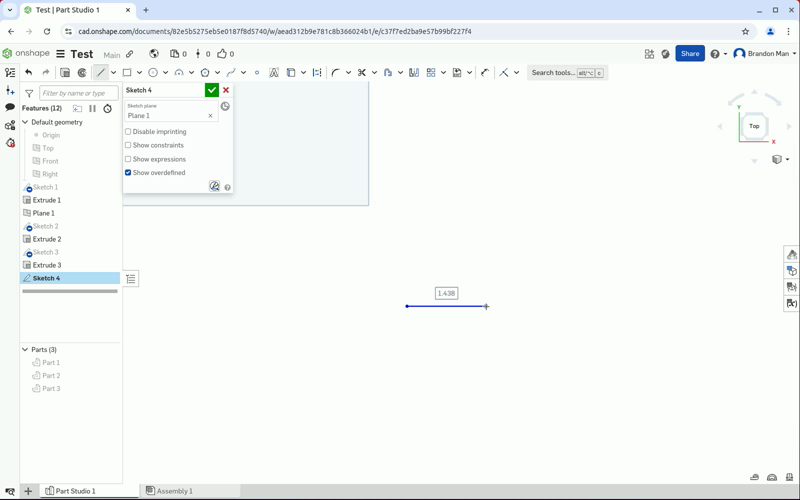
scroll(-6)
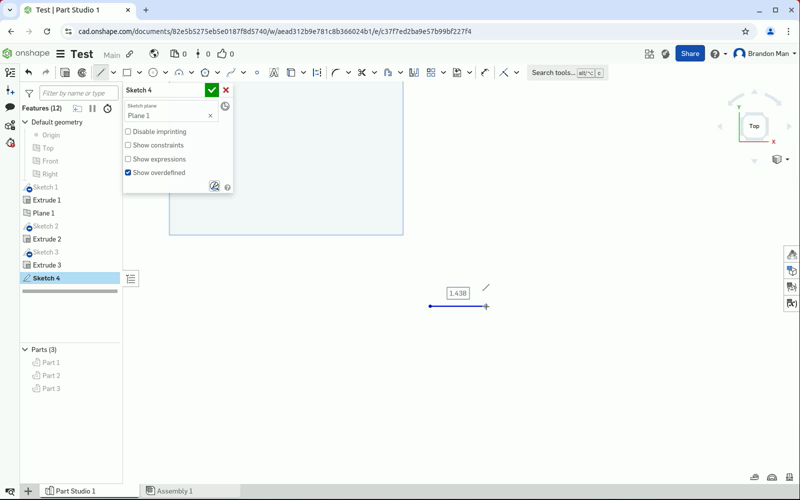
scroll(-6)
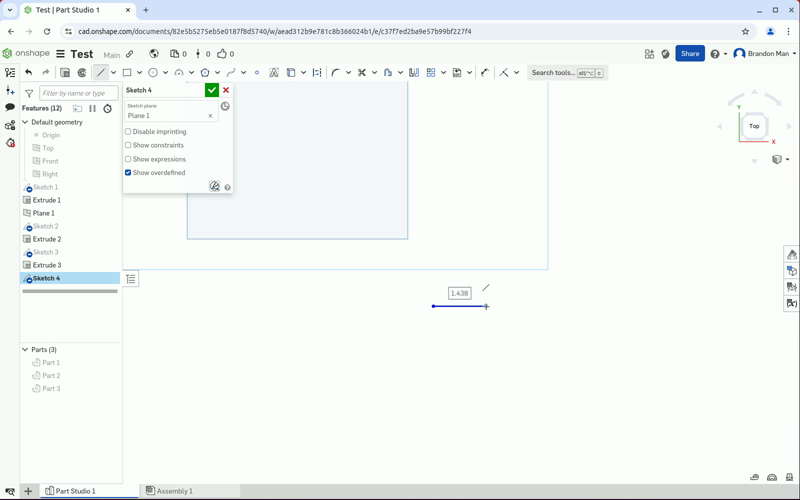
scroll(-6)
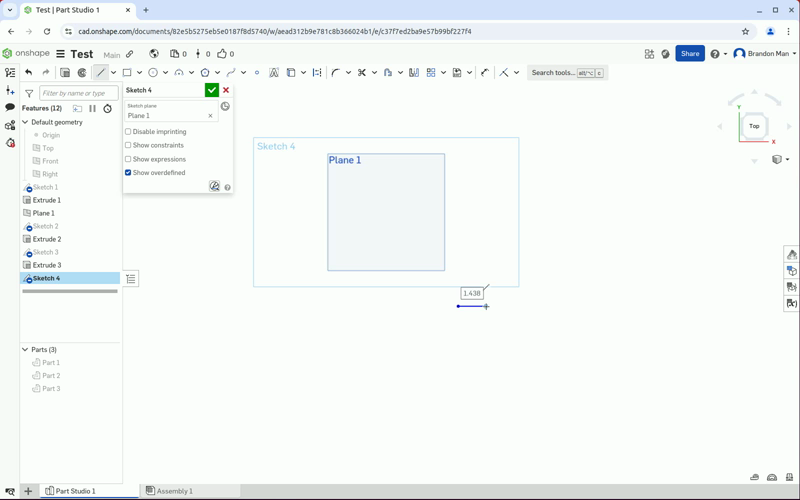
scroll(-6)
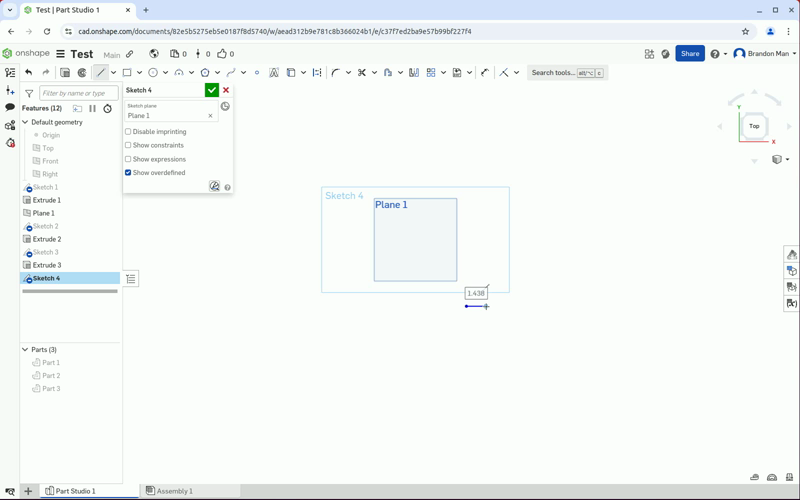
scroll(-6)
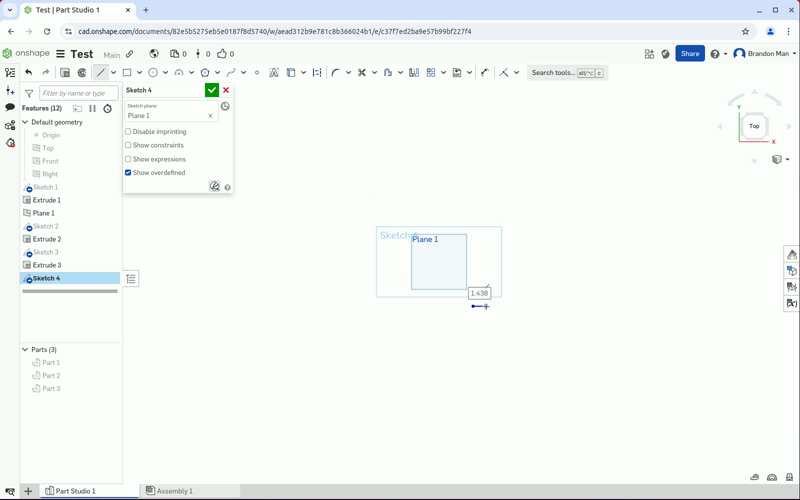
scroll(-6)
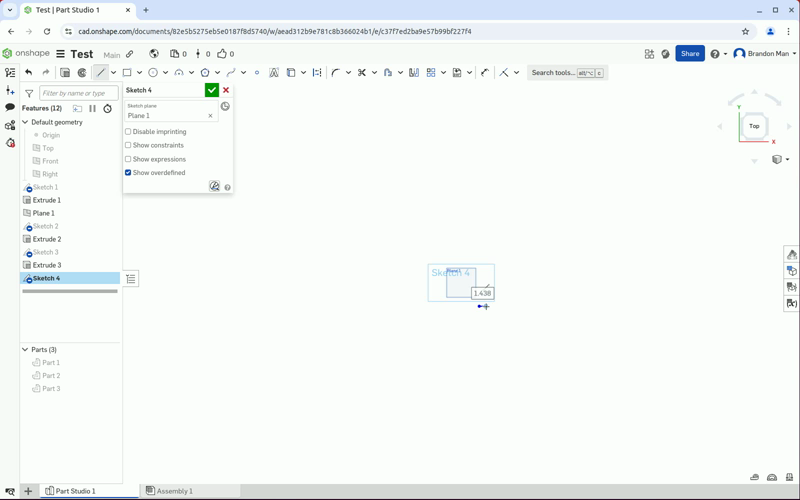
key_up(shift)
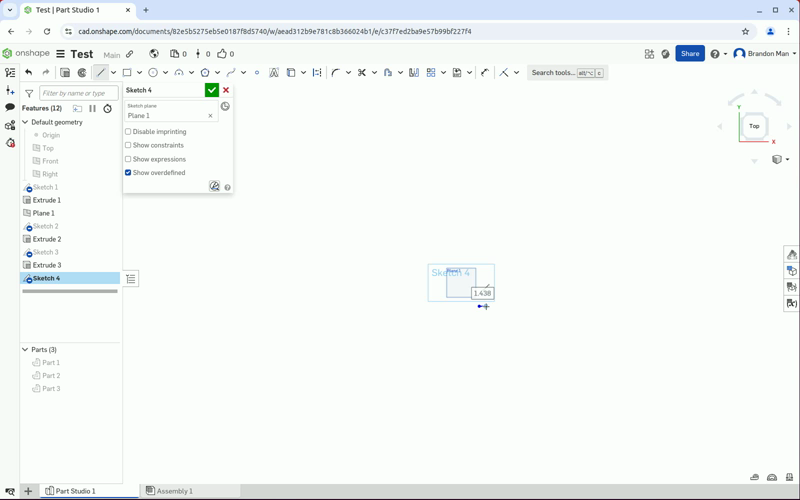
key_down(shift)
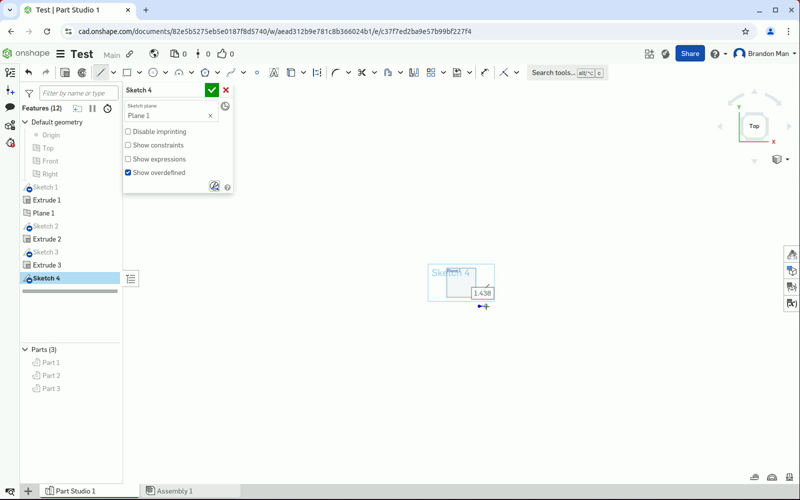
mouse_move(486, 177)
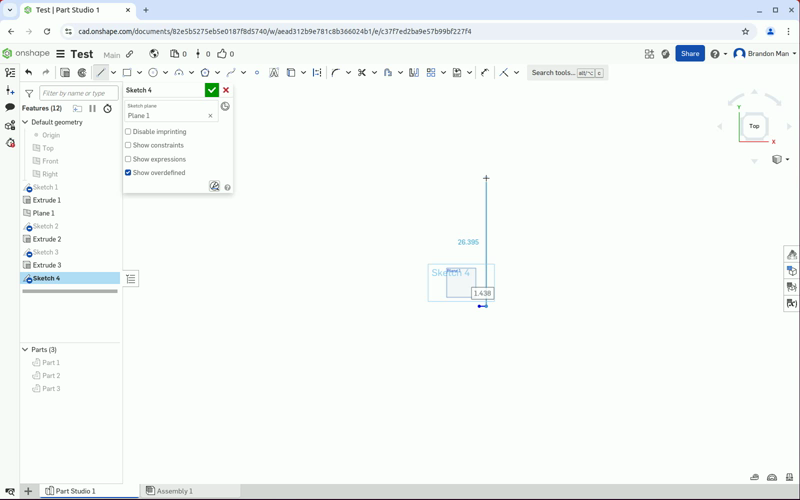
click(486, 177)
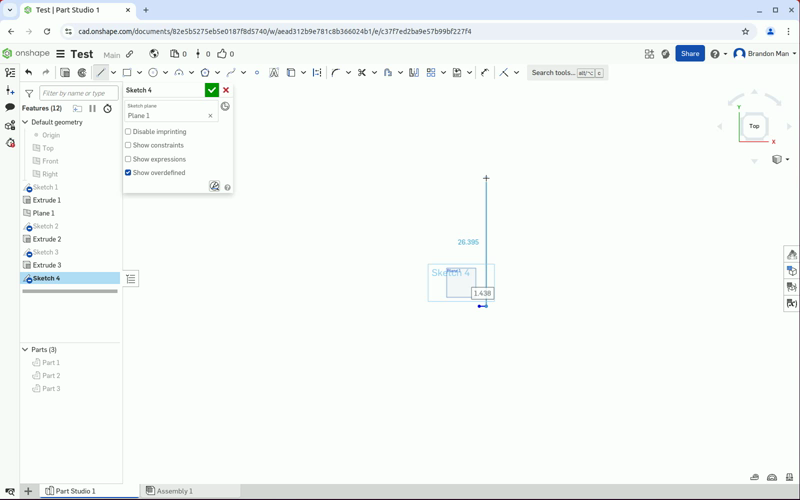
key_up(shift)
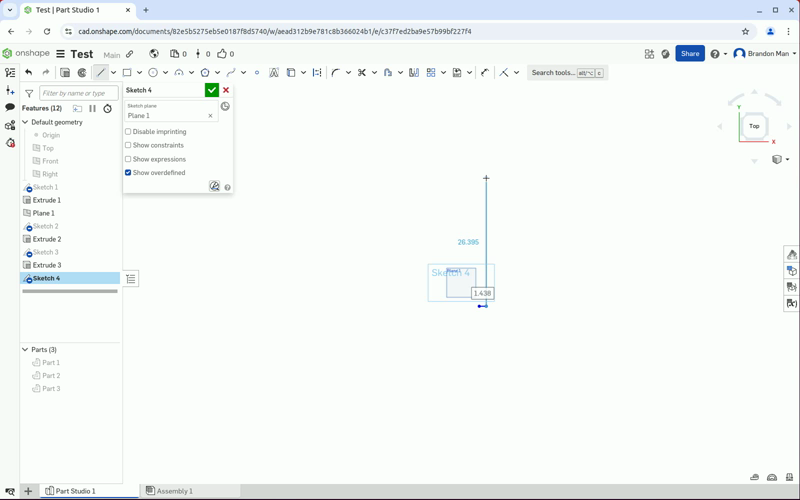
key_down(shift)
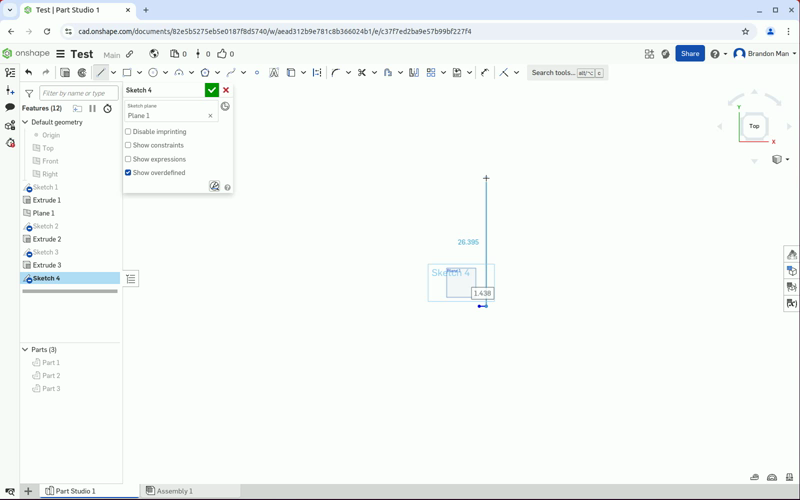
mouse_move(516, 177)
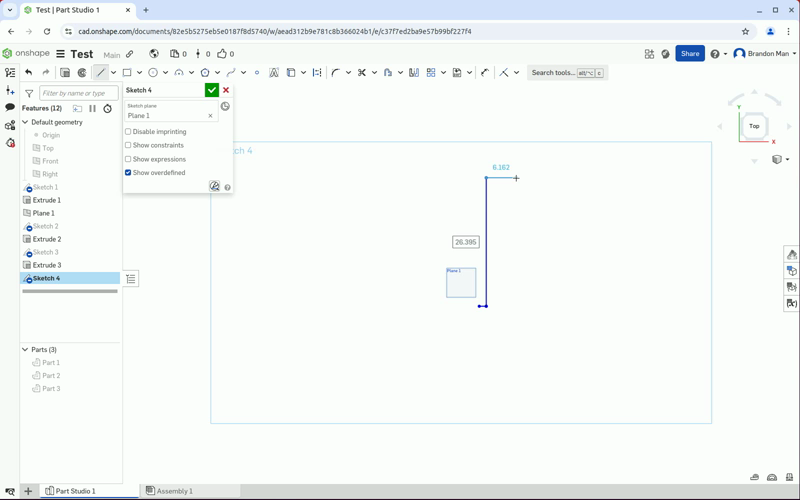
mouse_move(479, 177)
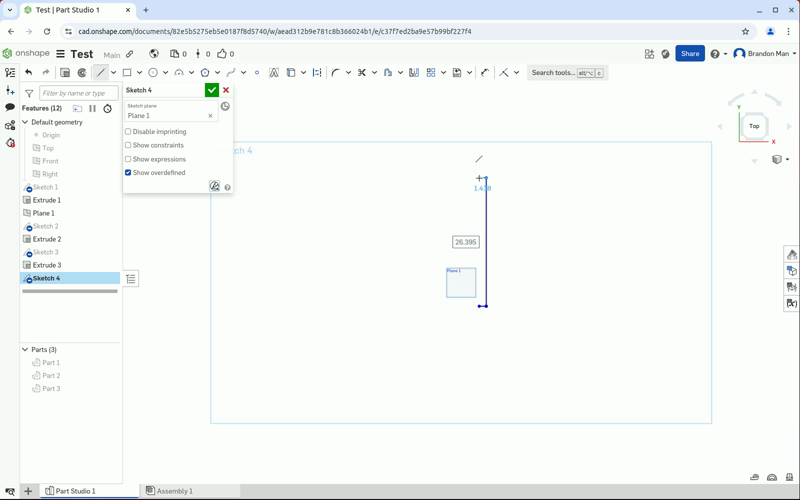
scroll(6)
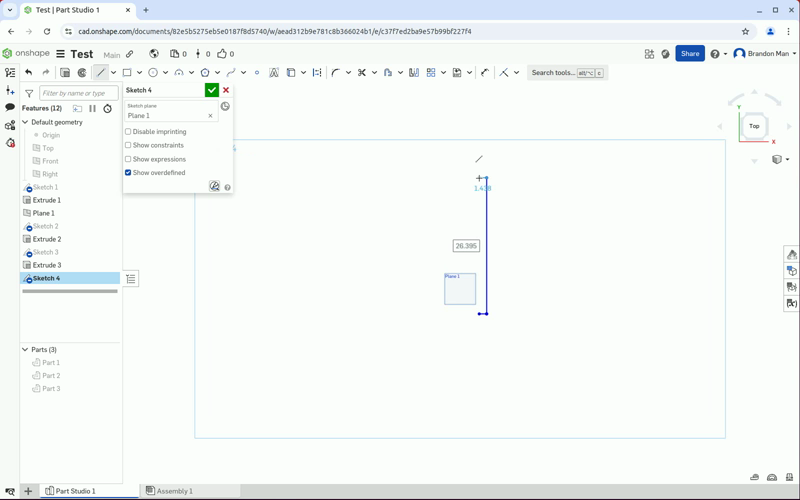
scroll(6)
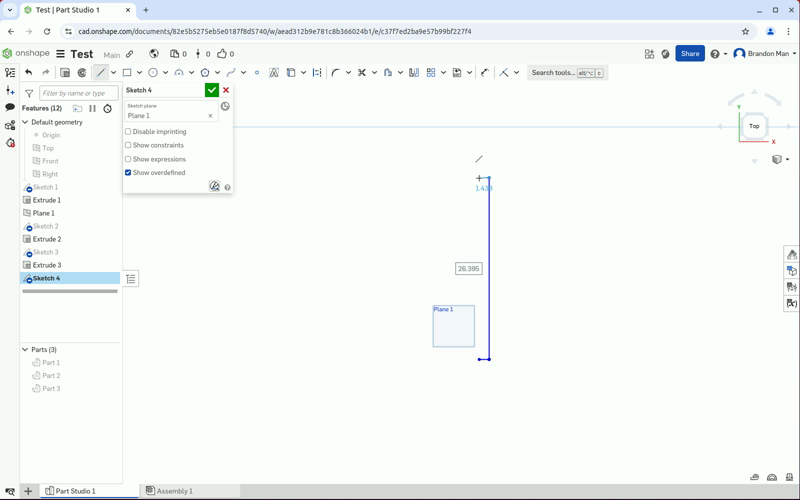
scroll(6)
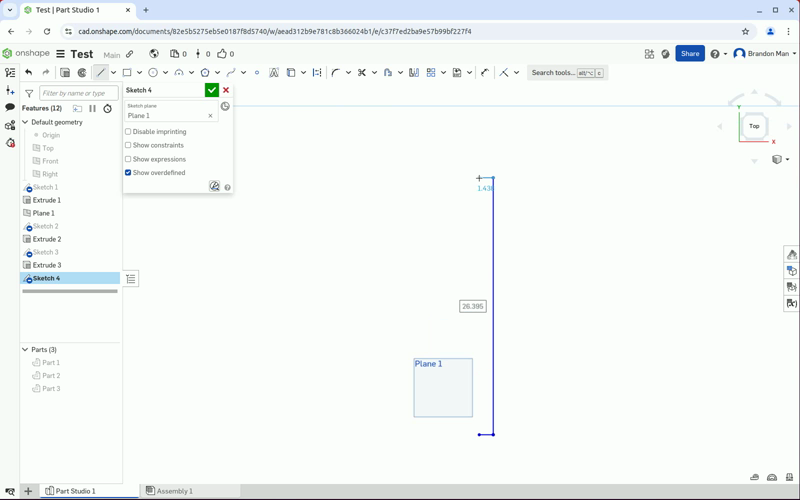
scroll(6)
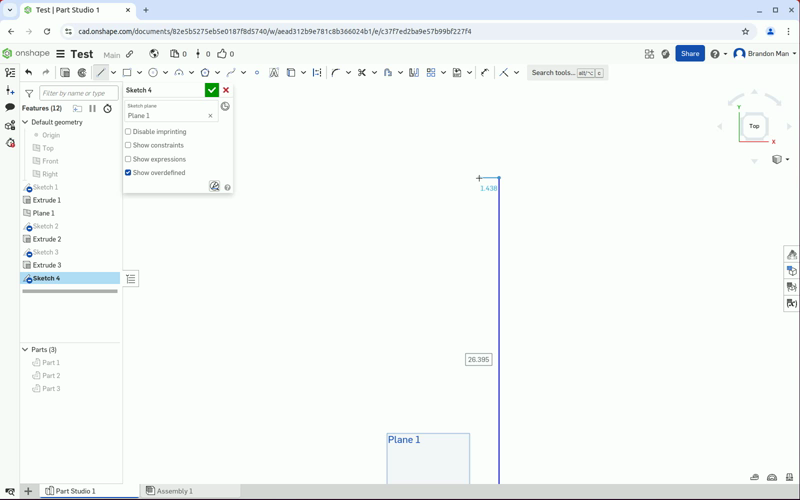
scroll(6)
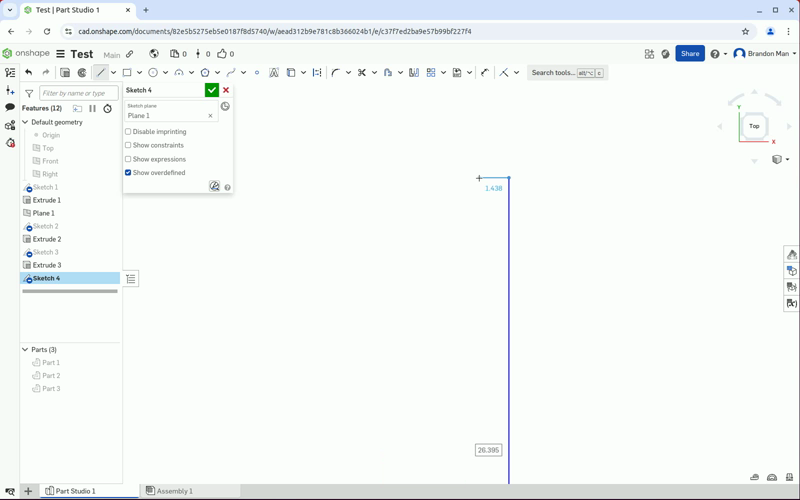
scroll(6)
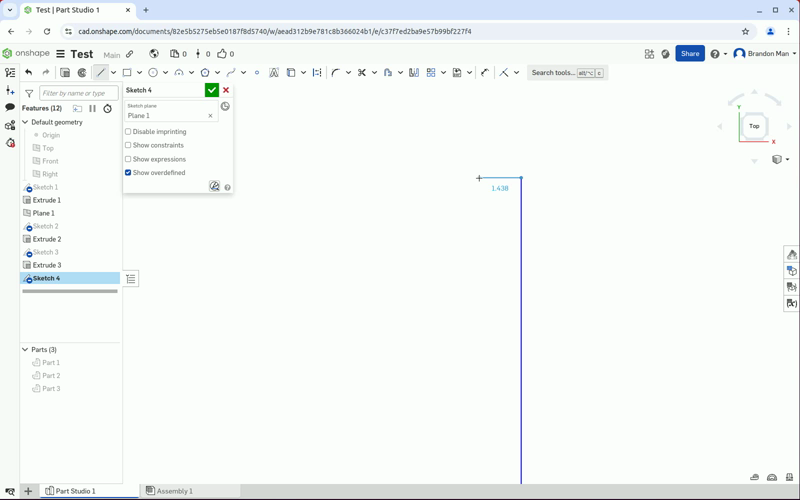
scroll(6)
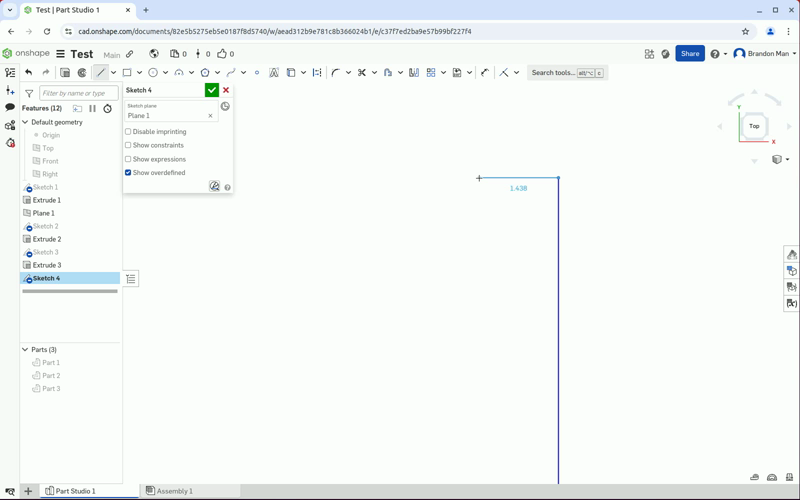
click(479, 177)
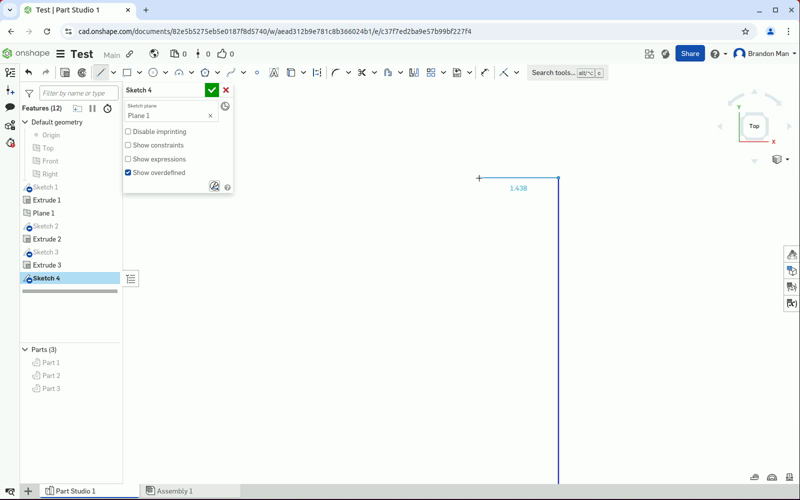
scroll(-6)
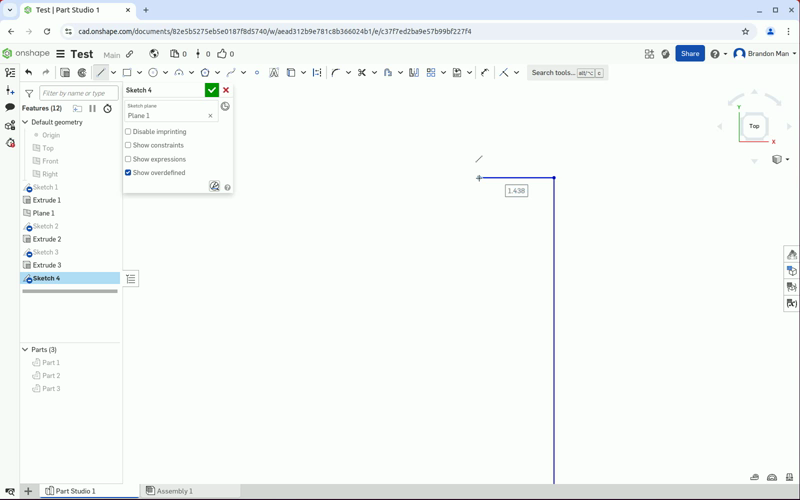
scroll(-6)
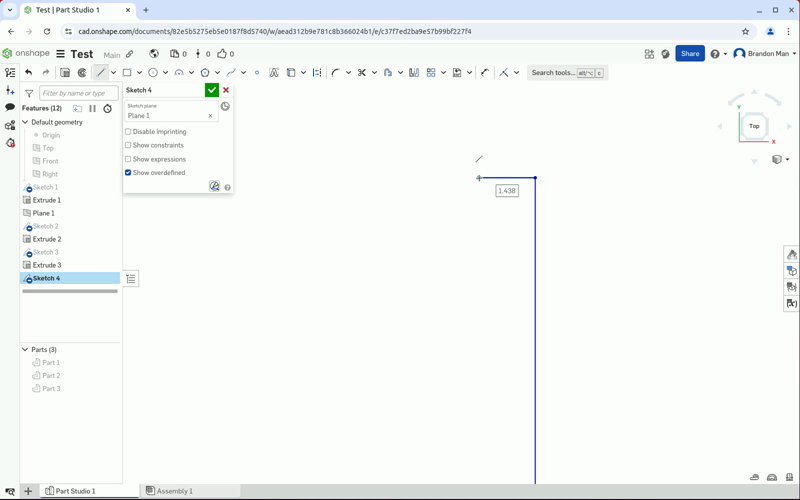
scroll(-6)
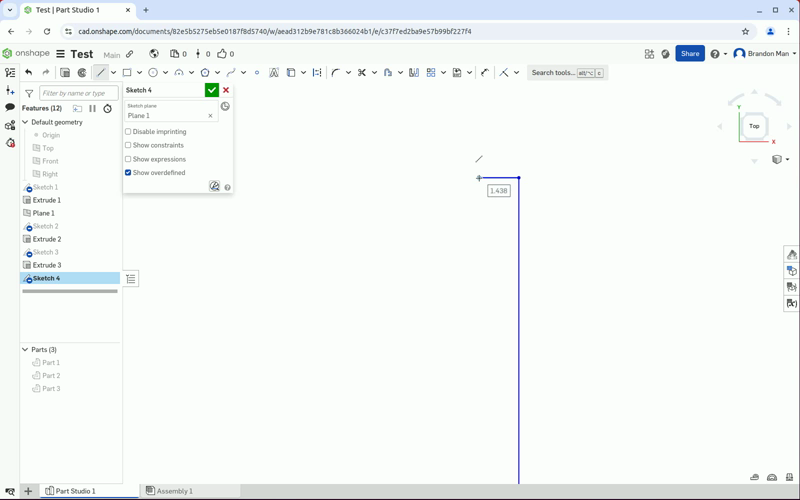
scroll(-6)
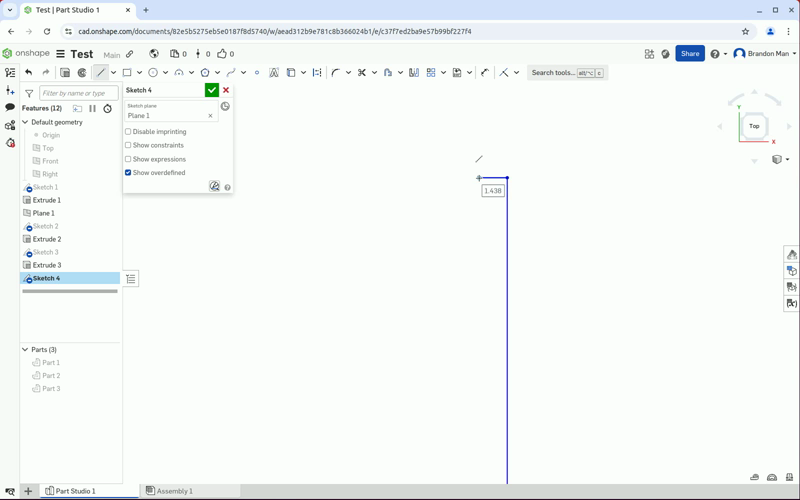
scroll(-6)
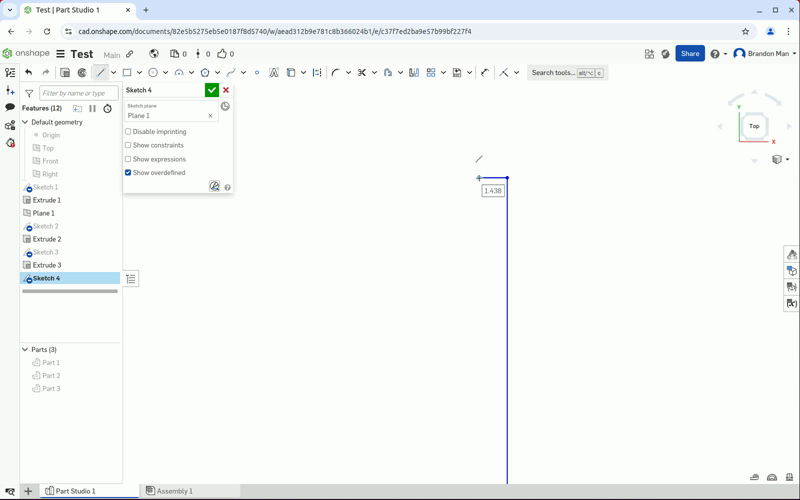
scroll(-6)
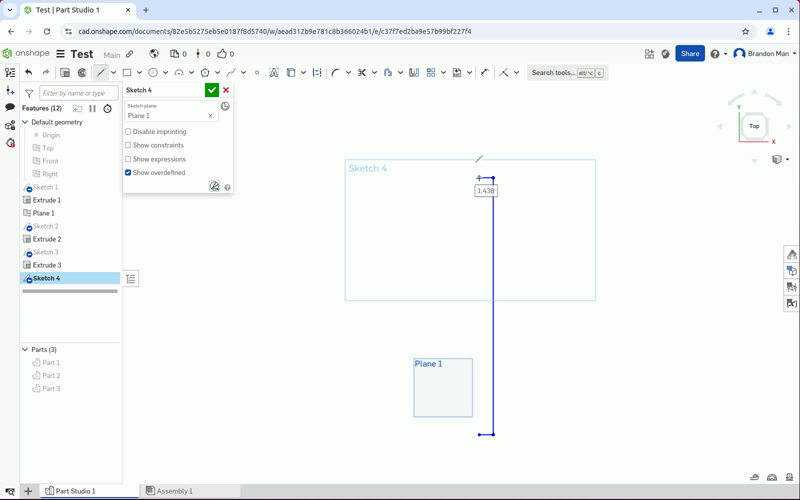
scroll(-6)
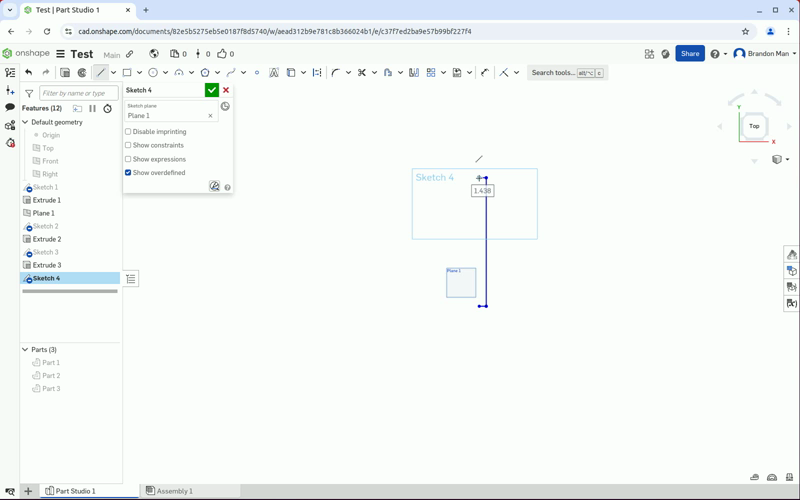
key_up(shift)
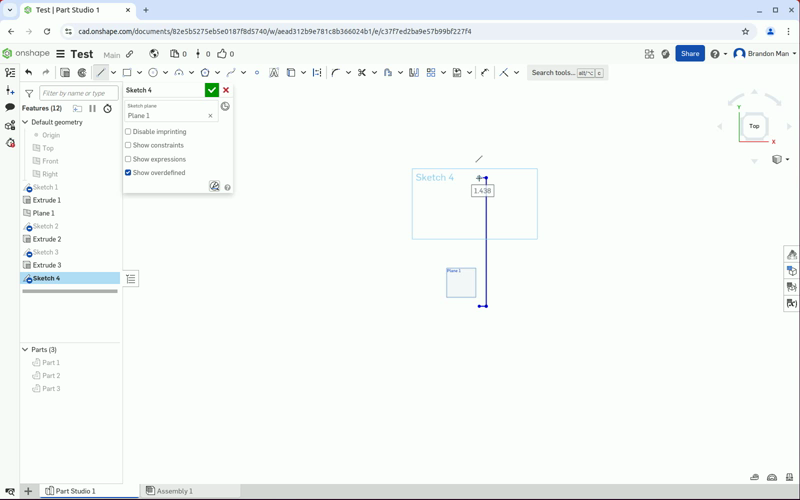
key_down(shift)
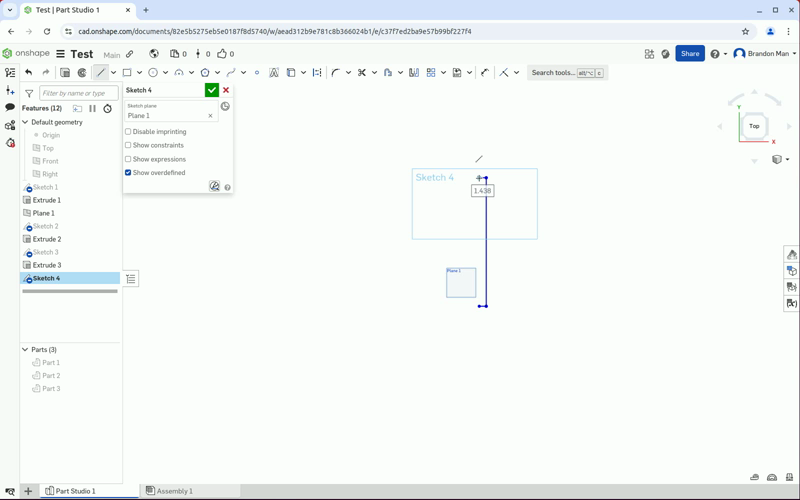
mouse_move(479, 306)
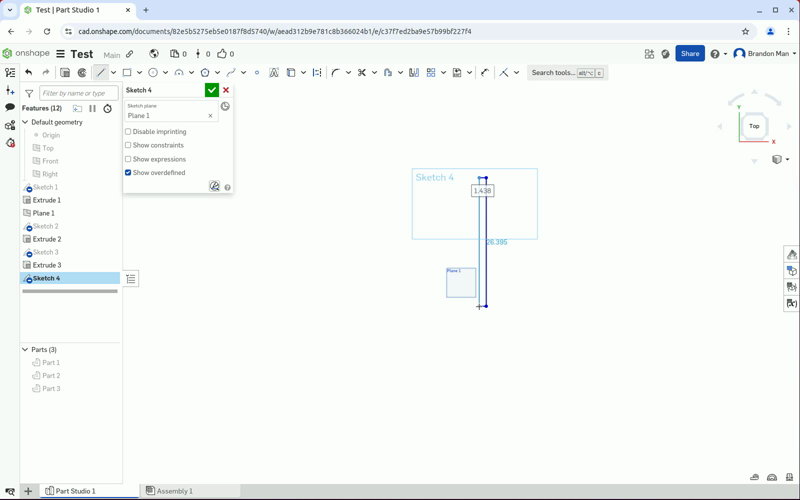
key_up(shift)
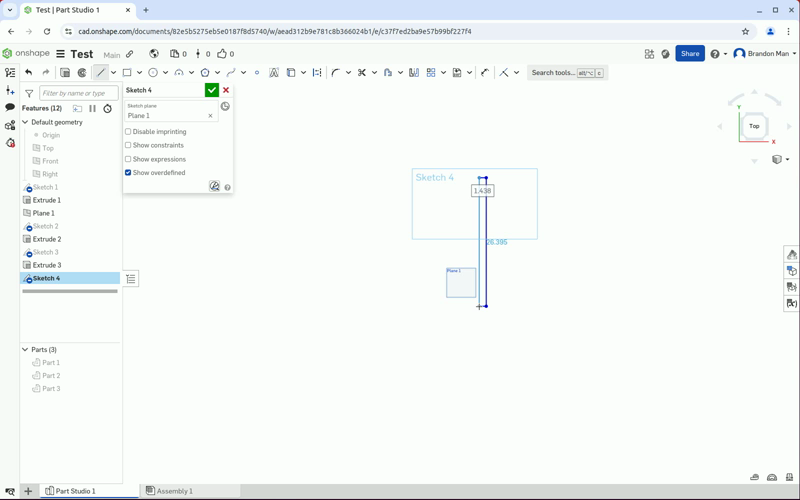
click(479, 306)
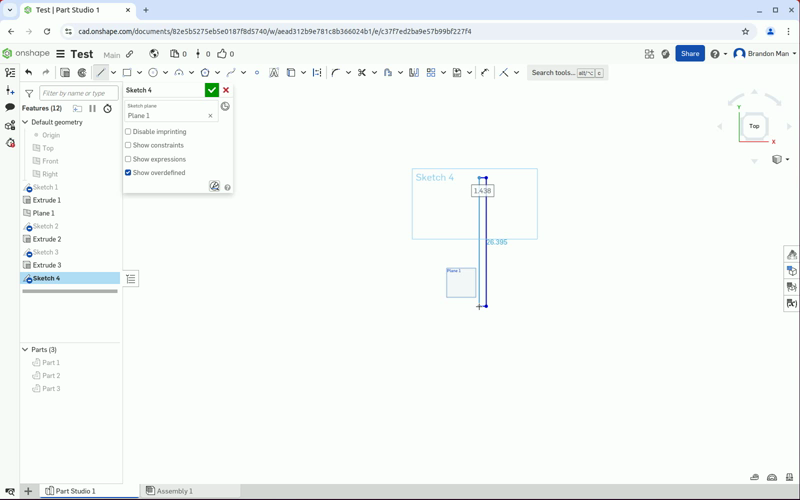
key(esc)
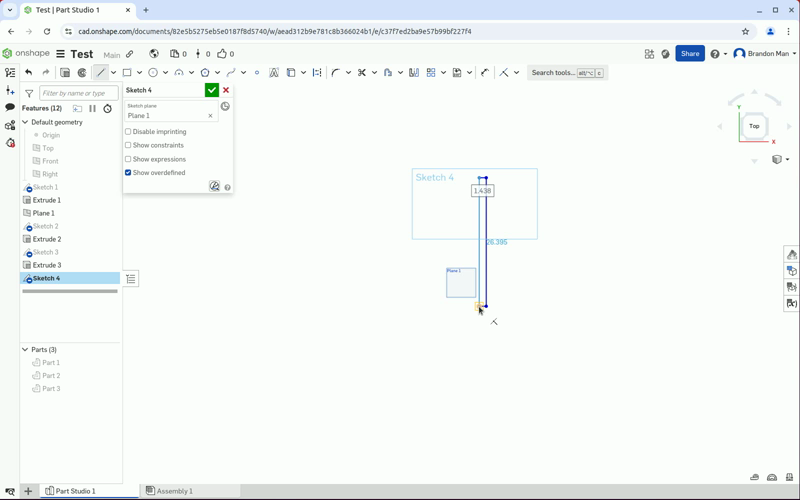
mouse_move(480, 239)
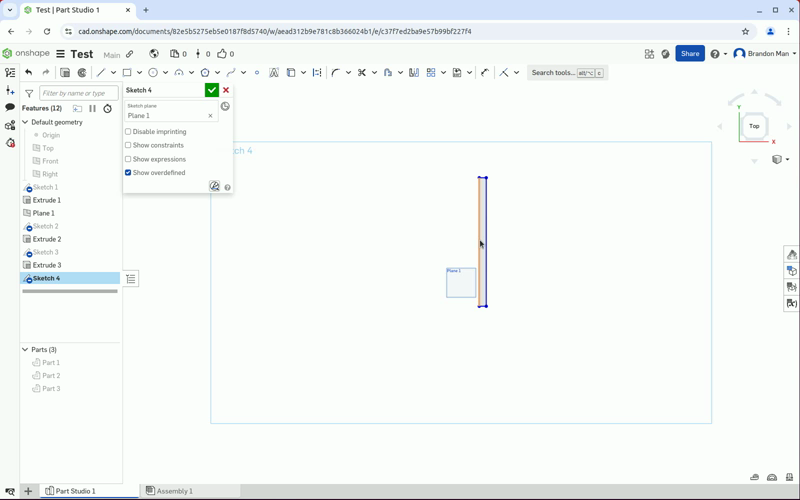
scroll(6)
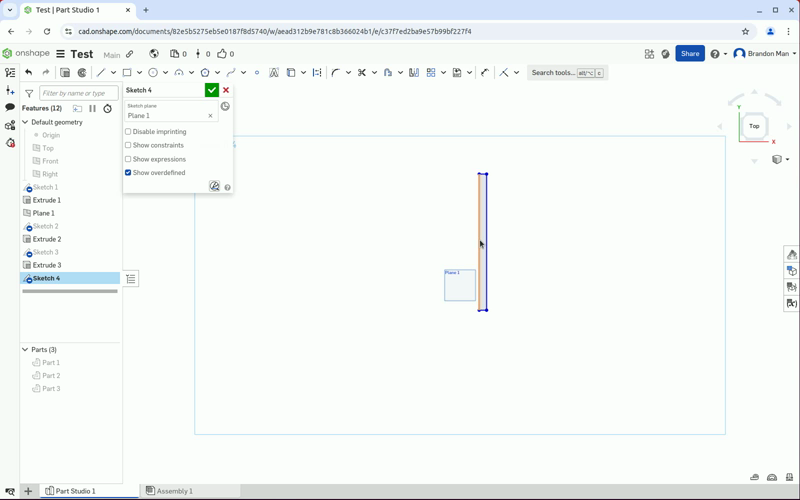
scroll(6)
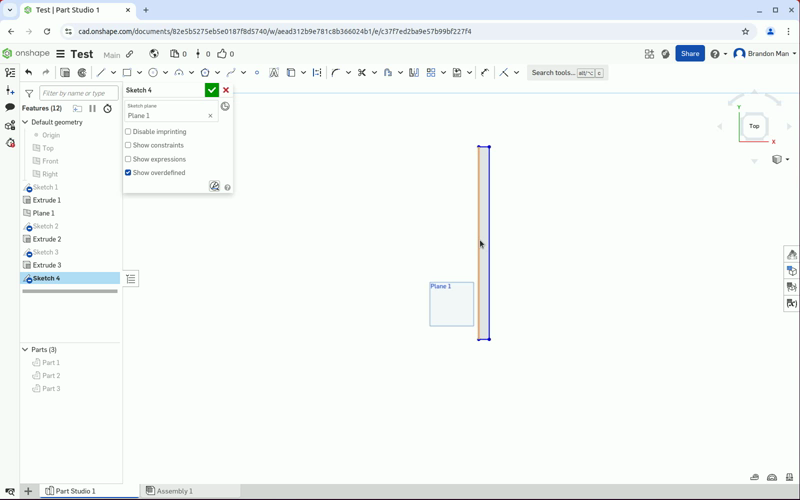
scroll(6)
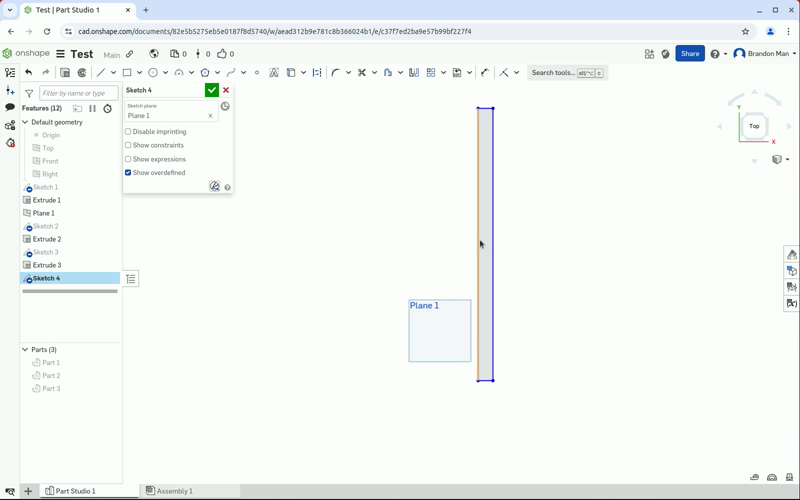
scroll(6)
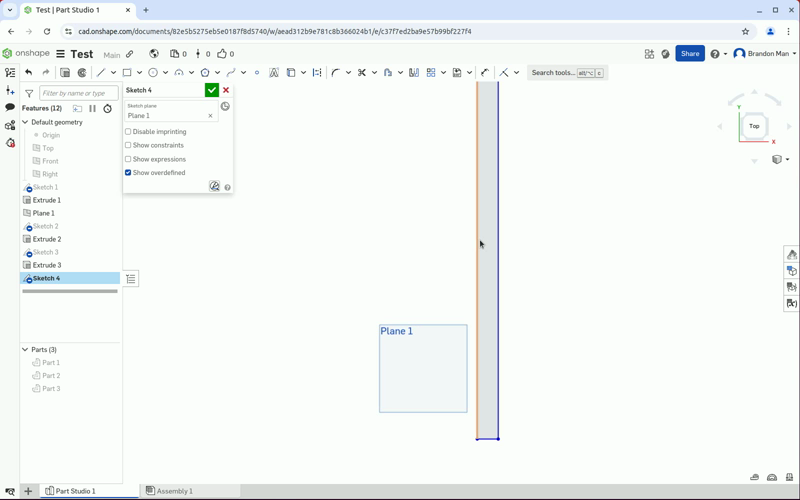
scroll(6)
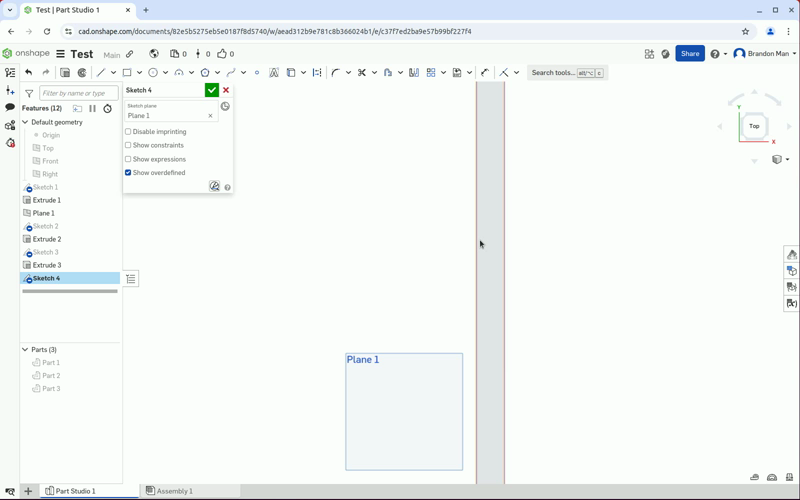
scroll(6)
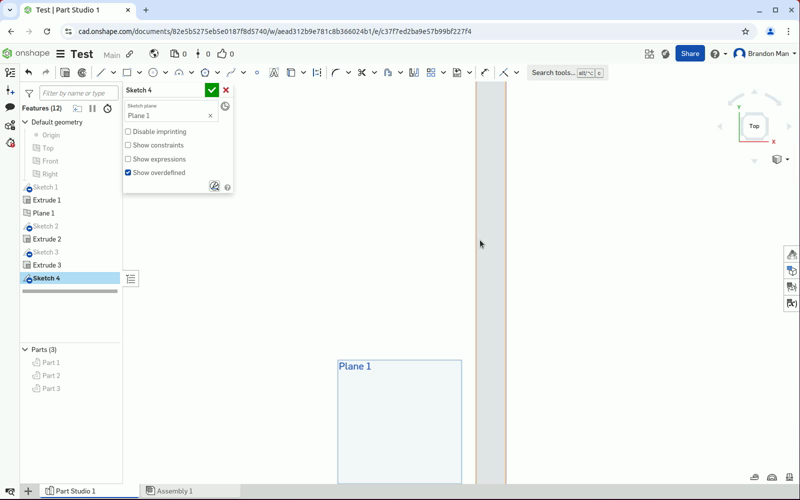
scroll(6)
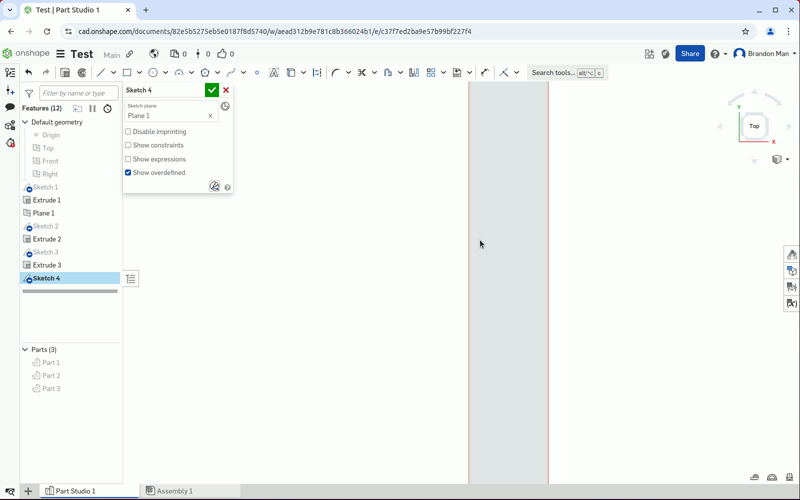
click(480, 239)
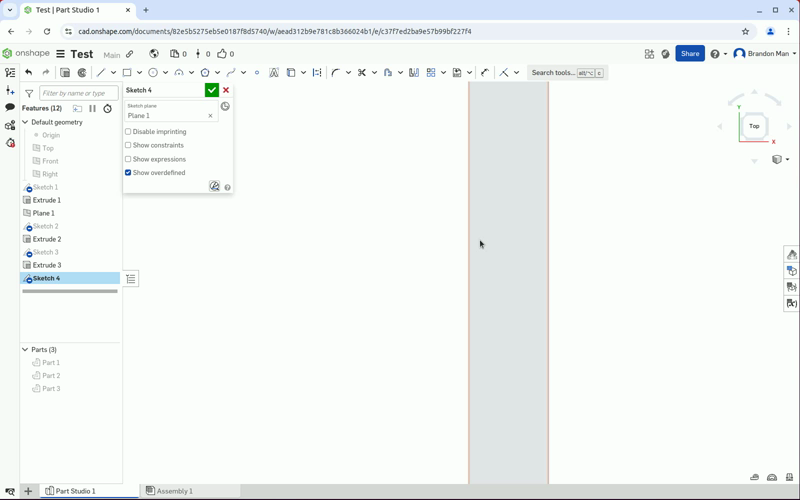
scroll(-6)
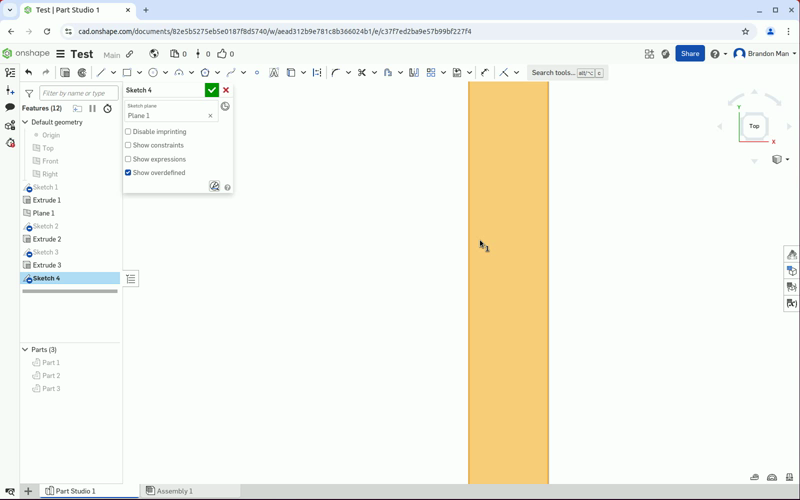
scroll(-6)
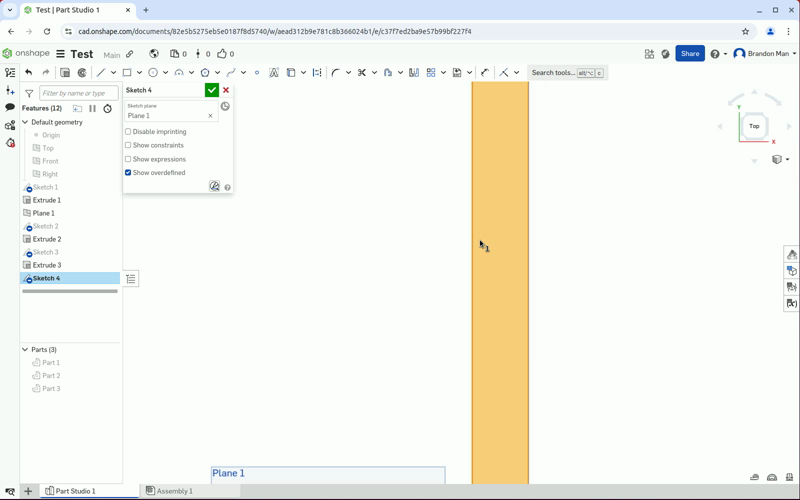
scroll(-6)
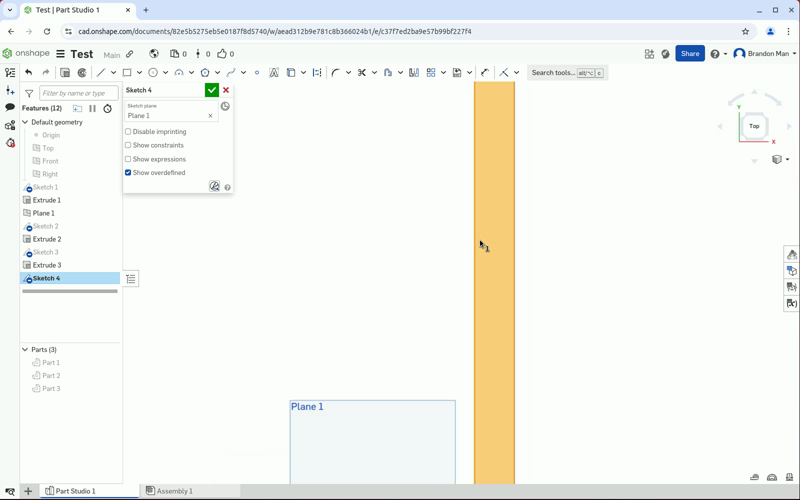
scroll(-6)
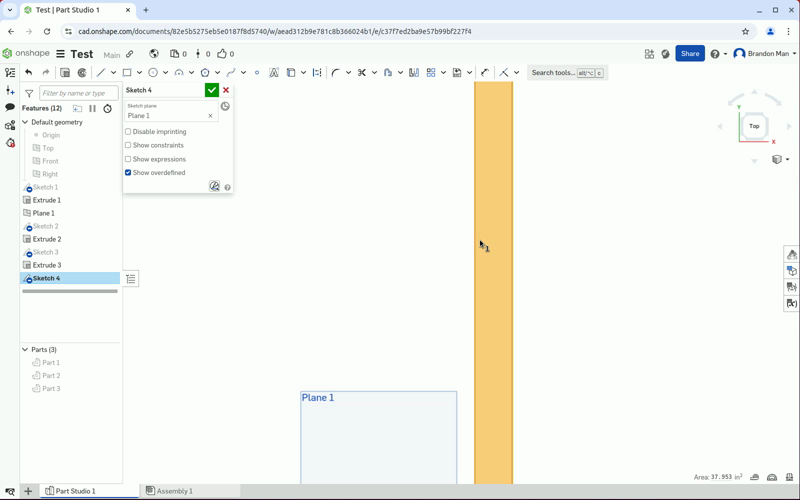
scroll(-6)
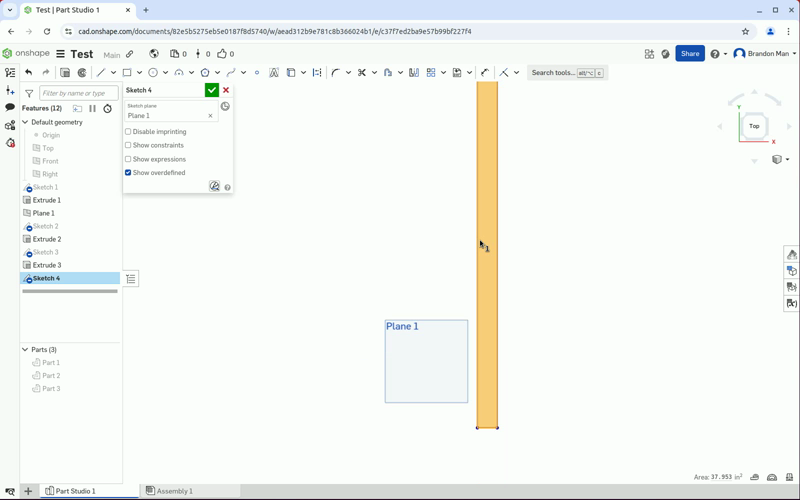
scroll(-6)
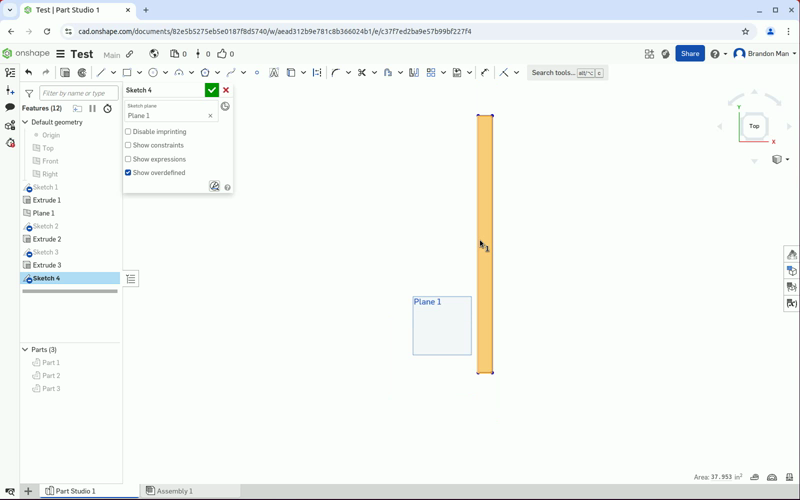
scroll(-6)
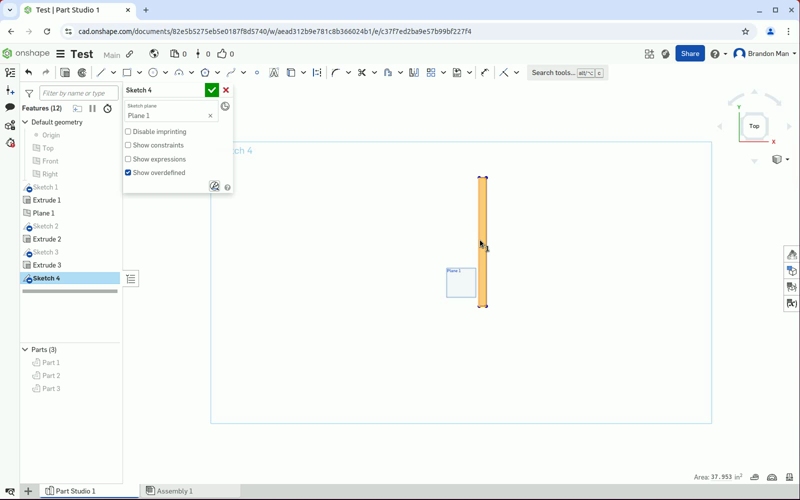
mouse_move(73, 352)
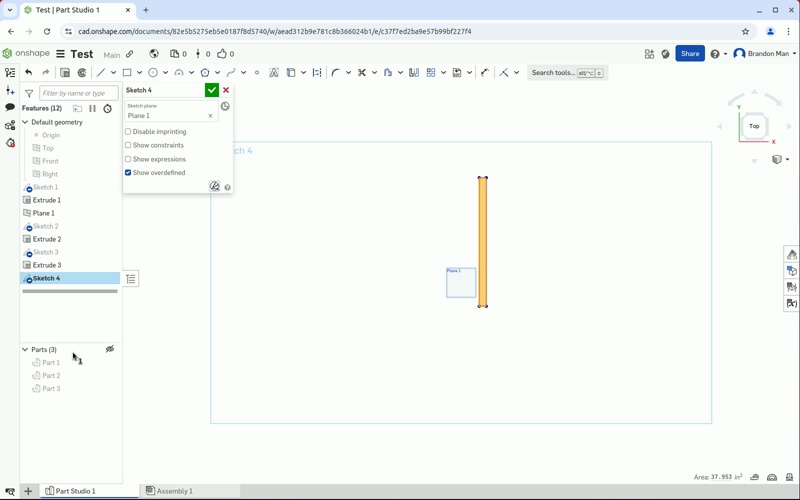
key(shift+y)
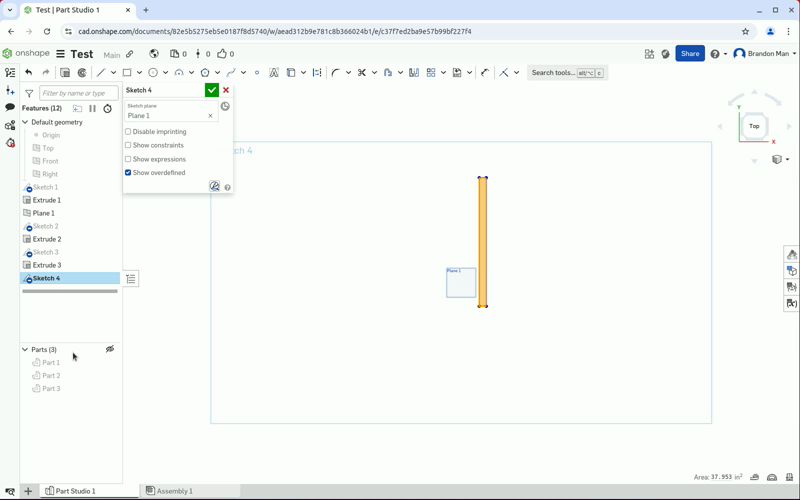
key(shift+e)
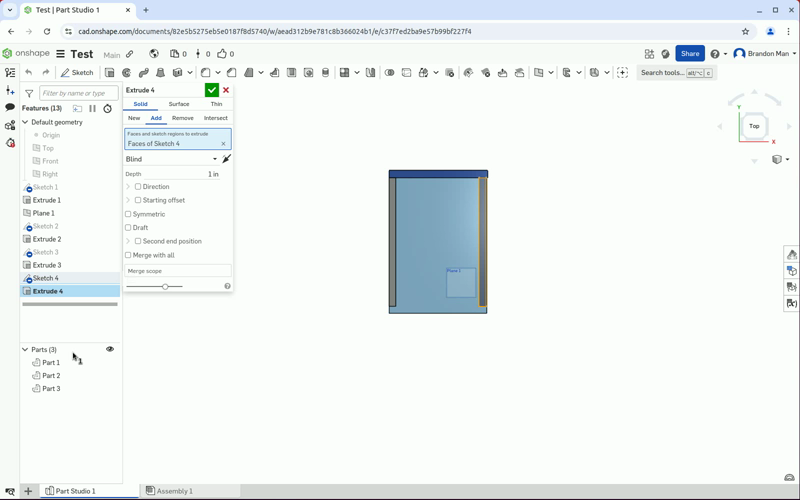
mouse_move(143, 106)
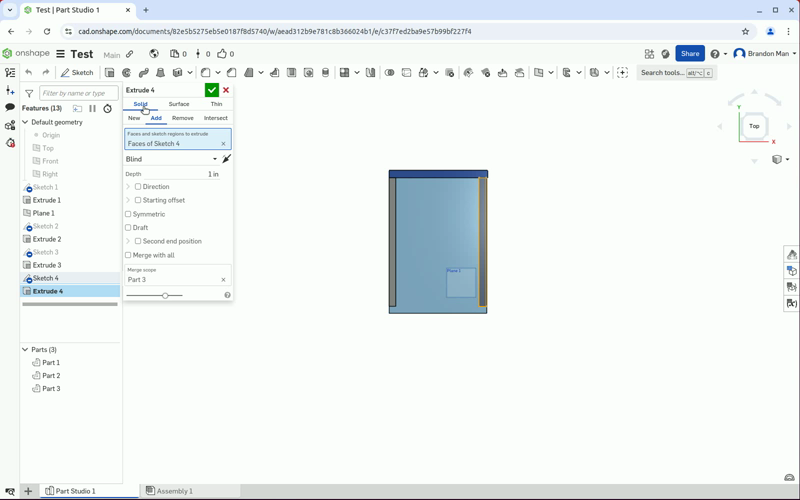
click(143, 106)
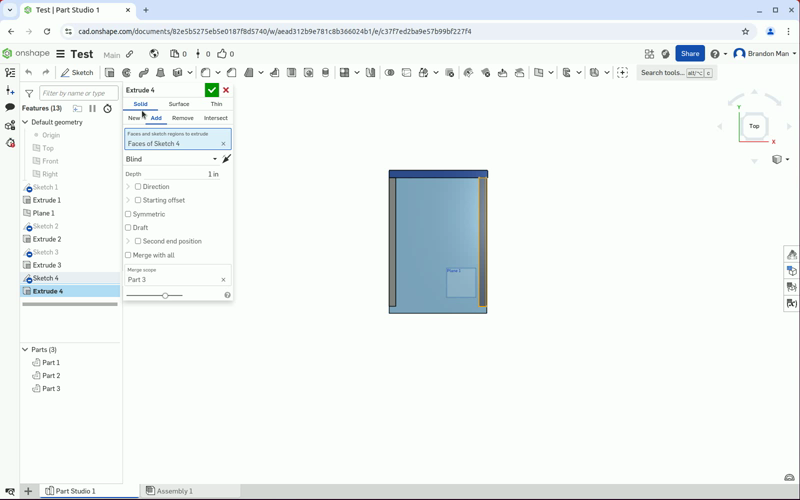
mouse_move(137, 120)
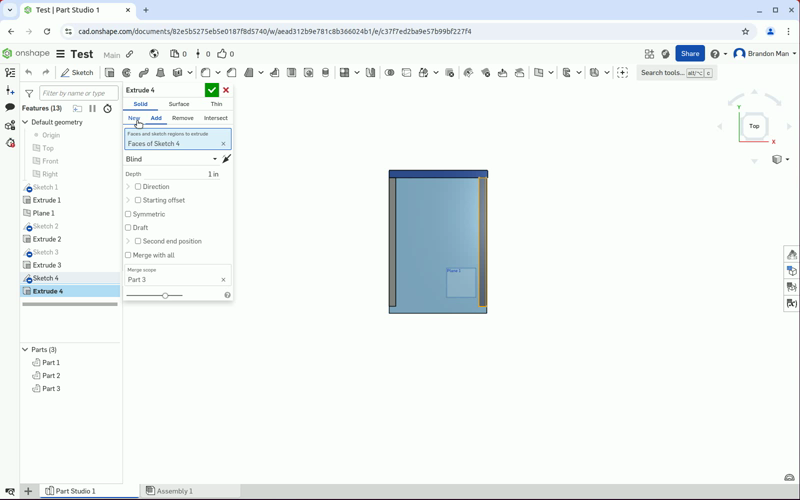
click(137, 120)
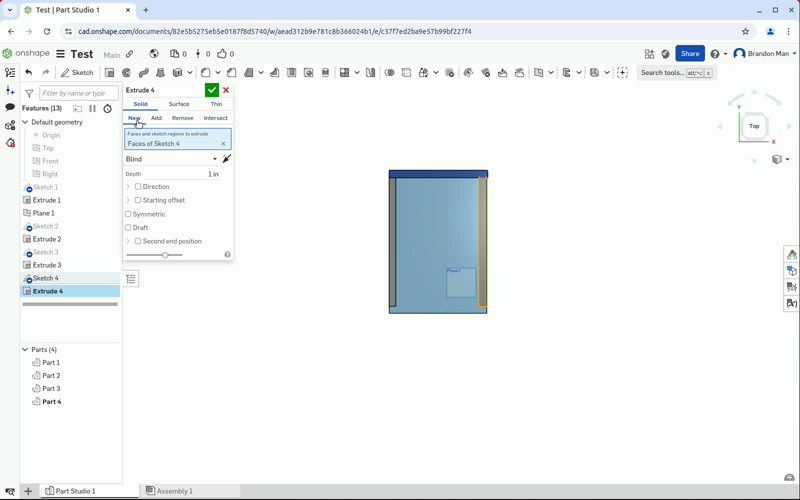
key(tab, 4)
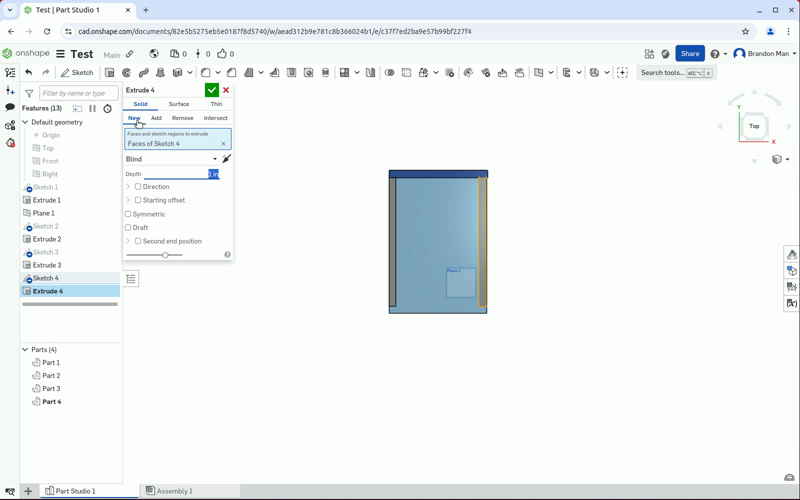
text(9.869)
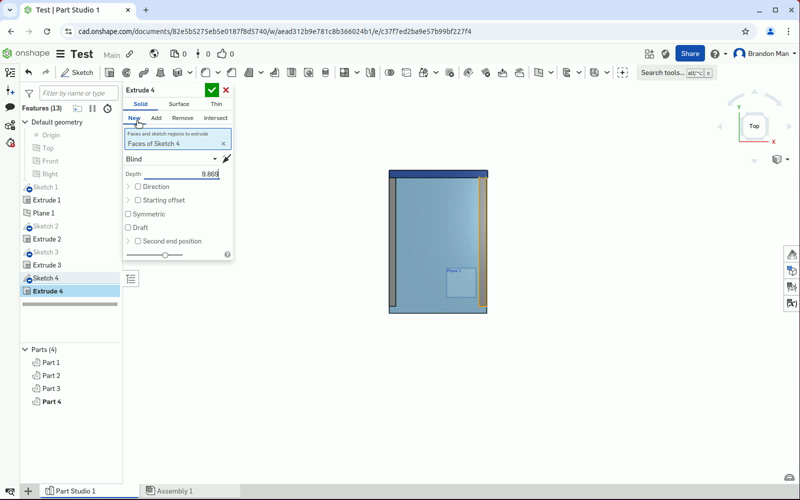
key(enter)
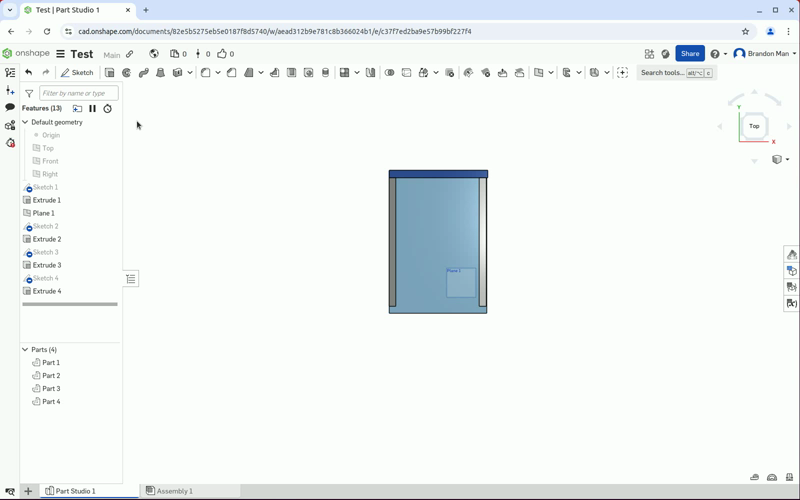
key(shift+h)
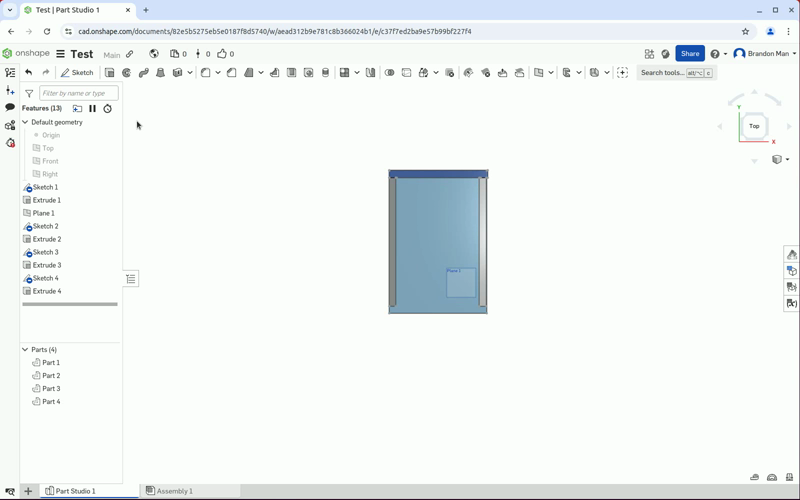
key(shift+h)
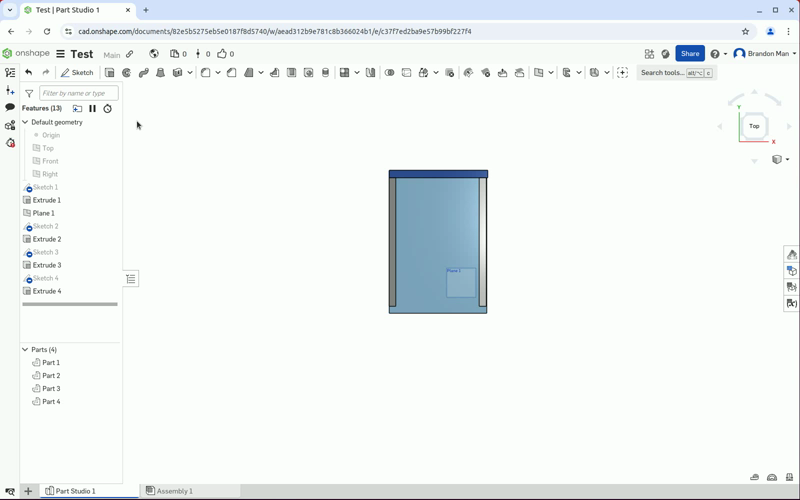
mouse_move(73, 189)
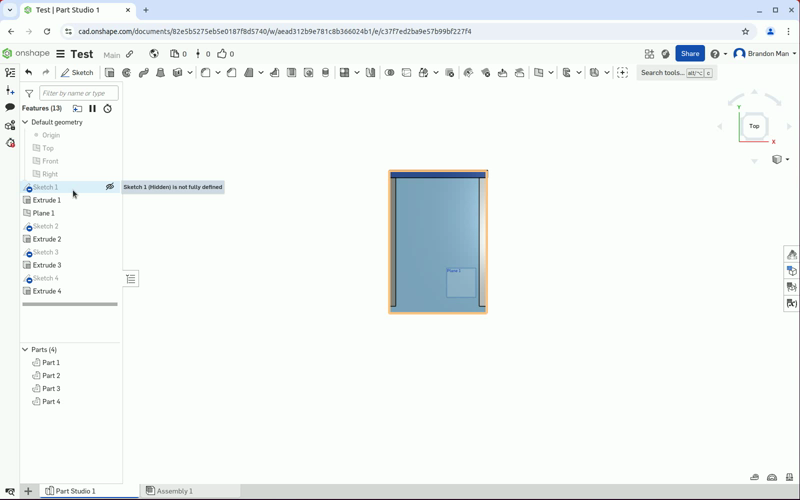
click(73, 189)
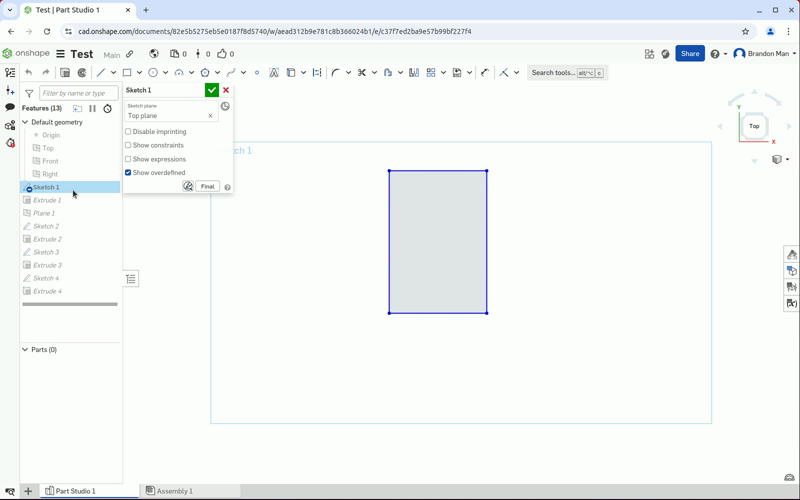
mouse_move(229, 92)
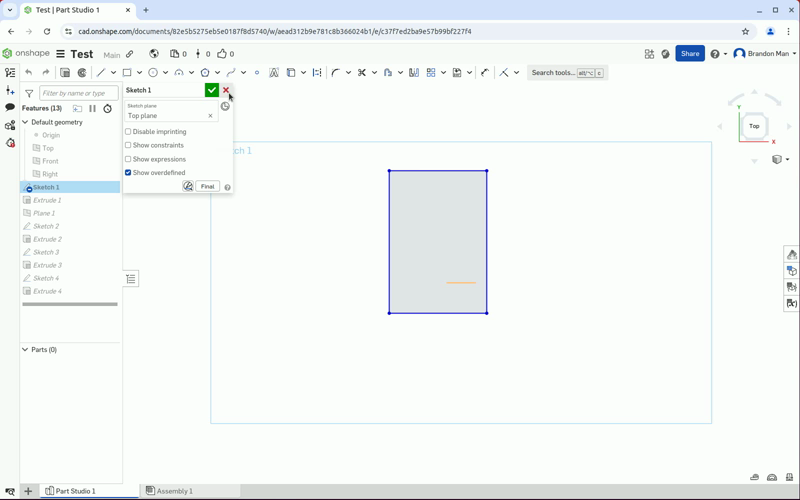
click(229, 92)
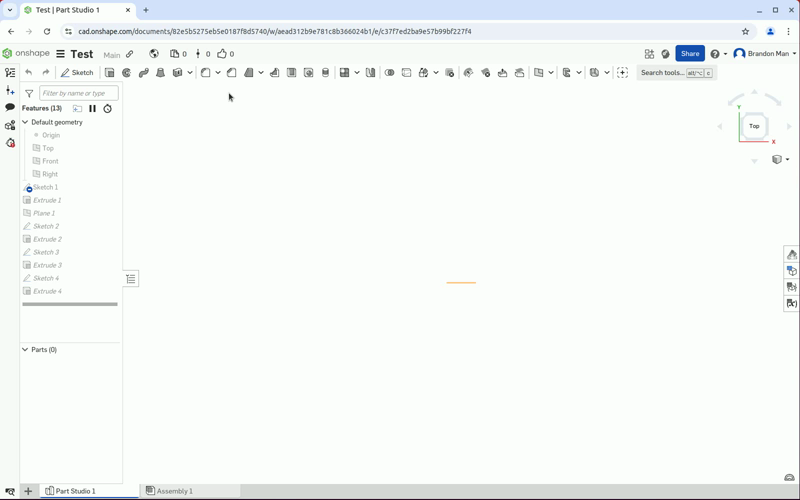
key(shift+s)
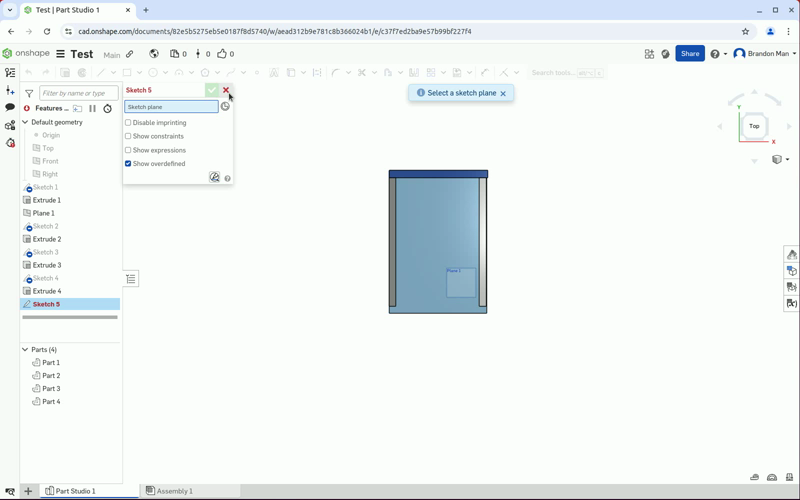
mouse_move(73, 215)
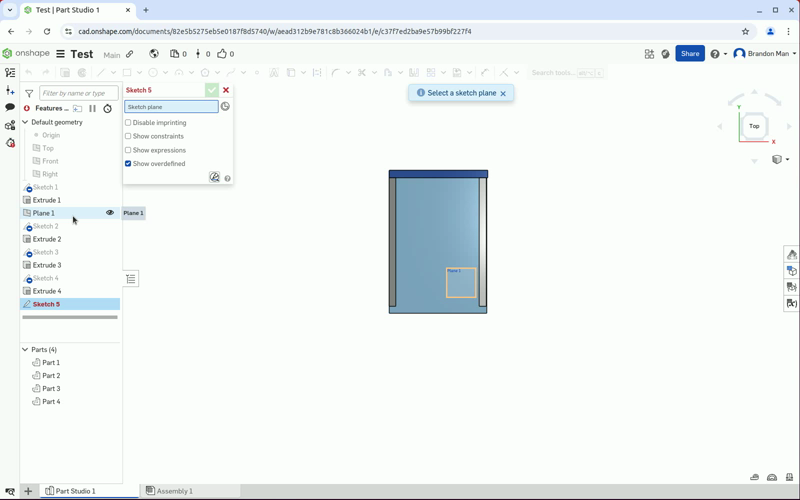
click(73, 215)
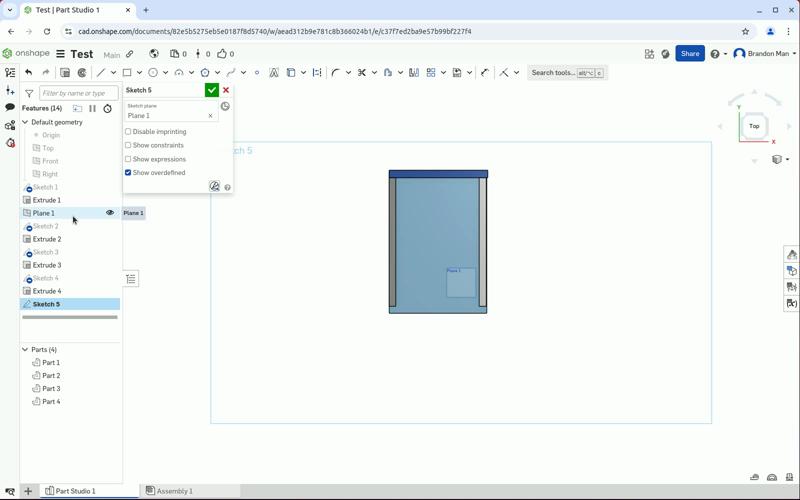
mouse_move(73, 352)
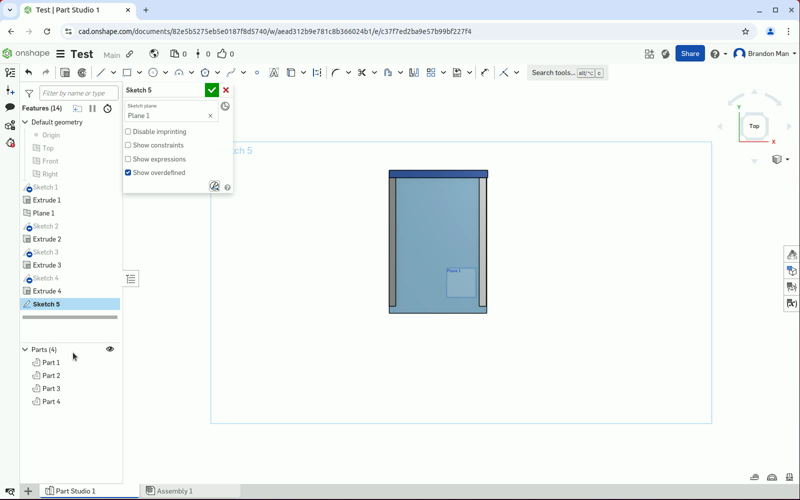
key(y)
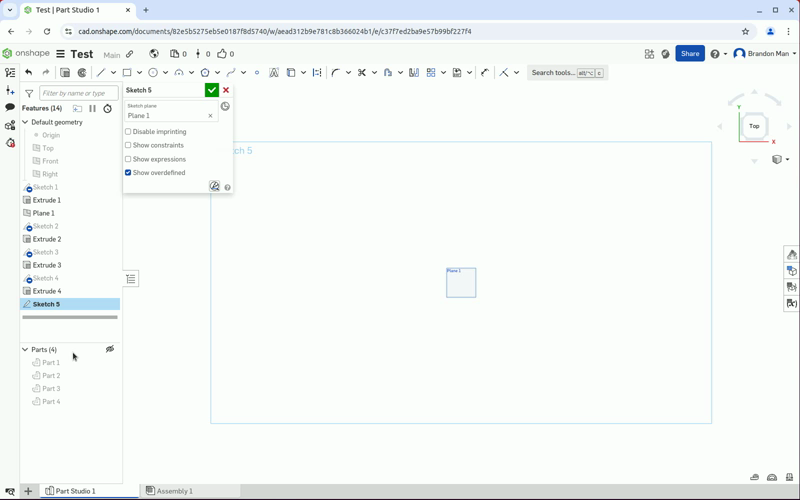
key(l)
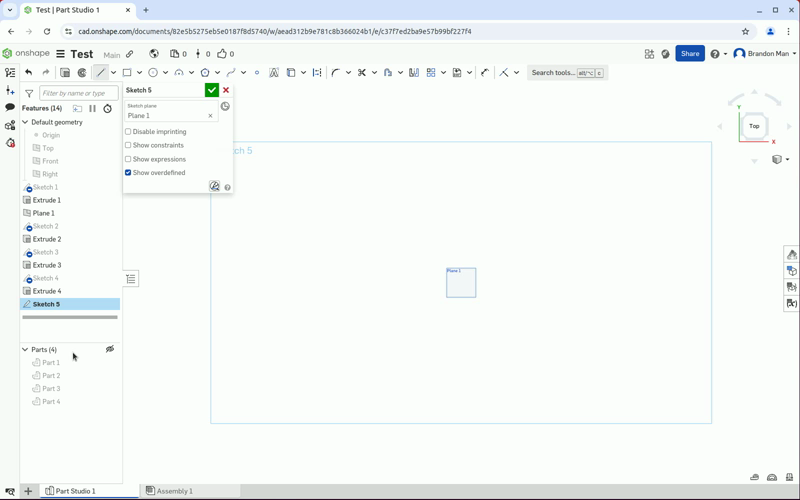
key_down(shift)
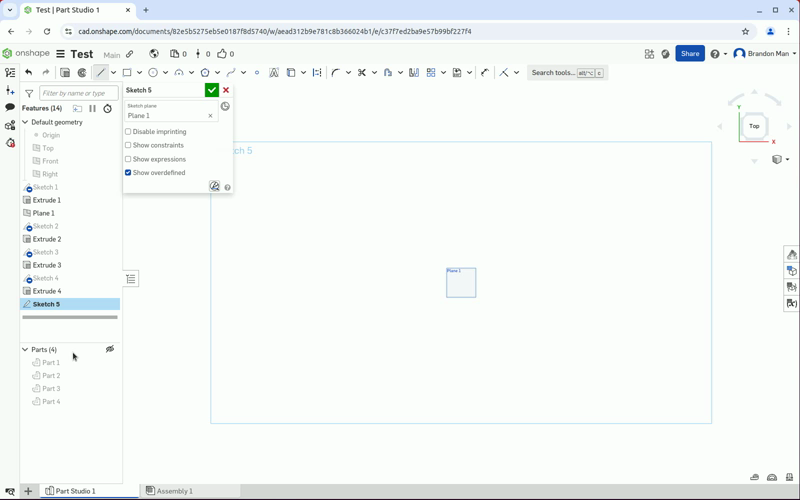
mouse_move(389, 313)
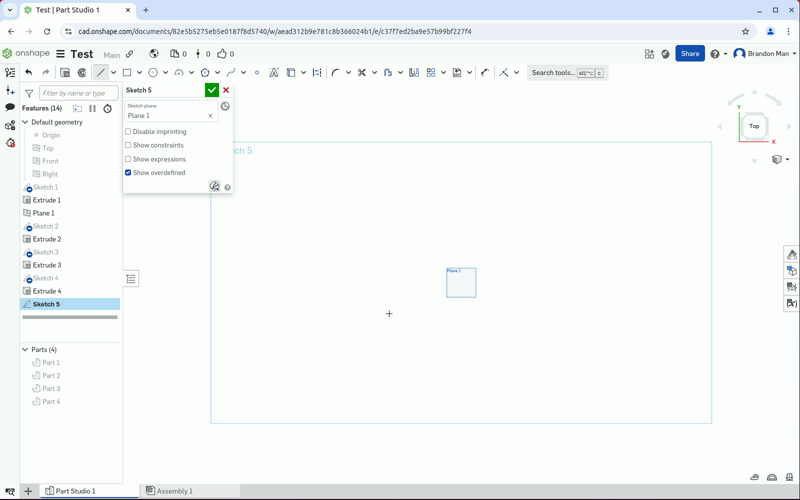
click(389, 313)
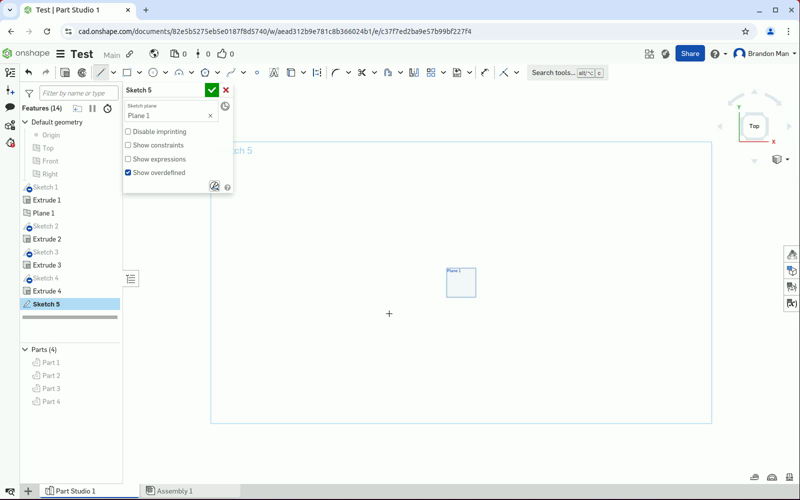
key_up(shift)
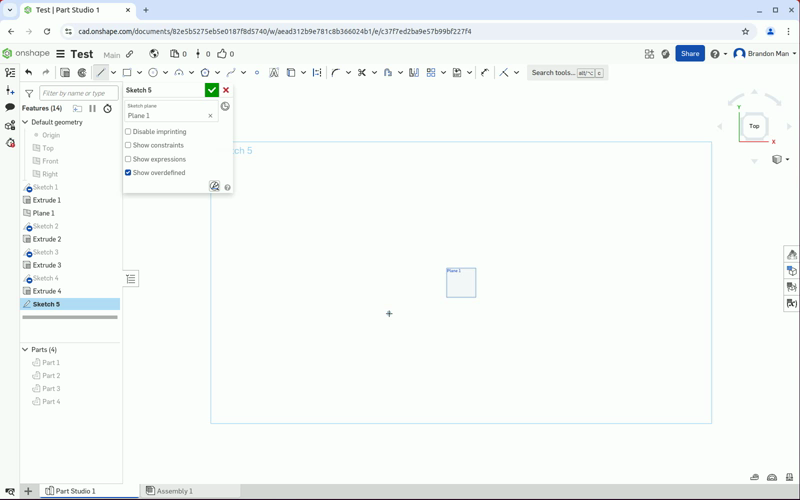
key_down(shift)
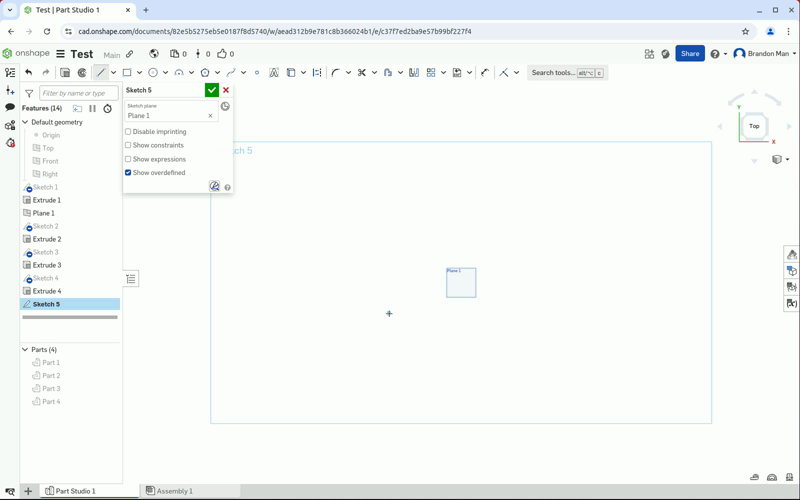
mouse_move(487, 313)
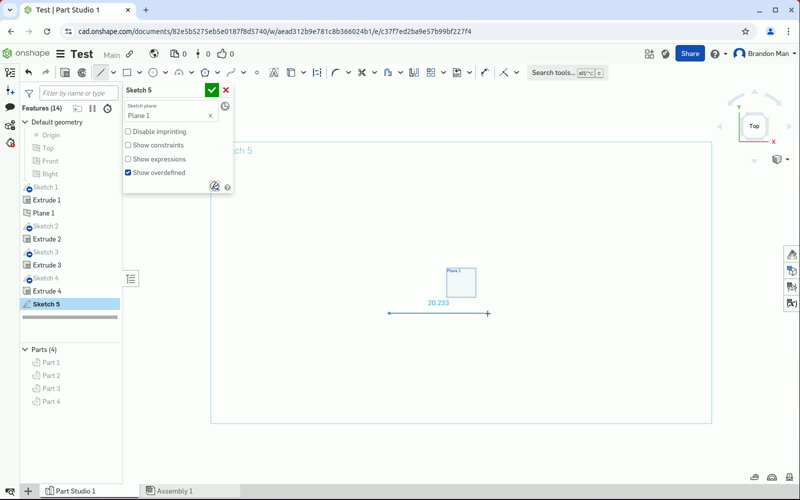
click(487, 313)
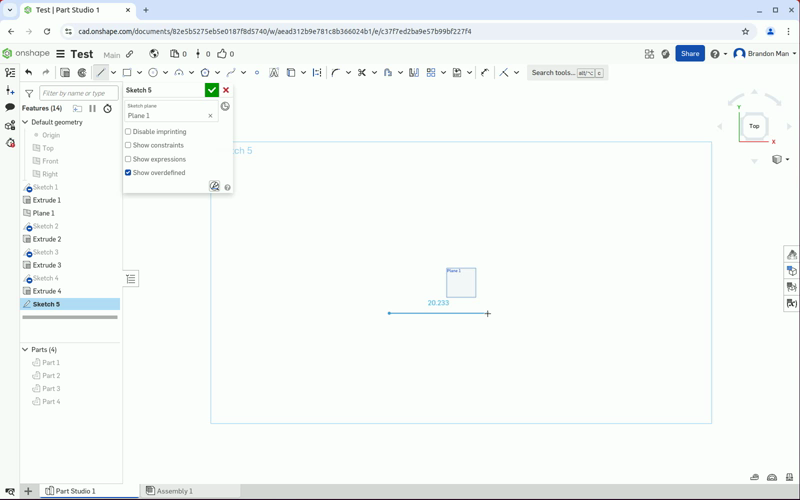
key_up(shift)
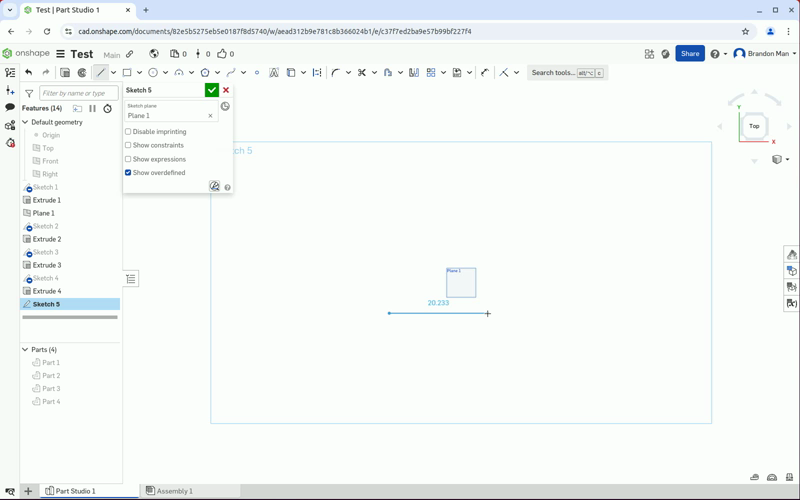
key_down(shift)
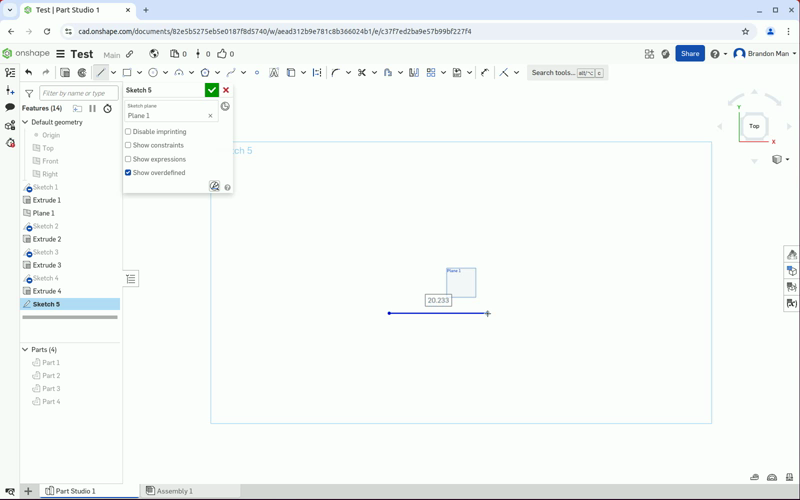
mouse_move(517, 313)
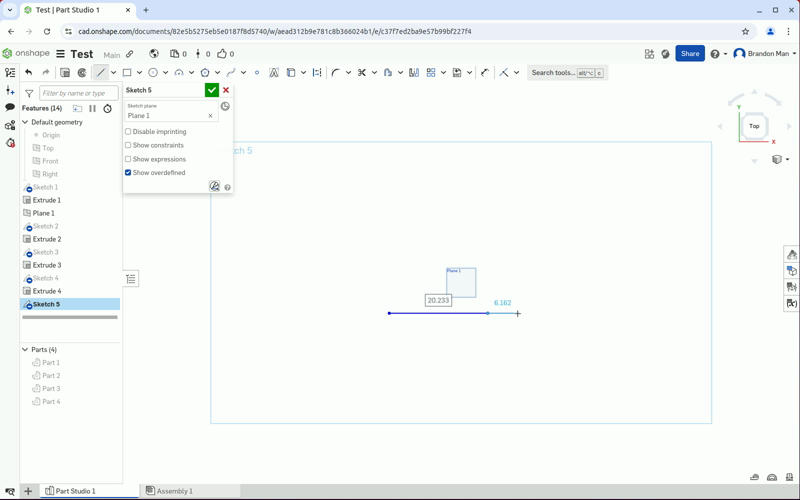
mouse_move(487, 306)
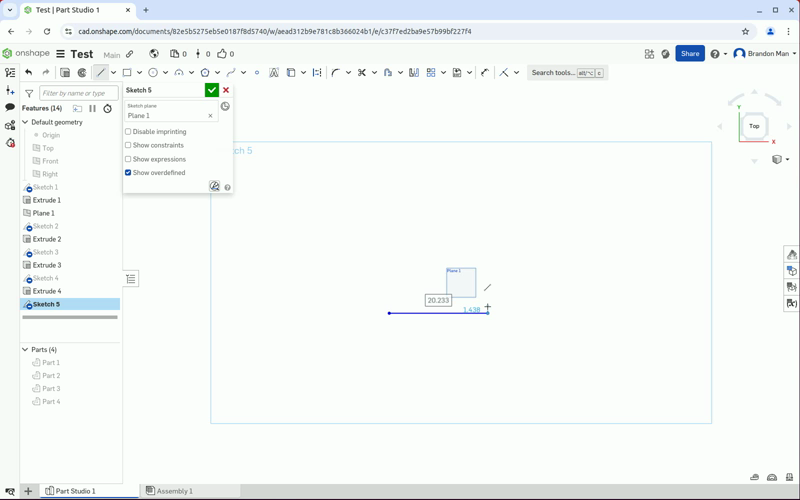
scroll(6)
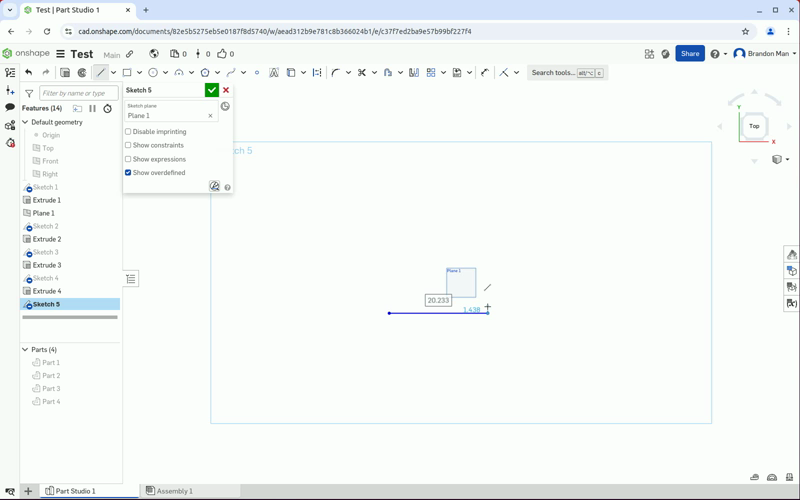
scroll(6)
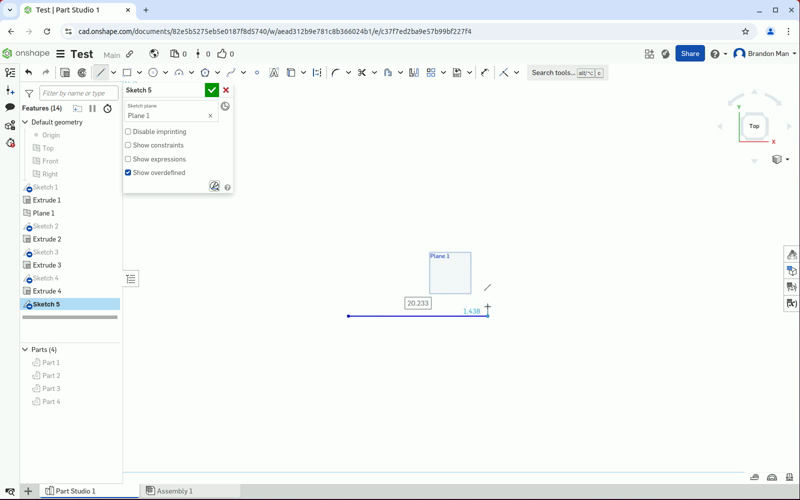
scroll(6)
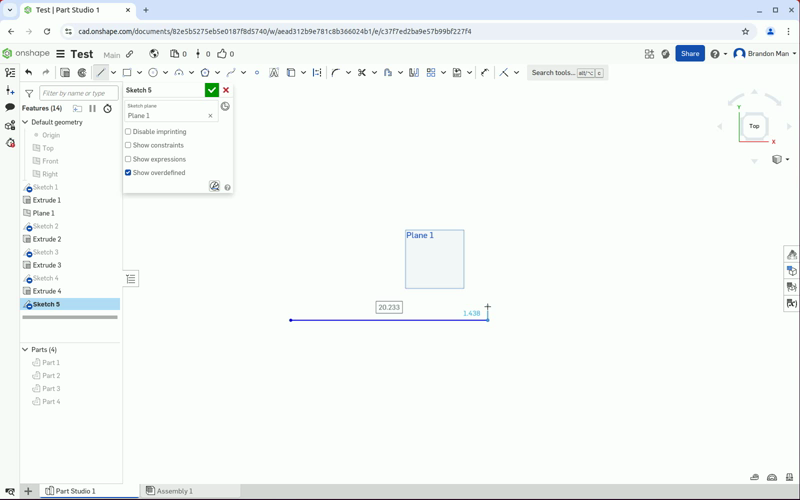
scroll(6)
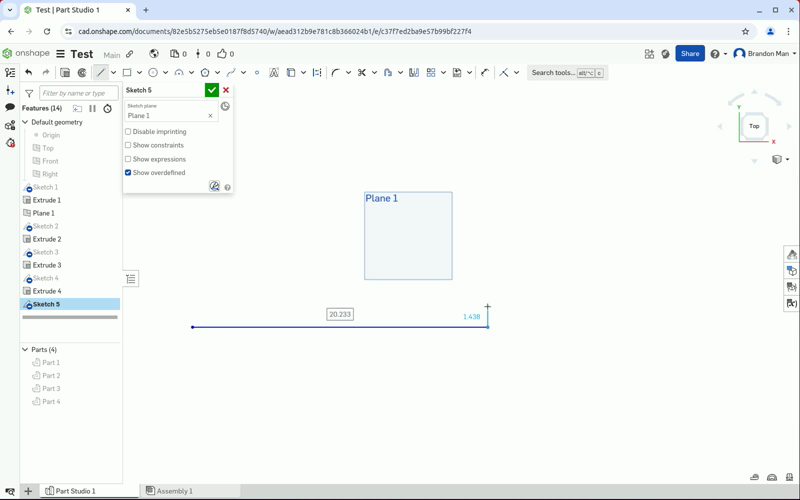
scroll(6)
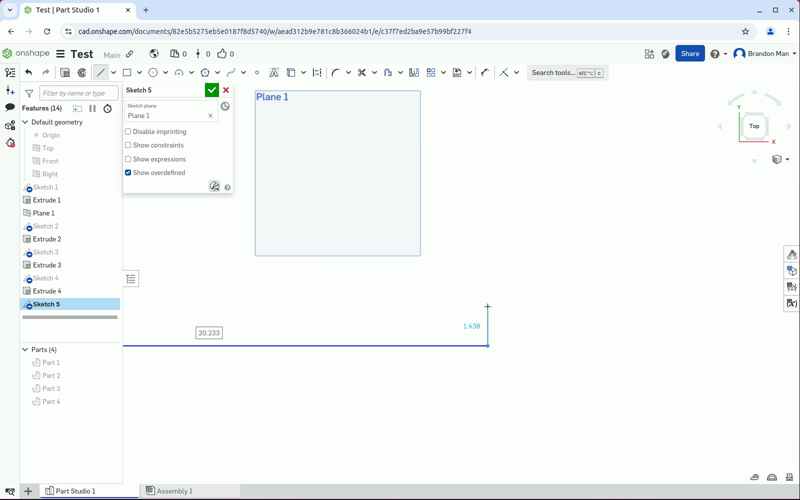
scroll(6)
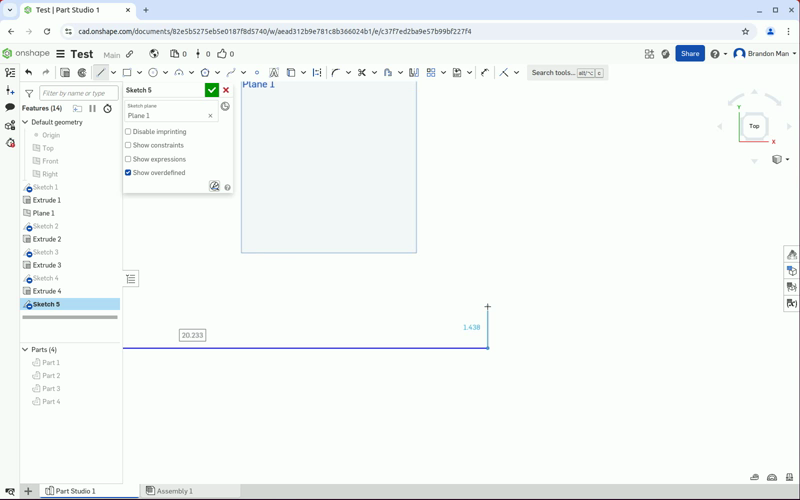
scroll(6)
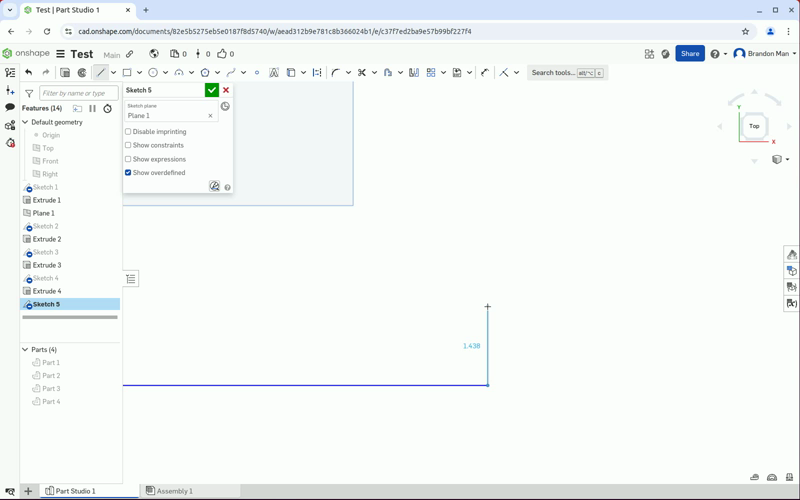
click(487, 306)
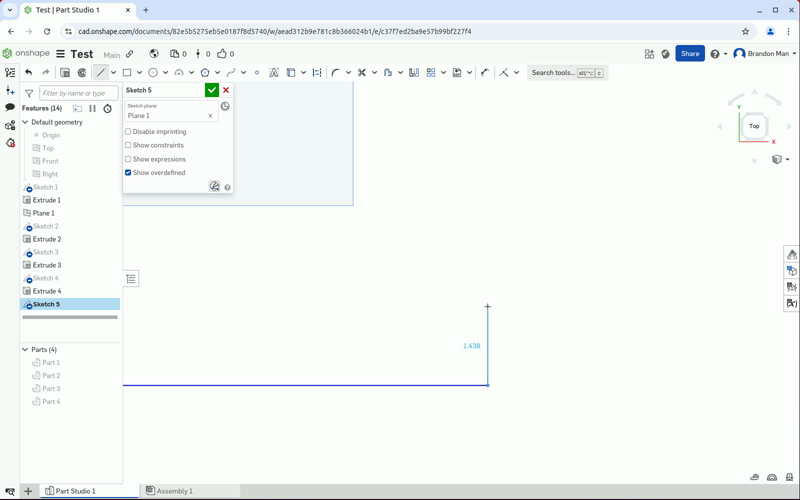
scroll(-6)
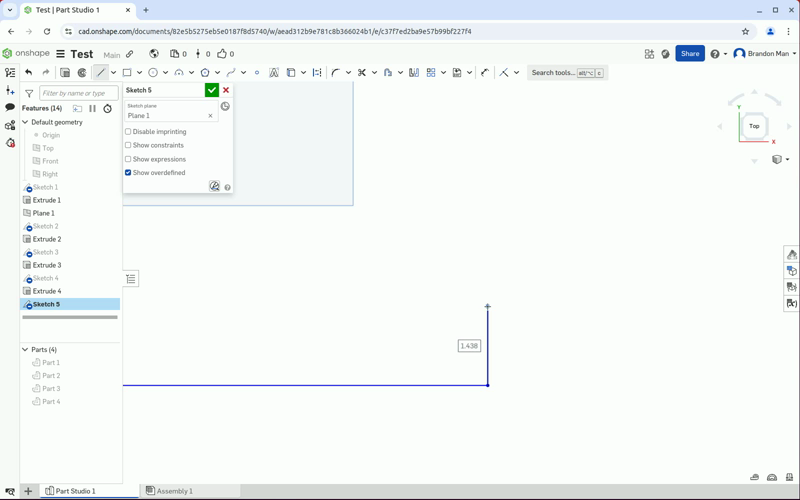
scroll(-6)
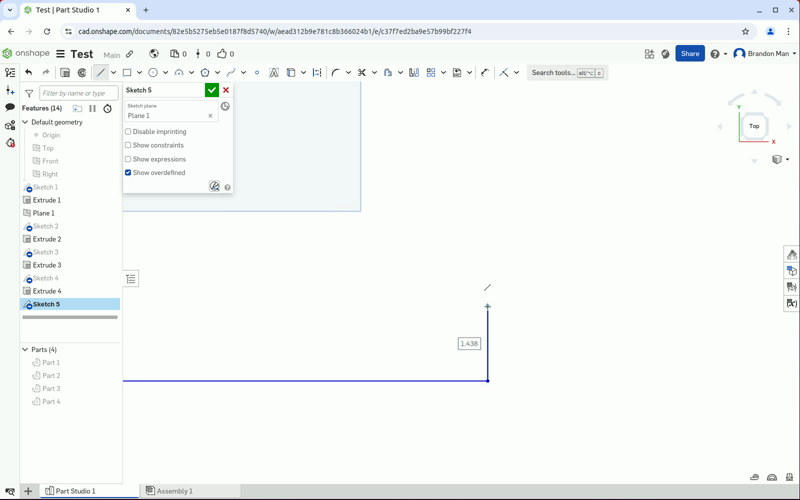
scroll(-6)
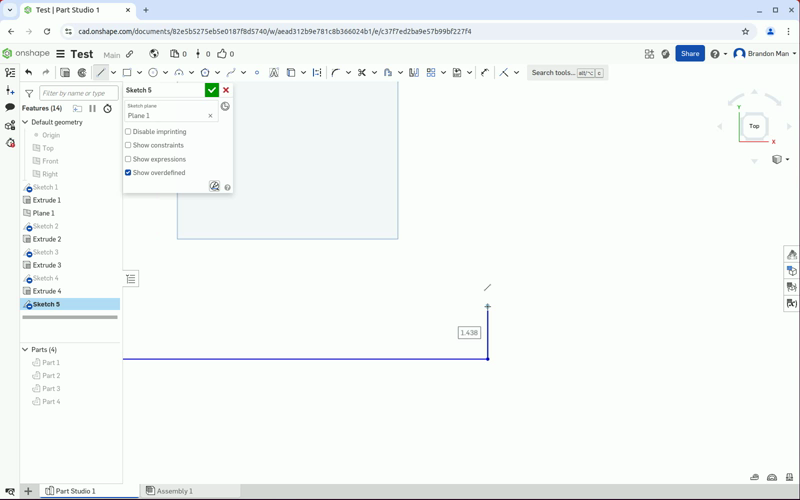
scroll(-6)
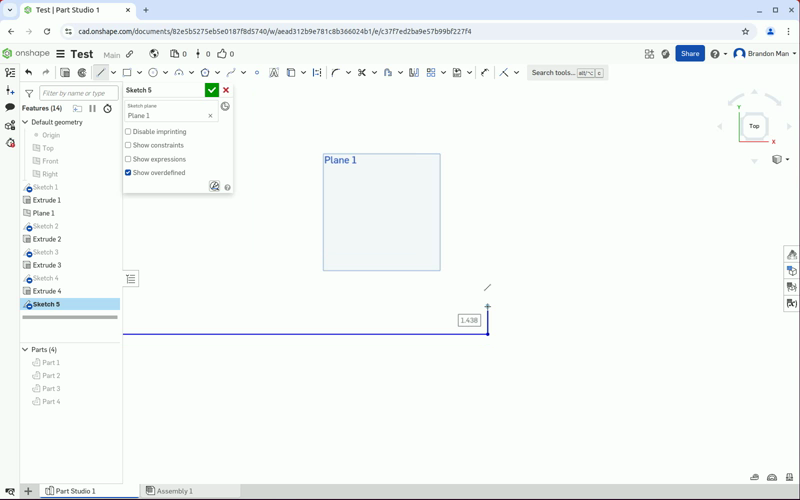
scroll(-6)
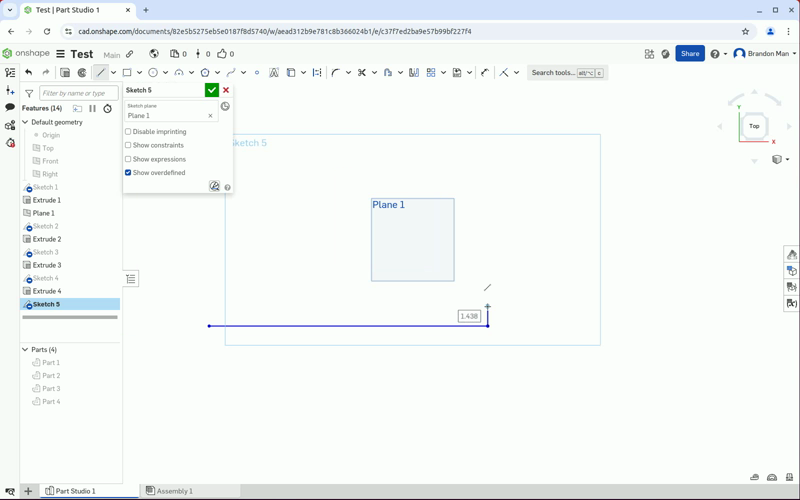
scroll(-6)
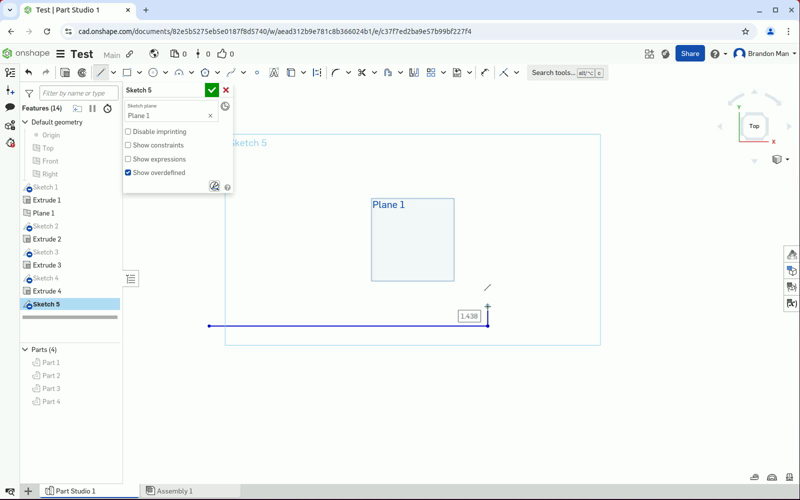
scroll(-6)
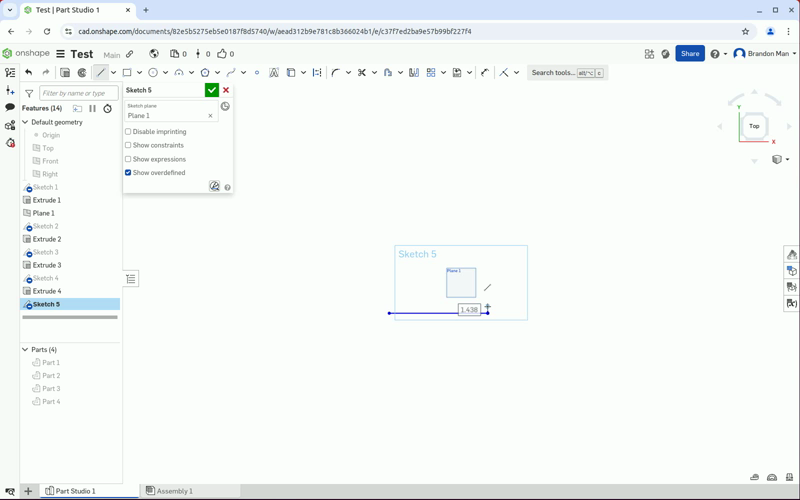
key_up(shift)
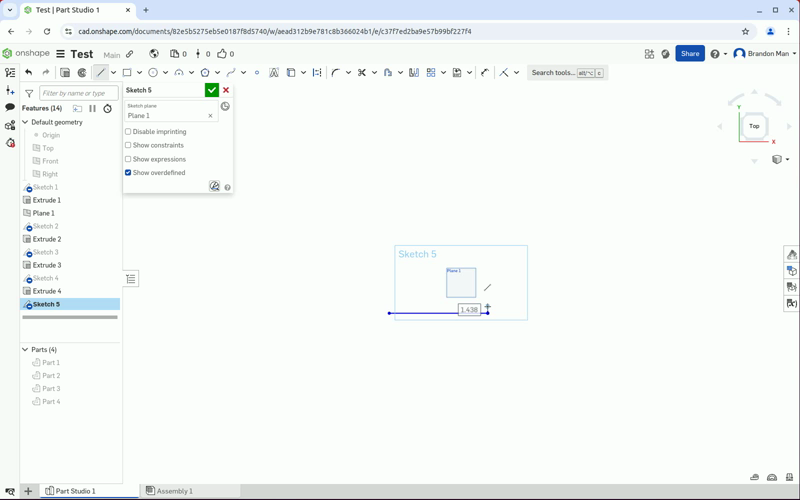
key_down(shift)
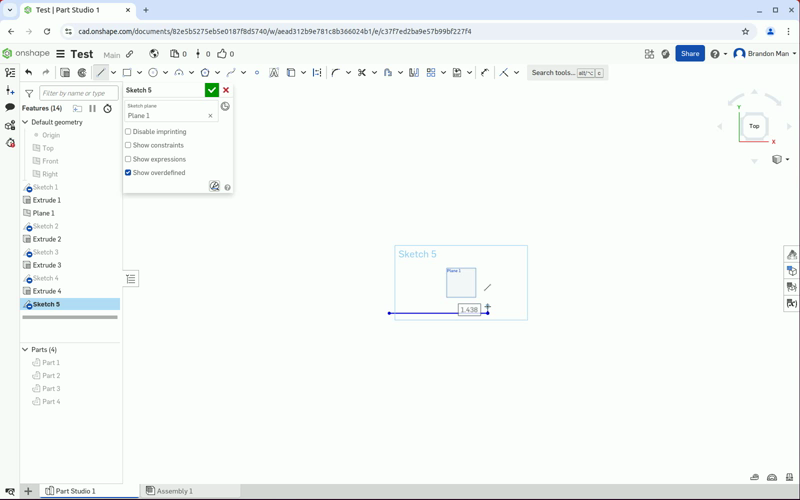
mouse_move(517, 306)
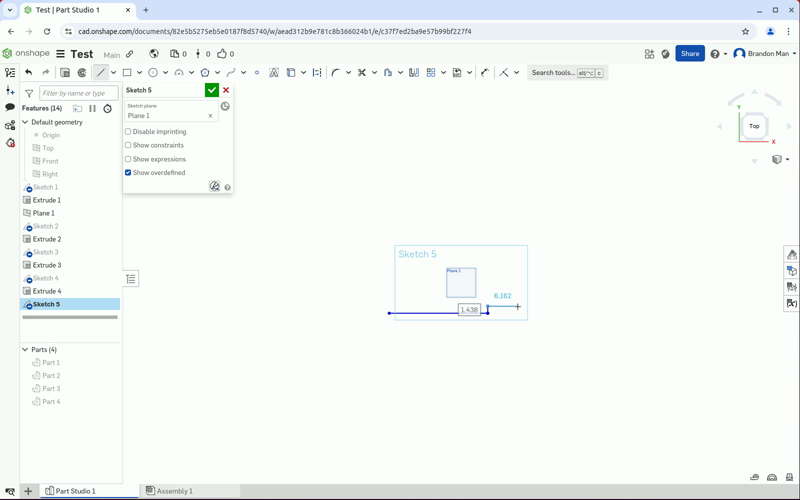
mouse_move(480, 306)
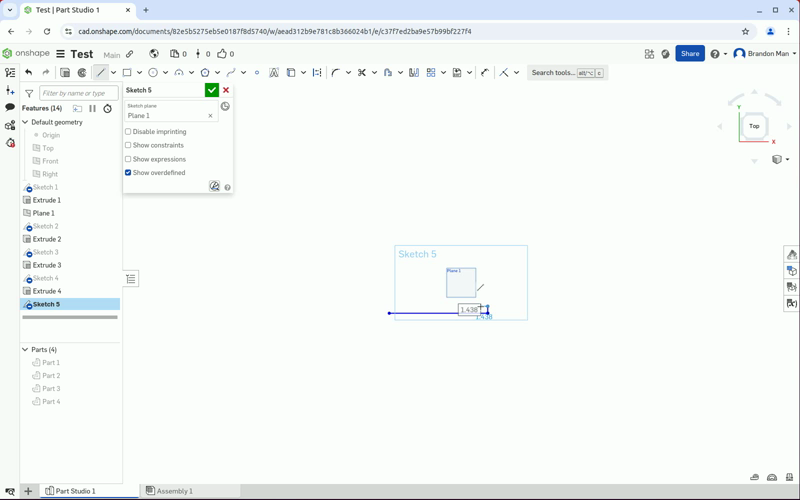
scroll(6)
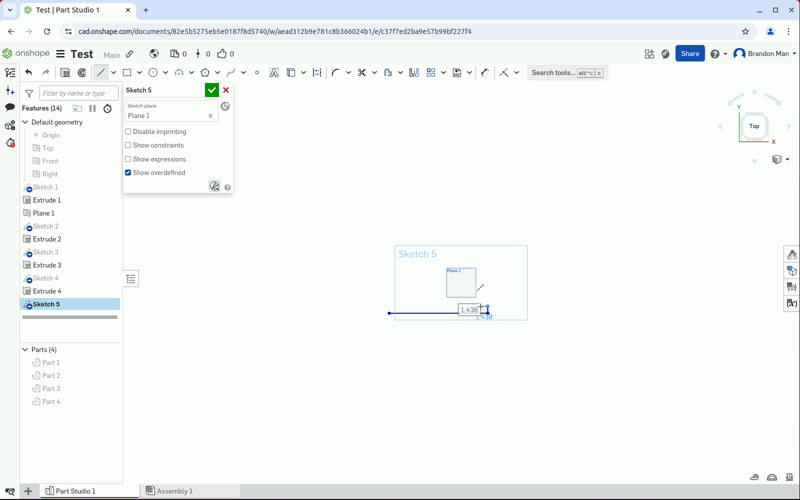
scroll(6)
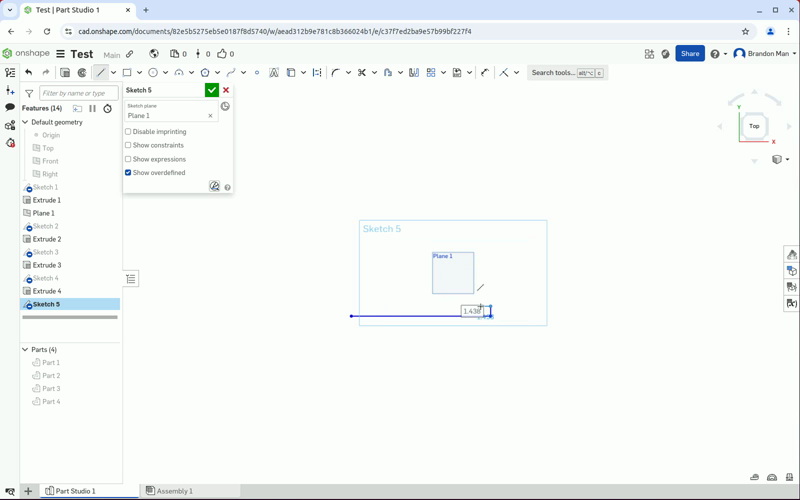
scroll(6)
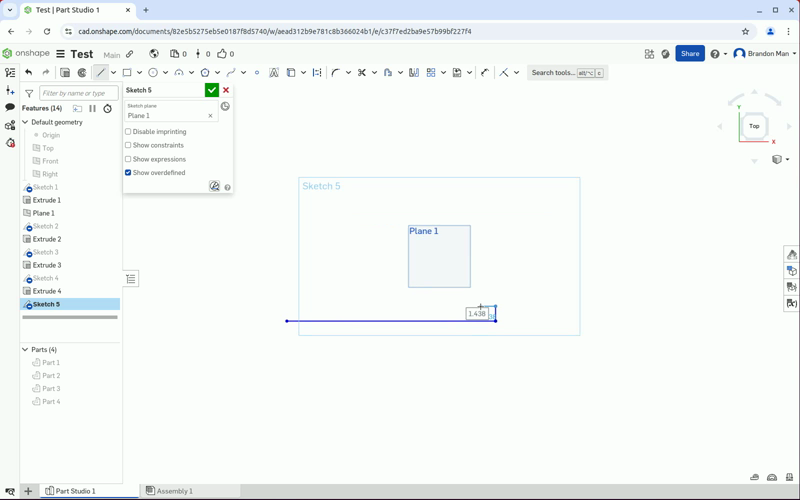
scroll(6)
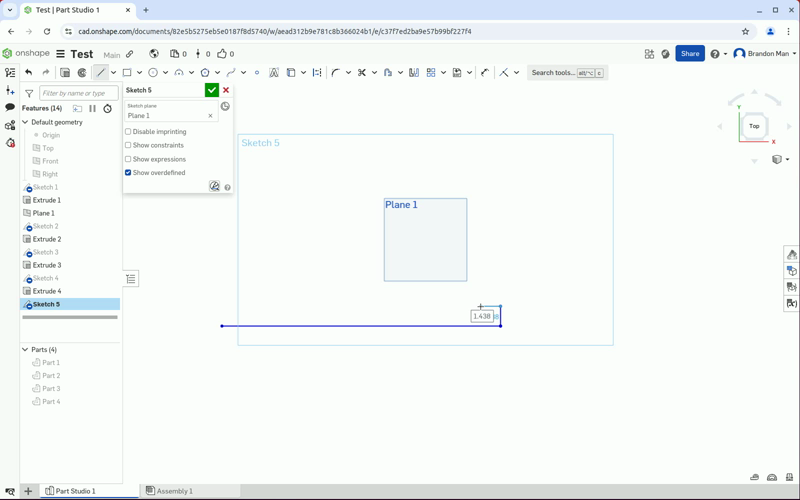
scroll(6)
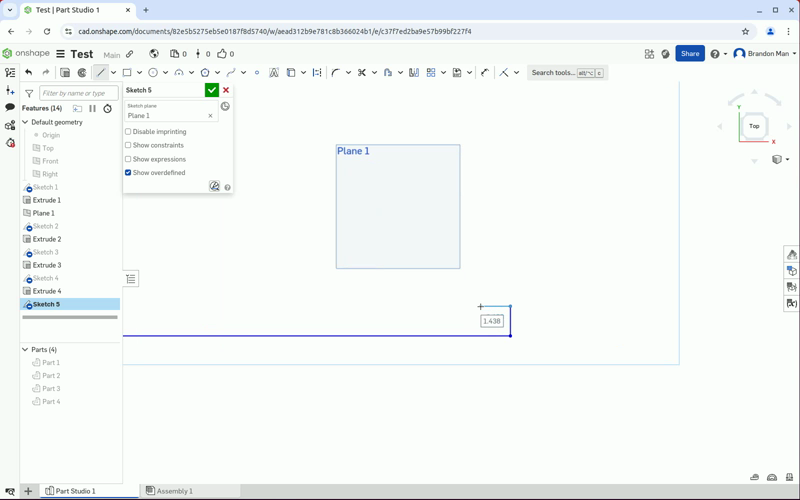
scroll(6)
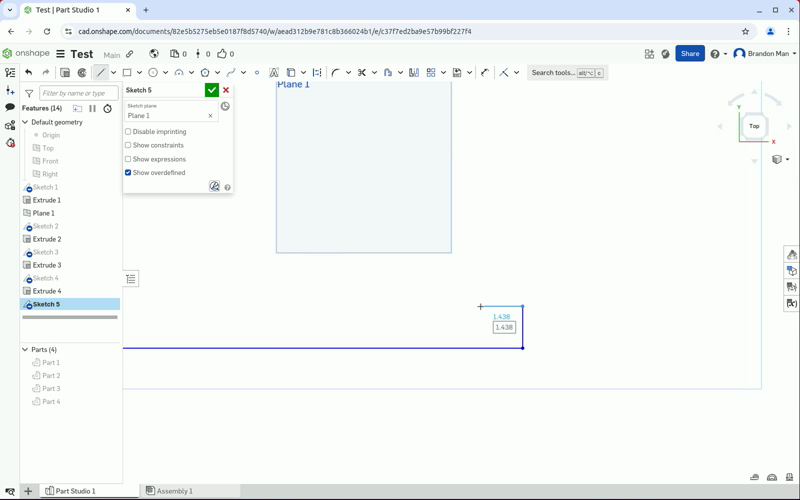
scroll(6)
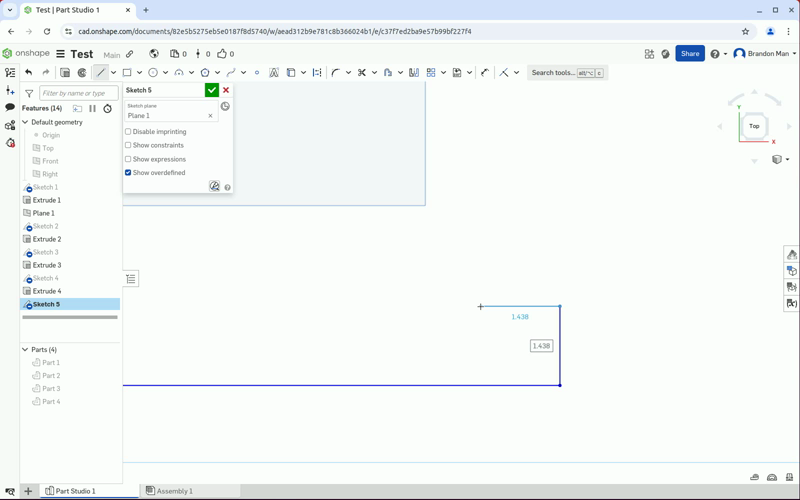
click(480, 306)
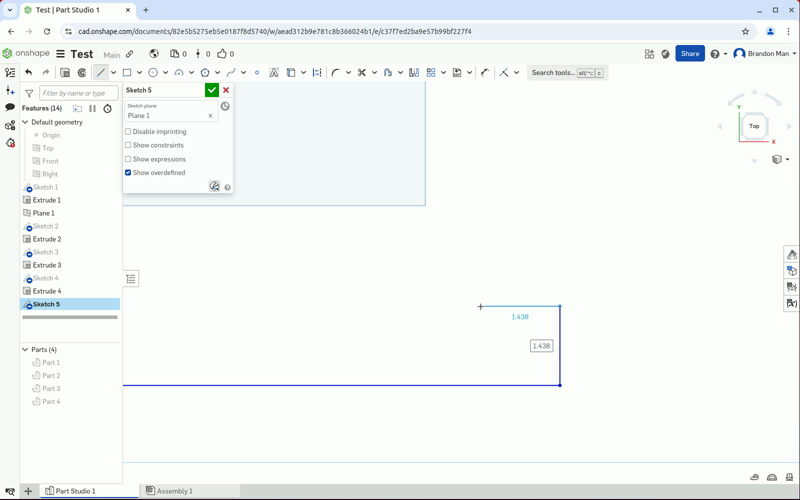
scroll(-6)
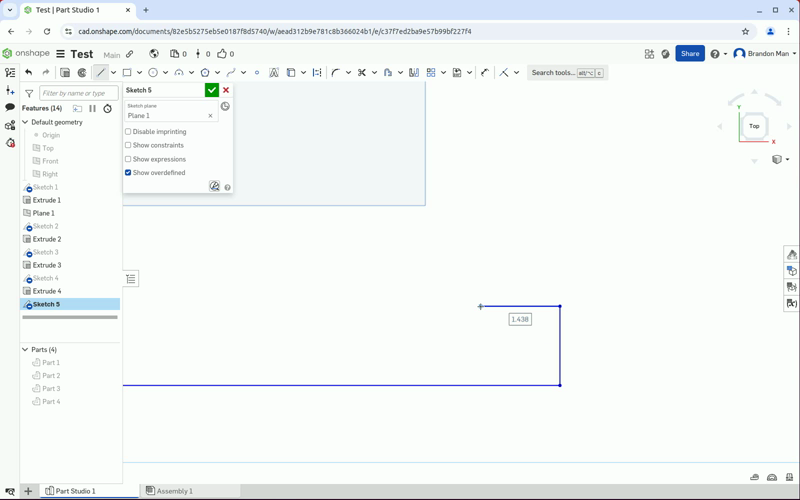
scroll(-6)
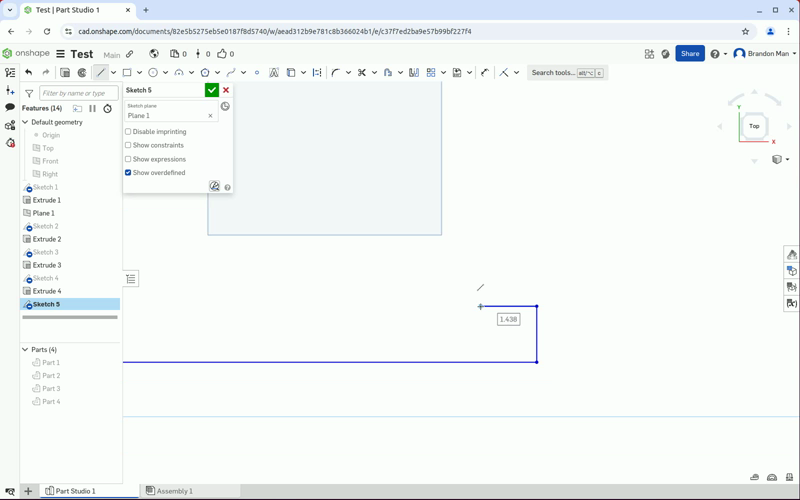
scroll(-6)
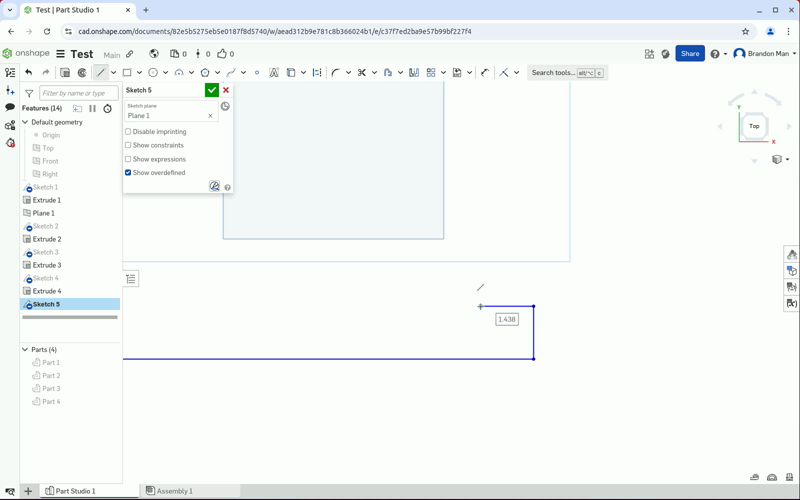
scroll(-6)
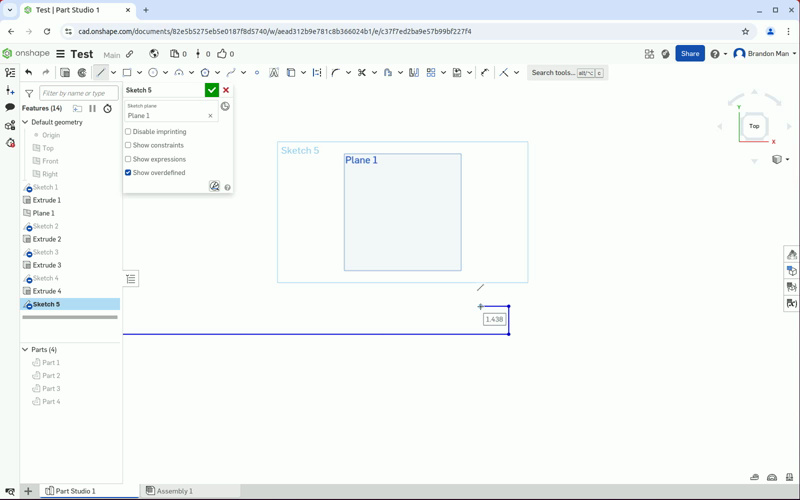
scroll(-6)
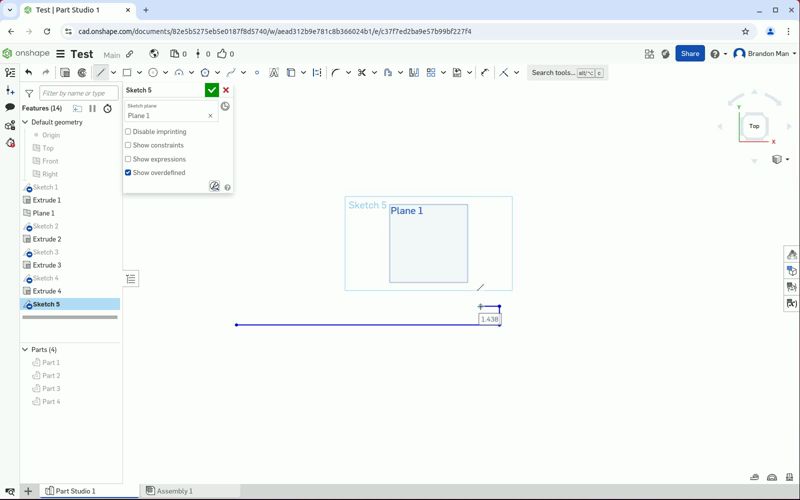
scroll(-6)
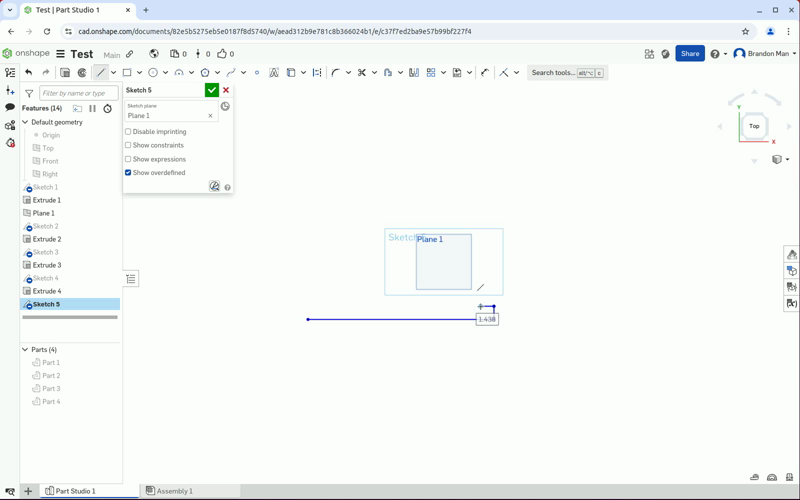
scroll(-6)
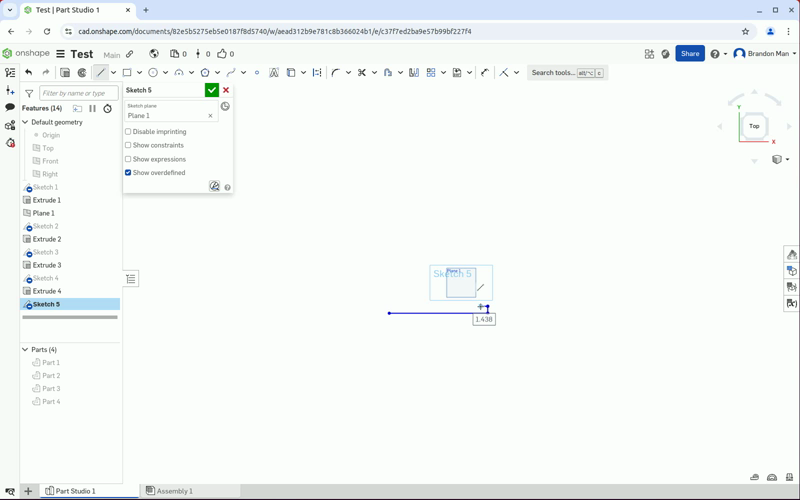
key_up(shift)
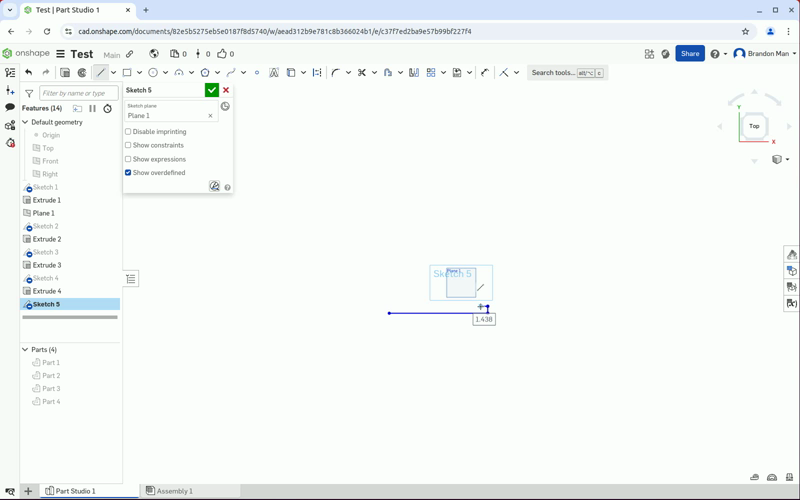
key_down(shift)
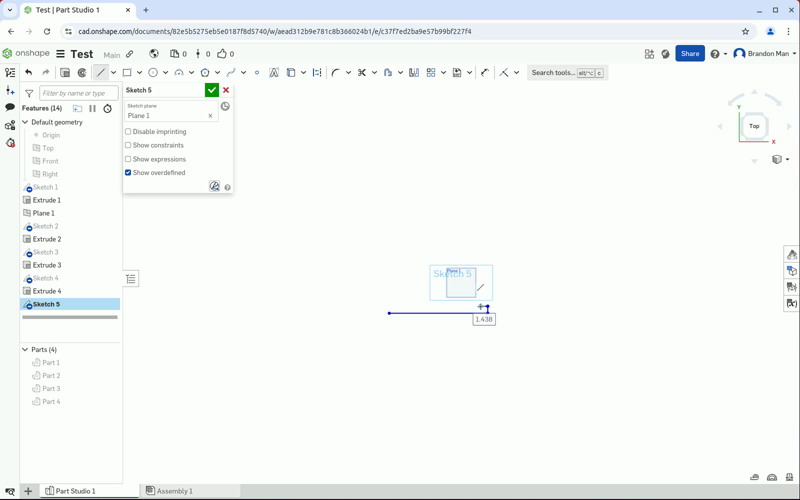
mouse_move(396, 306)
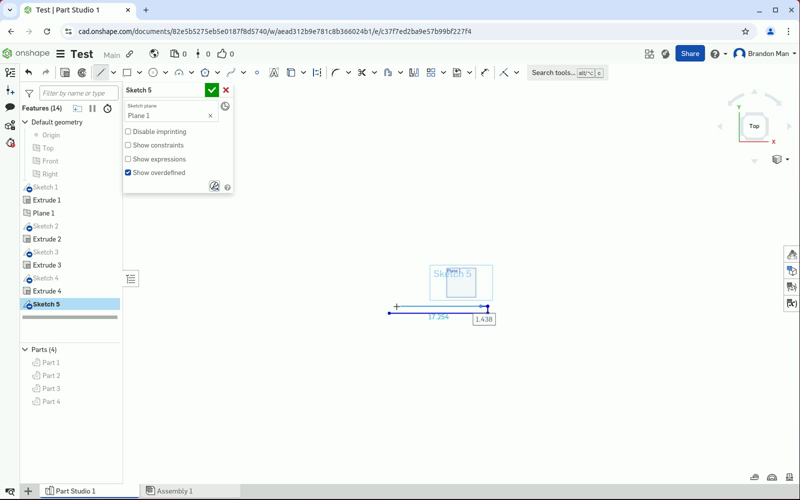
click(396, 306)
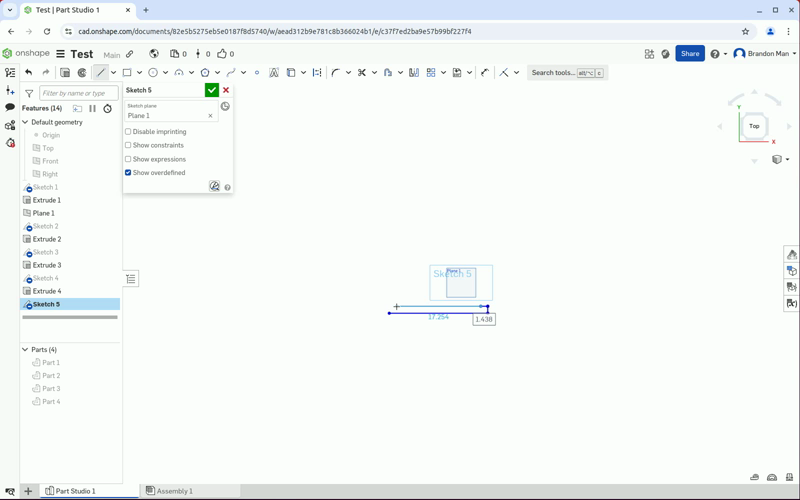
key_up(shift)
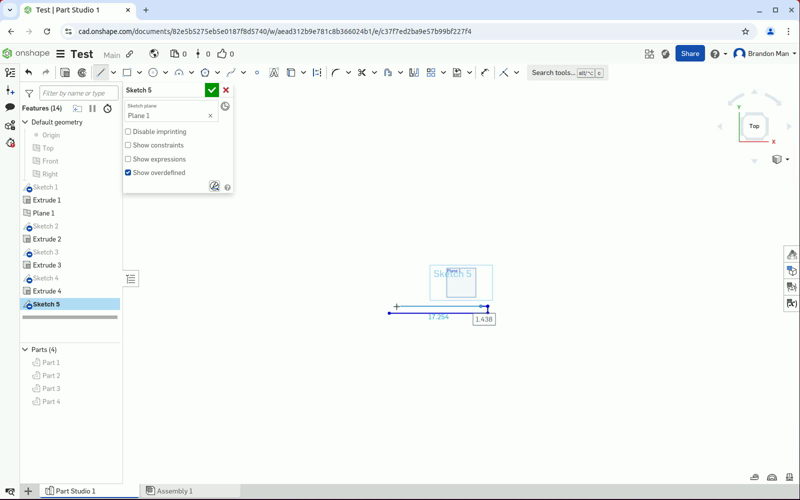
key_down(shift)
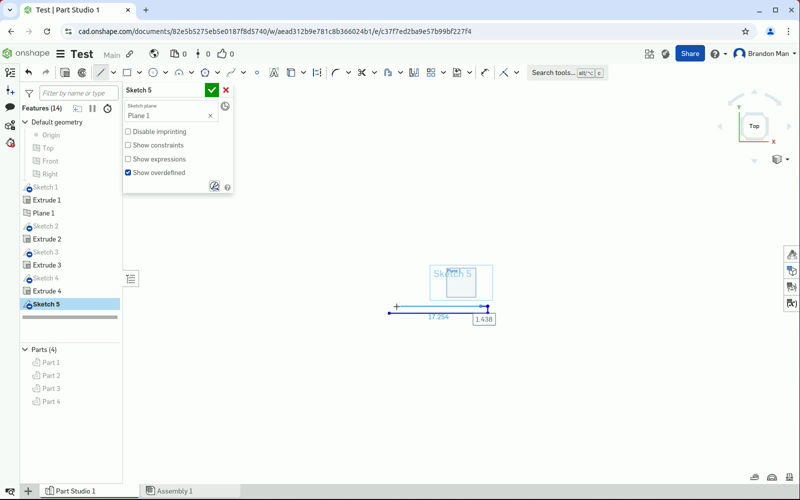
mouse_move(426, 306)
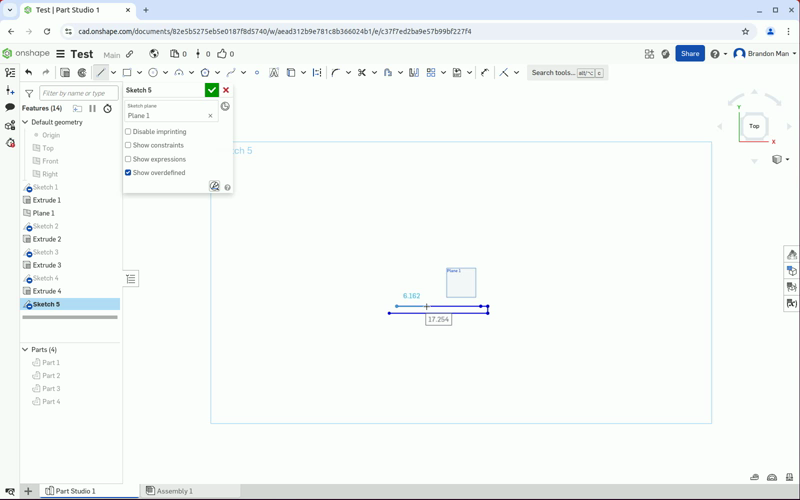
mouse_move(389, 306)
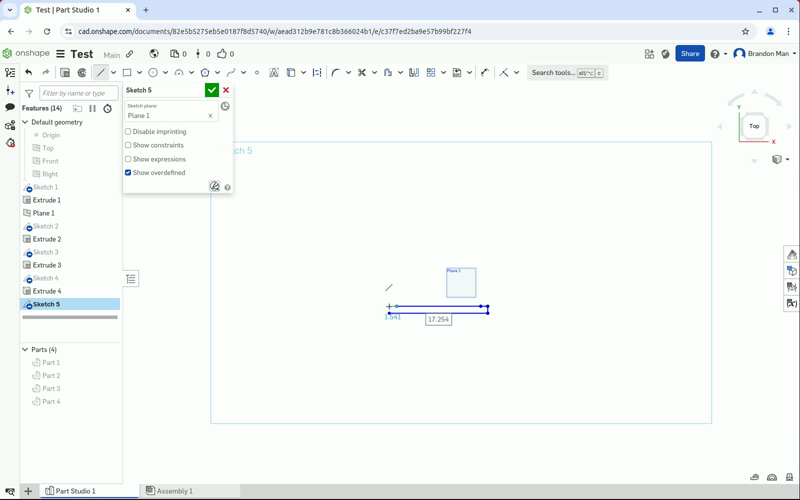
scroll(6)
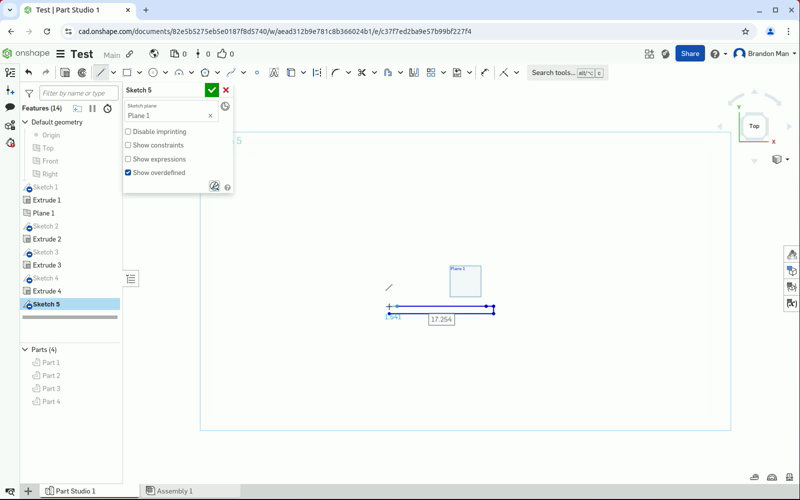
scroll(6)
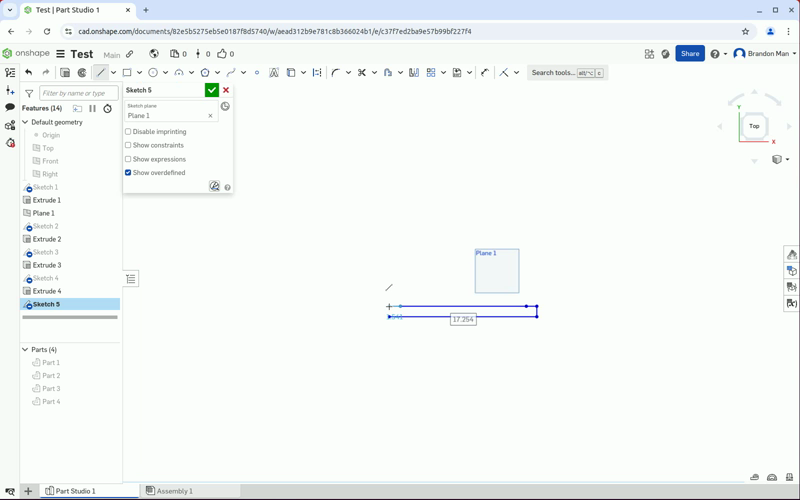
scroll(6)
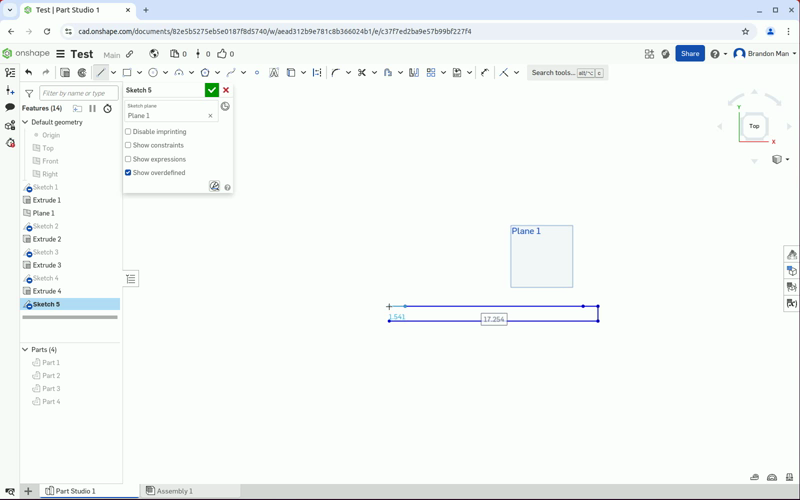
scroll(6)
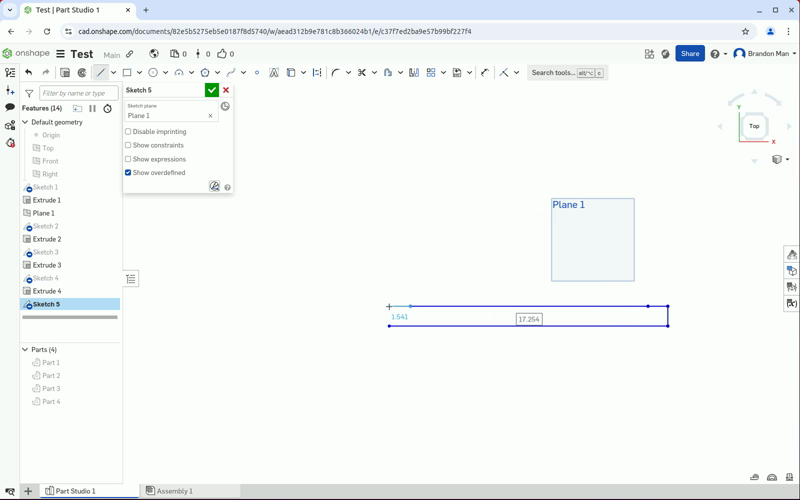
scroll(6)
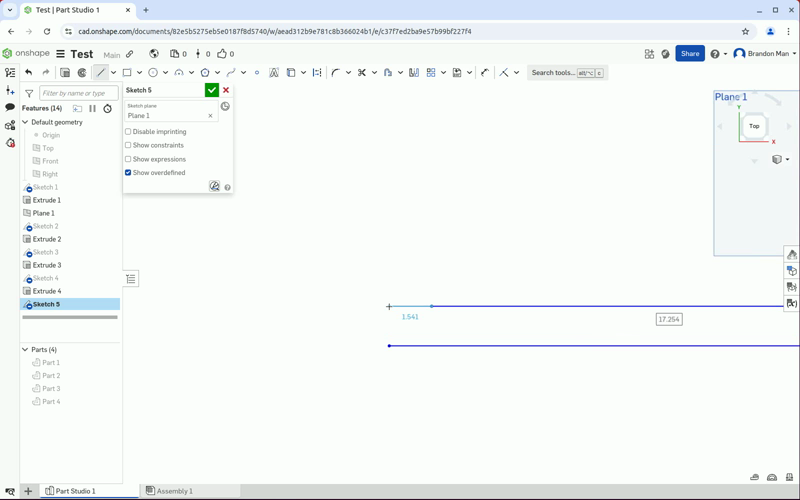
scroll(6)
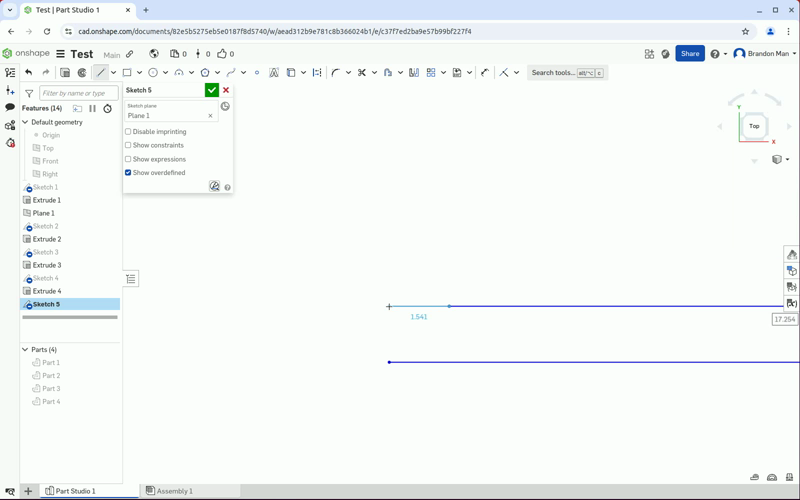
scroll(6)
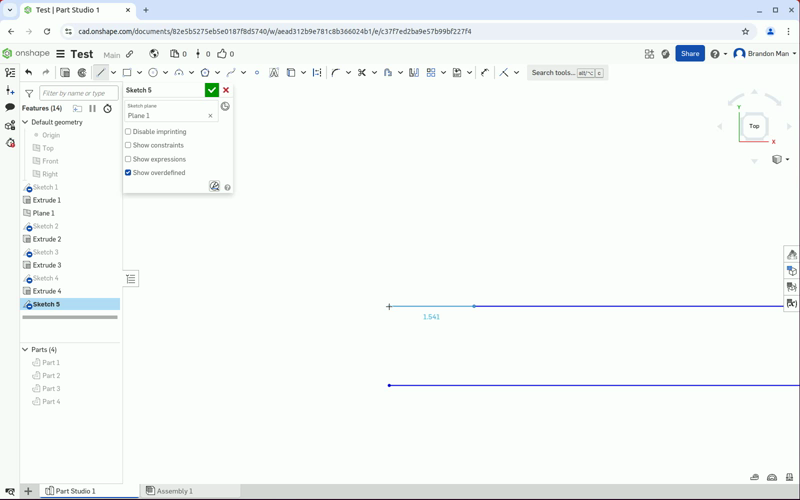
click(389, 306)
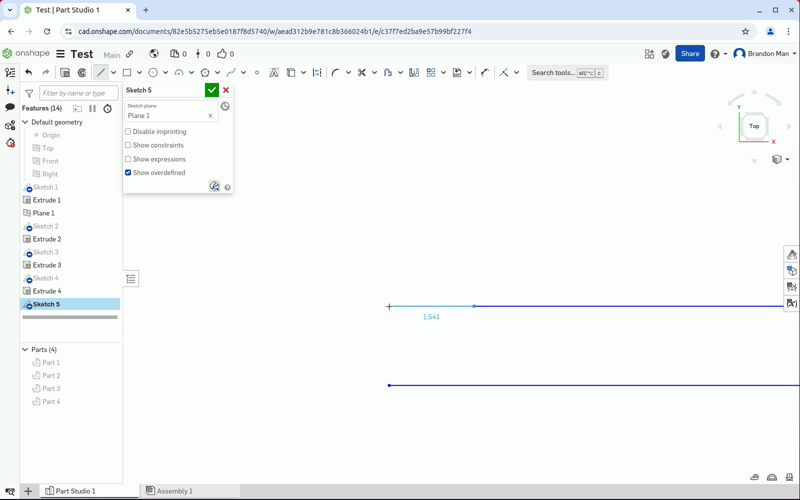
scroll(-6)
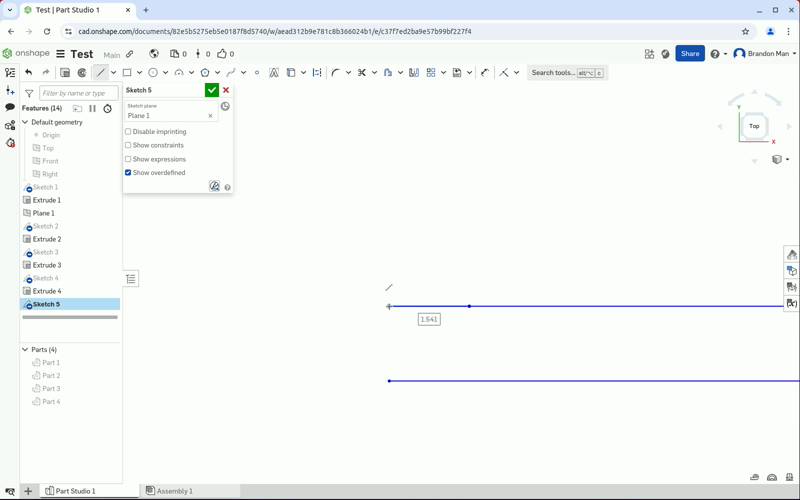
scroll(-6)
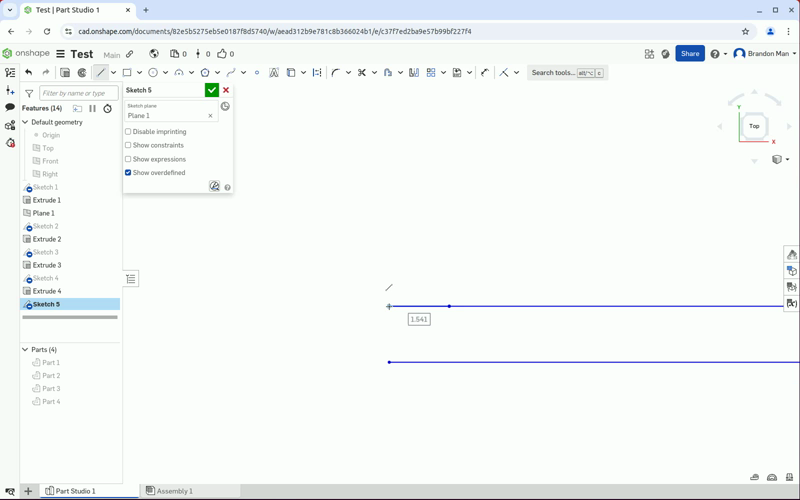
scroll(-6)
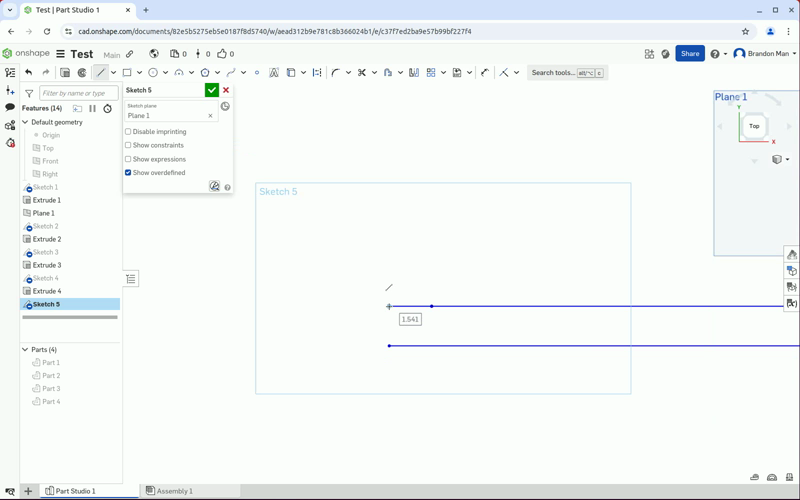
scroll(-6)
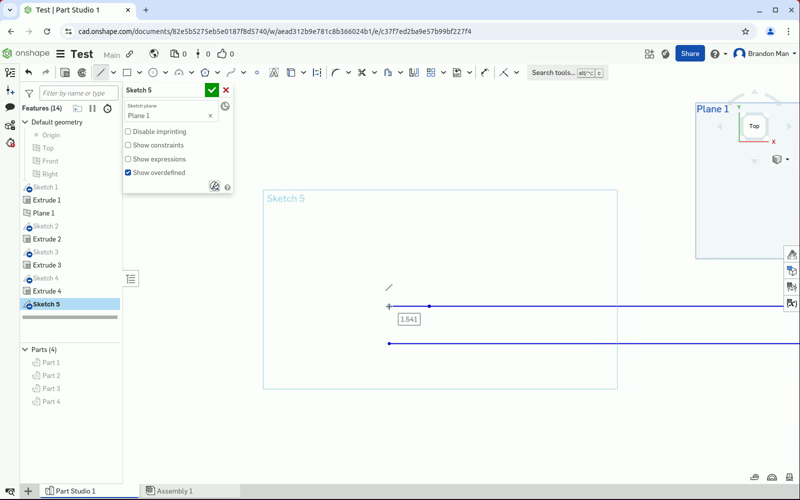
scroll(-6)
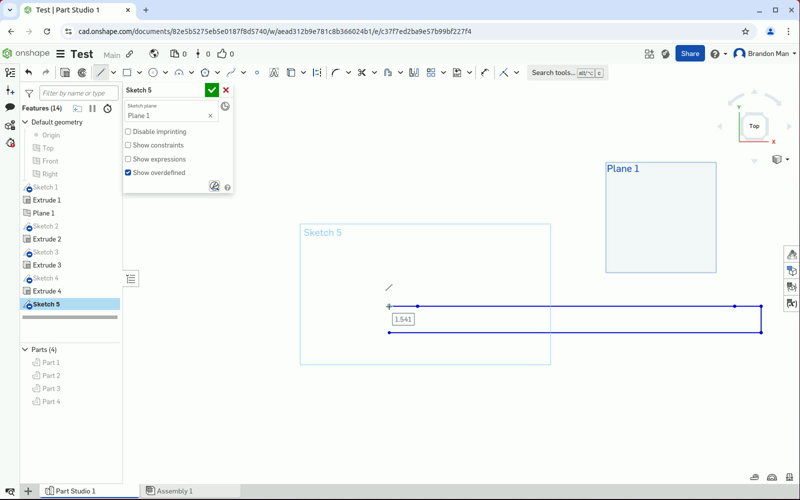
scroll(-6)
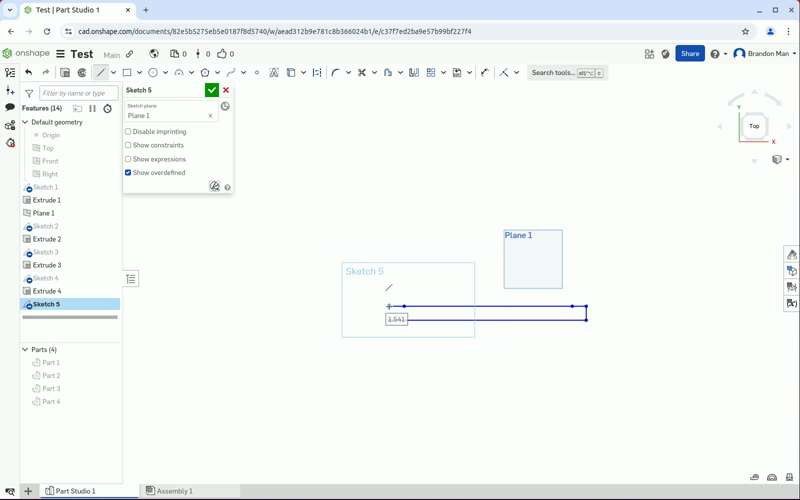
scroll(-6)
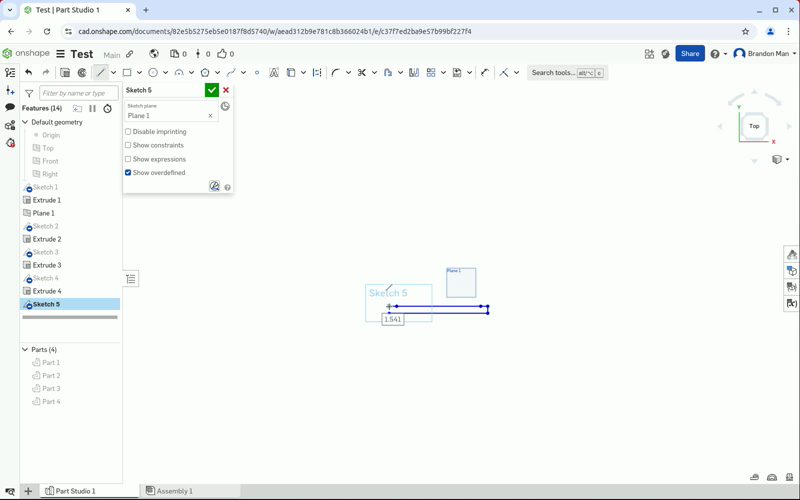
key_up(shift)
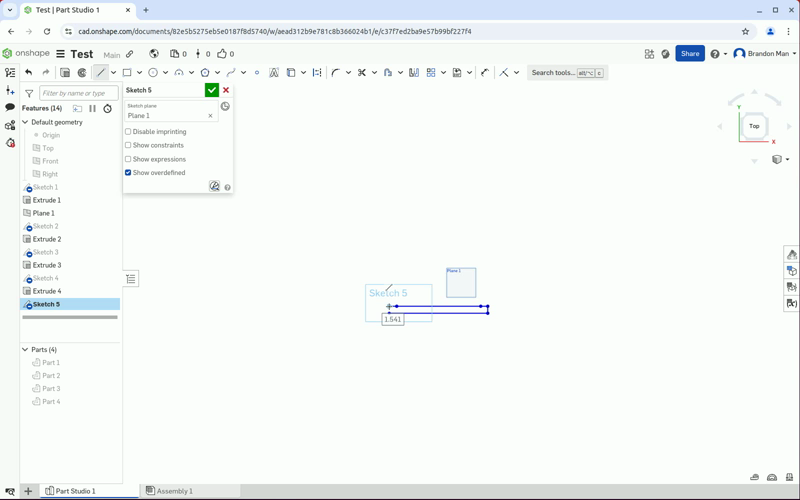
mouse_move(419, 306)
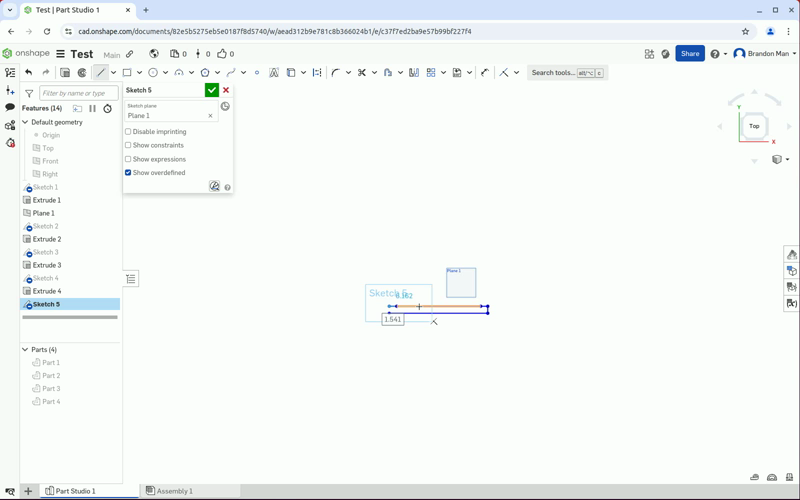
key_down(shift)
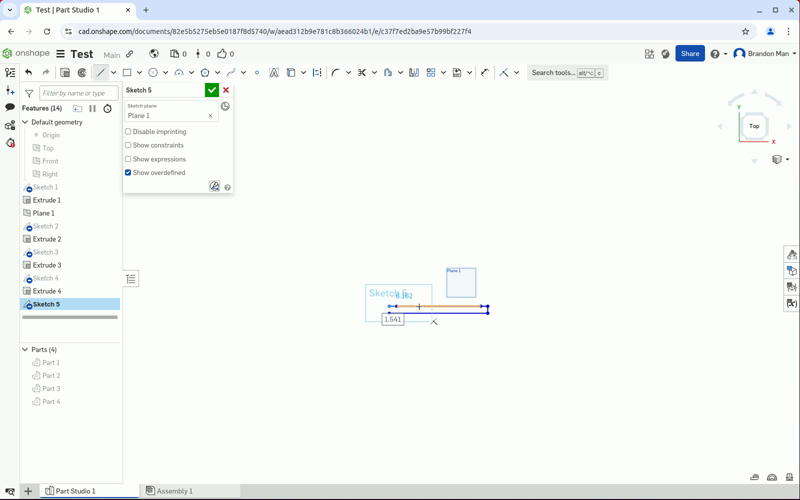
mouse_move(389, 313)
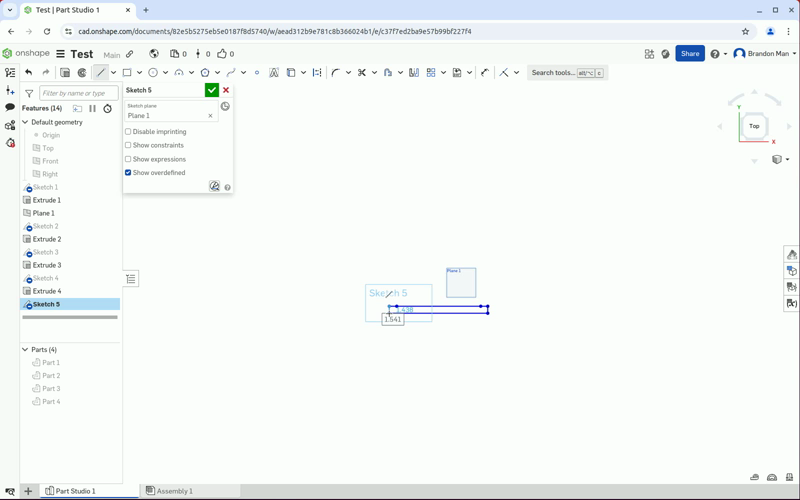
scroll(6)
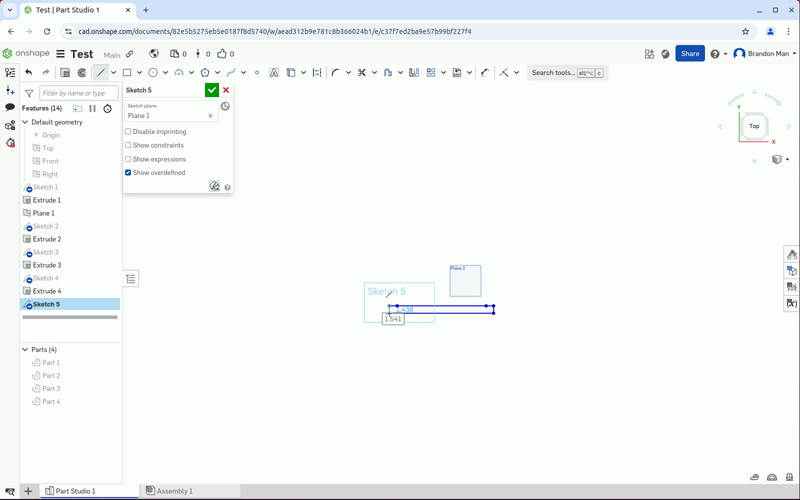
scroll(6)
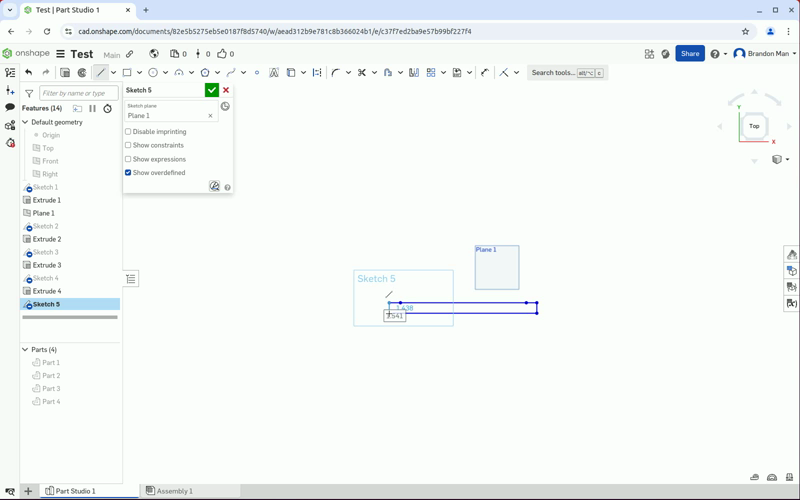
scroll(6)
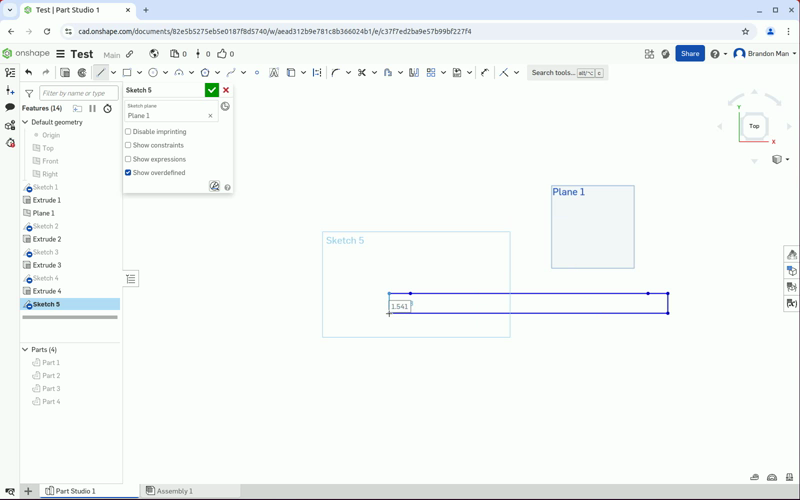
scroll(6)
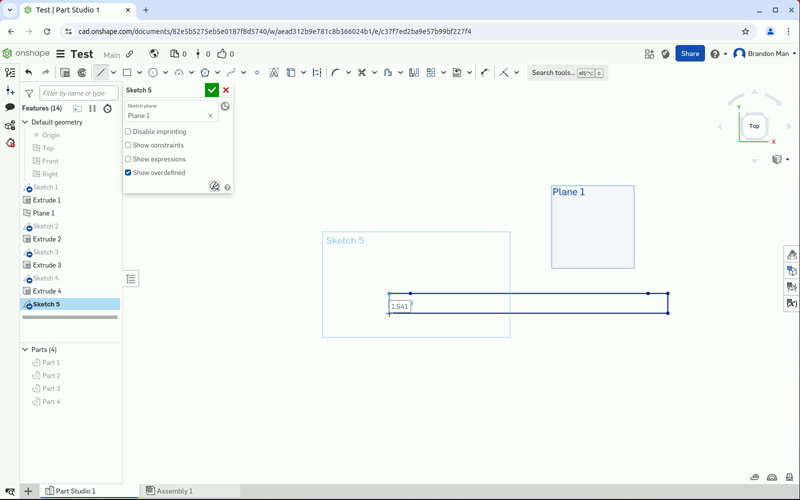
scroll(6)
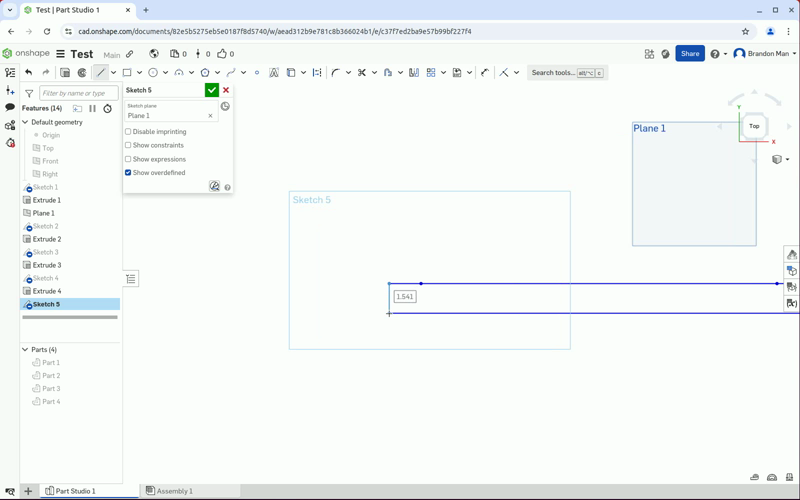
scroll(6)
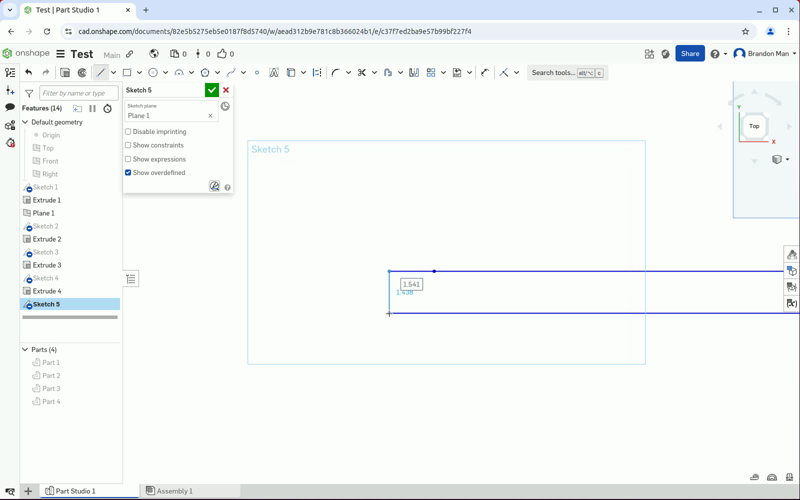
scroll(6)
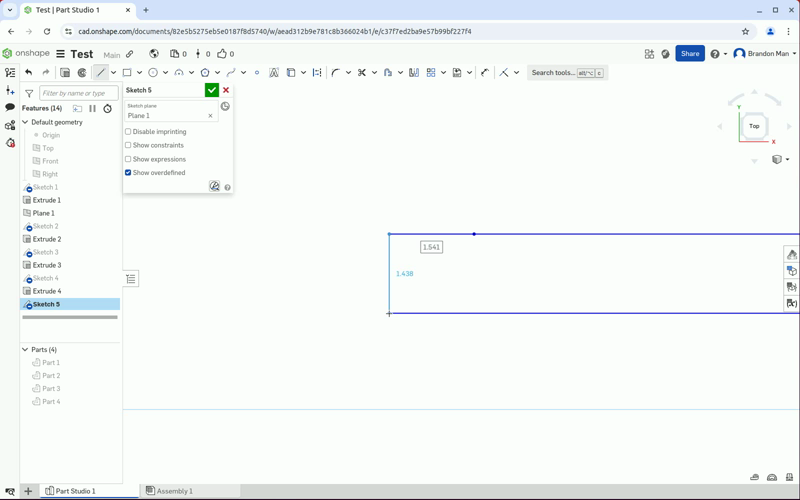
key_up(shift)
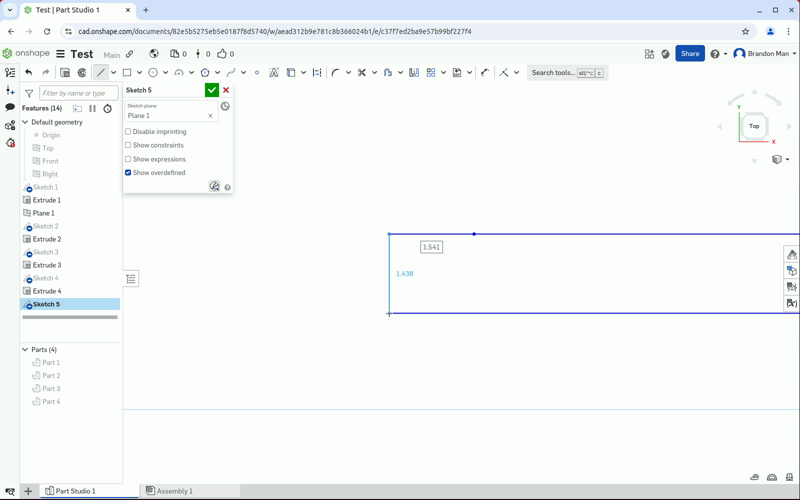
click(389, 313)
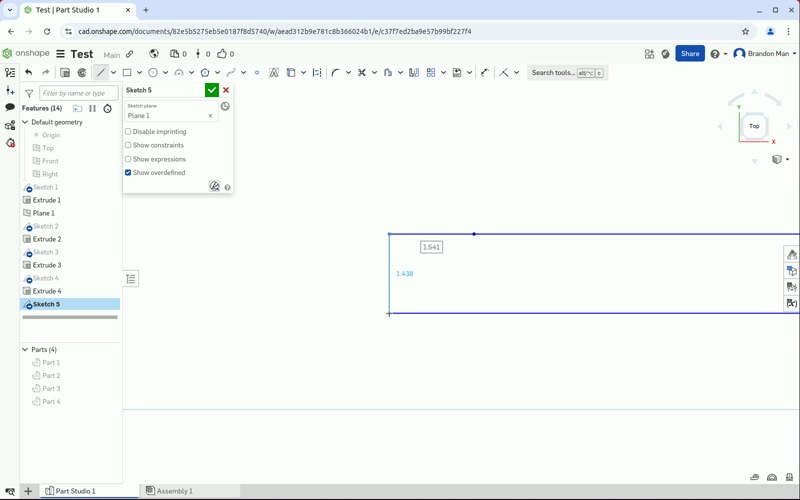
scroll(-6)
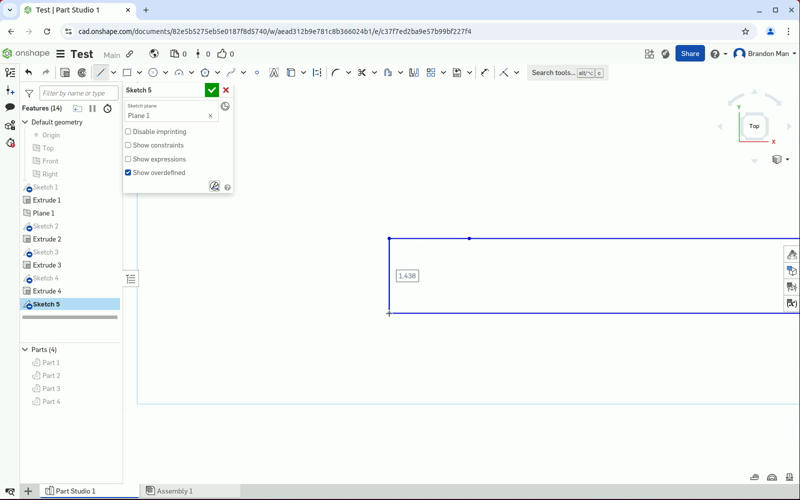
scroll(-6)
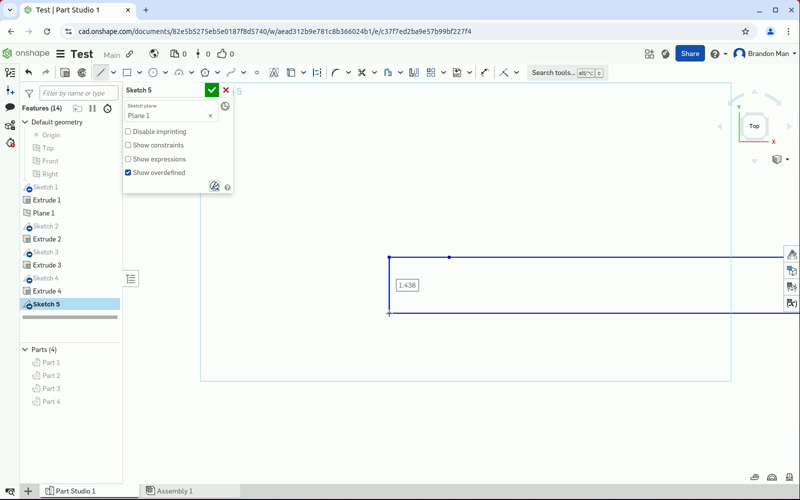
scroll(-6)
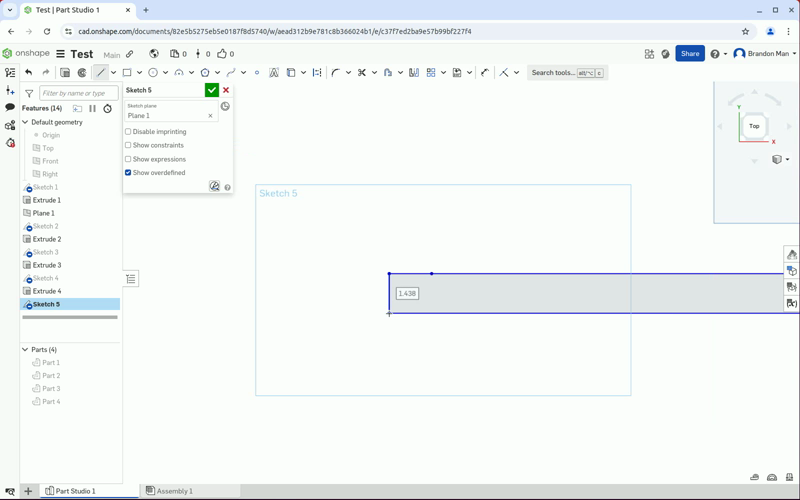
scroll(-6)
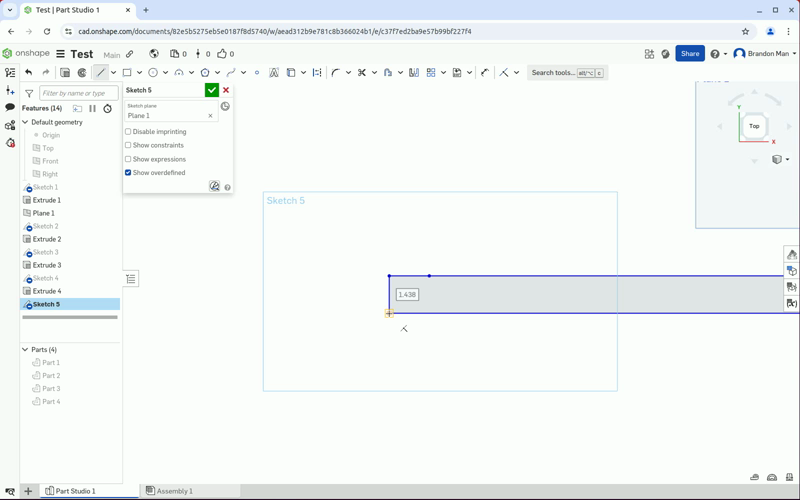
scroll(-6)
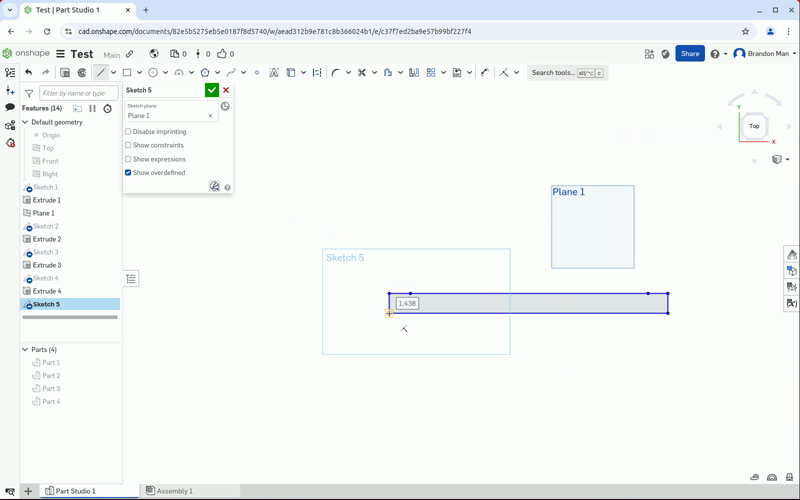
scroll(-6)
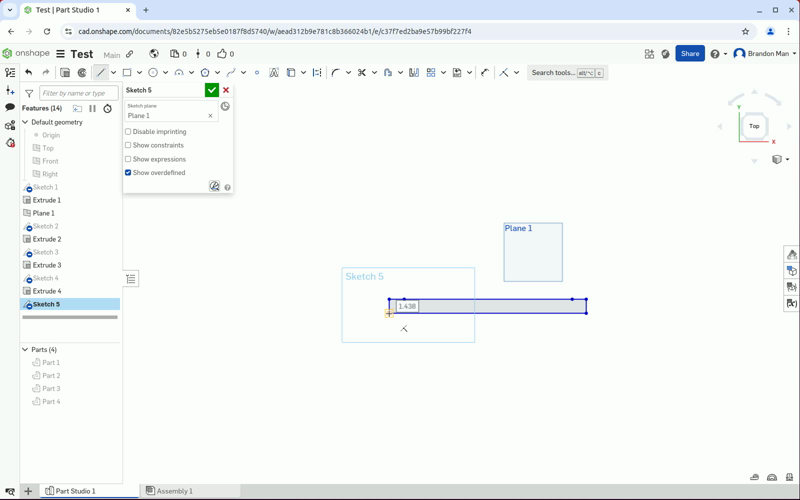
scroll(-6)
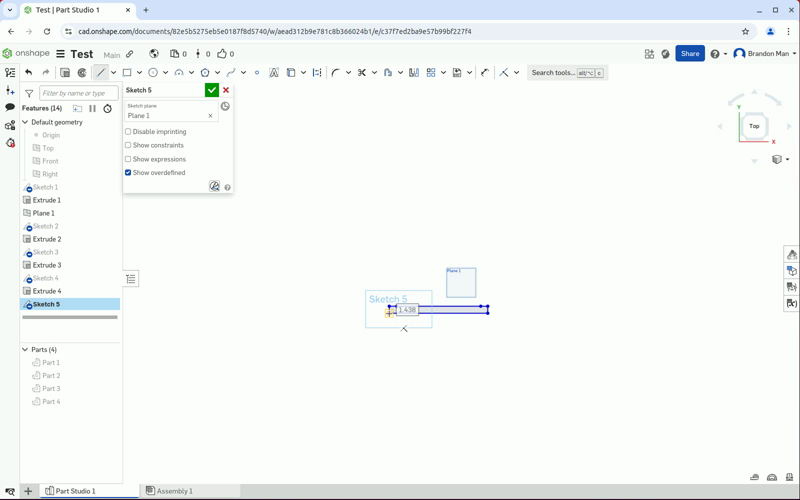
key(esc)
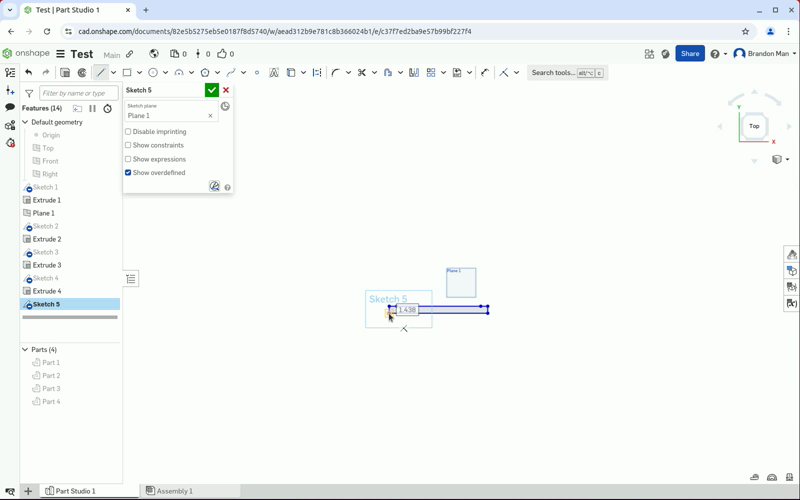
mouse_move(395, 310)
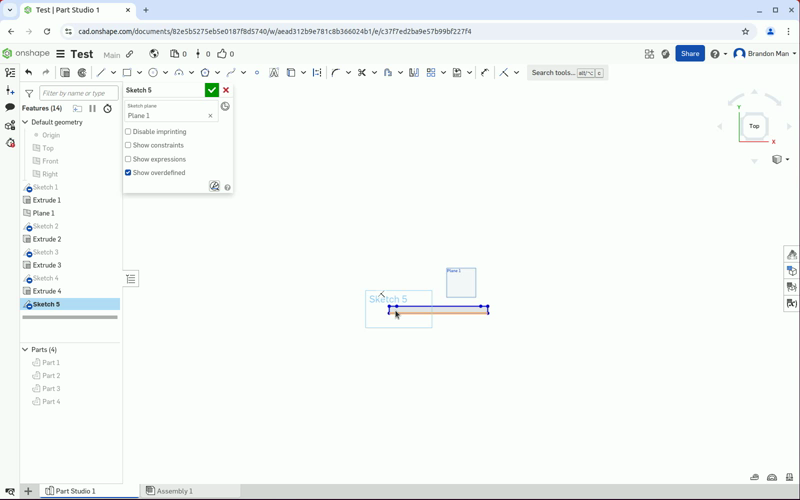
scroll(6)
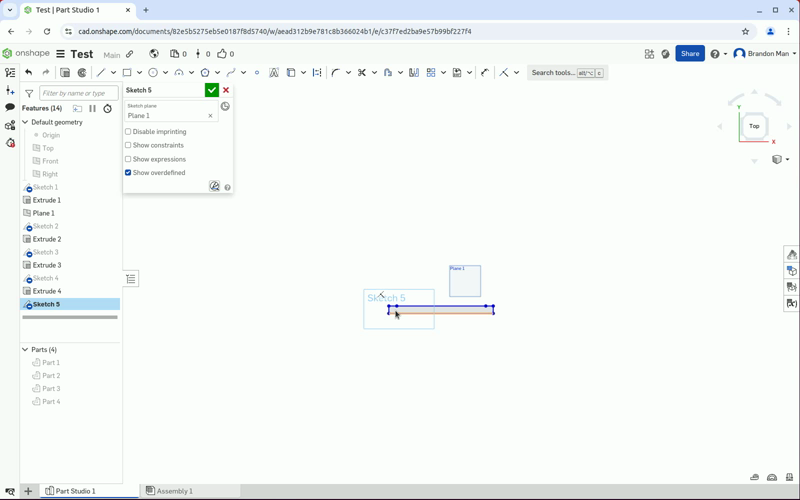
scroll(6)
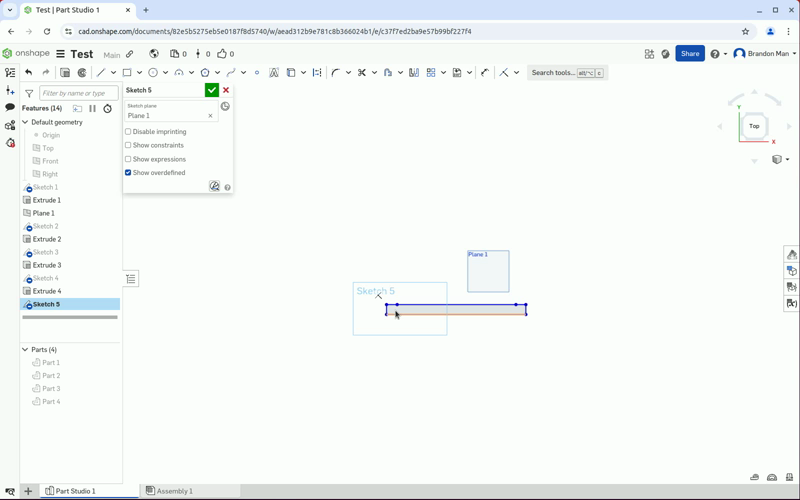
scroll(6)
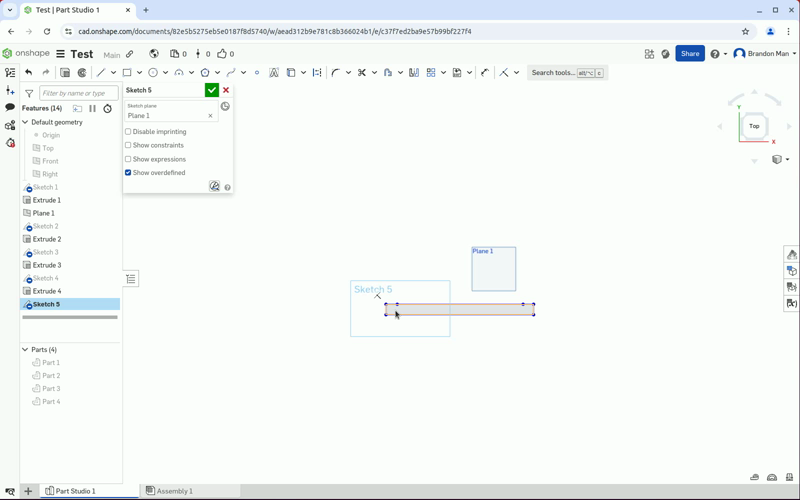
scroll(6)
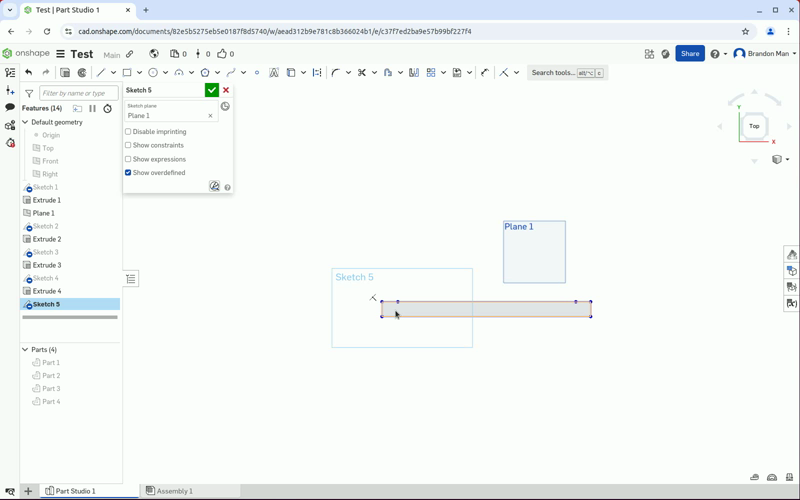
scroll(6)
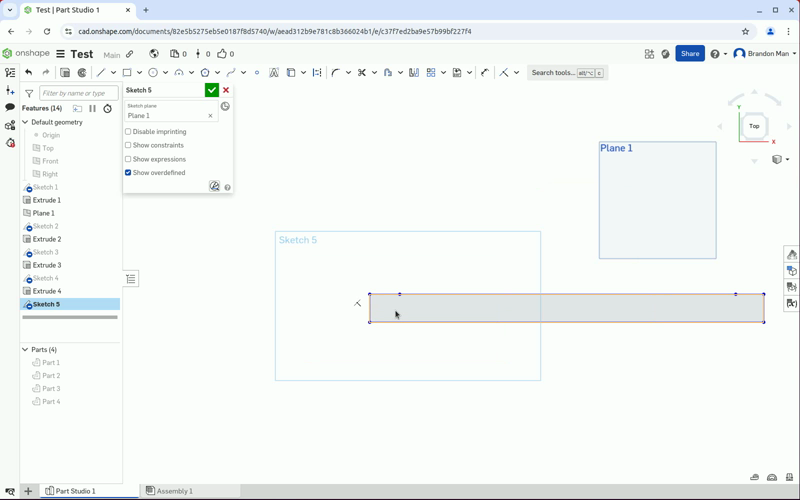
scroll(6)
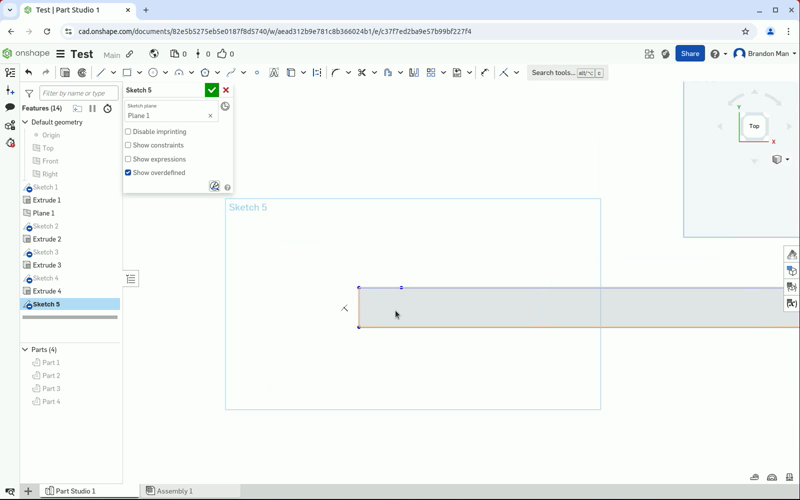
scroll(6)
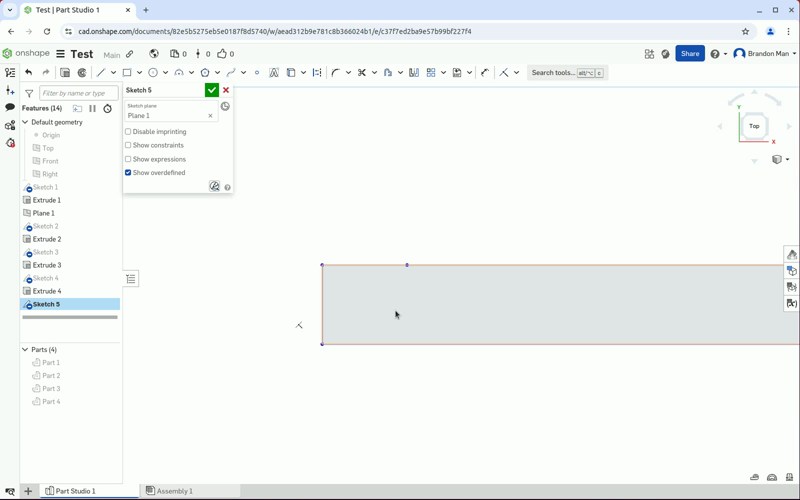
click(395, 310)
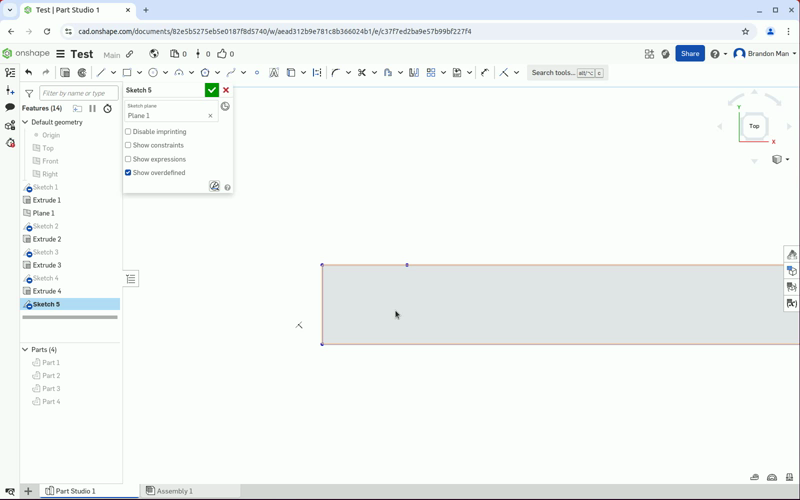
scroll(-6)
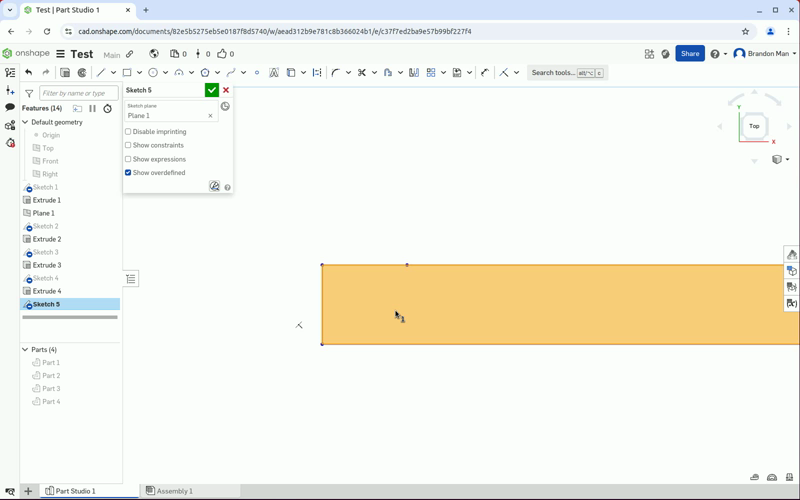
scroll(-6)
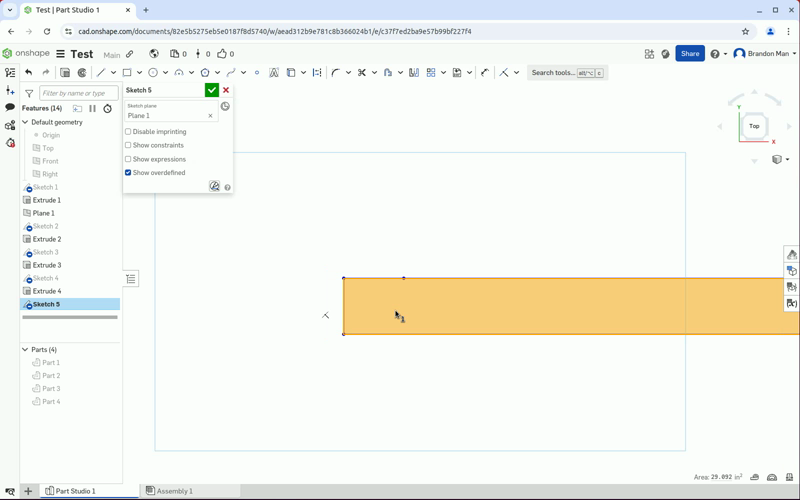
scroll(-6)
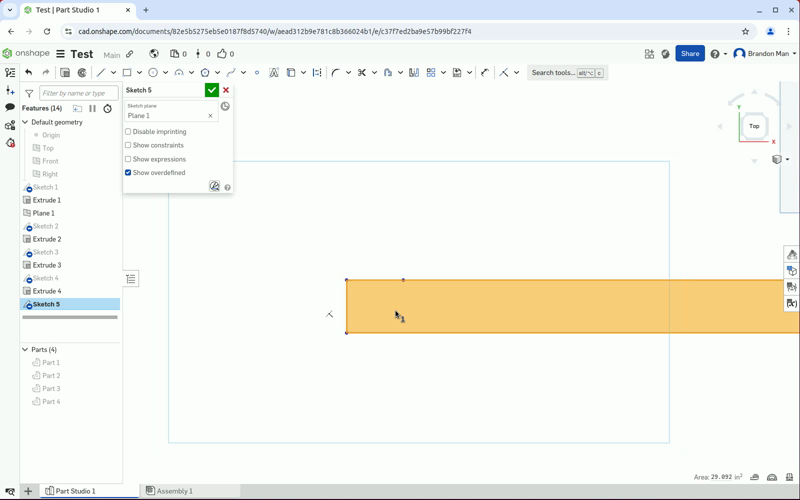
scroll(-6)
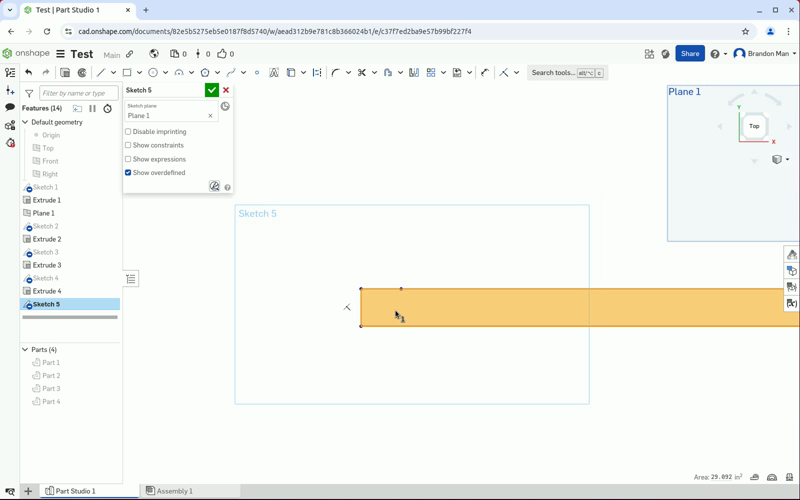
scroll(-6)
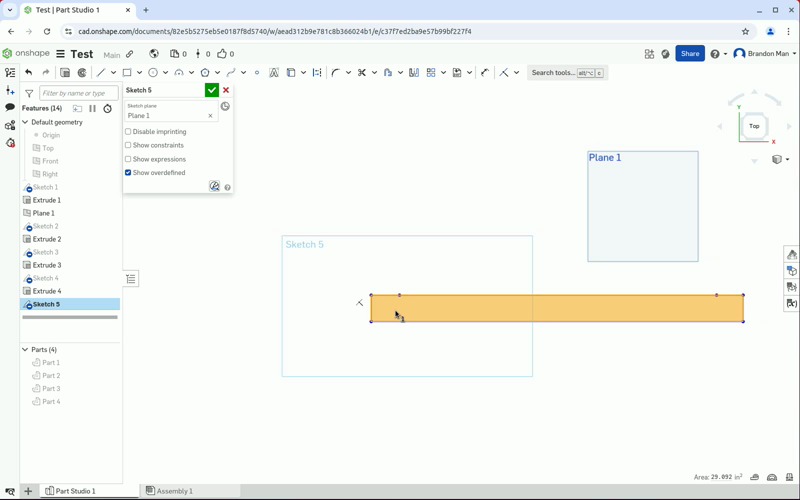
scroll(-6)
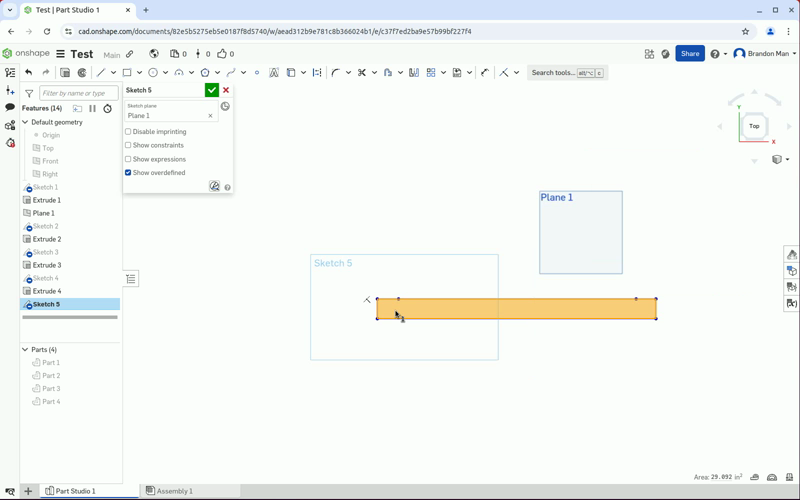
scroll(-6)
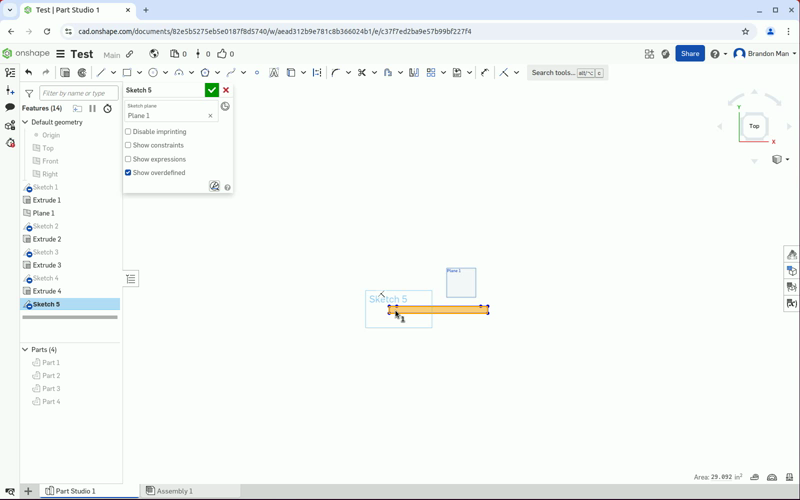
mouse_move(73, 352)
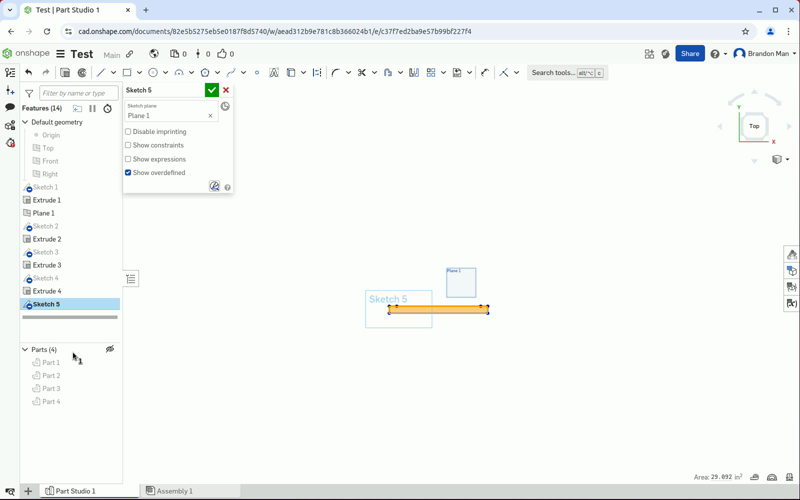
key(shift+y)
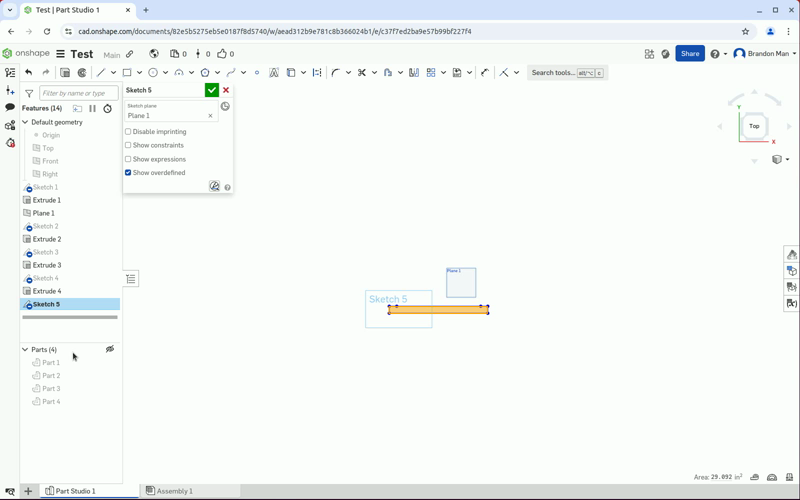
key(shift+e)
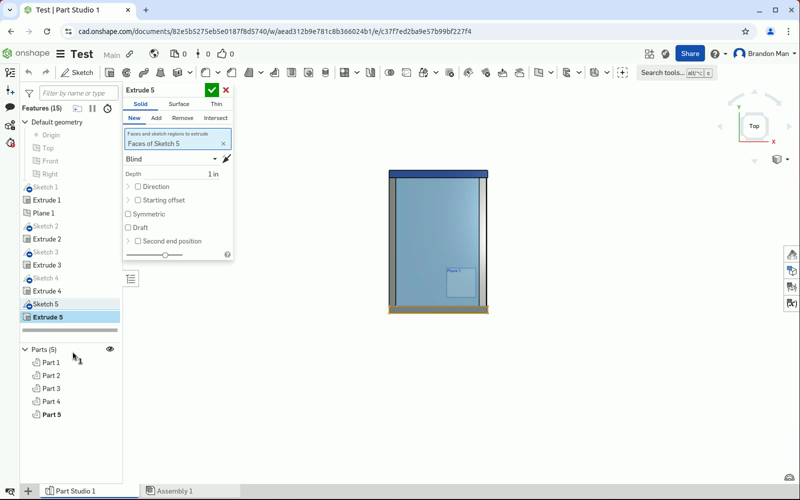
mouse_move(143, 106)
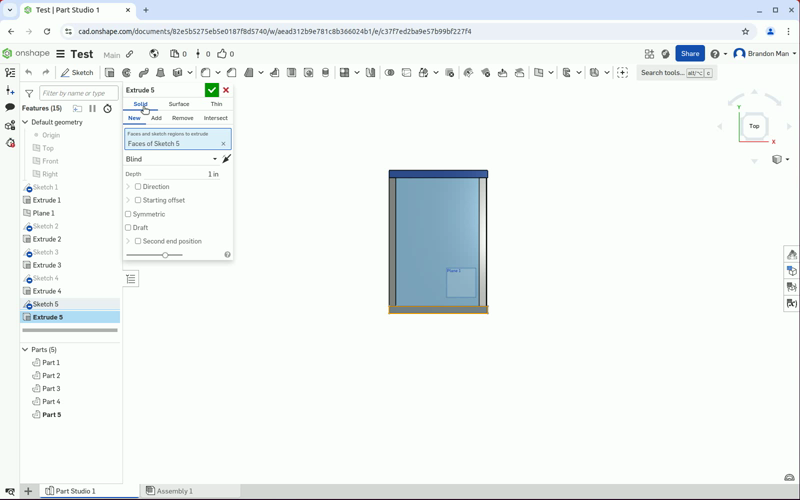
click(143, 106)
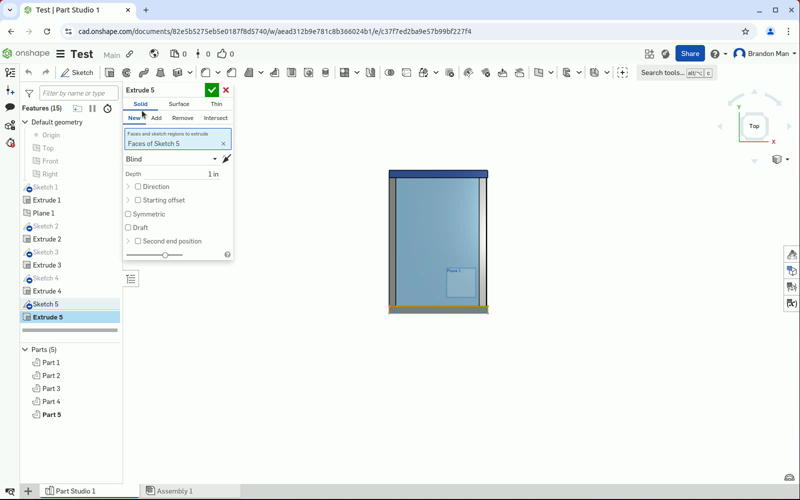
mouse_move(137, 120)
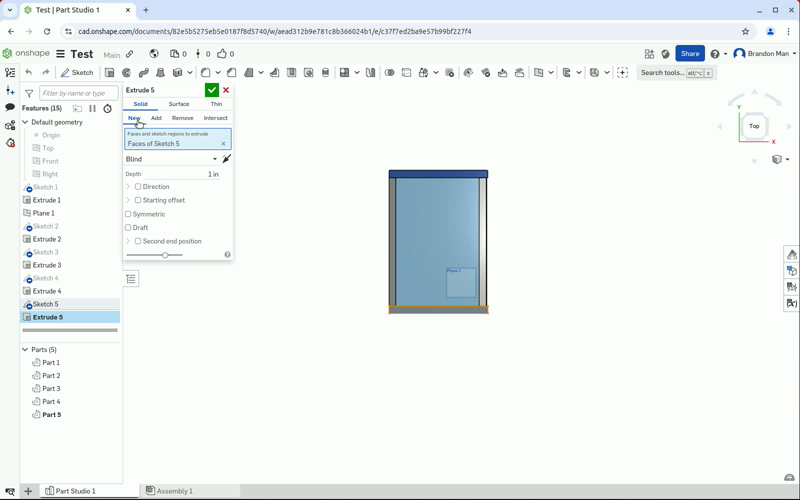
click(137, 120)
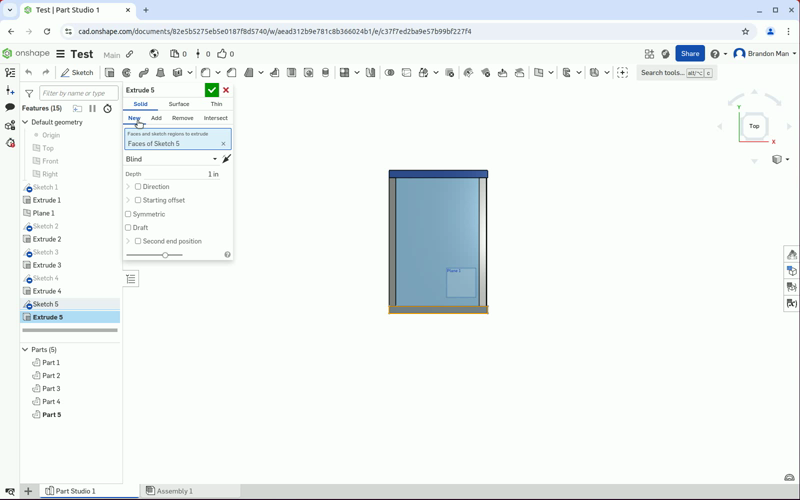
key(tab, 4)
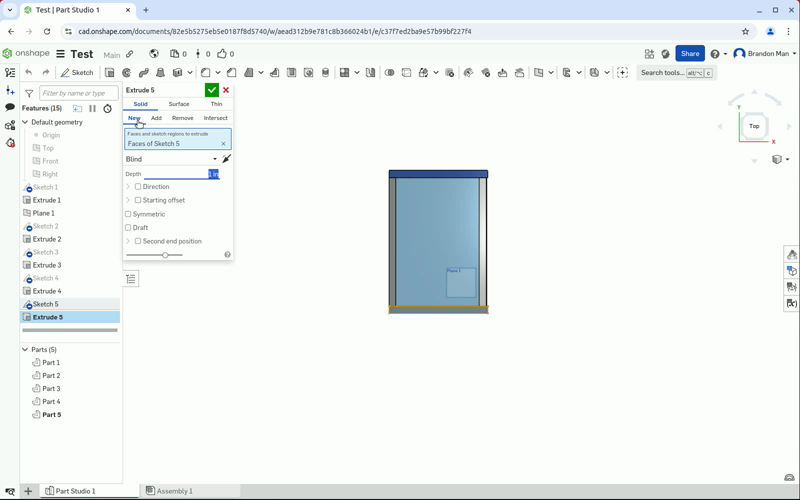
text(9.869)
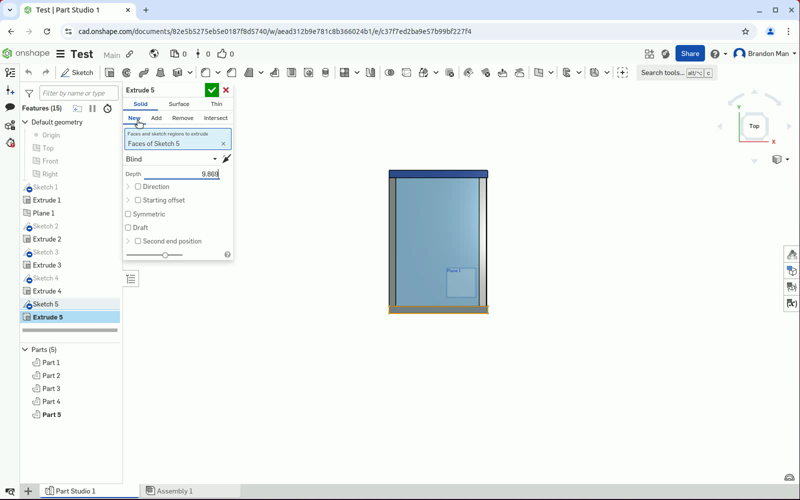
key(enter)
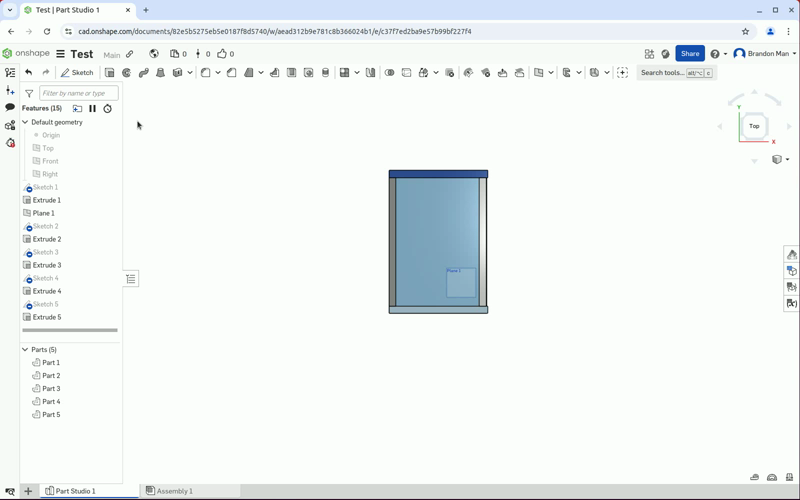
key(shift+h)
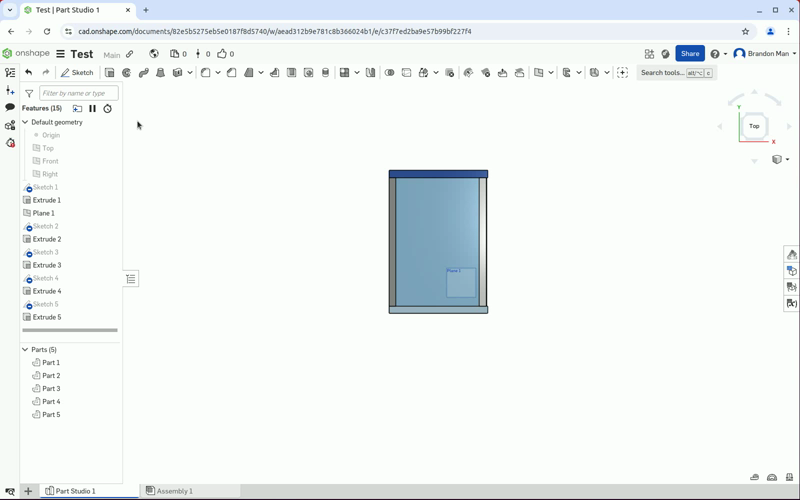
key(shift+h)
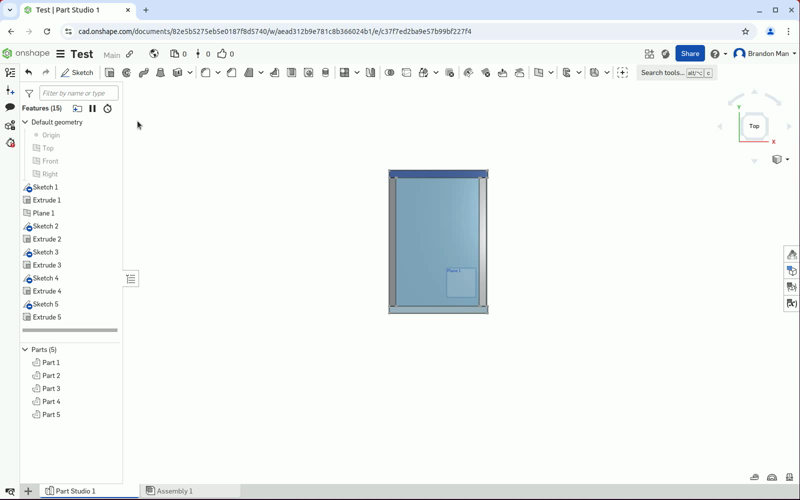
key(shift+7)
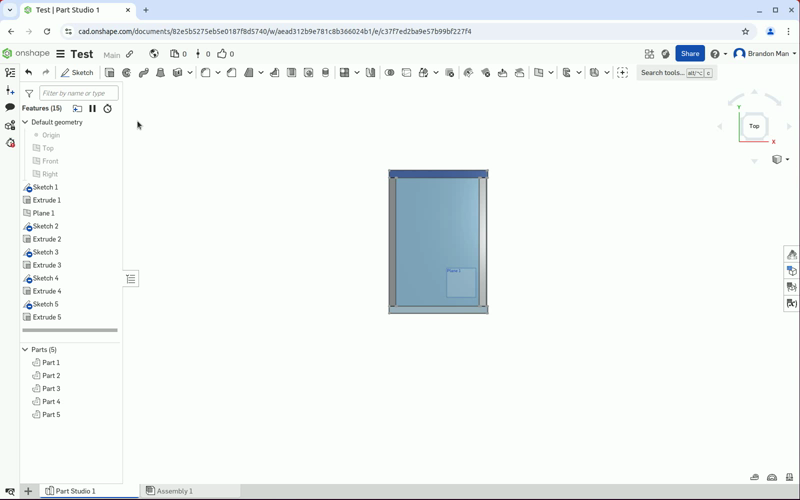
key(up, 3)
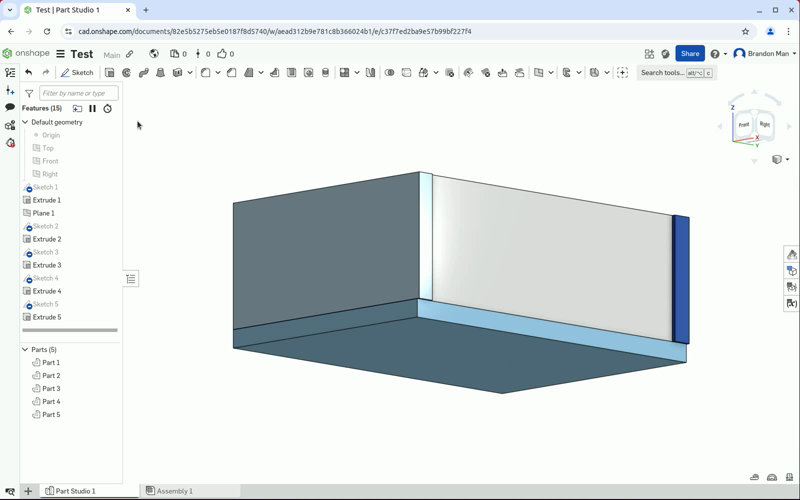
key(left, 3)
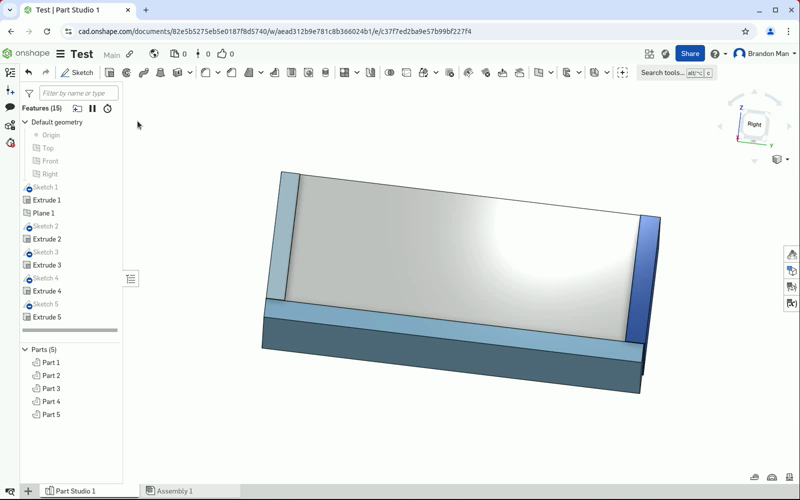
key(right, 3)
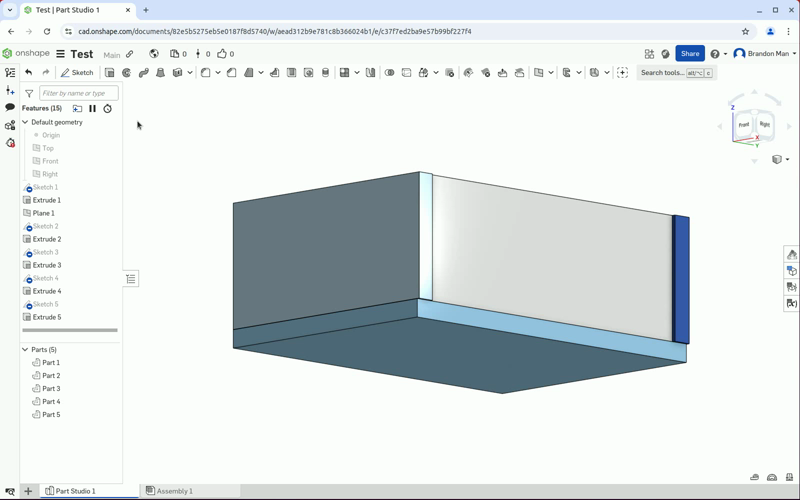
key(down, 3)
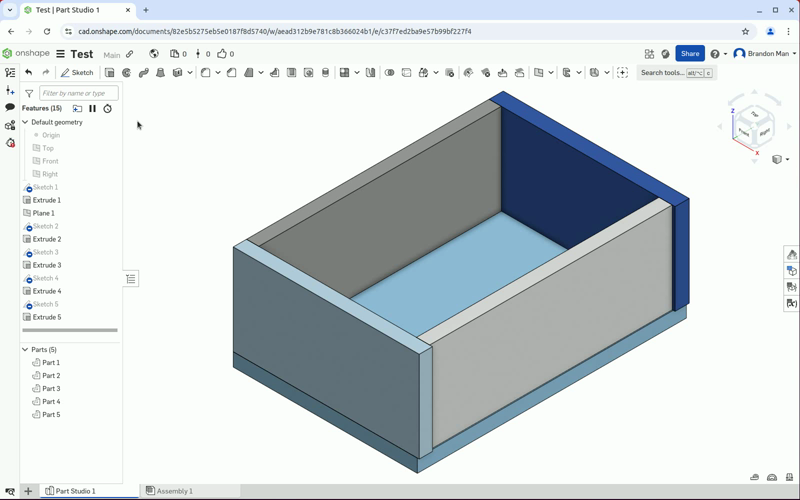
mouse_move(73, 189)
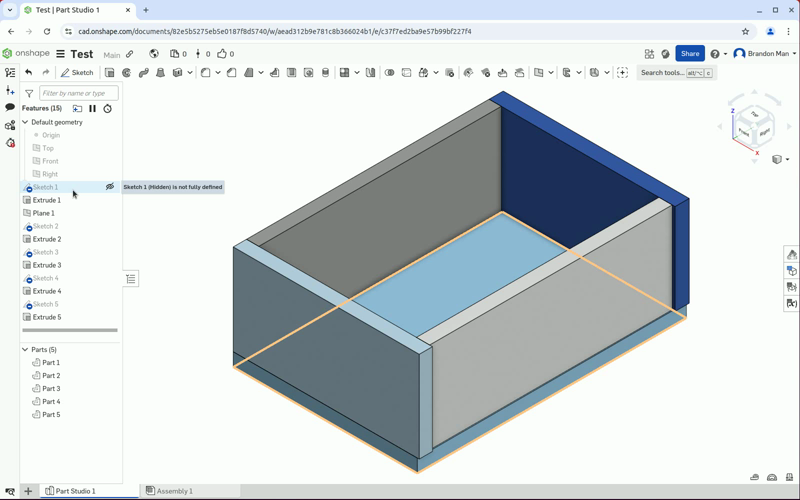
click(73, 189)